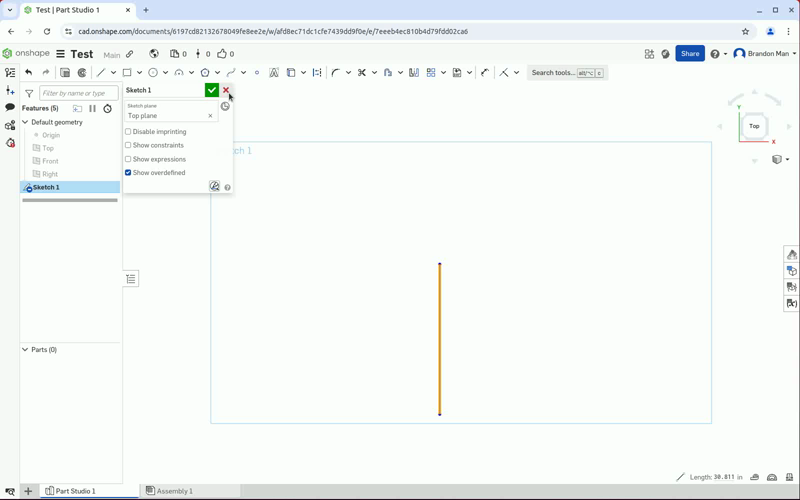
key(shift+h)
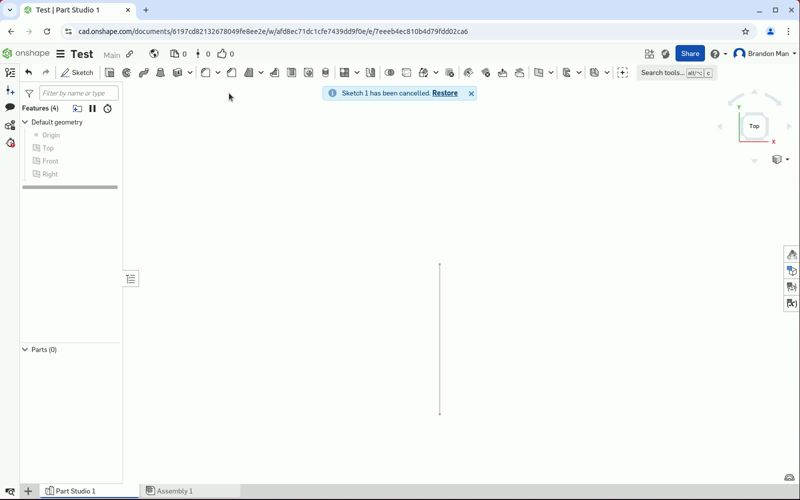
mouse_move(73, 352)
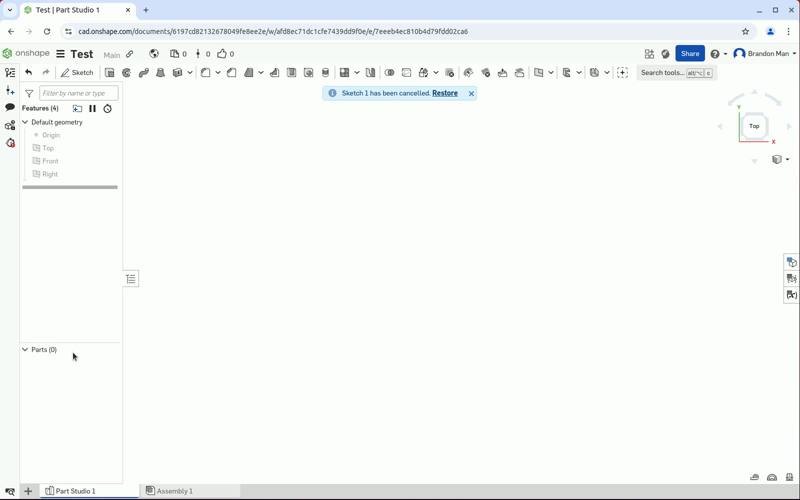
key(y)
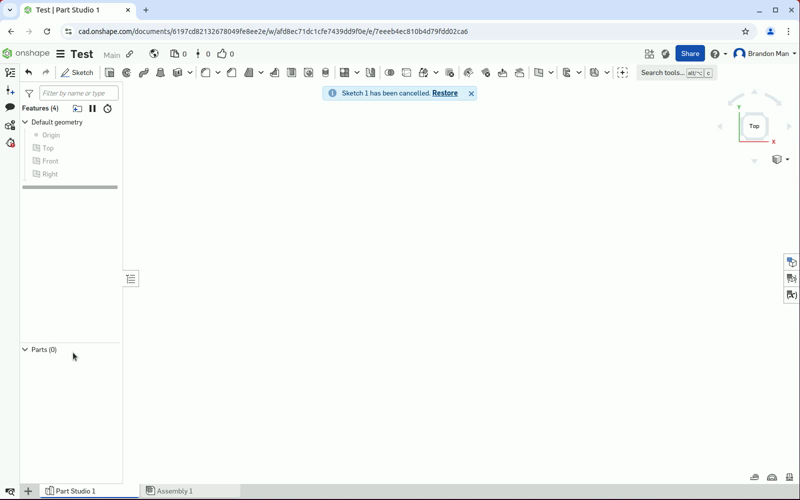
key(shift+p)
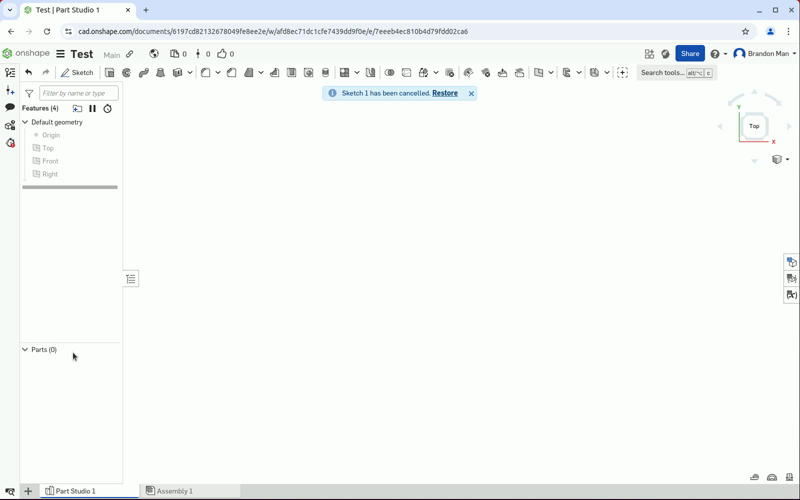
key(space)
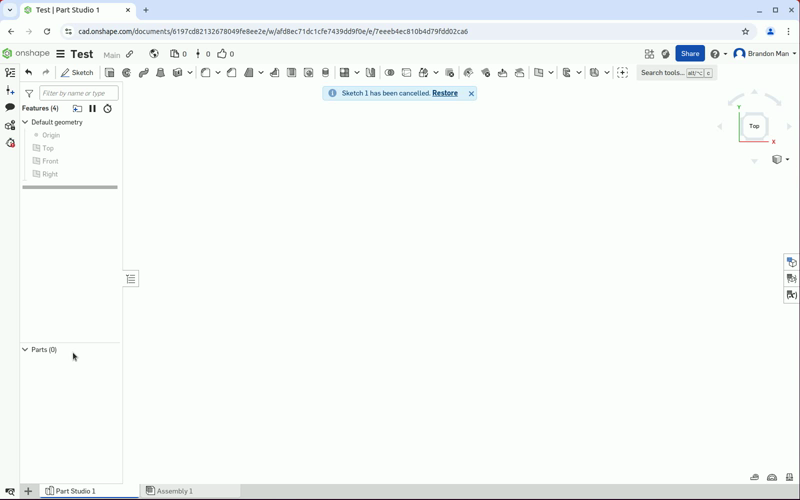
key_down(shift)
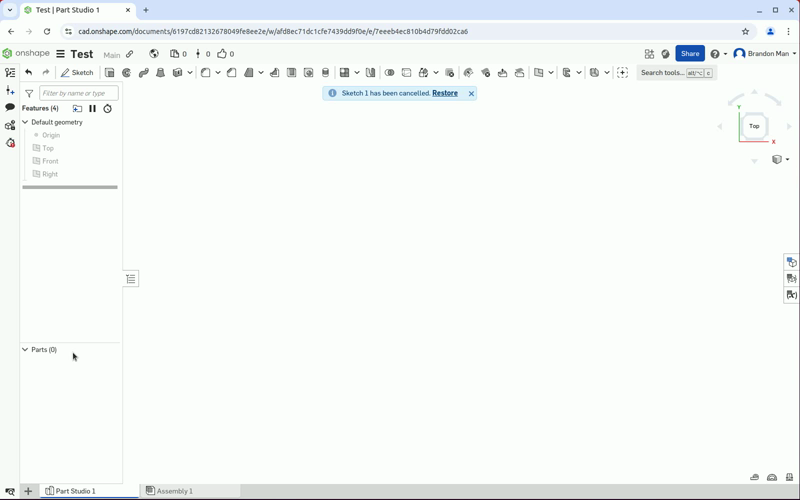
key(up)
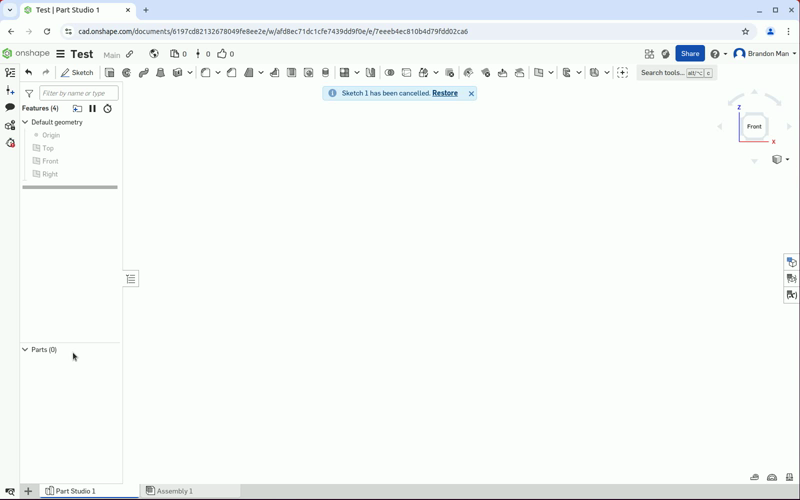
key_up(shift)
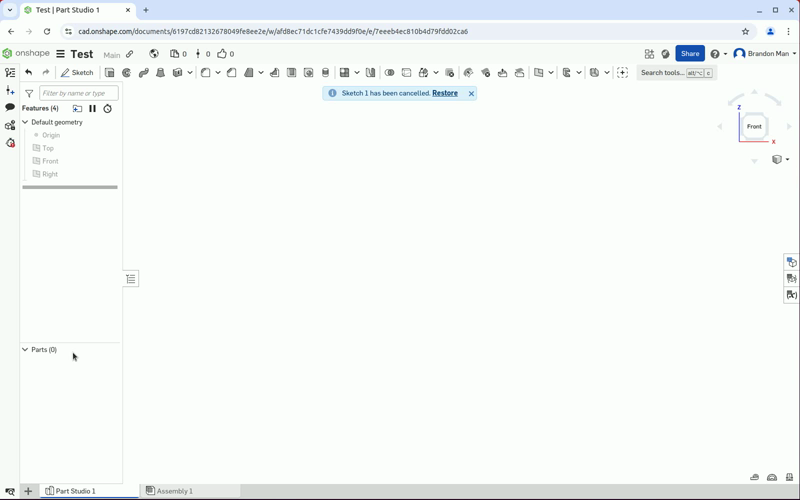
mouse_move(73, 352)
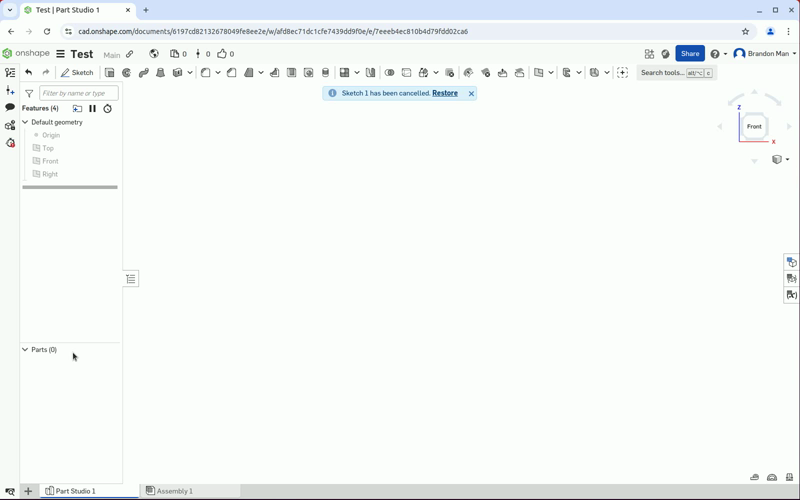
key(shift+y)
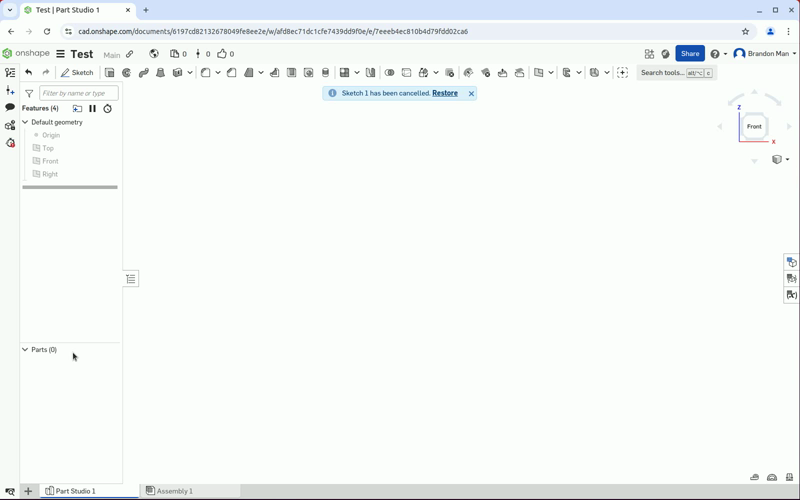
key(shift+s)
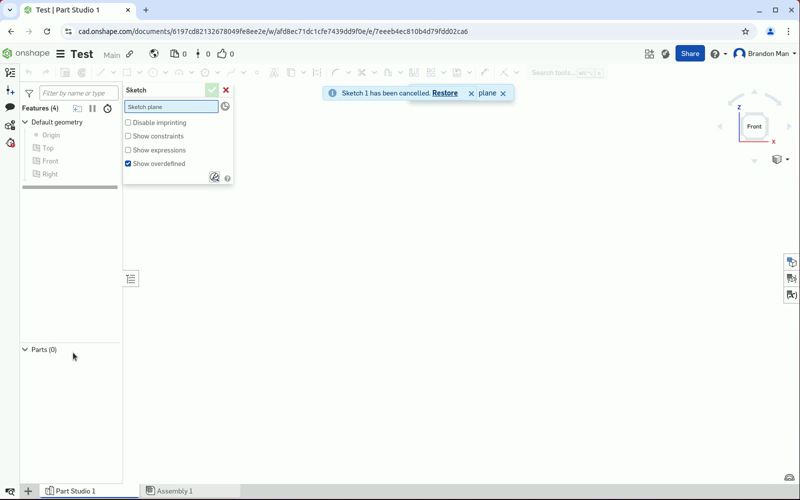
mouse_move(73, 163)
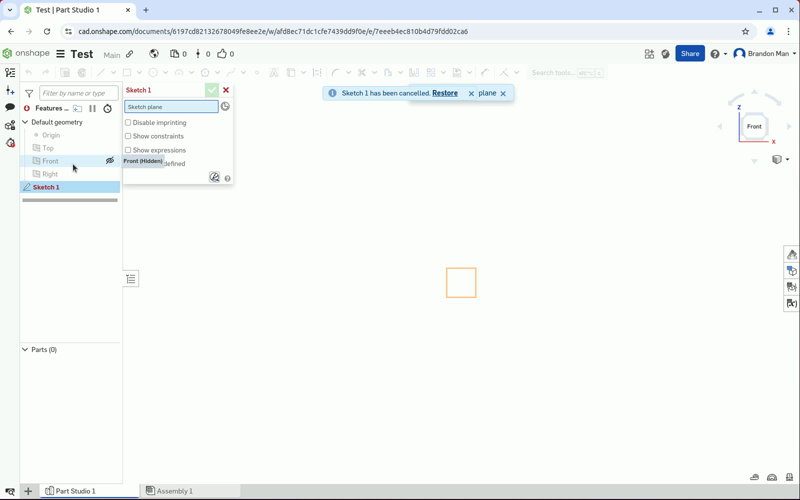
click(73, 163)
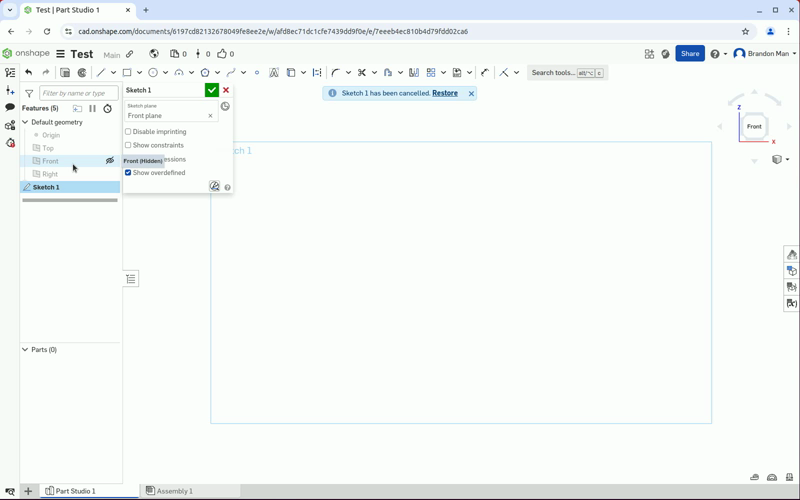
mouse_move(73, 352)
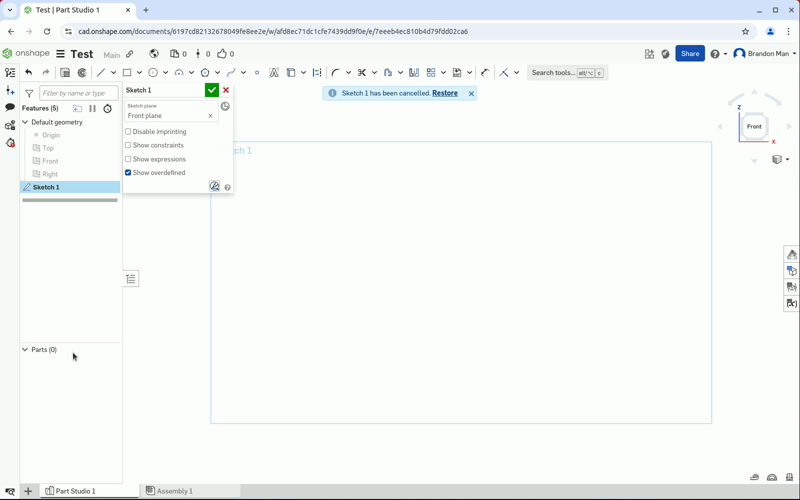
key(y)
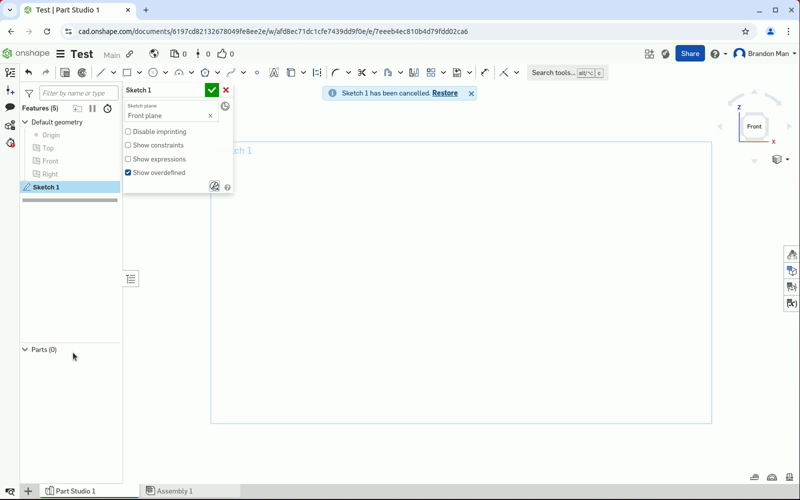
key(l)
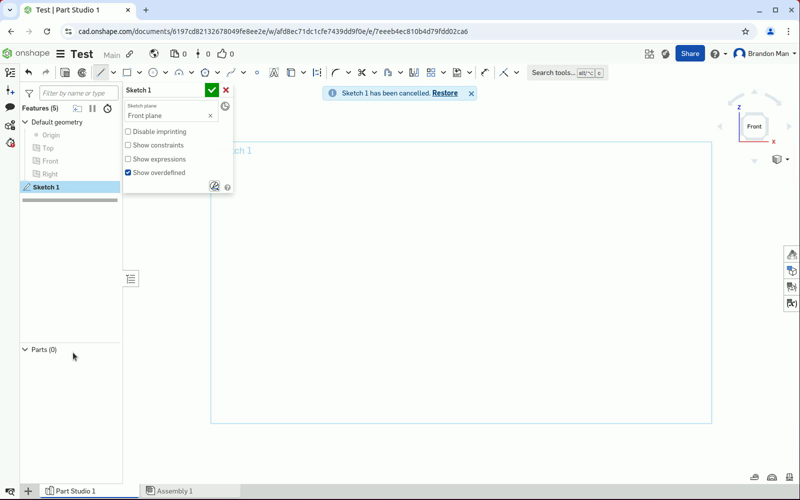
key_down(shift)
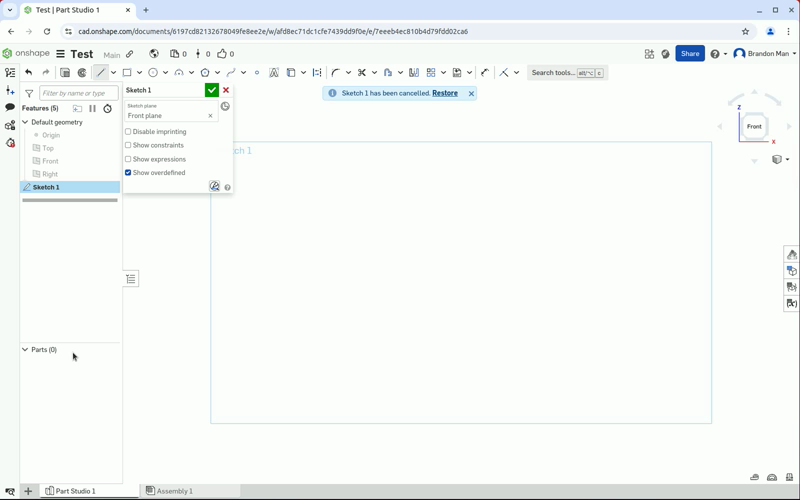
mouse_move(348, 281)
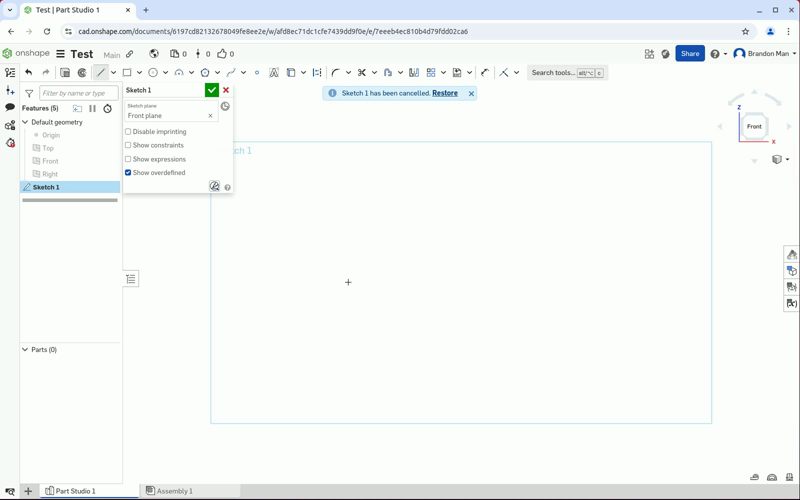
click(348, 281)
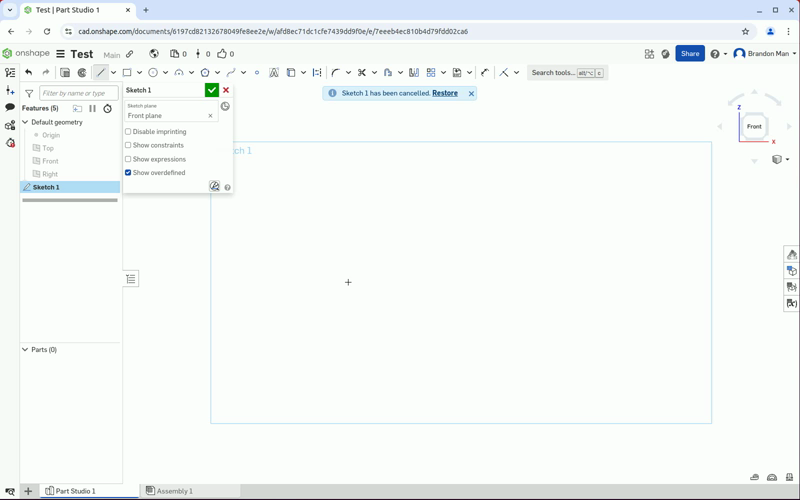
key_up(shift)
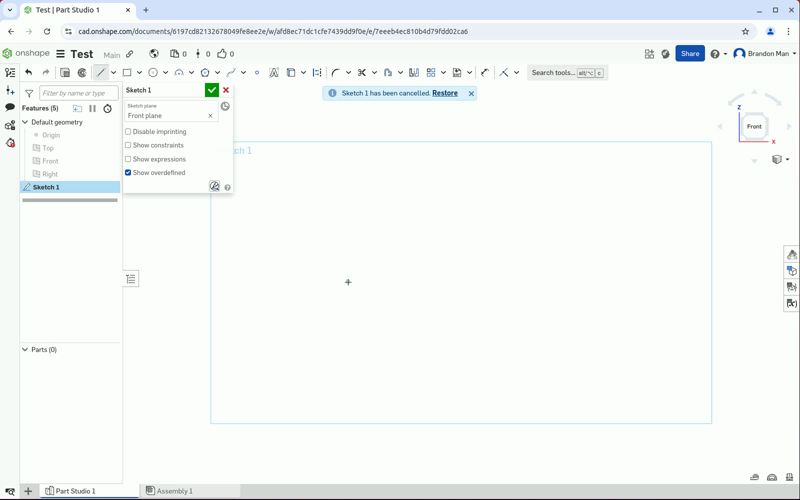
key_down(shift)
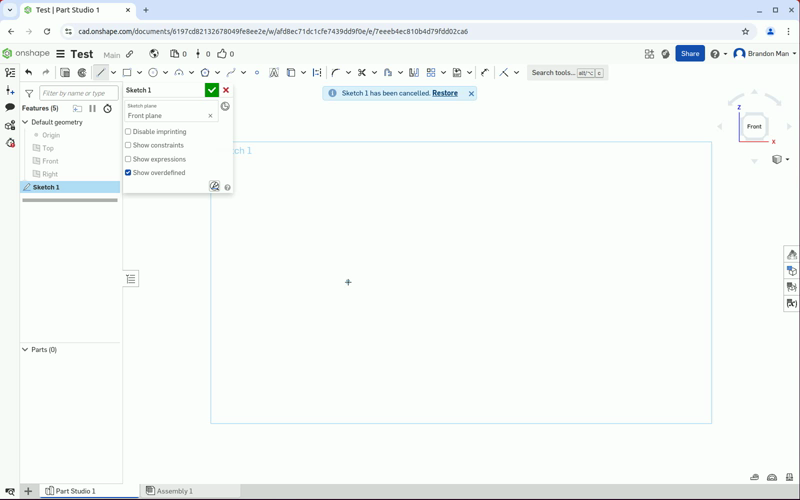
mouse_move(378, 281)
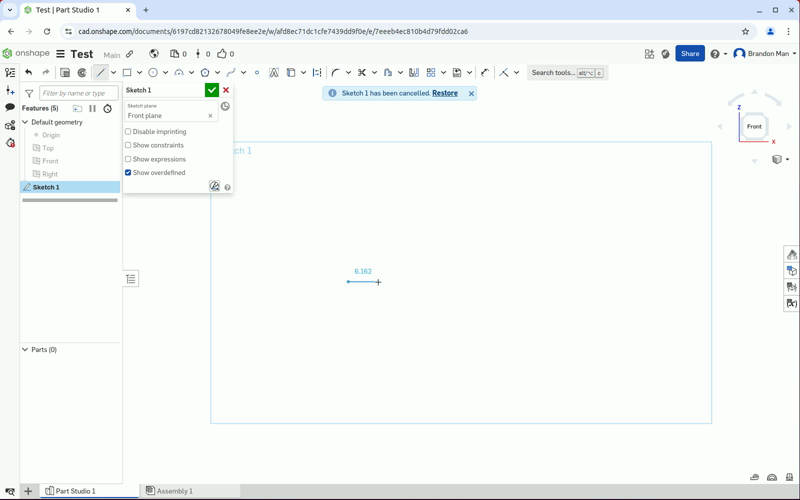
mouse_move(392, 281)
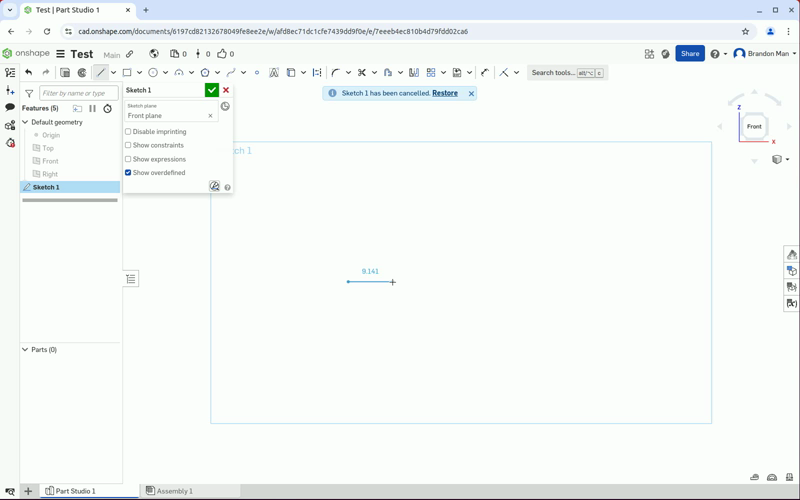
click(392, 281)
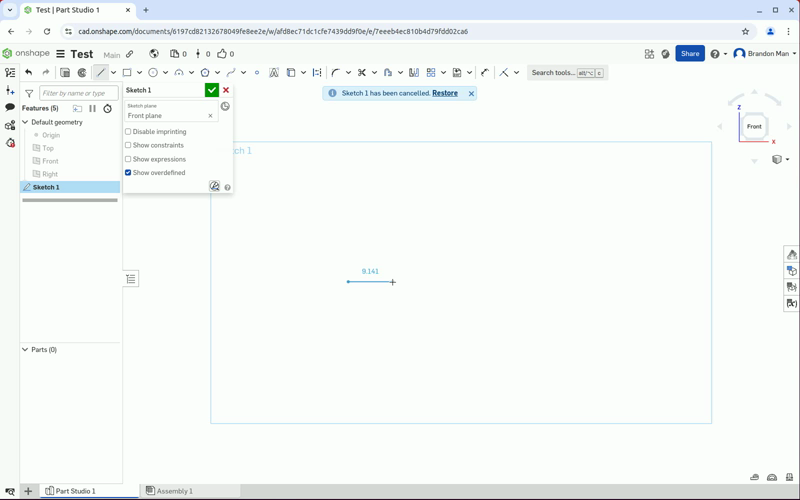
key_up(shift)
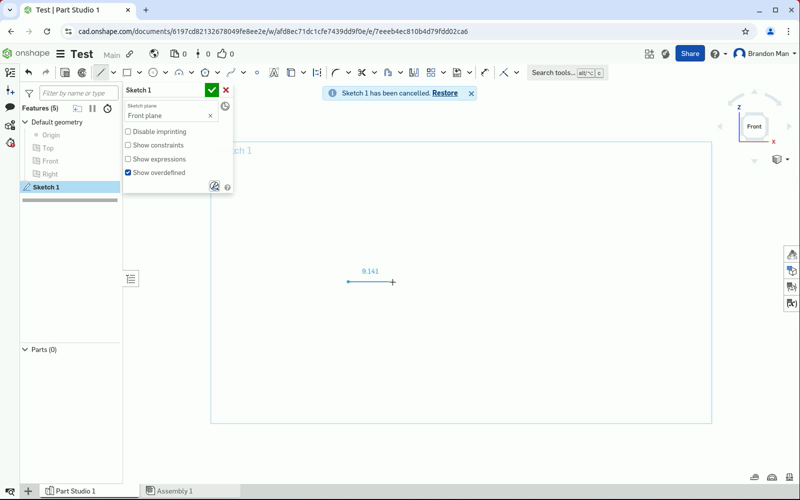
key(esc)
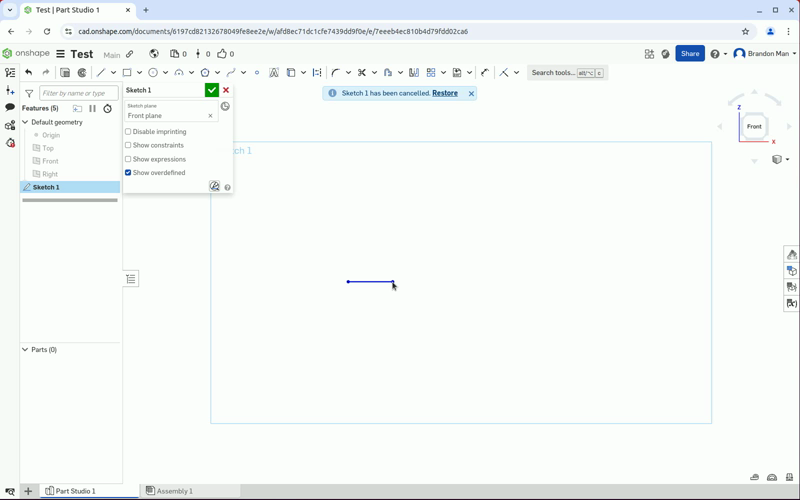
key(a)
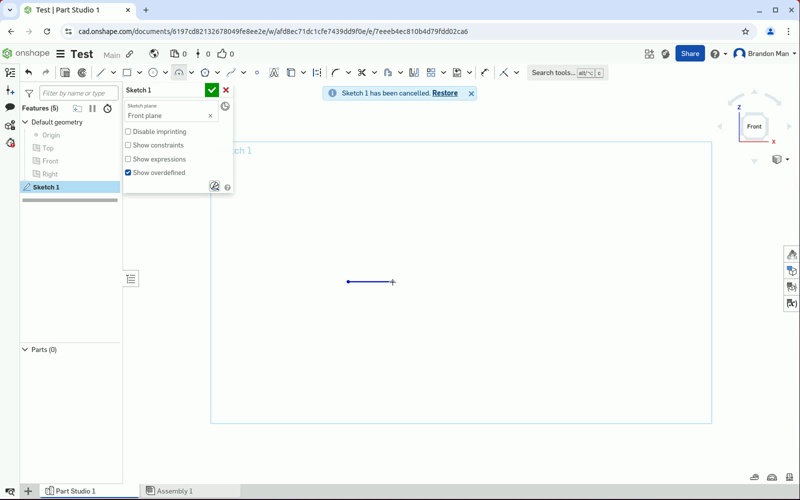
mouse_move(392, 281)
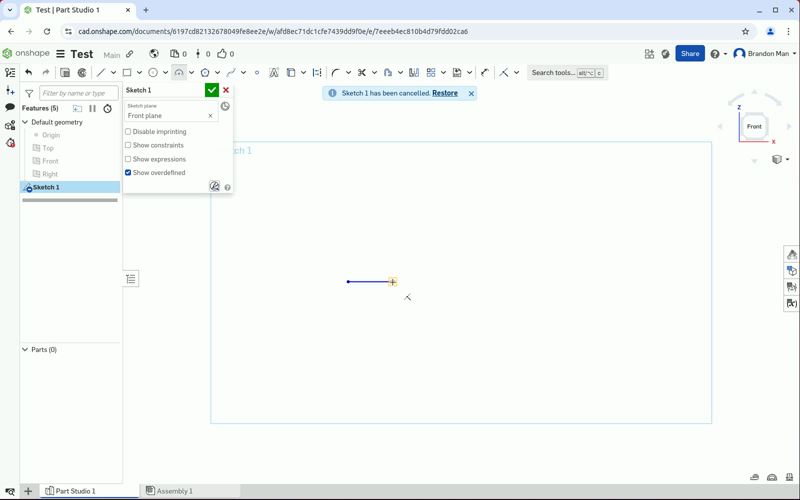
click(392, 281)
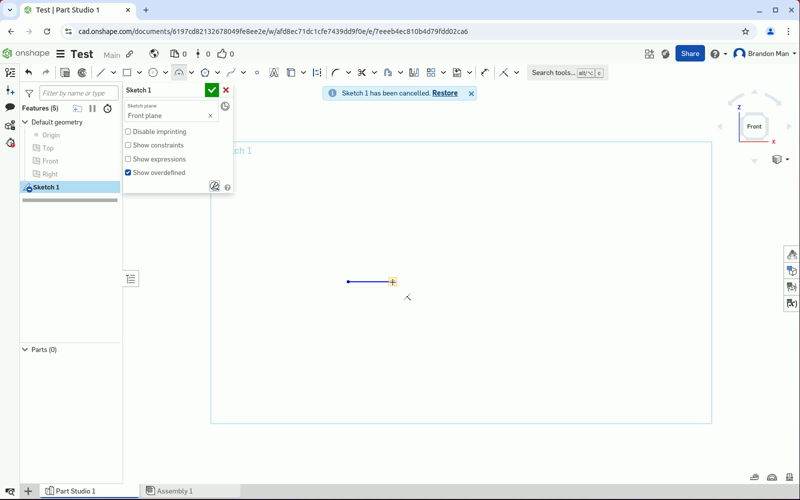
key_down(shift)
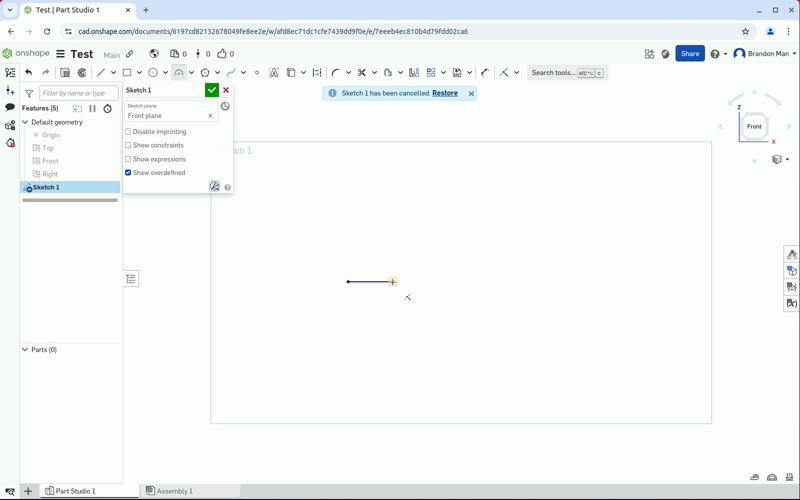
mouse_move(527, 281)
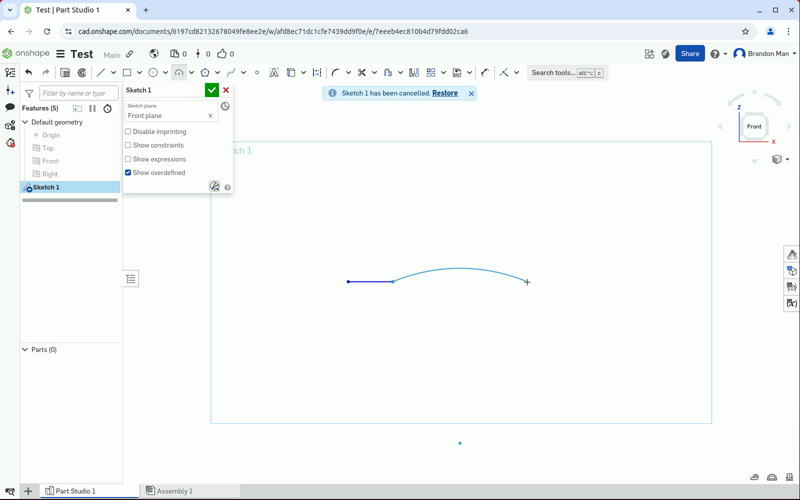
click(527, 281)
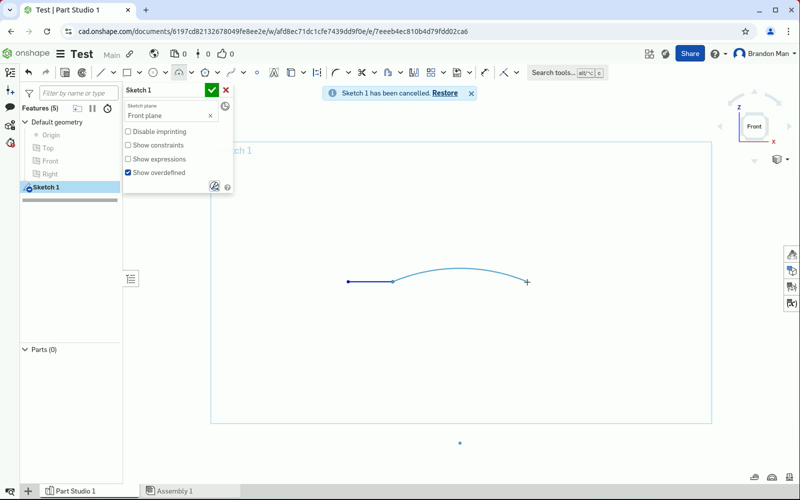
mouse_move(460, 215)
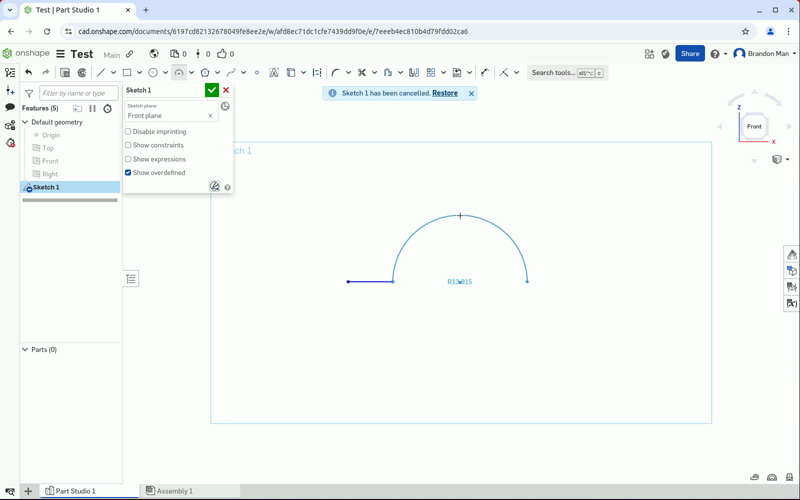
click(460, 215)
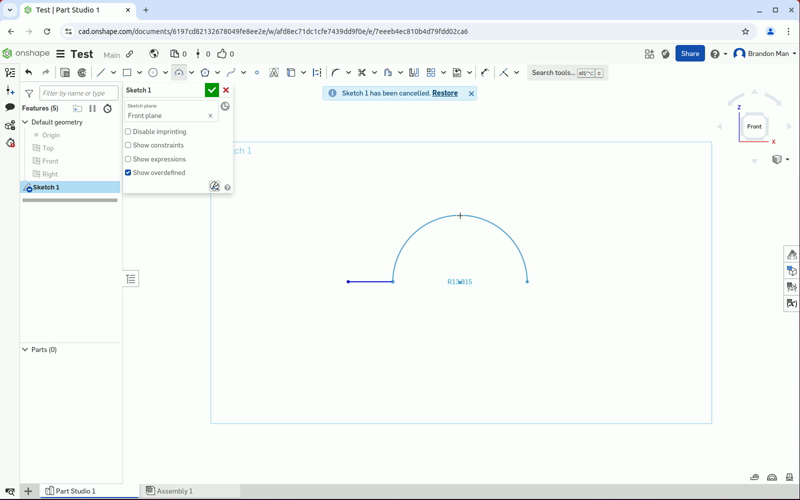
key_up(shift)
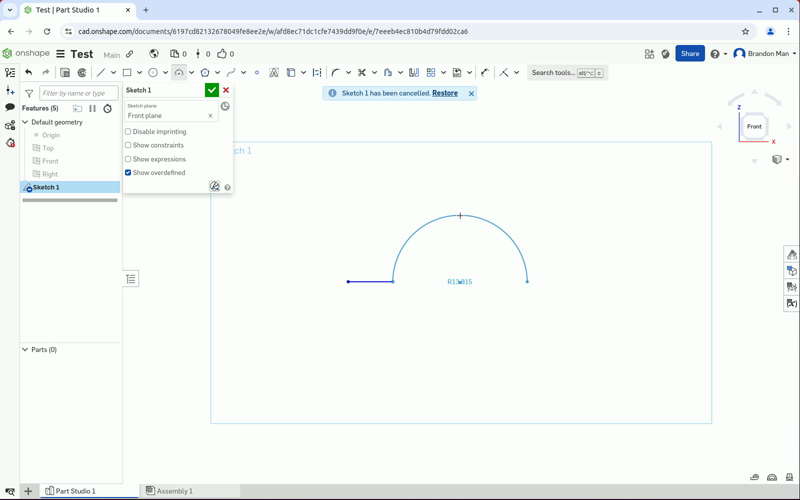
key(esc)
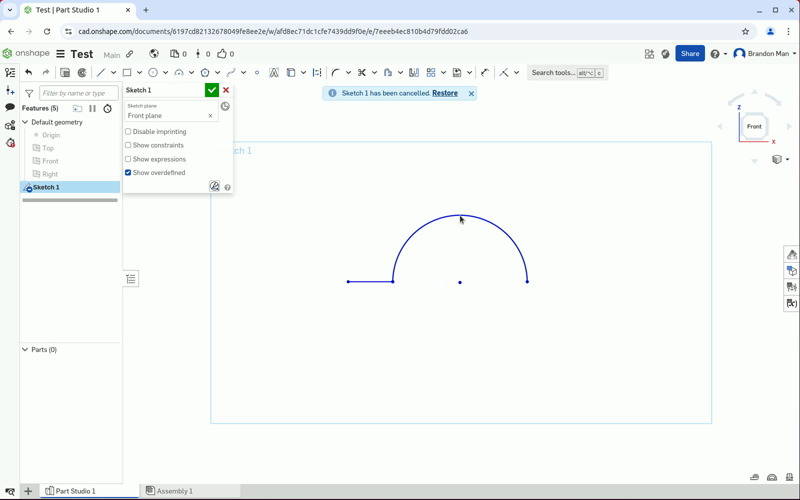
key(l)
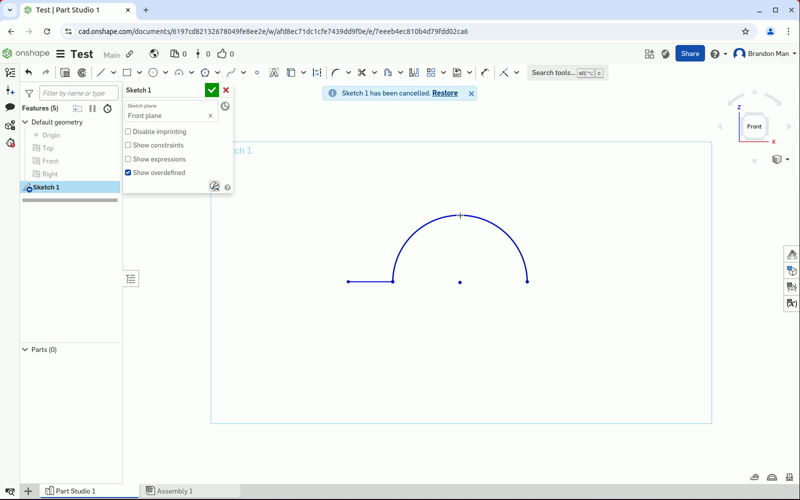
mouse_move(527, 281)
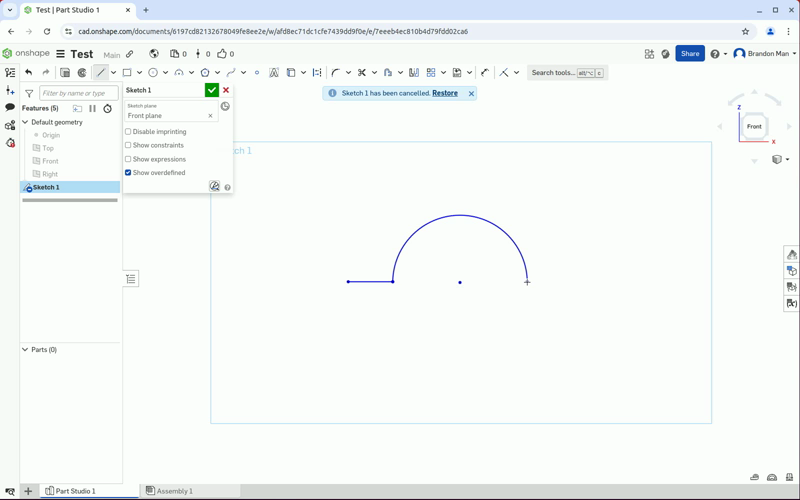
click(527, 281)
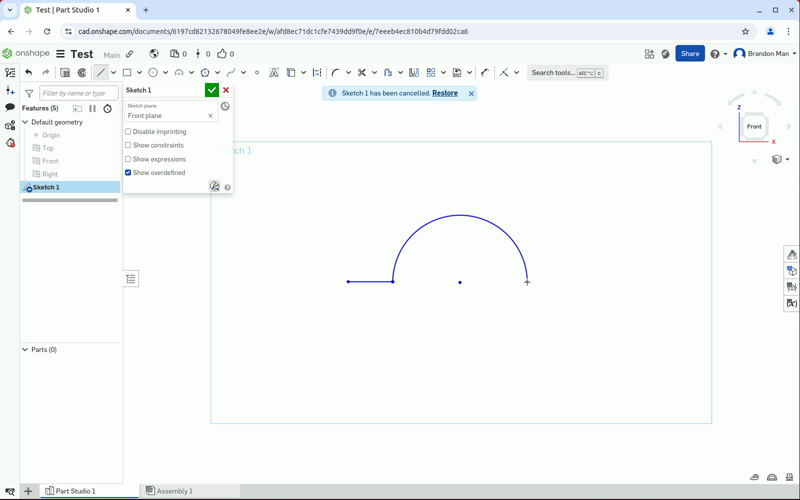
key_down(shift)
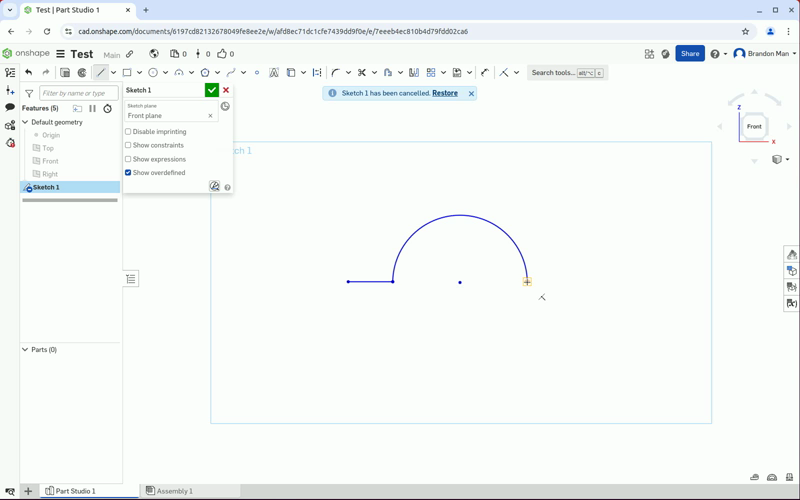
mouse_move(557, 281)
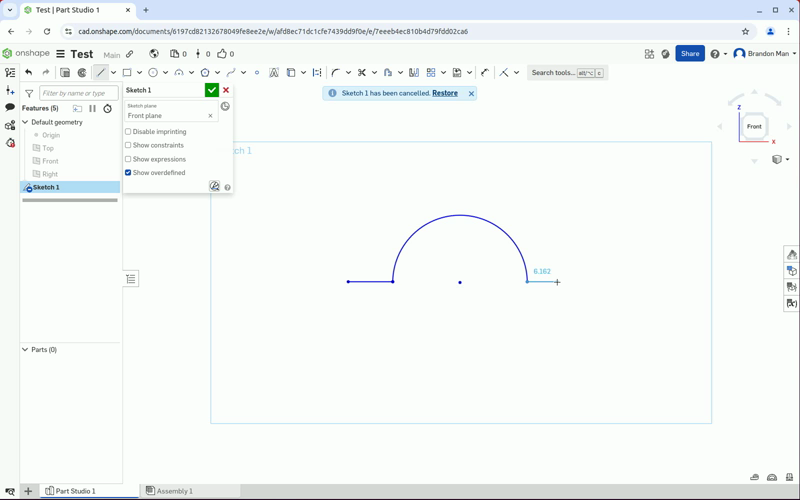
mouse_move(532, 281)
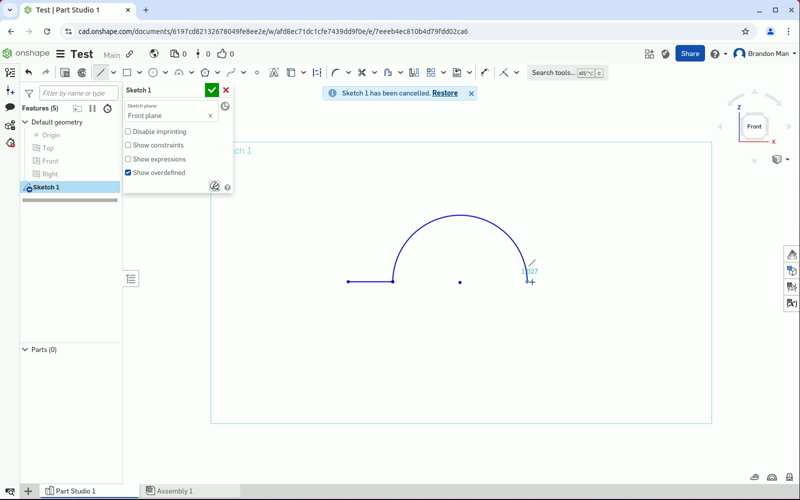
scroll(6)
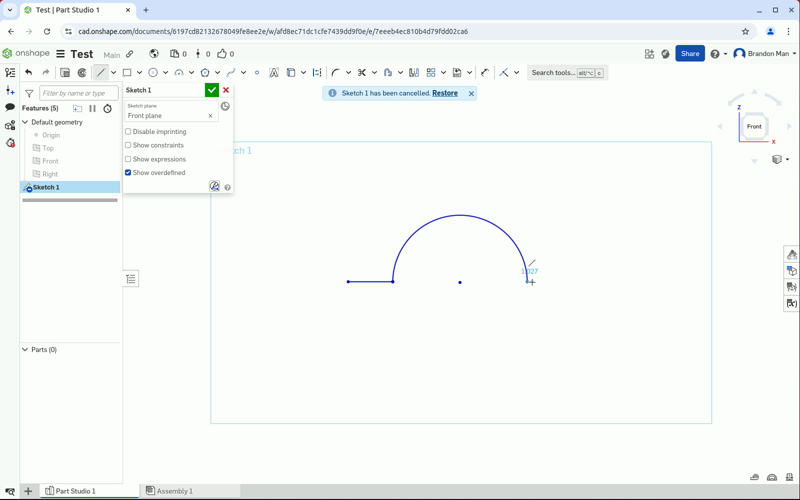
scroll(6)
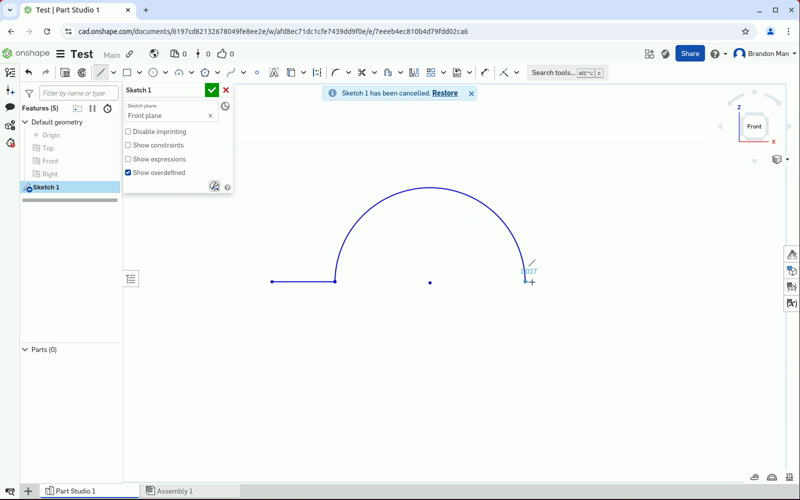
scroll(6)
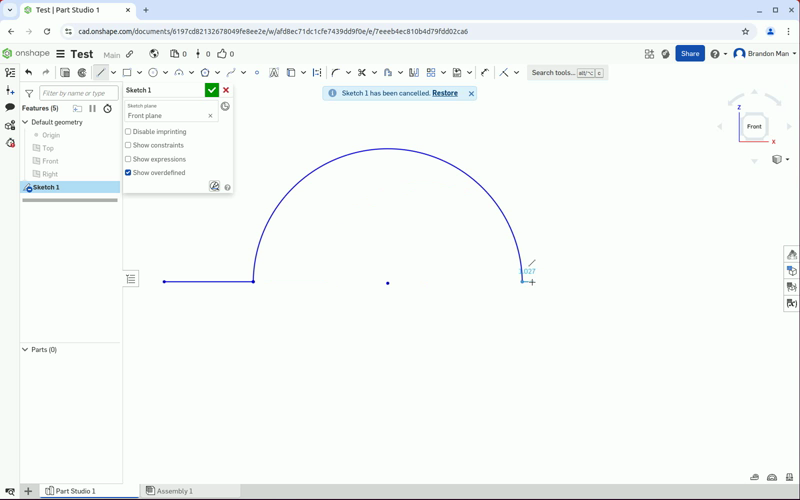
scroll(6)
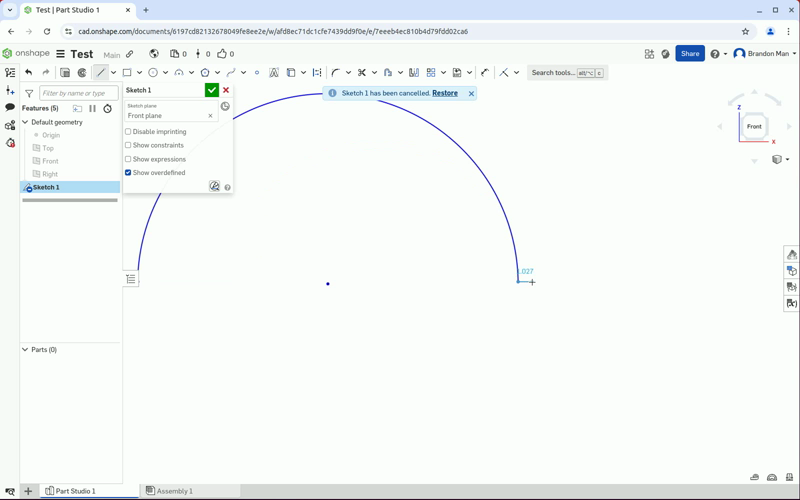
scroll(6)
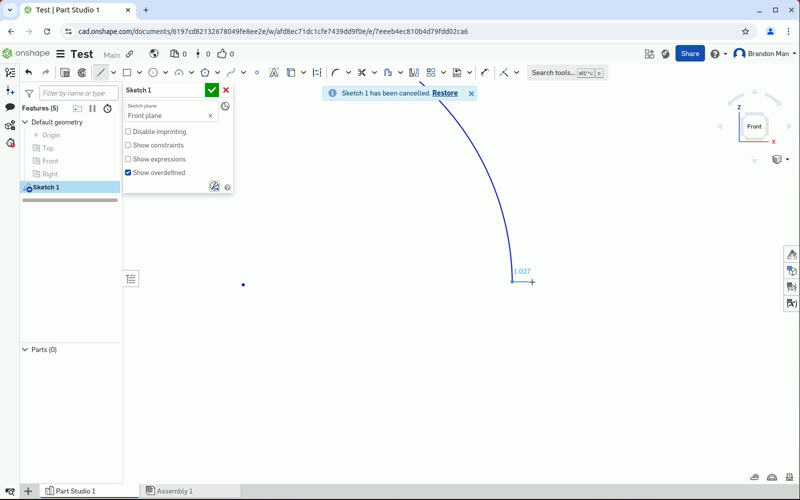
scroll(6)
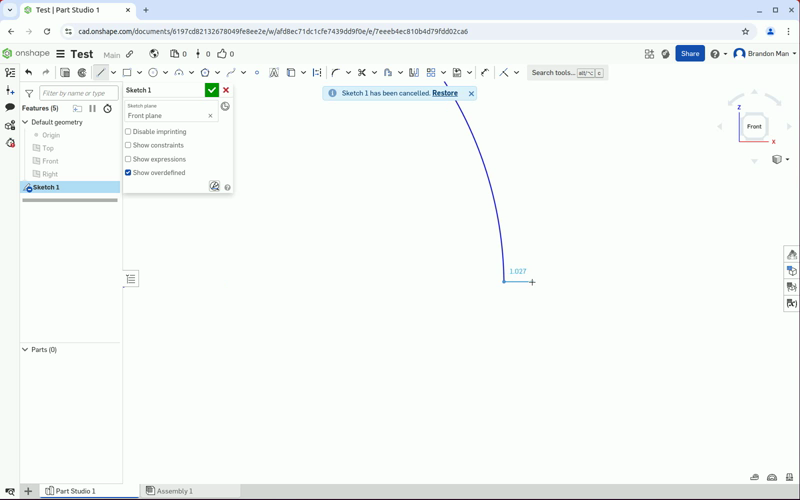
scroll(6)
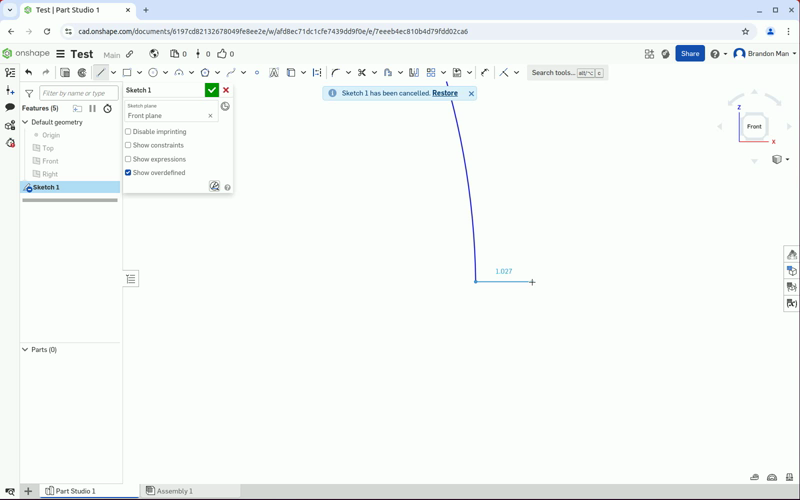
click(532, 281)
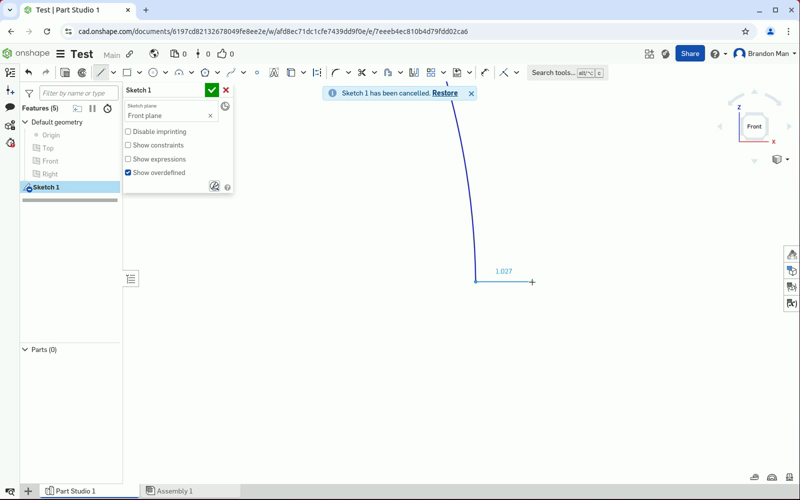
scroll(-6)
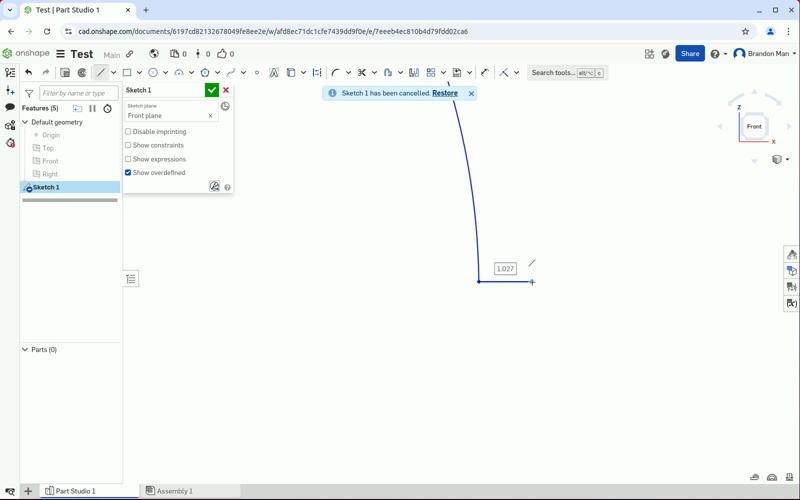
scroll(-6)
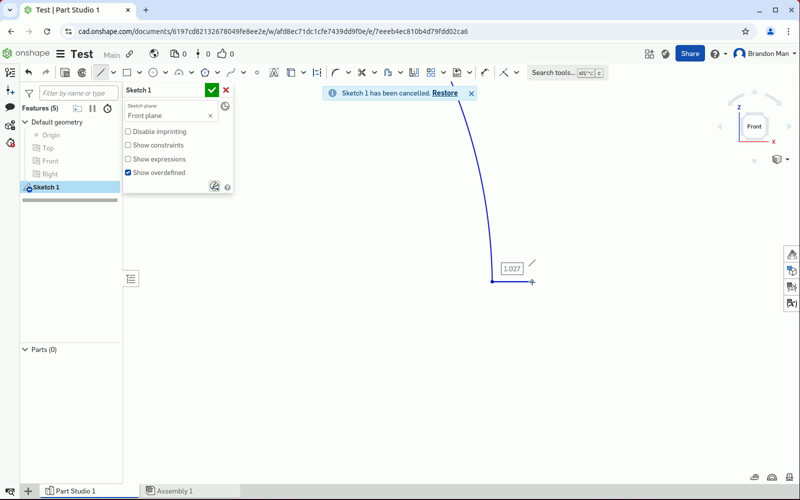
scroll(-6)
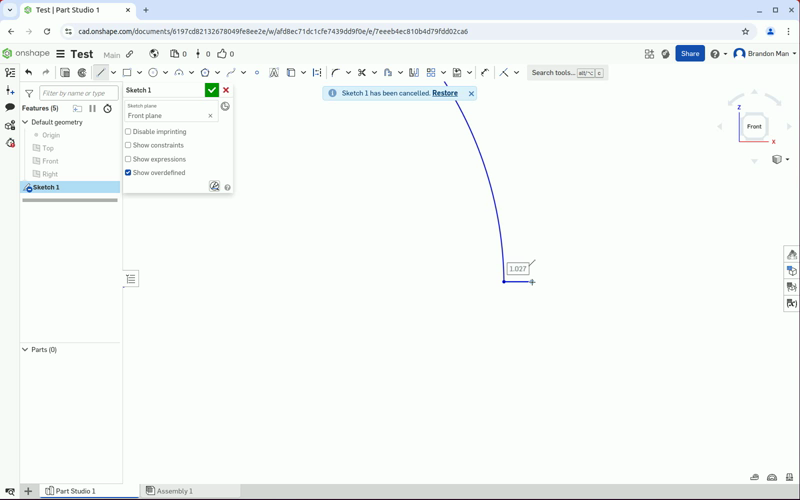
scroll(-6)
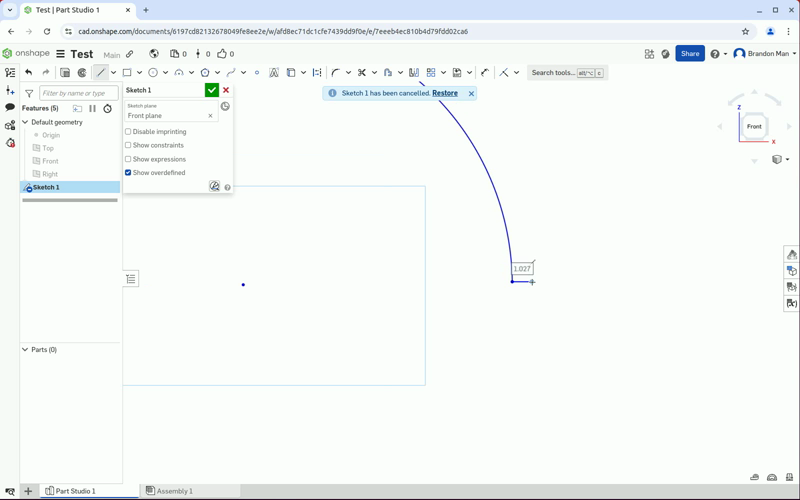
scroll(-6)
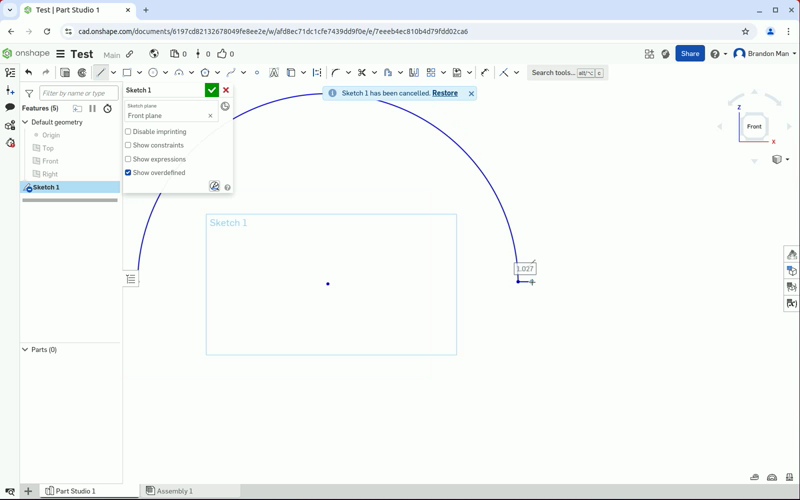
scroll(-6)
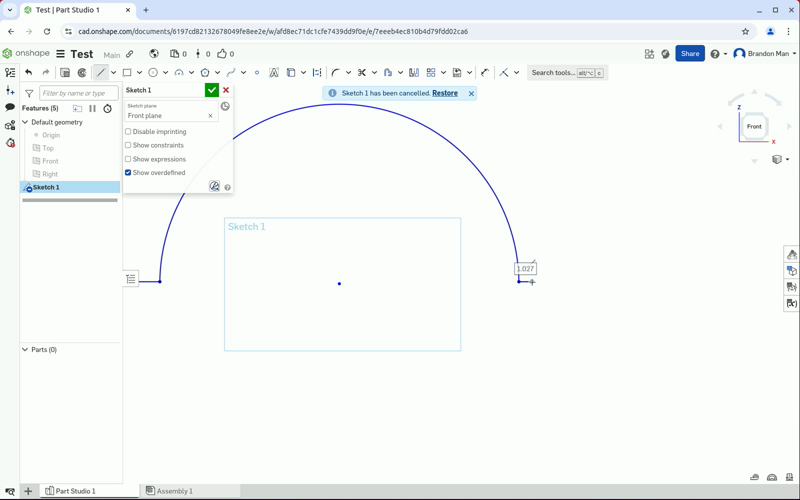
scroll(-6)
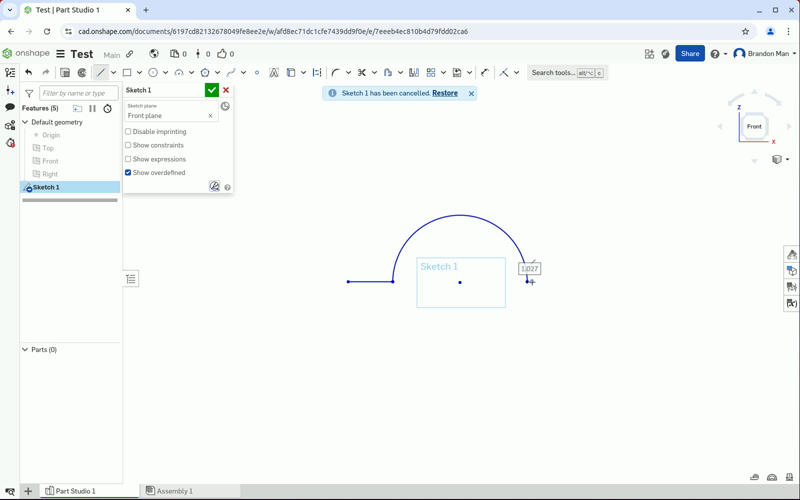
key_up(shift)
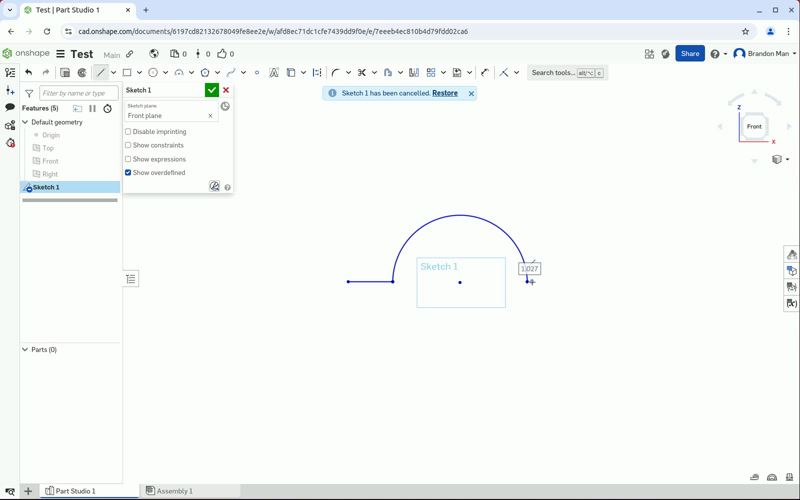
key_down(shift)
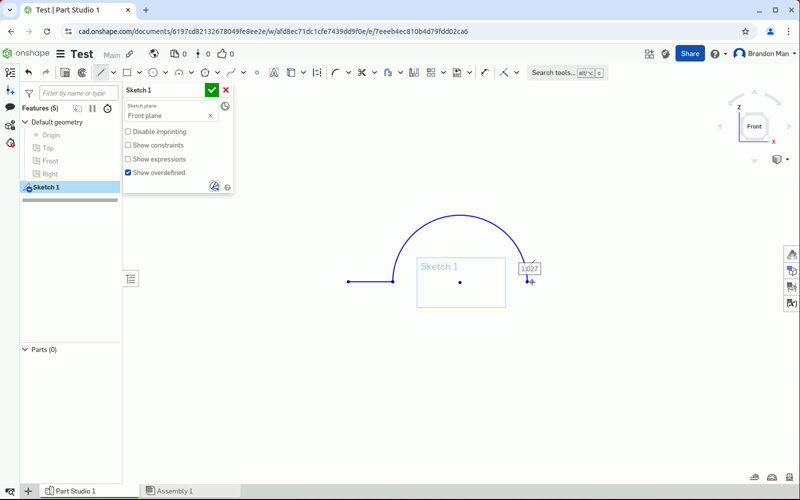
mouse_move(562, 281)
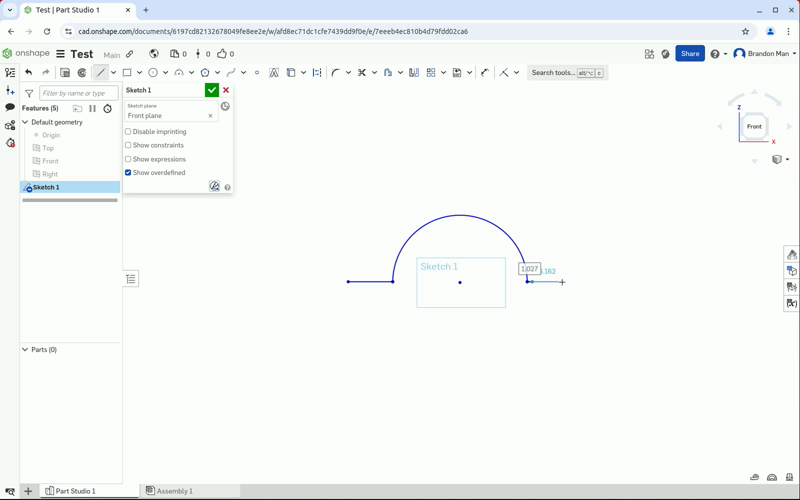
mouse_move(572, 281)
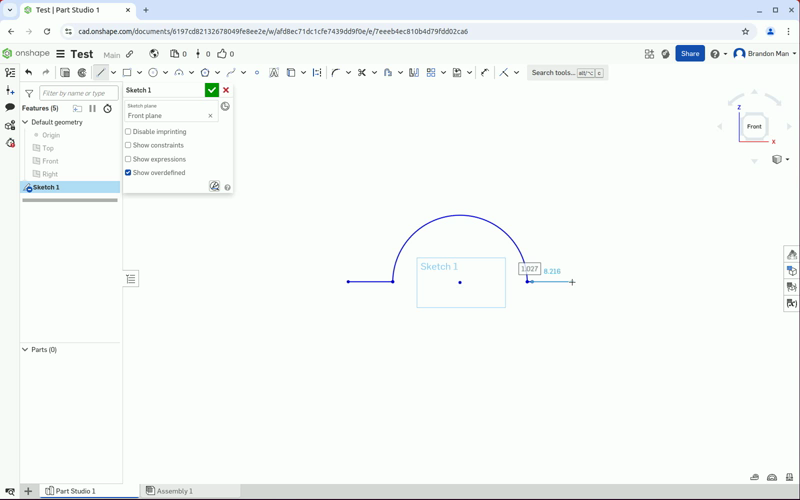
click(572, 281)
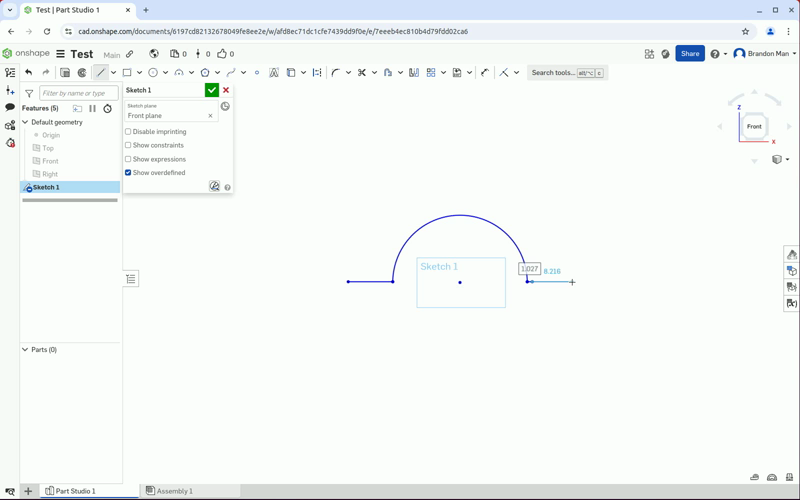
key_up(shift)
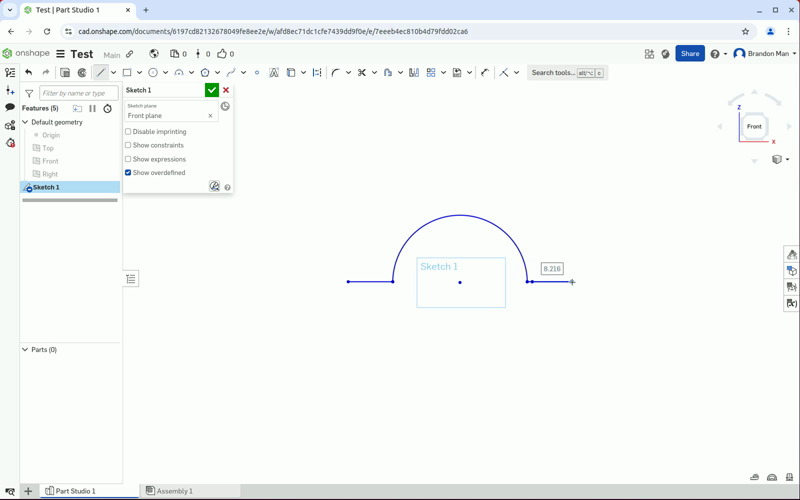
key_down(shift)
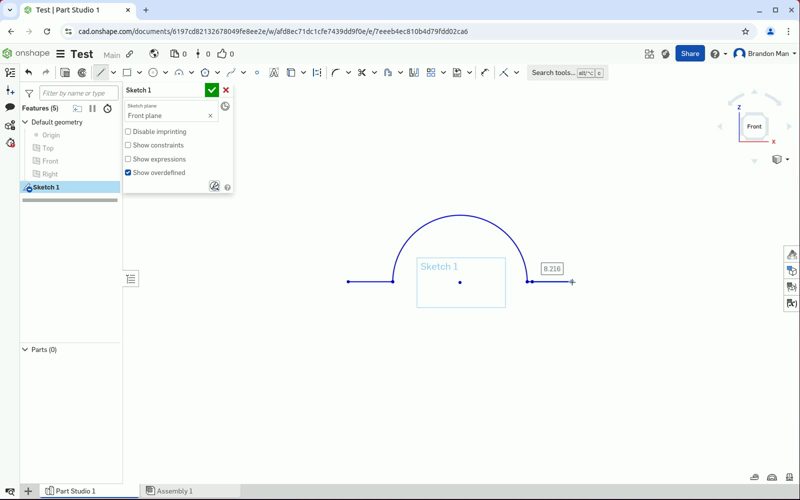
mouse_move(589, 281)
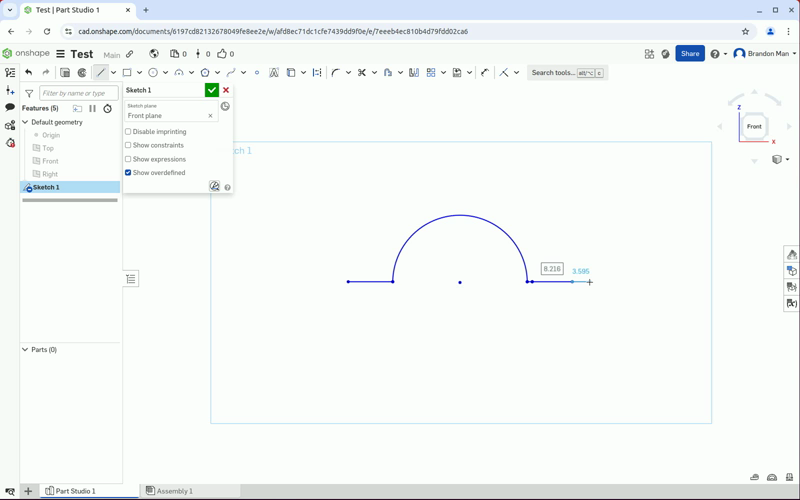
mouse_move(572, 274)
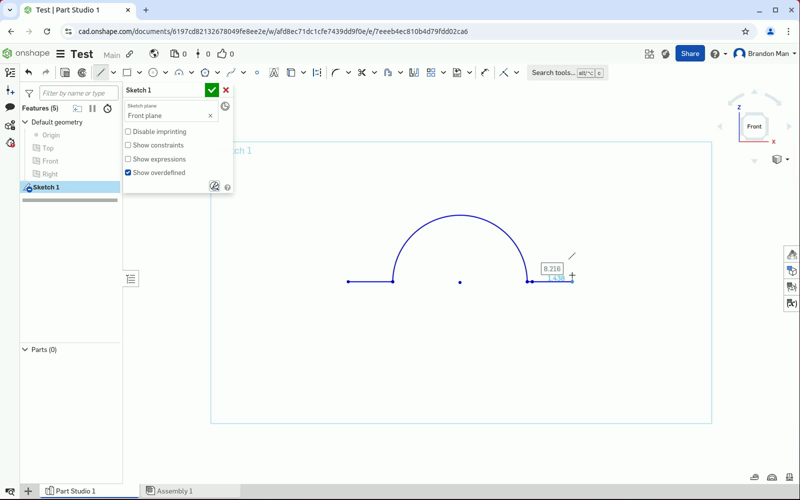
scroll(6)
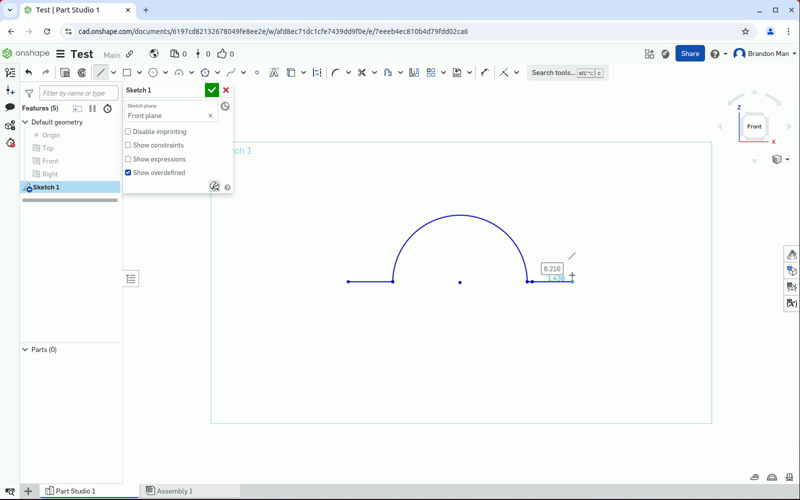
scroll(6)
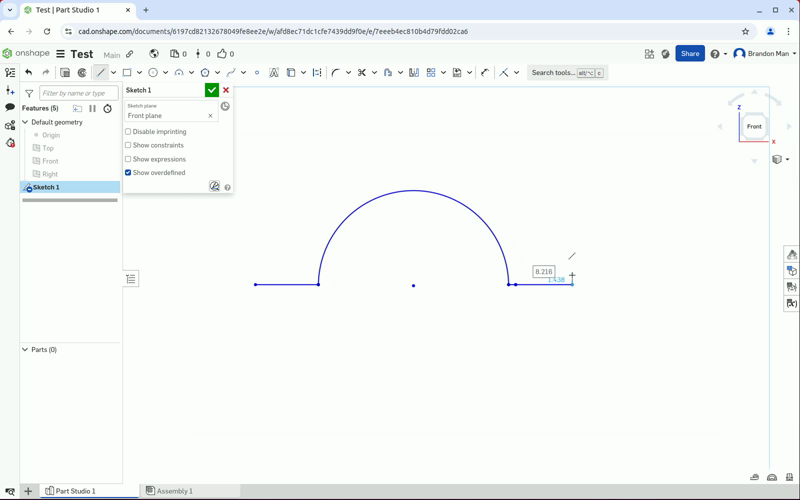
scroll(6)
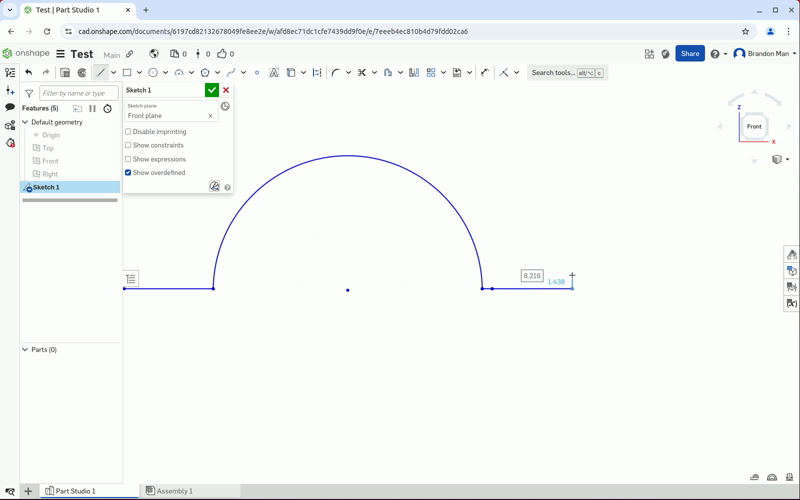
scroll(6)
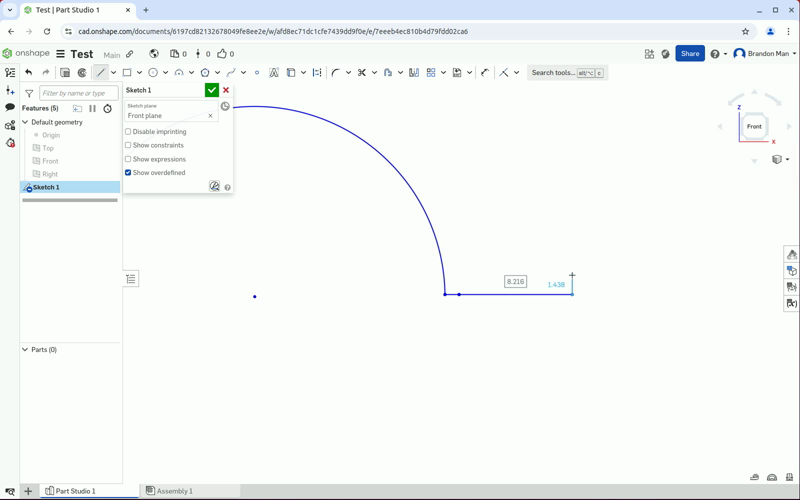
scroll(6)
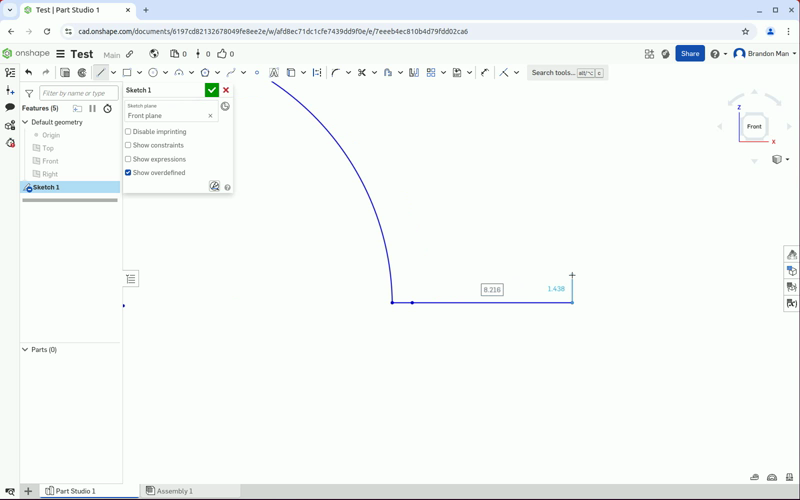
scroll(6)
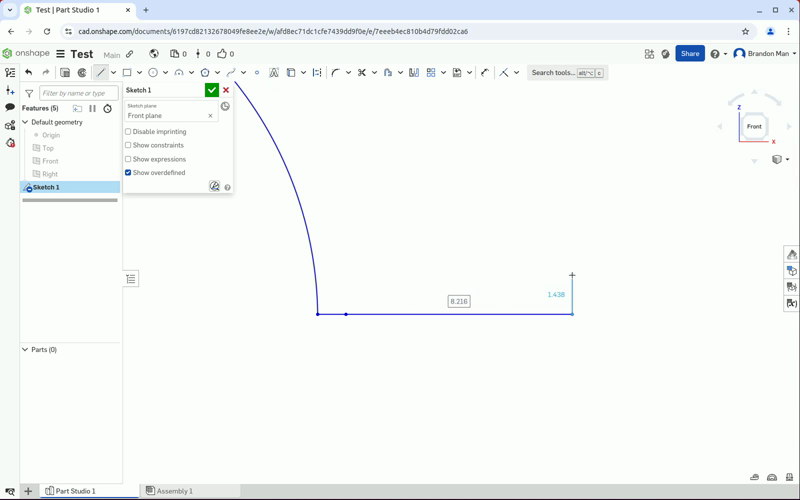
scroll(6)
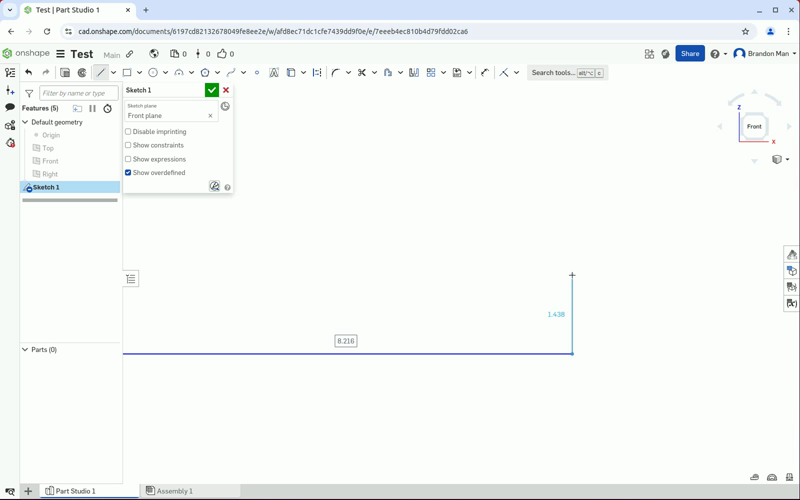
click(572, 274)
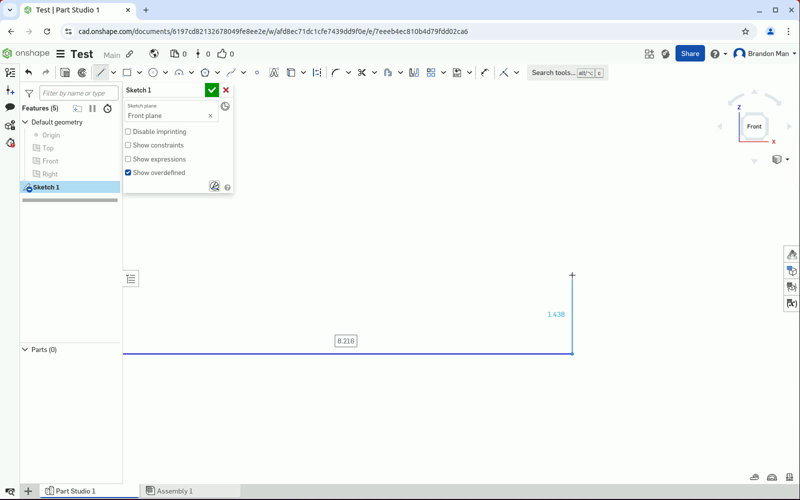
scroll(-6)
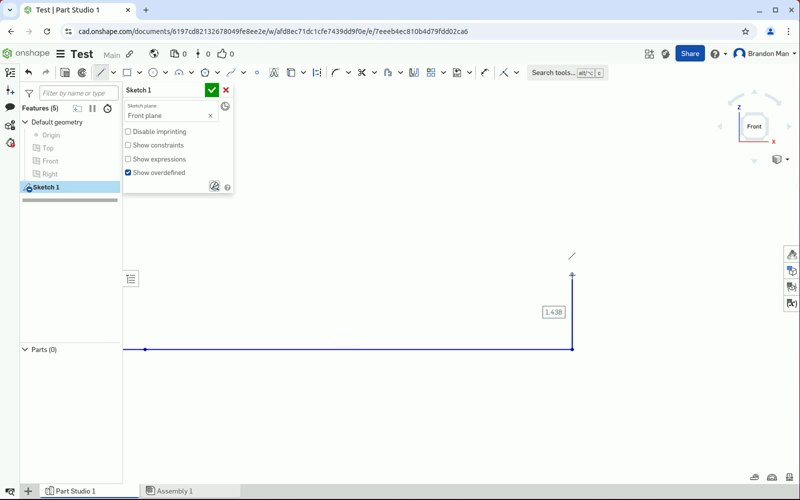
scroll(-6)
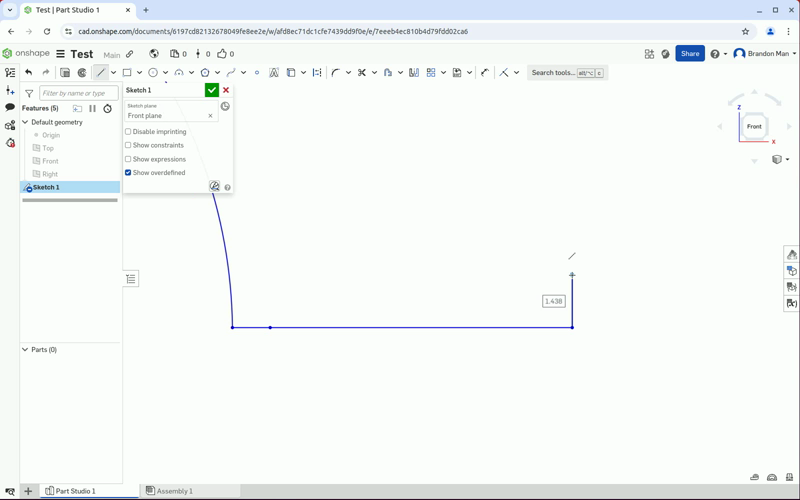
scroll(-6)
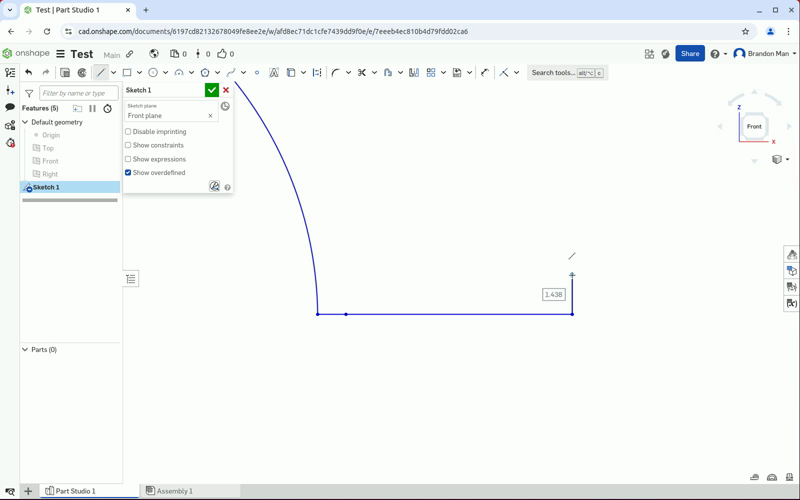
scroll(-6)
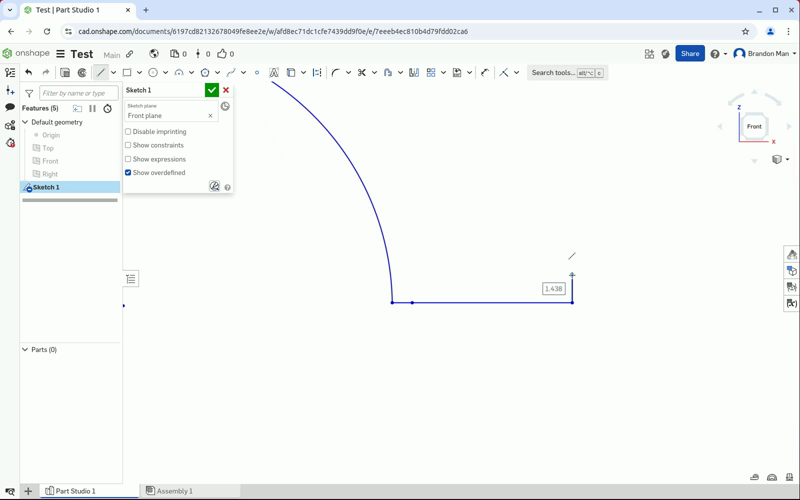
scroll(-6)
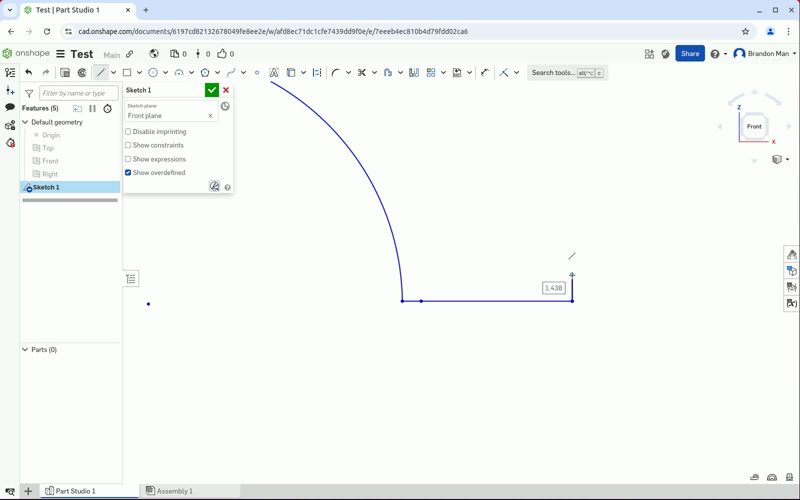
scroll(-6)
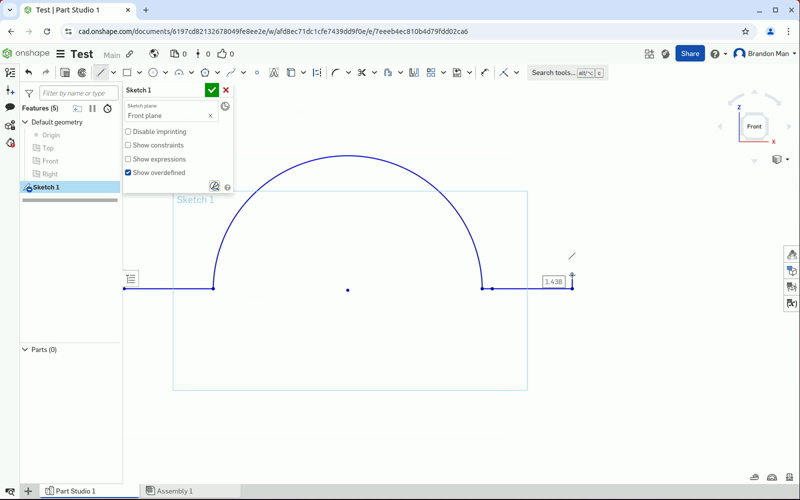
scroll(-6)
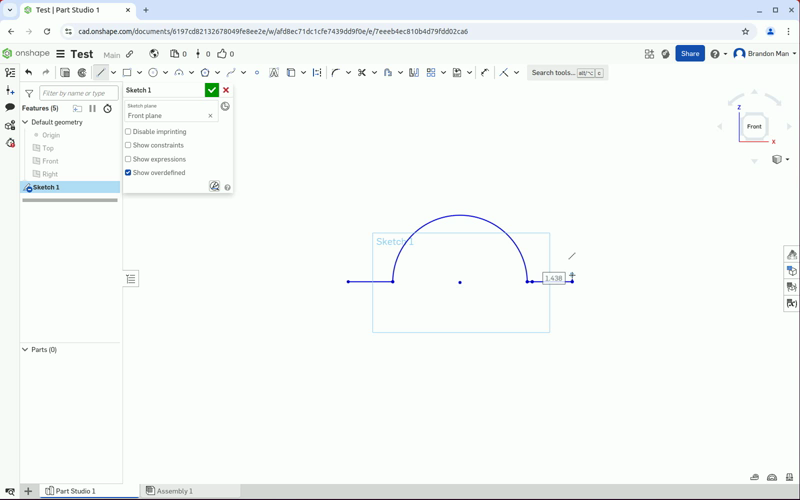
key_up(shift)
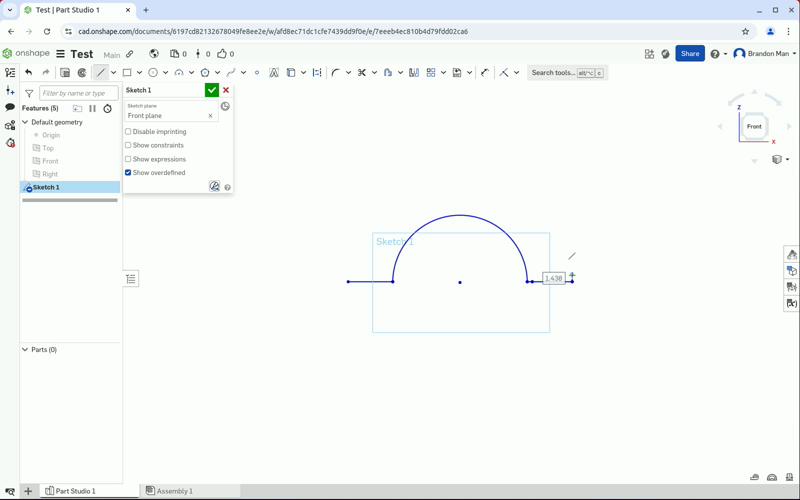
key_down(shift)
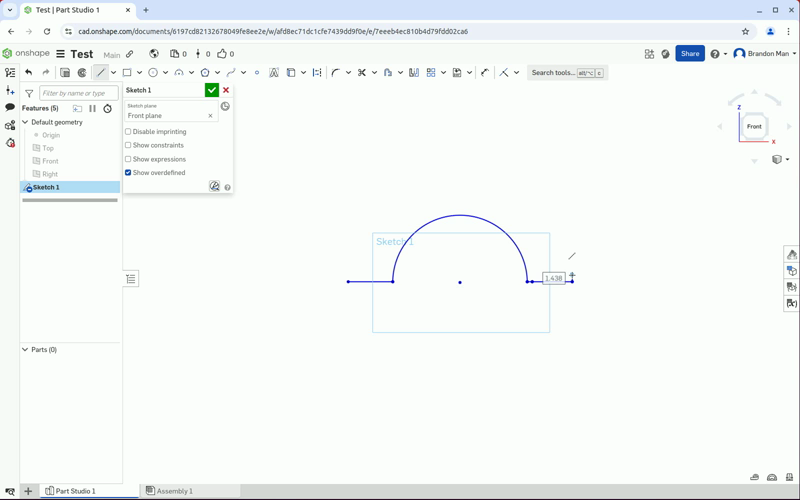
mouse_move(589, 274)
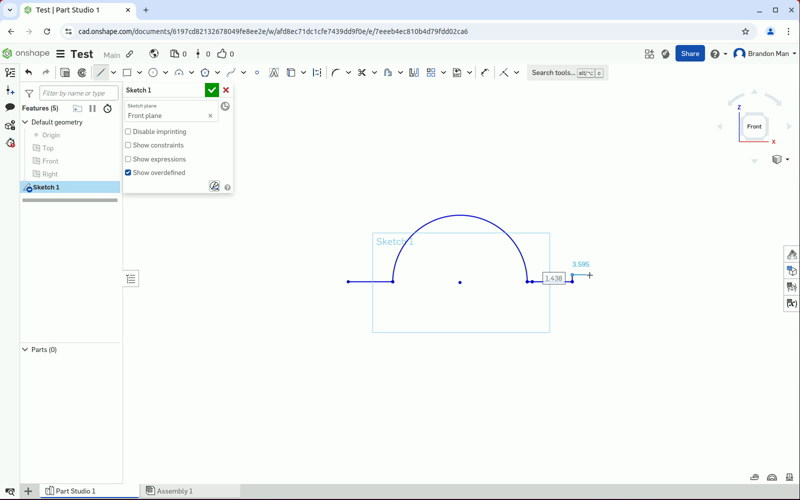
mouse_move(532, 274)
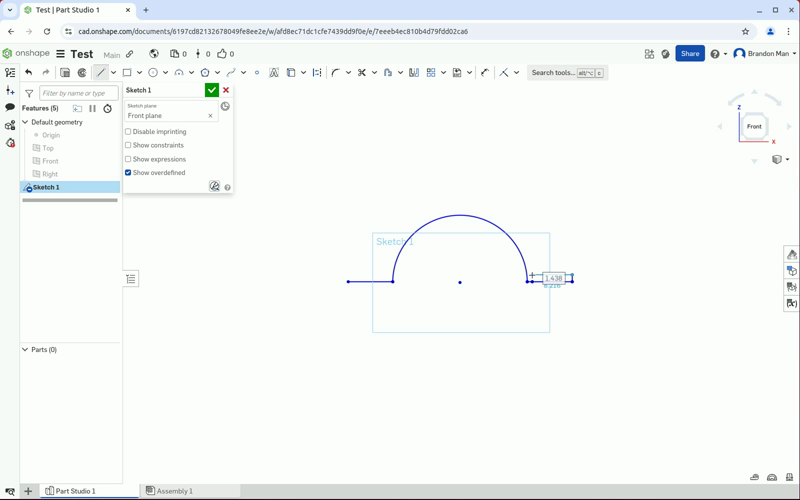
click(532, 274)
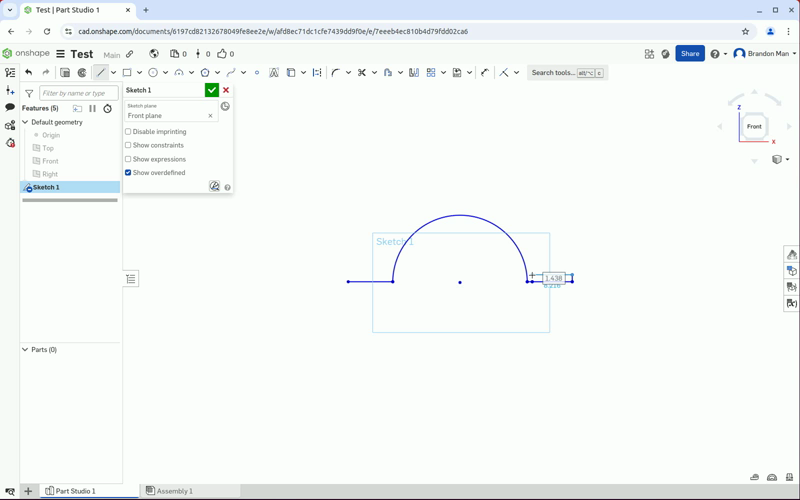
key_up(shift)
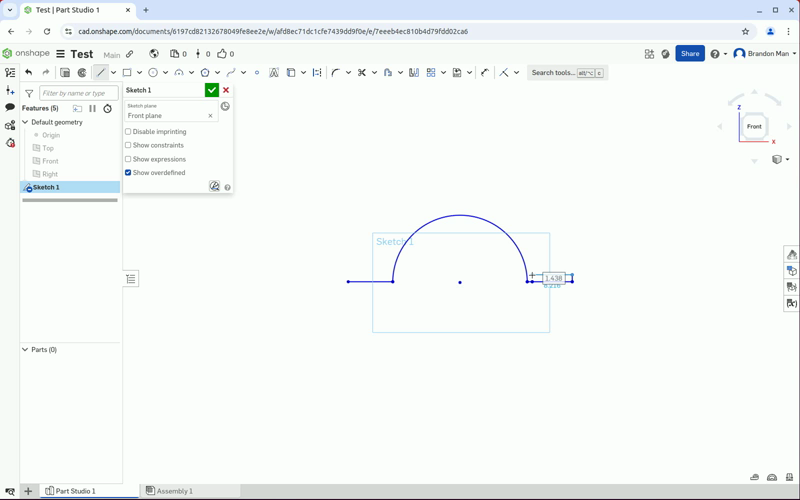
key(esc)
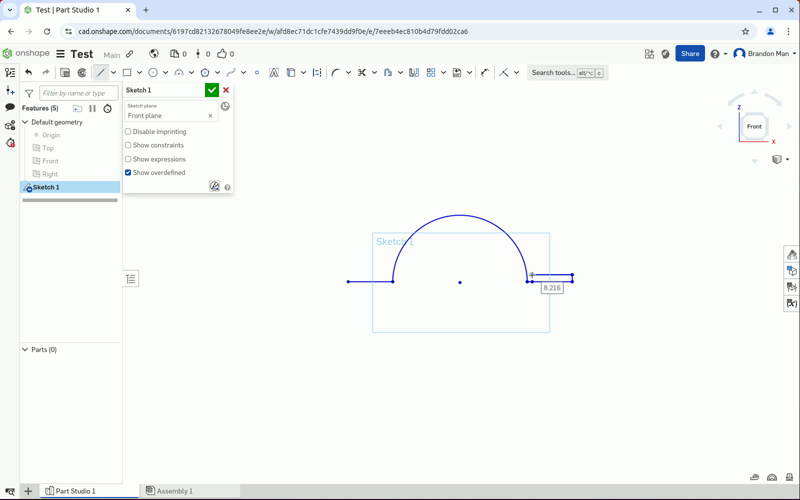
key(a)
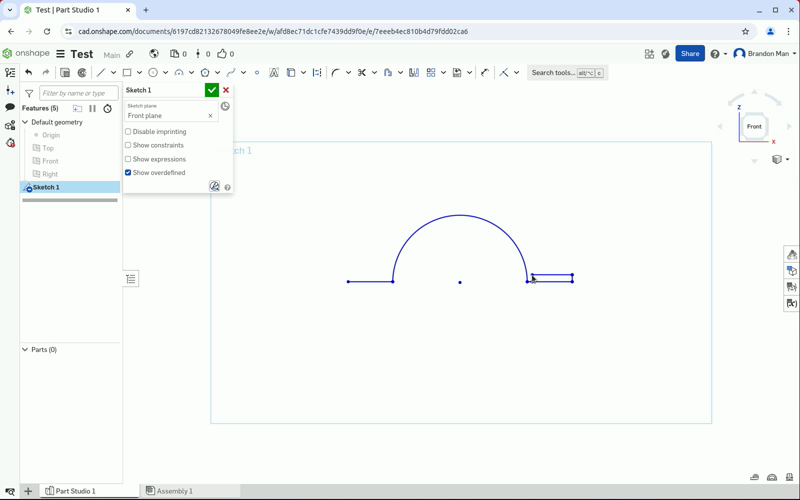
mouse_move(532, 274)
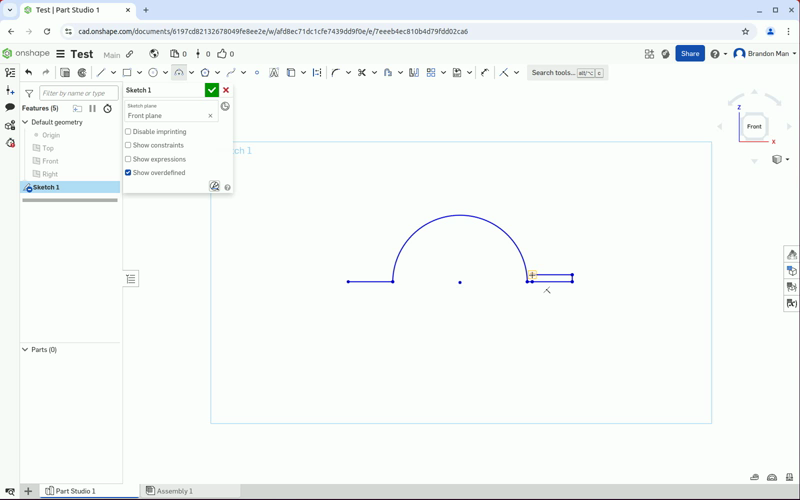
click(532, 274)
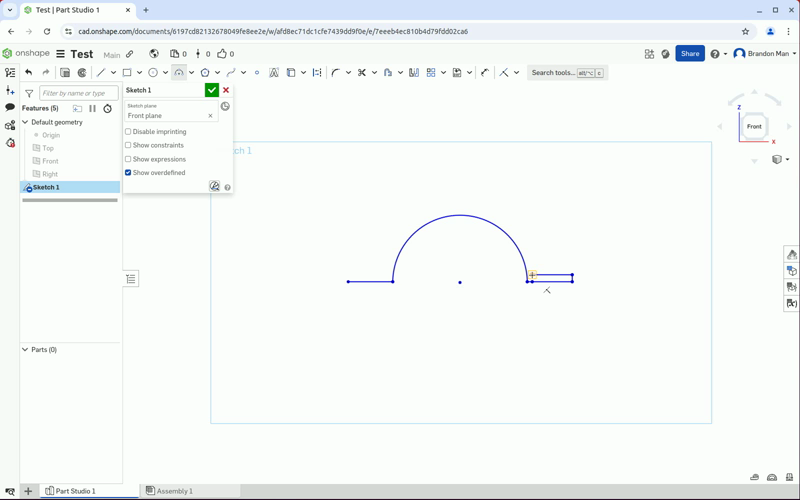
key_down(shift)
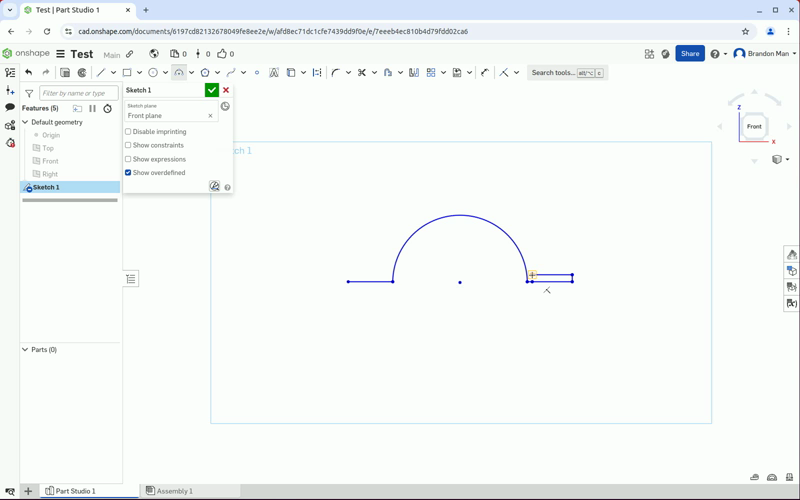
mouse_move(473, 210)
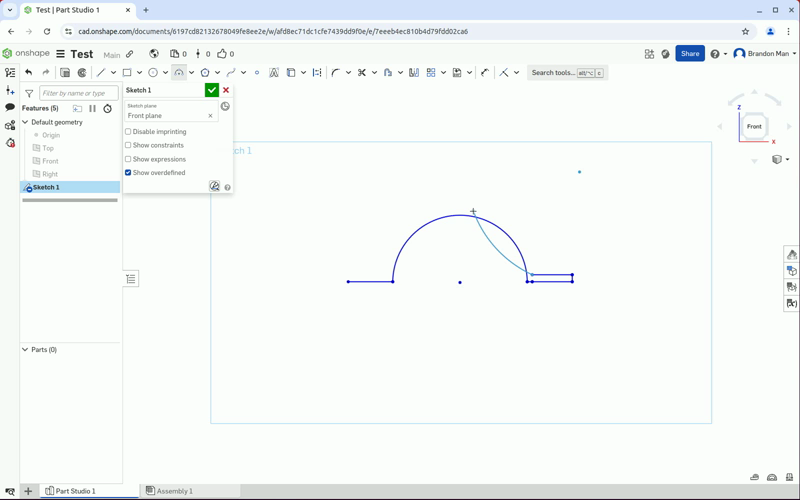
click(473, 210)
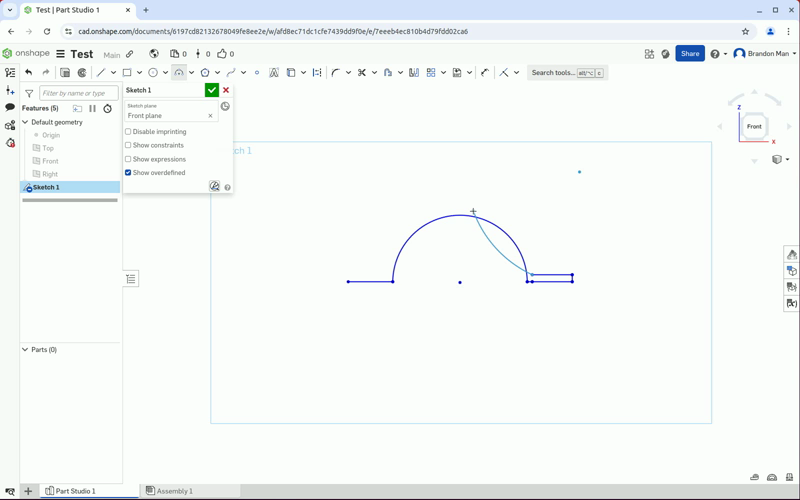
mouse_move(513, 232)
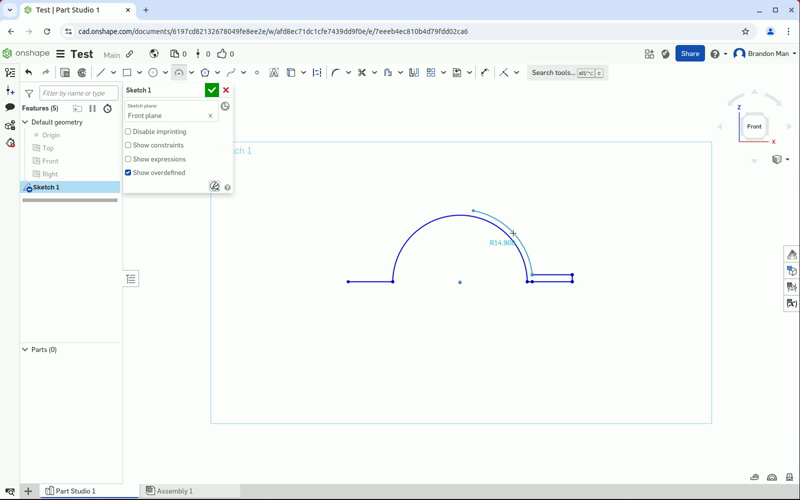
click(513, 232)
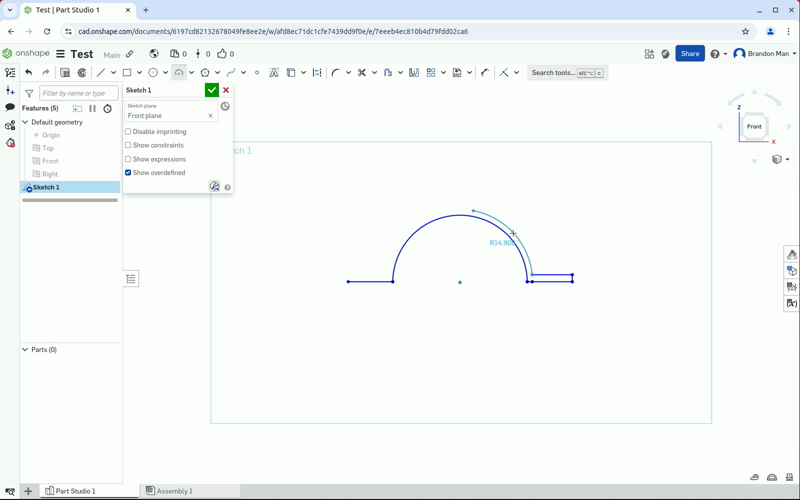
key_up(shift)
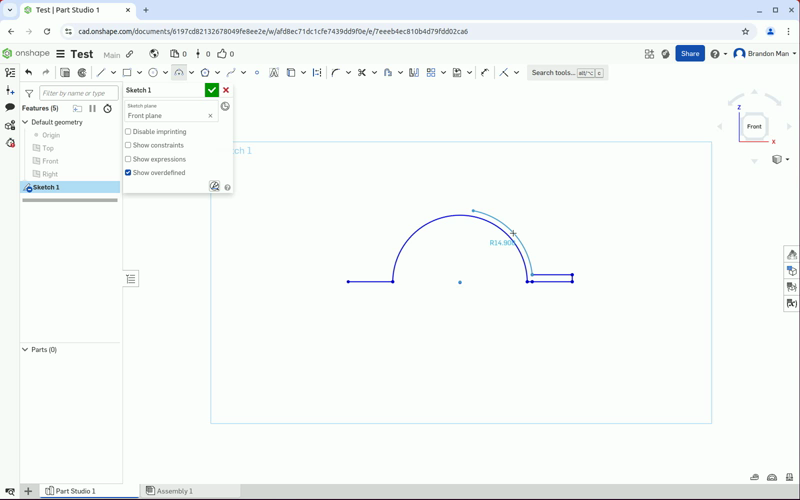
key(esc)
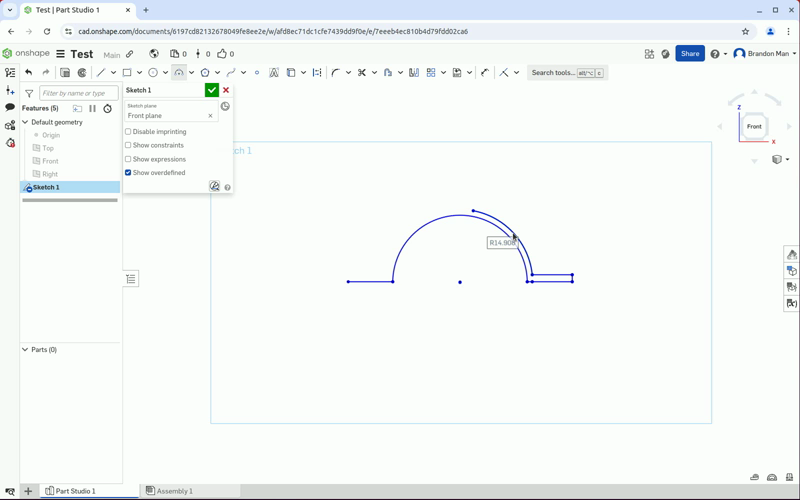
key(l)
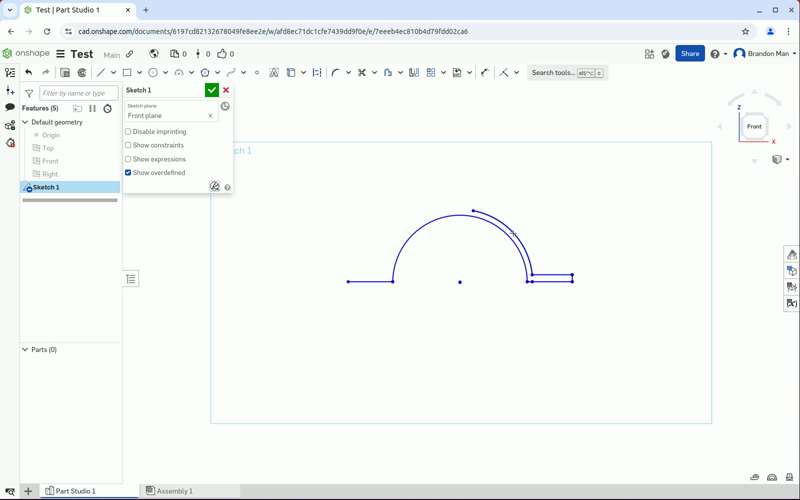
mouse_move(473, 210)
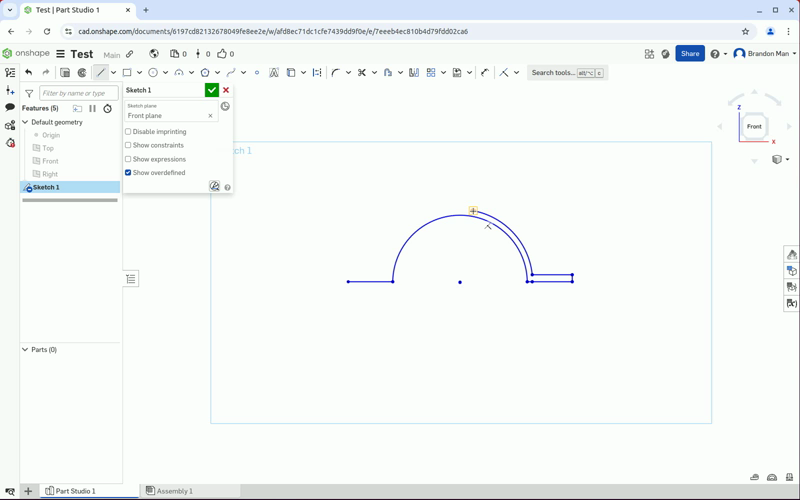
click(473, 210)
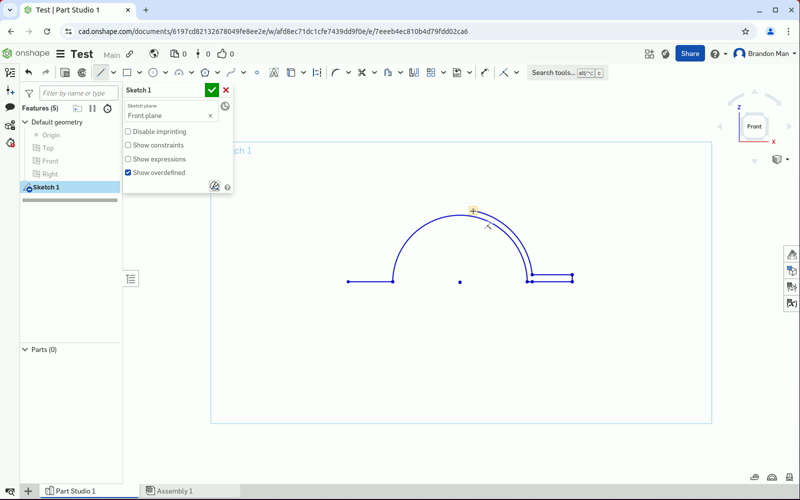
key_down(shift)
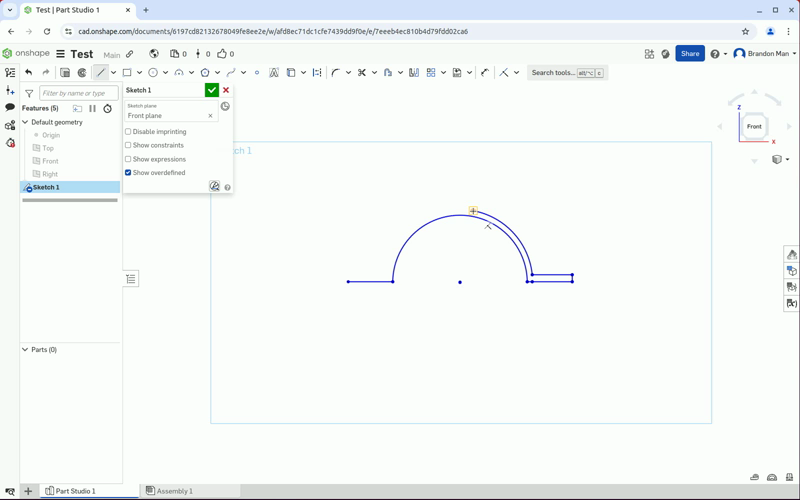
mouse_move(503, 210)
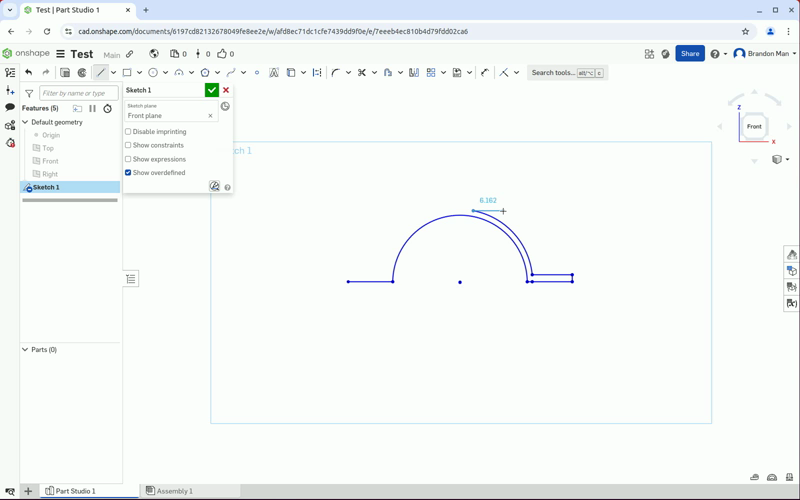
mouse_move(473, 189)
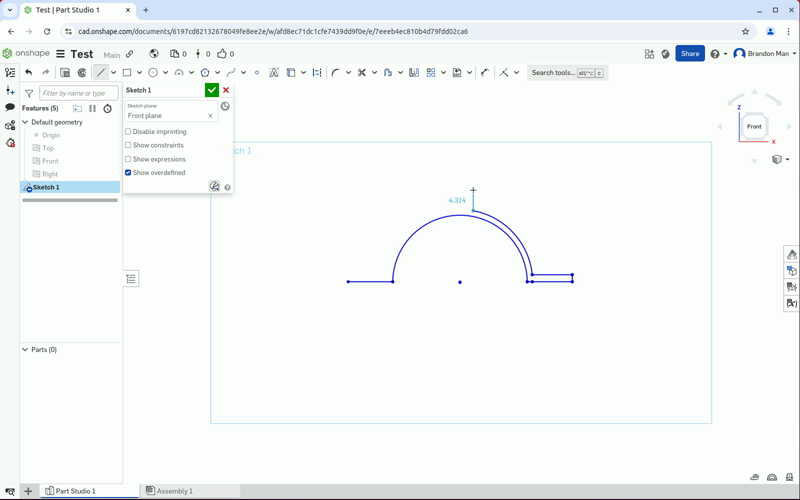
click(473, 189)
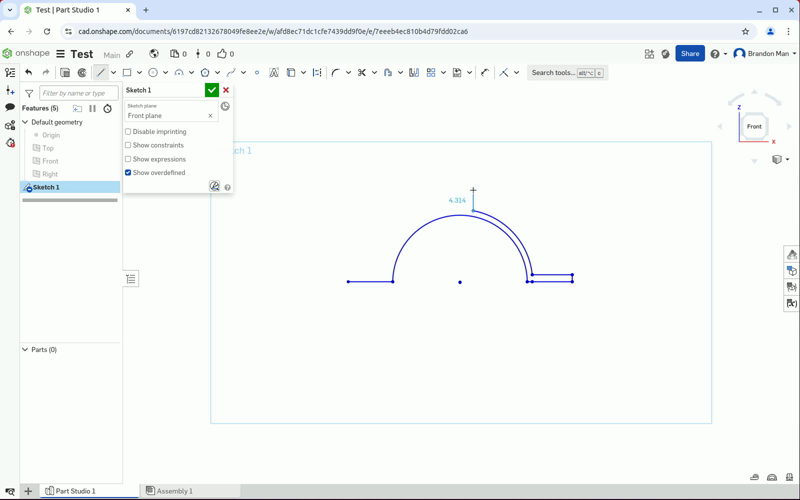
key_up(shift)
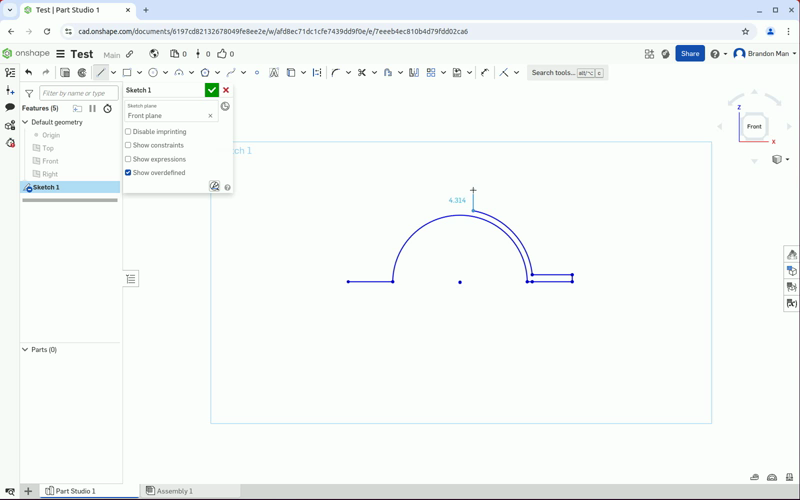
key_down(shift)
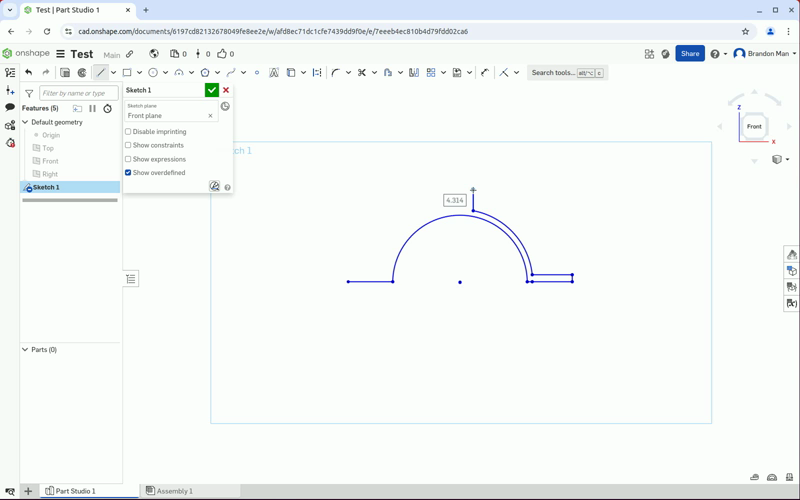
mouse_move(503, 189)
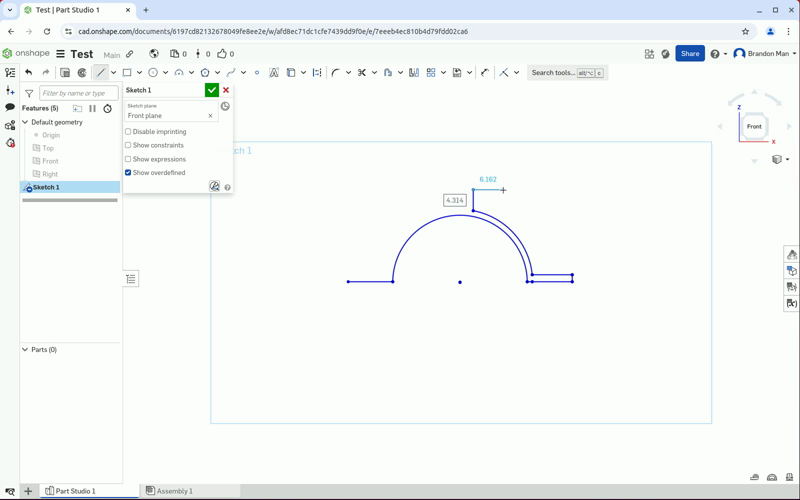
mouse_move(447, 189)
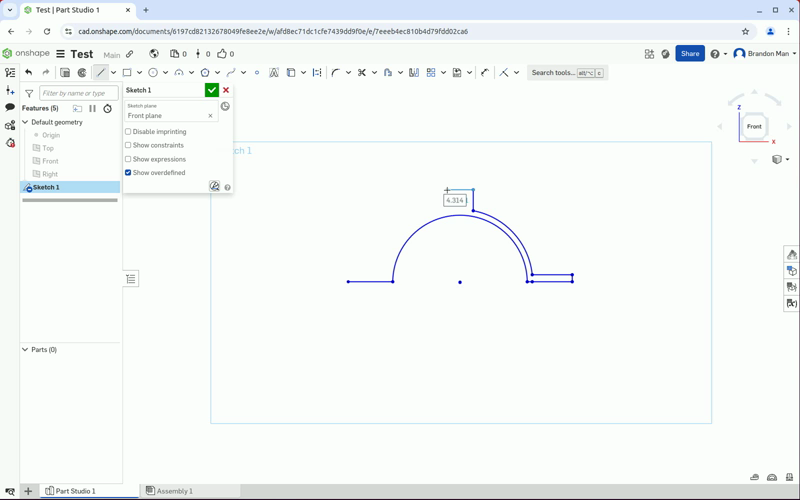
click(447, 189)
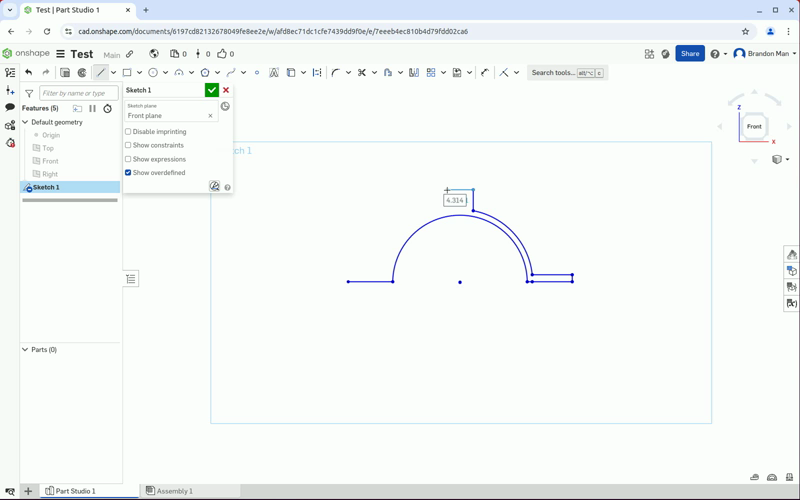
key_up(shift)
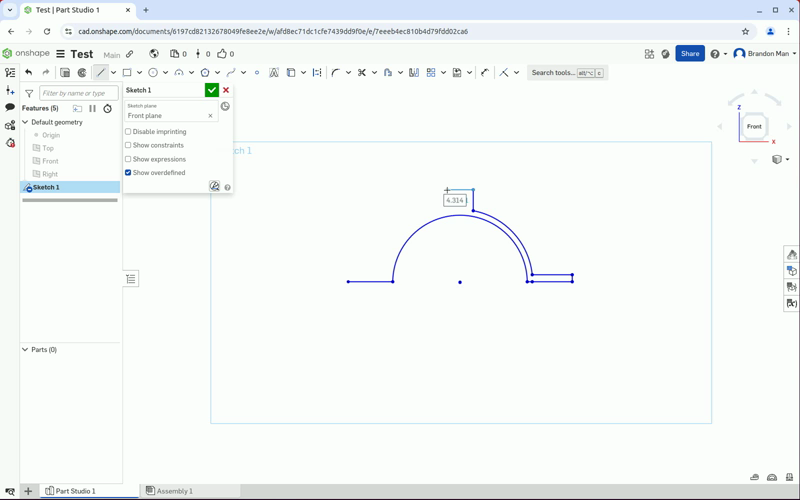
key_down(shift)
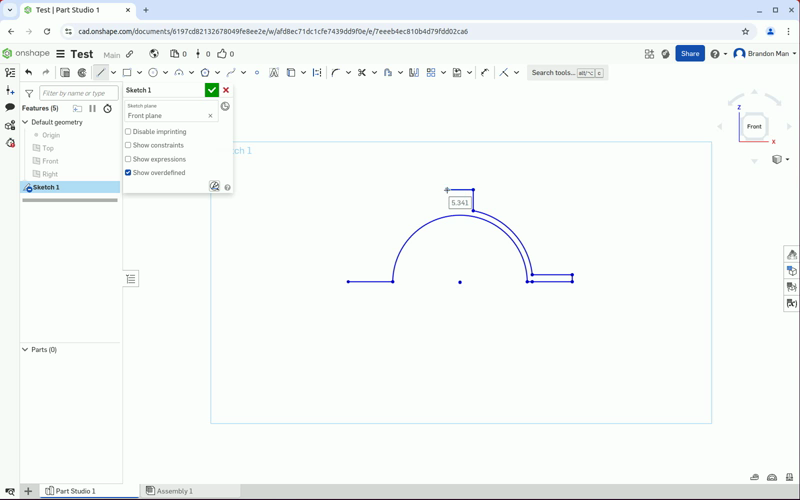
mouse_move(477, 189)
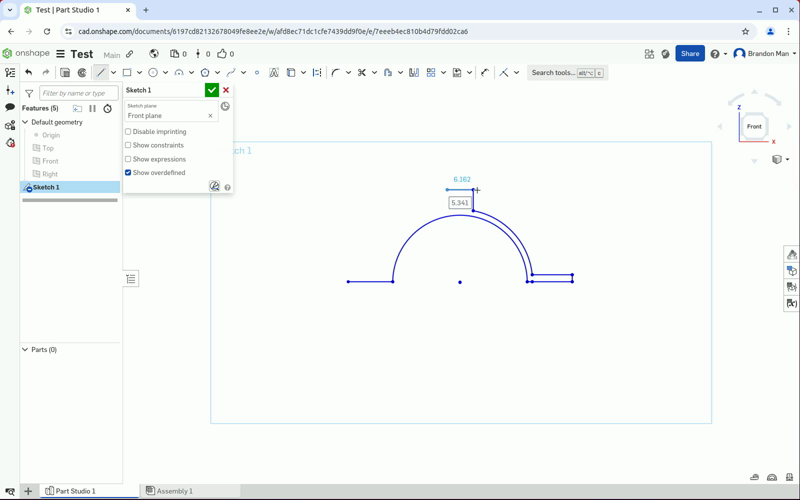
mouse_move(447, 210)
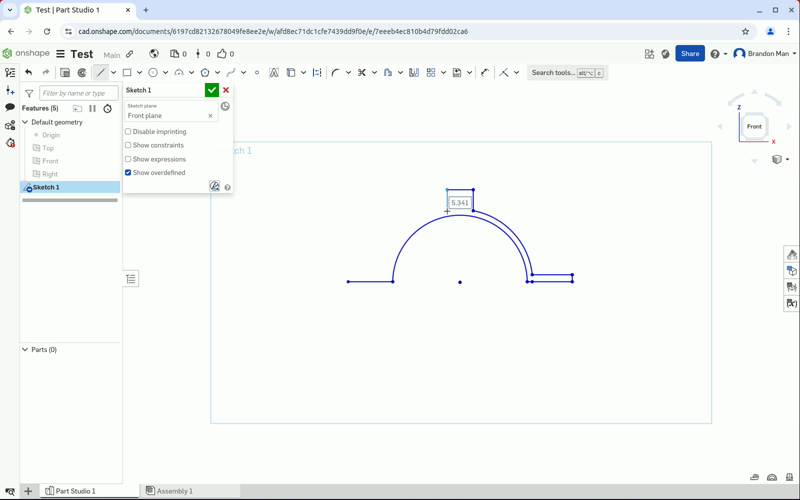
click(447, 210)
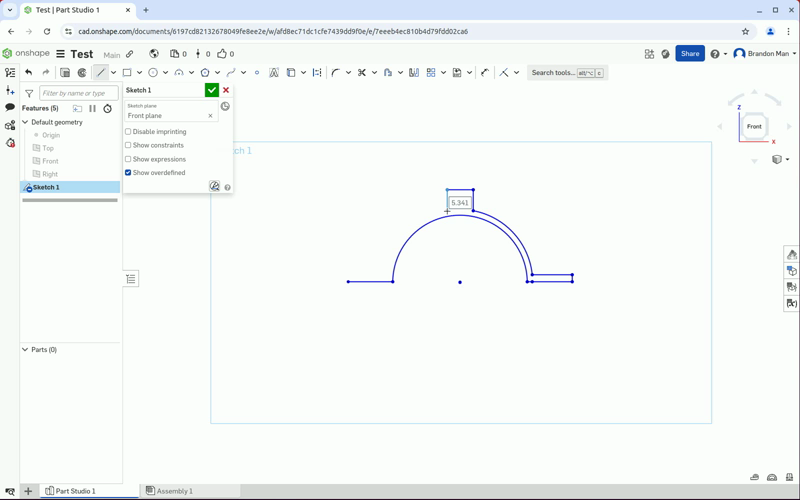
key_up(shift)
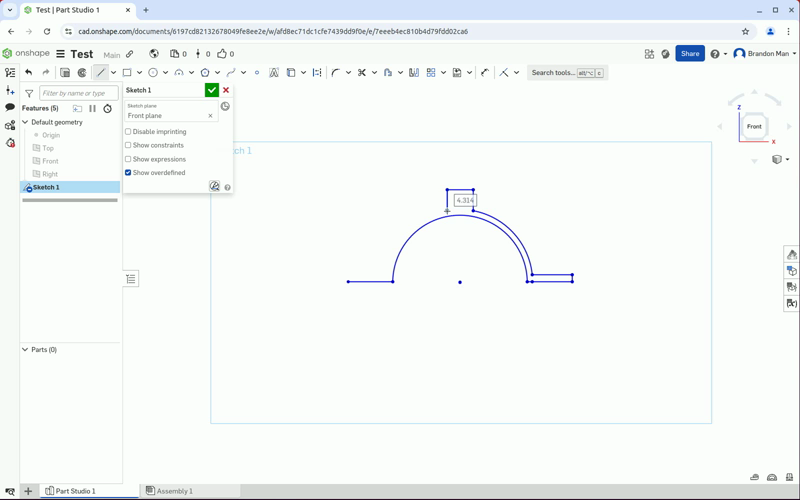
key(esc)
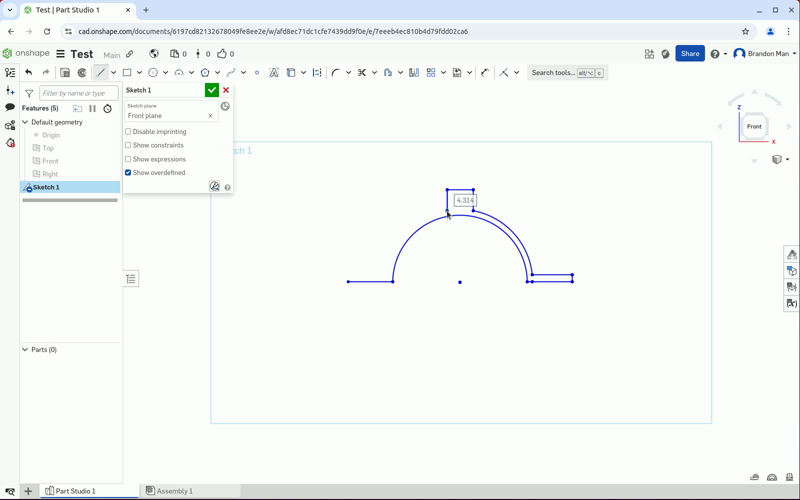
key(a)
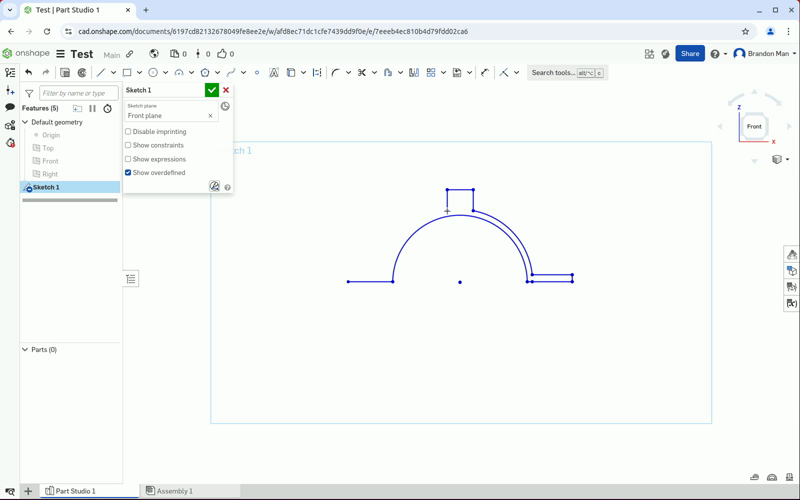
mouse_move(447, 210)
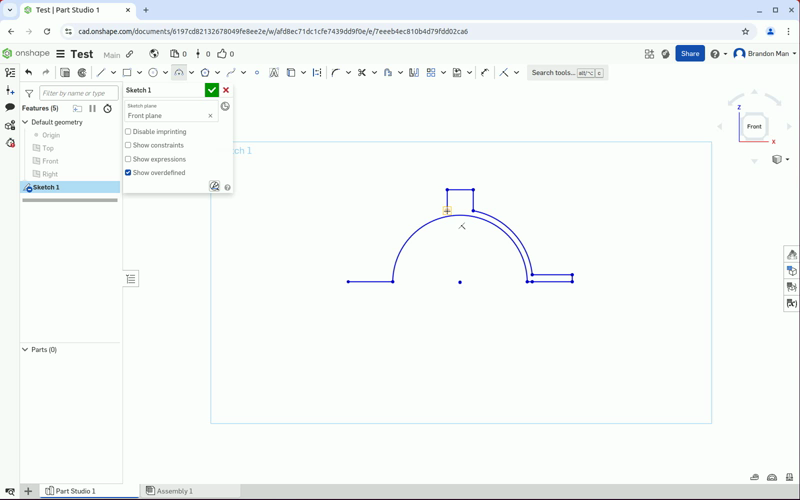
click(447, 210)
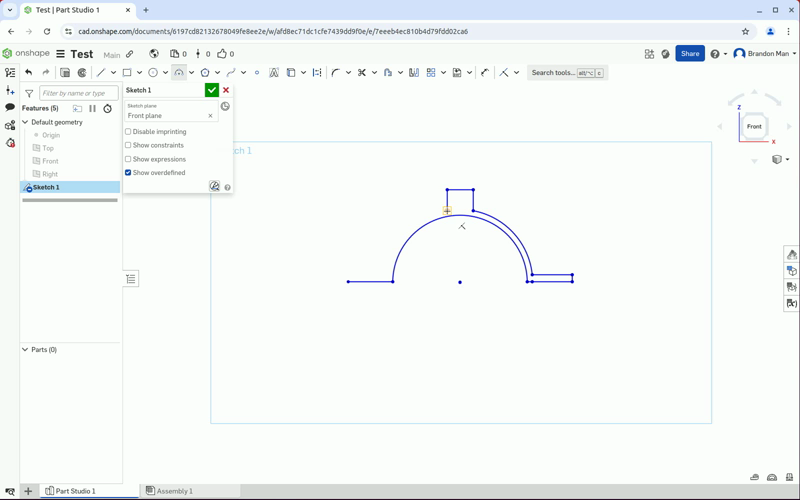
key_down(shift)
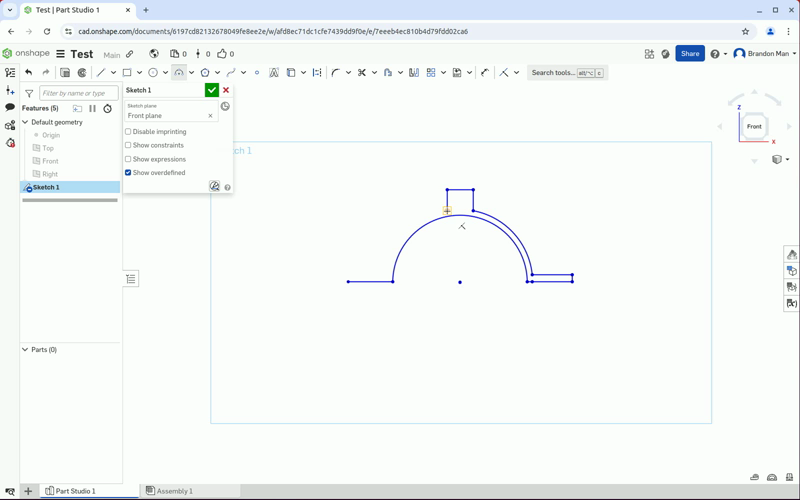
mouse_move(388, 274)
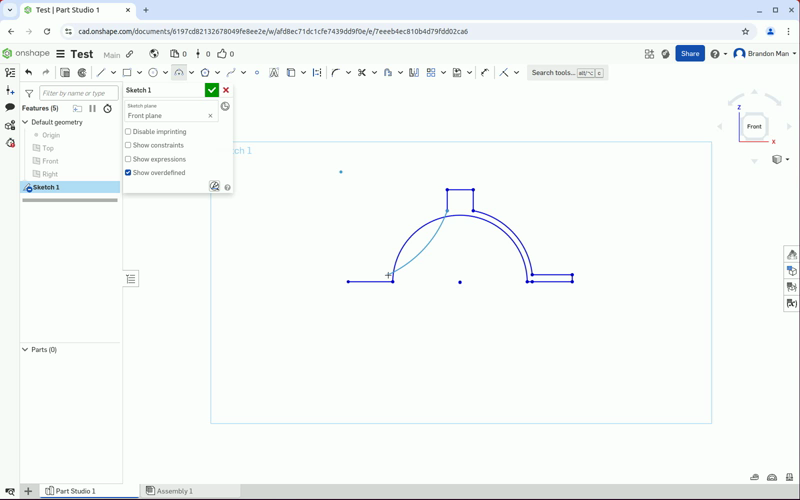
click(388, 274)
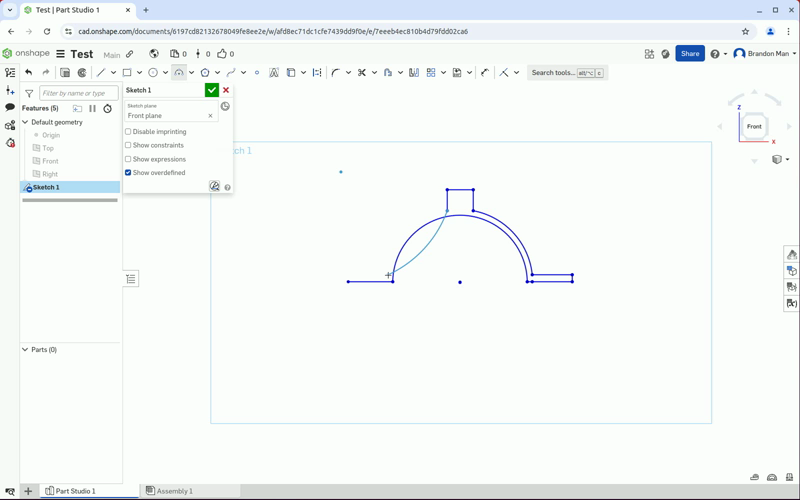
mouse_move(407, 232)
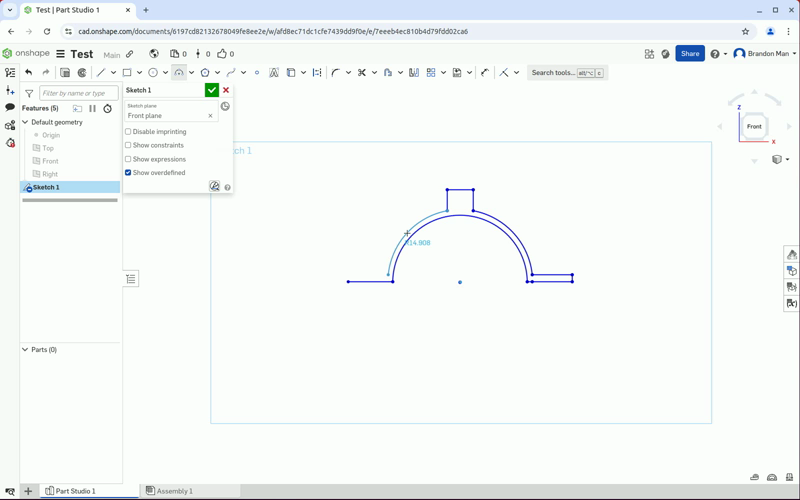
click(407, 232)
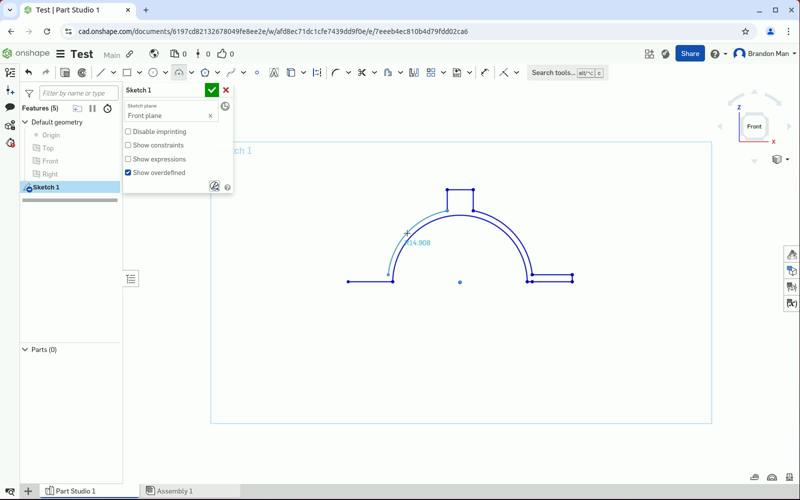
key_up(shift)
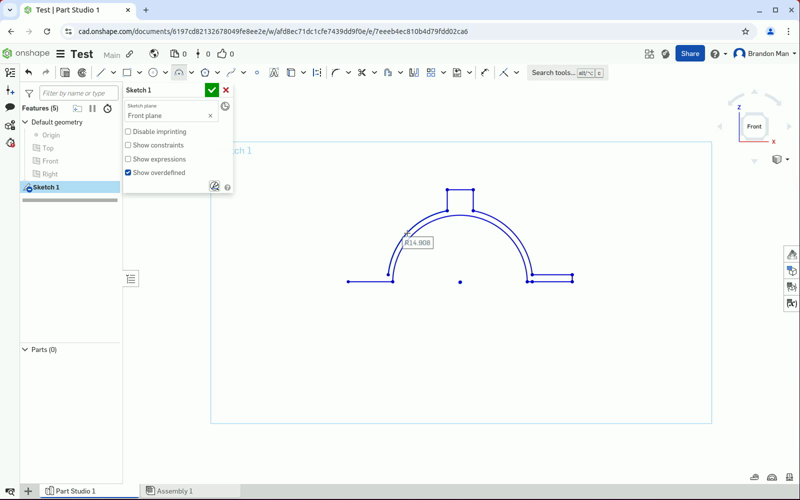
key(esc)
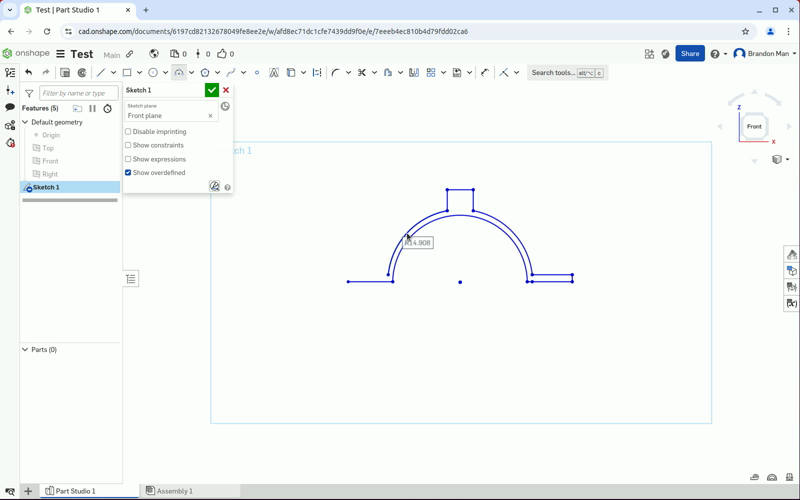
key(l)
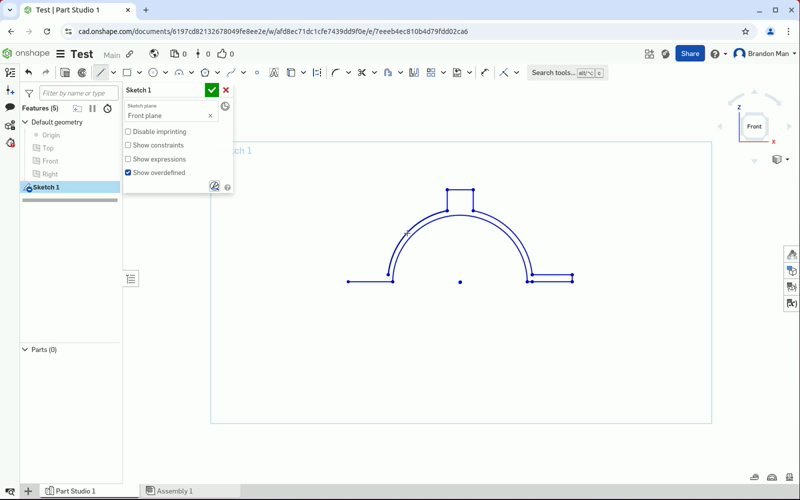
mouse_move(388, 274)
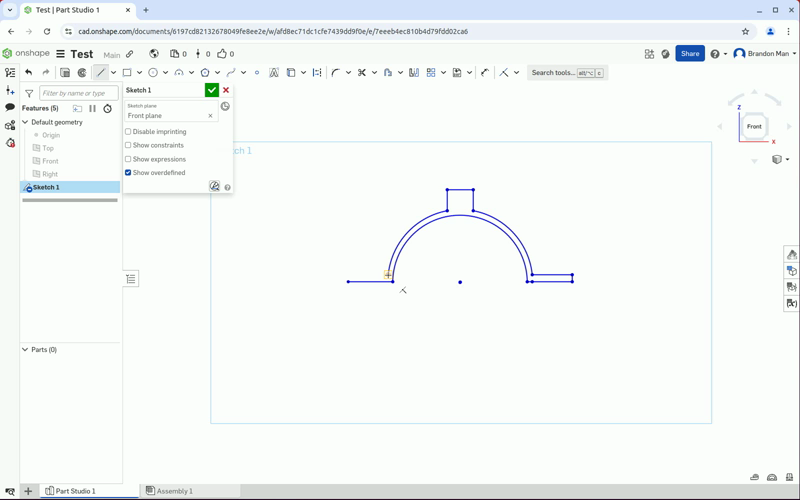
click(388, 274)
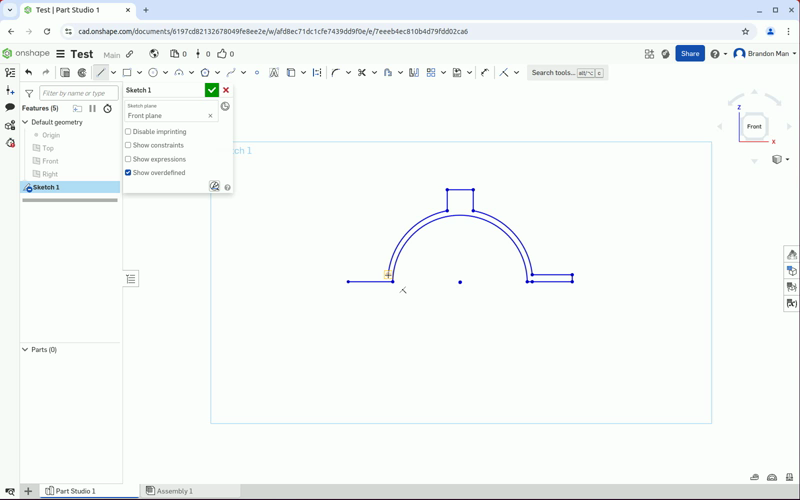
key_down(shift)
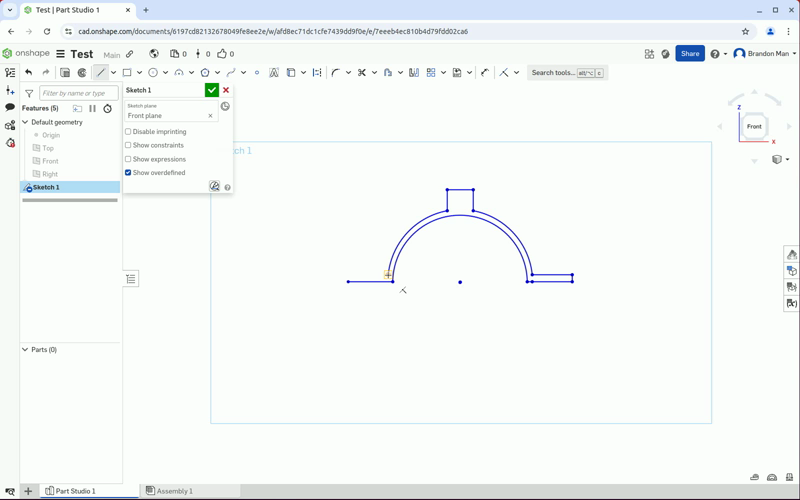
mouse_move(418, 274)
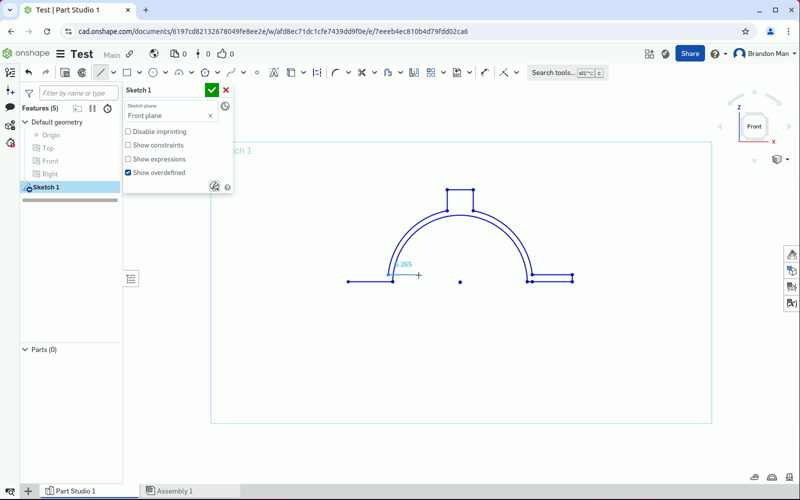
mouse_move(348, 274)
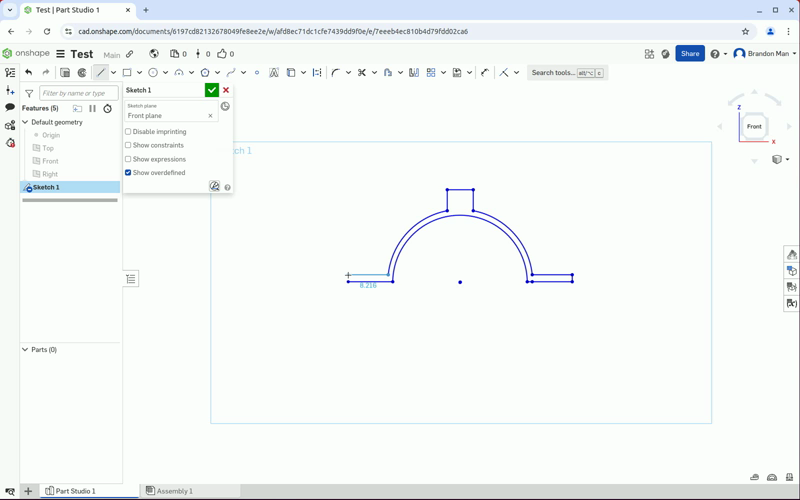
click(348, 274)
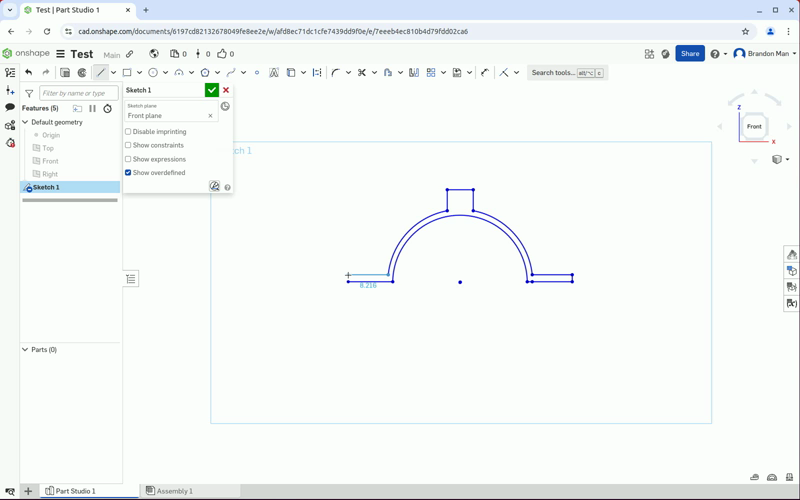
key_up(shift)
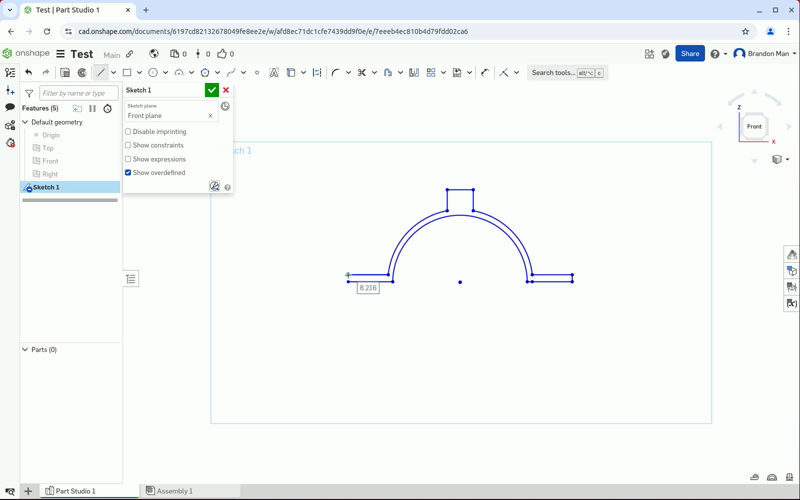
mouse_move(378, 274)
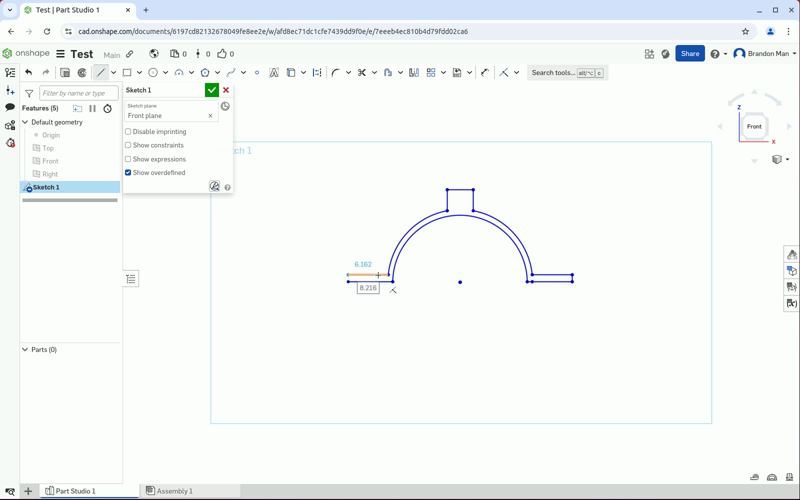
key_down(shift)
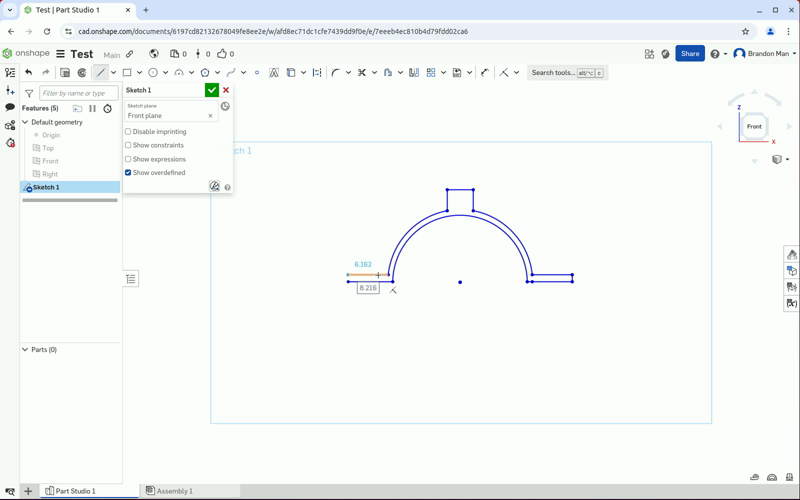
mouse_move(348, 281)
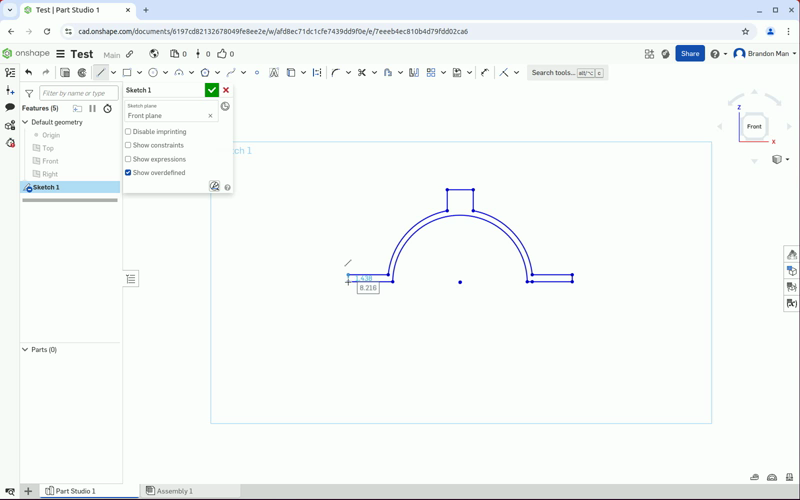
scroll(6)
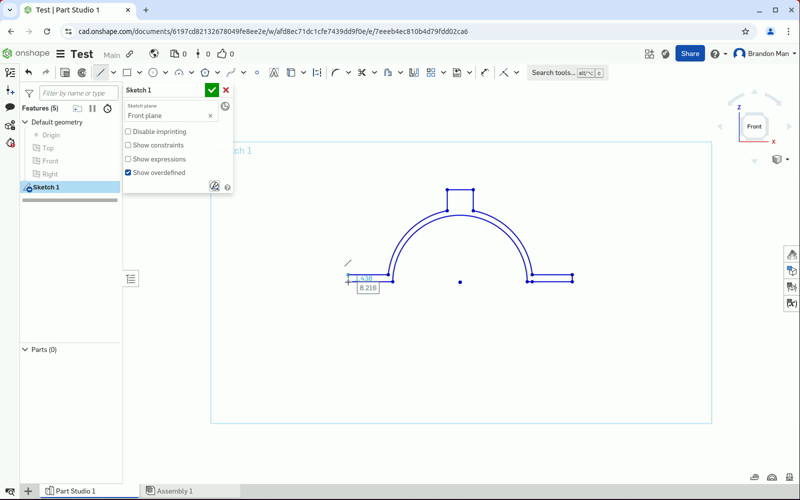
scroll(6)
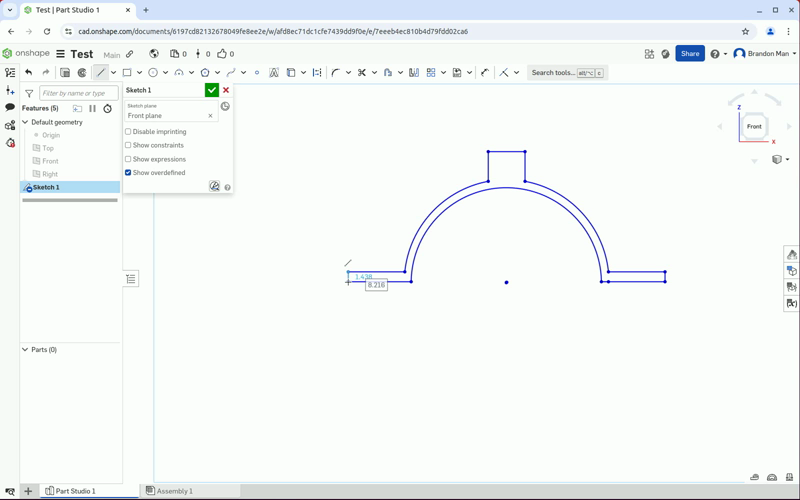
scroll(6)
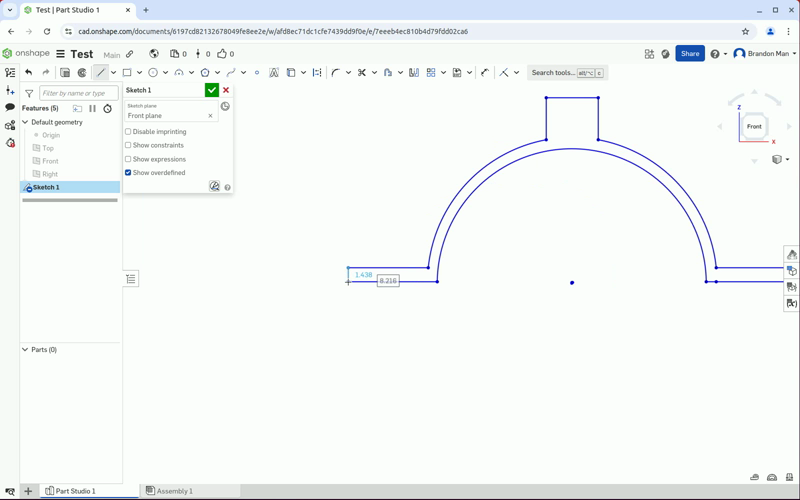
scroll(6)
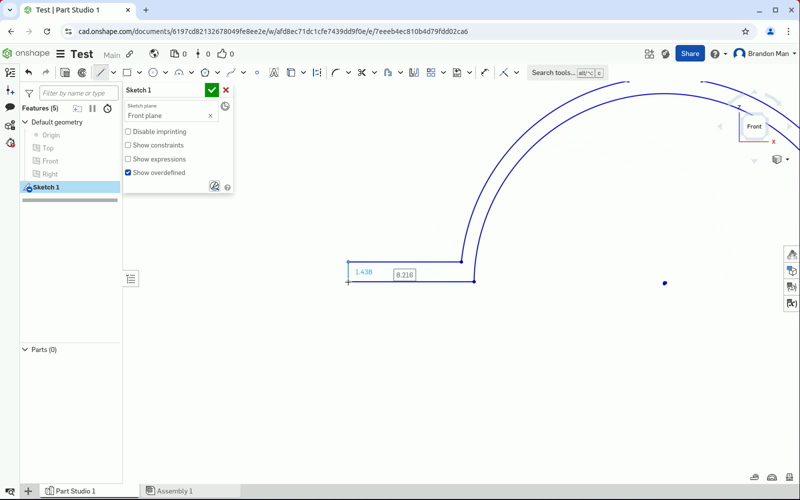
scroll(6)
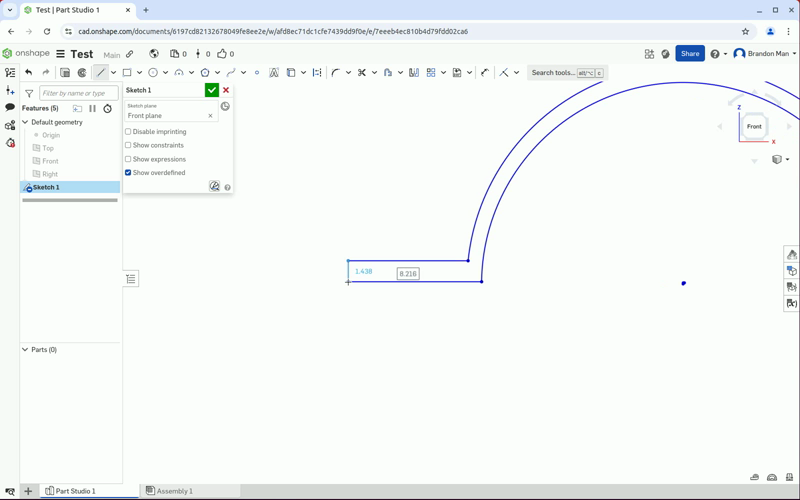
scroll(6)
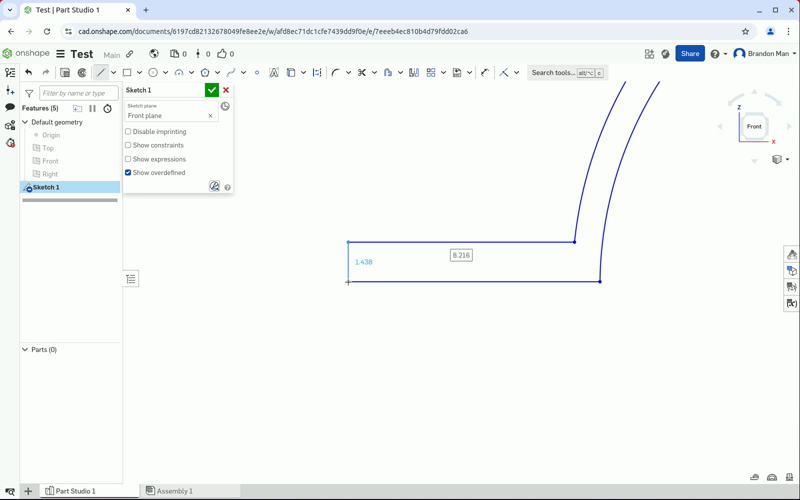
scroll(6)
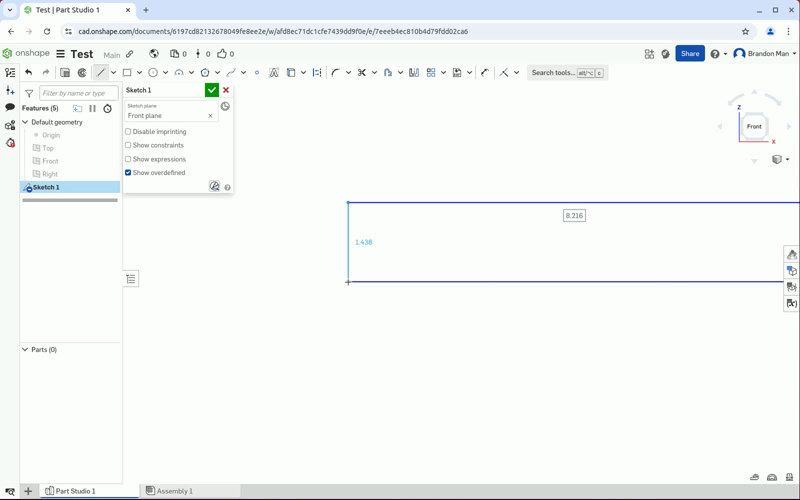
key_up(shift)
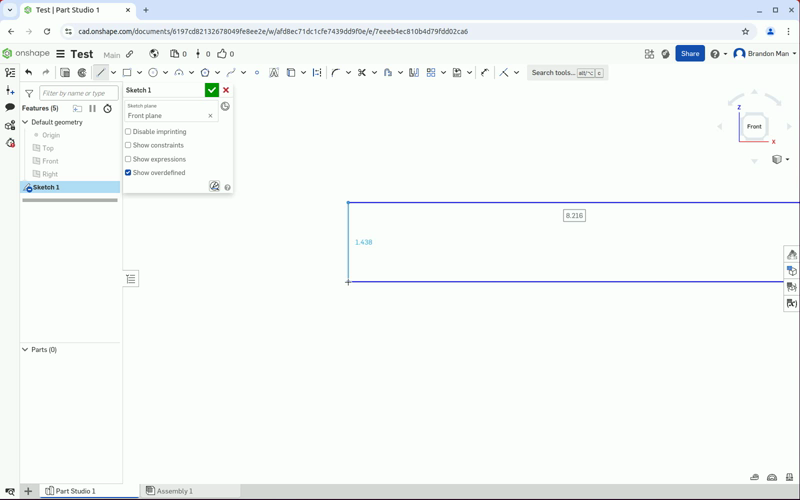
click(348, 281)
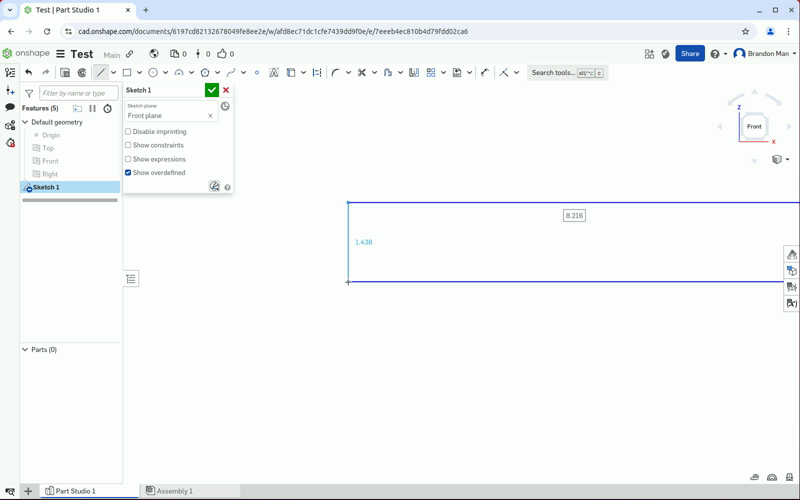
scroll(-6)
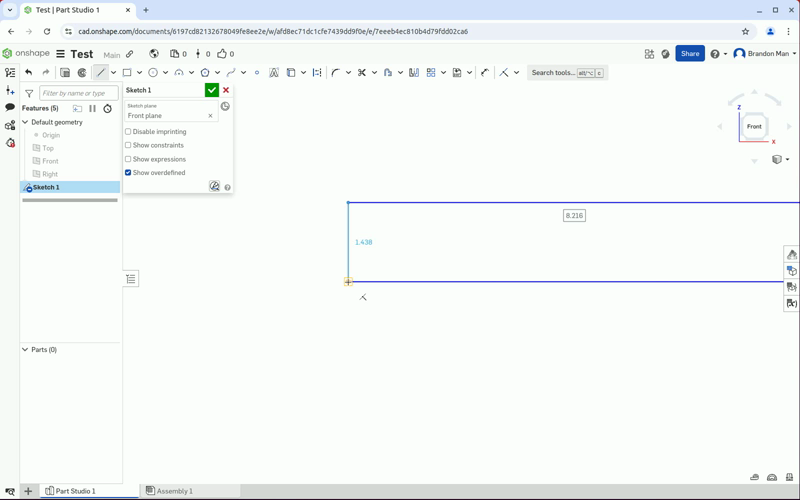
scroll(-6)
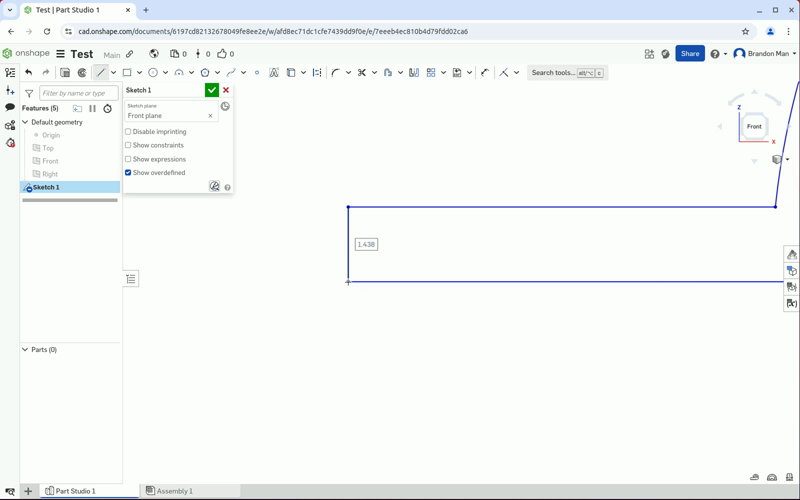
scroll(-6)
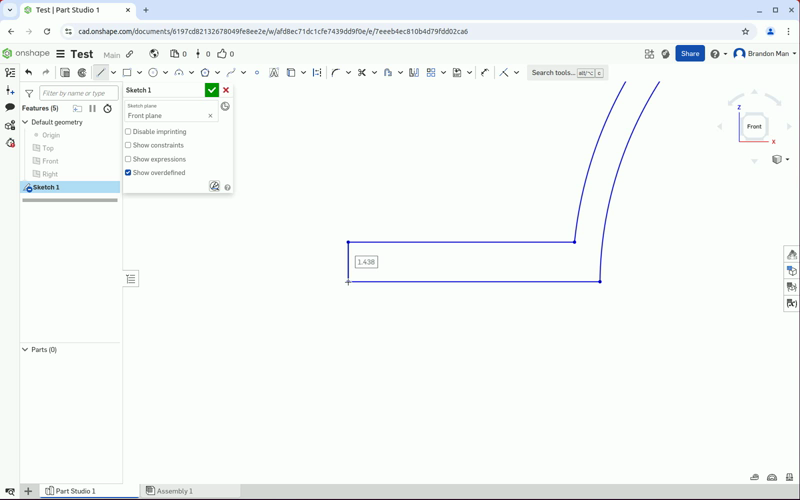
scroll(-6)
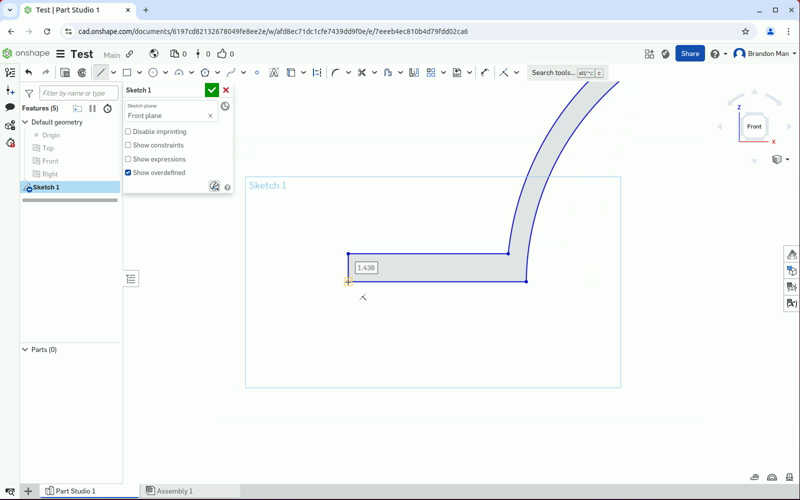
scroll(-6)
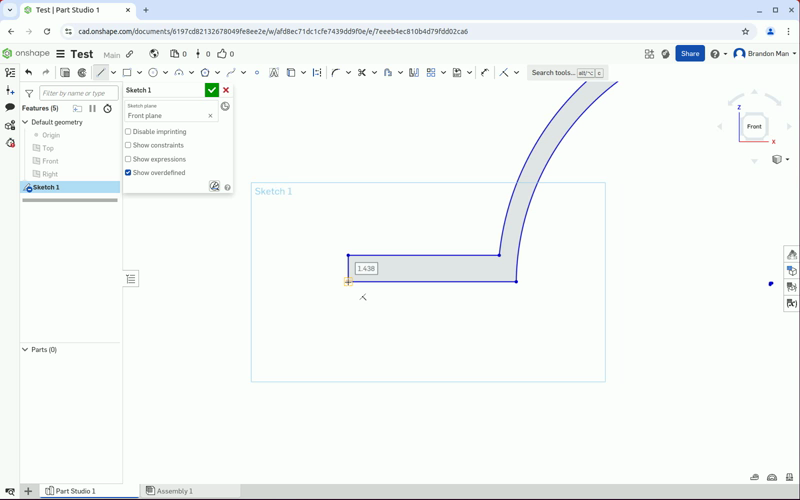
scroll(-6)
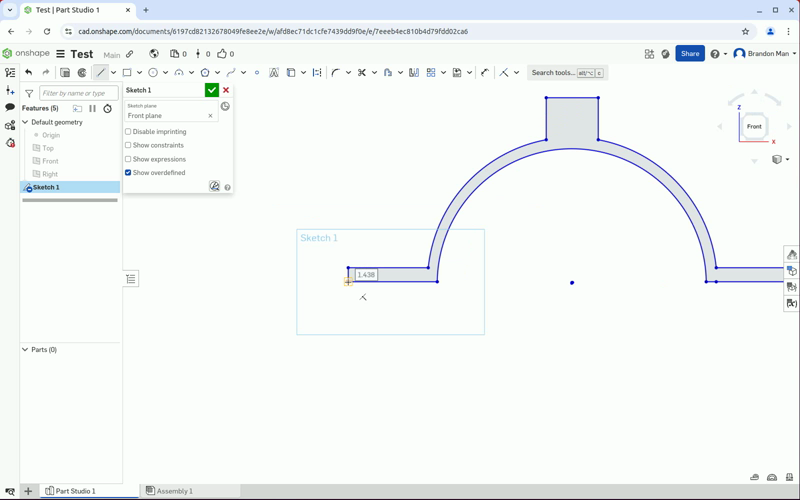
scroll(-6)
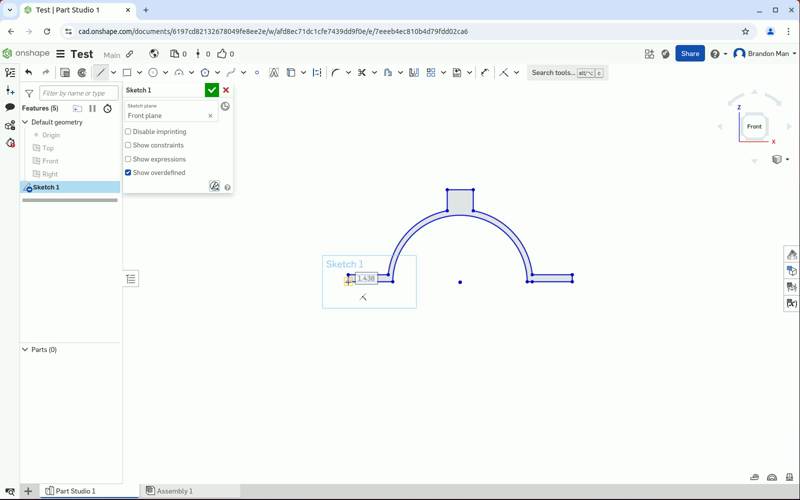
key(esc)
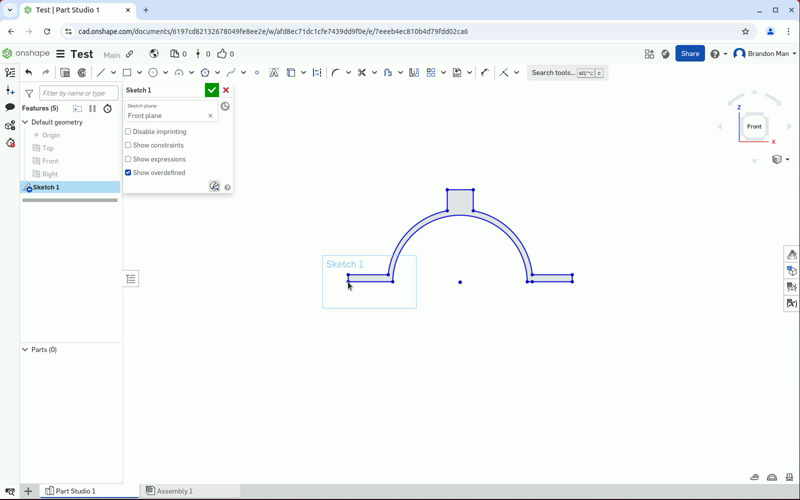
mouse_move(436, 215)
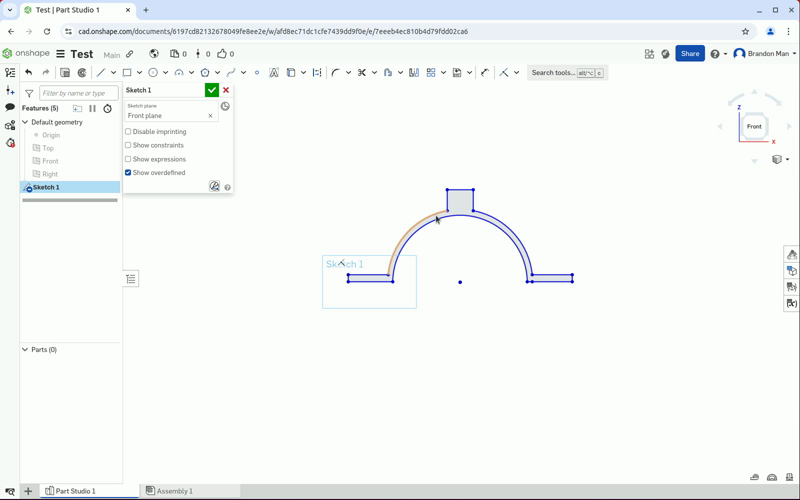
click(436, 215)
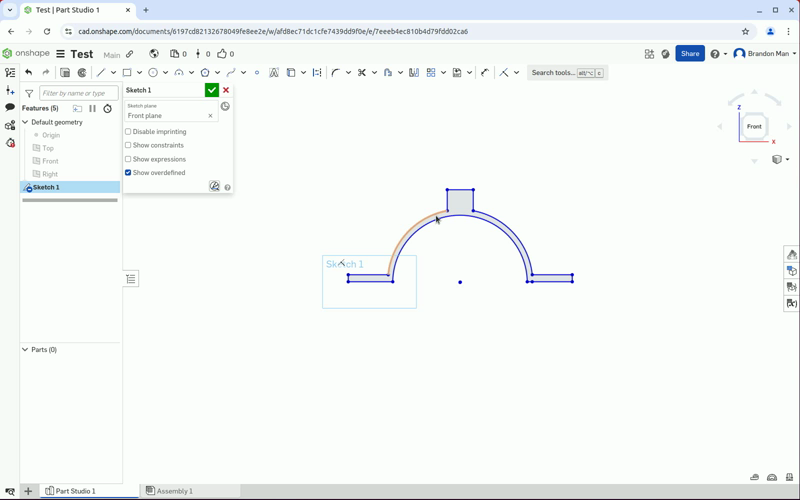
mouse_move(73, 352)
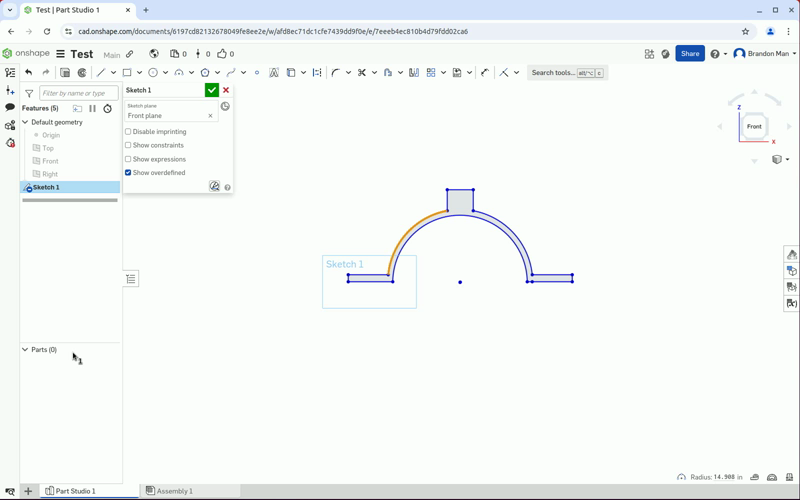
key(shift+y)
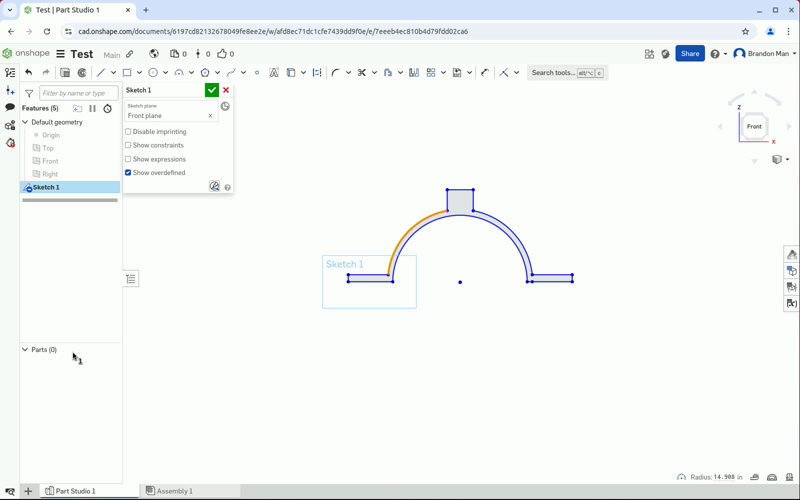
key(shift+e)
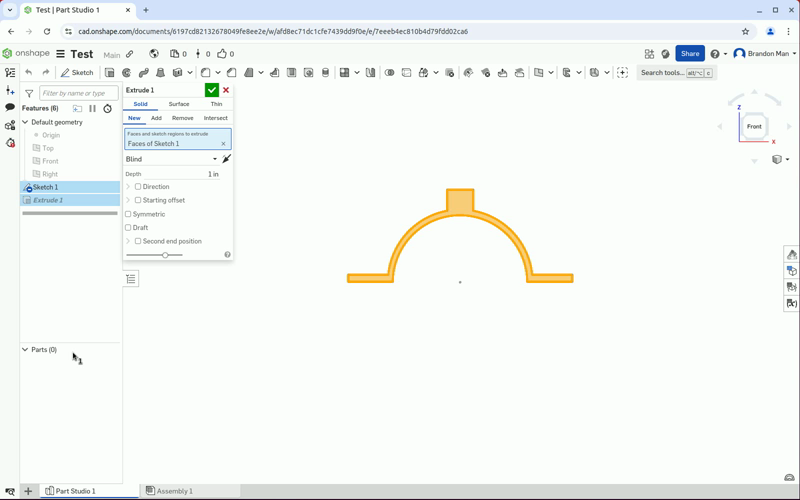
mouse_move(143, 106)
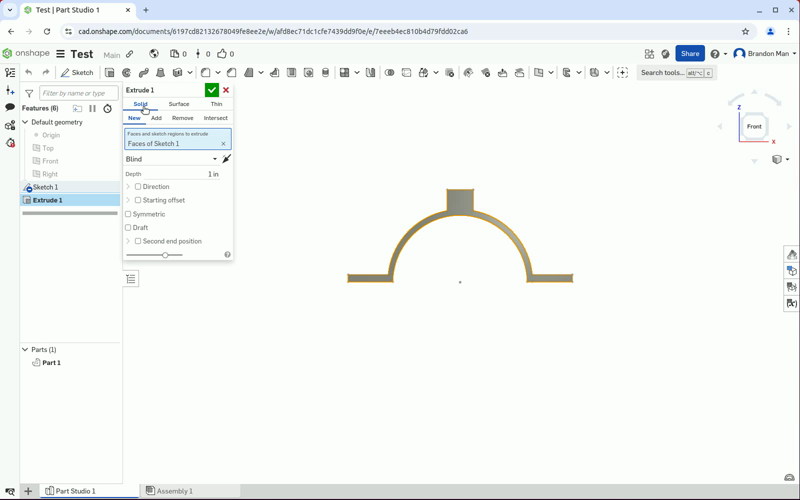
click(143, 106)
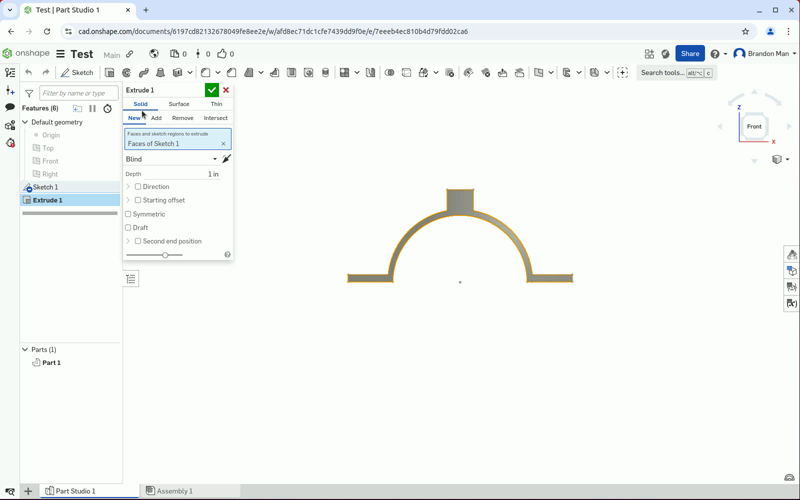
mouse_move(137, 120)
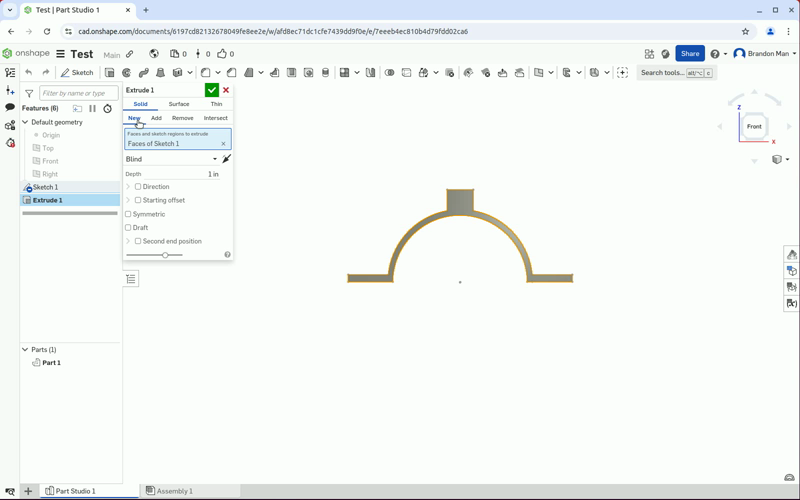
click(137, 120)
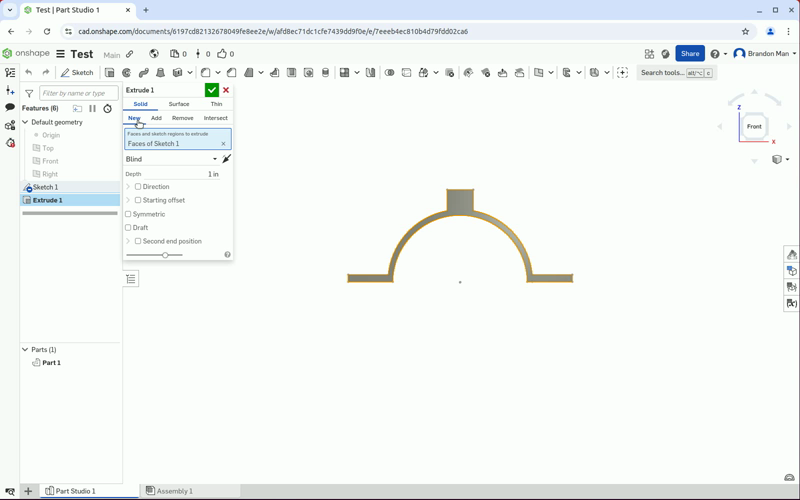
key(tab, 4)
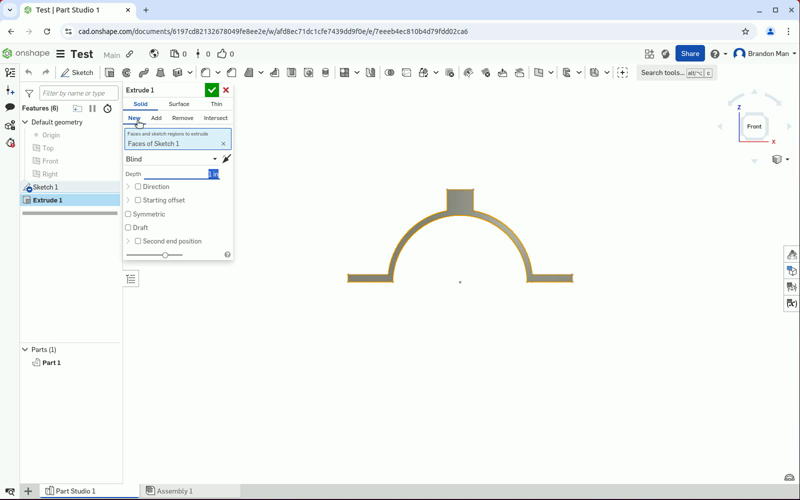
text(5.536)
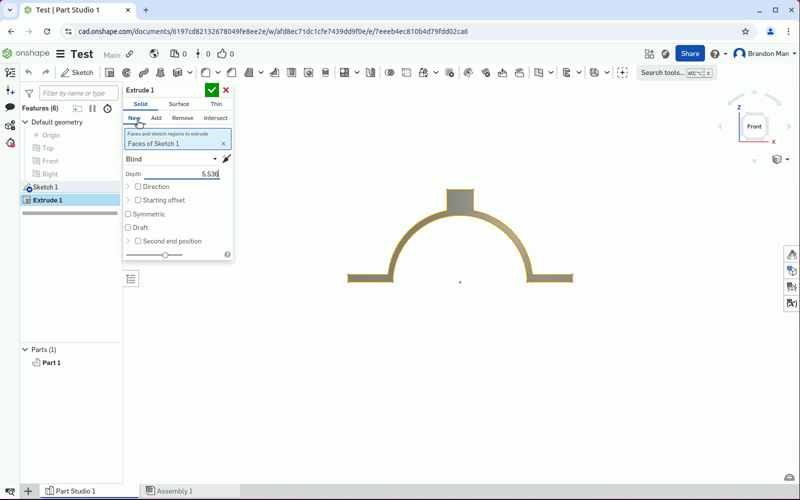
key(enter)
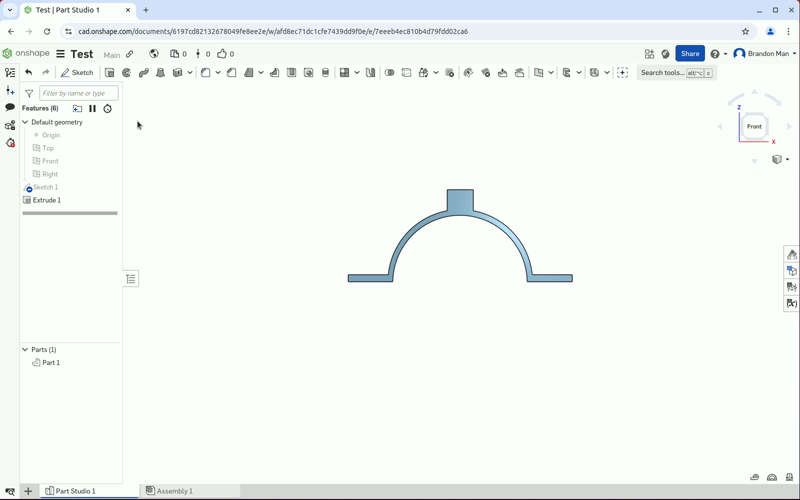
key(shift+h)
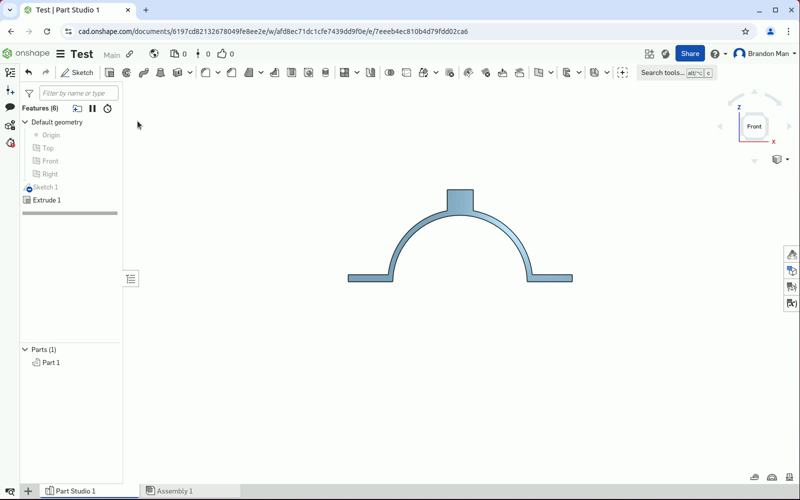
key(shift+h)
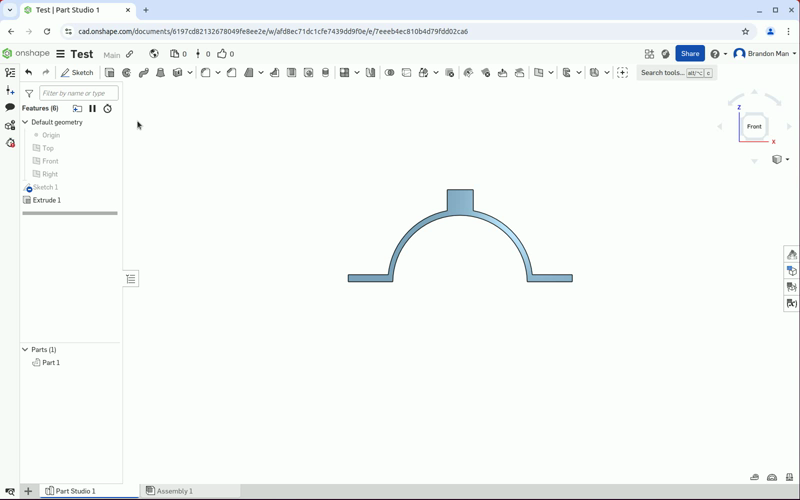
mouse_move(73, 189)
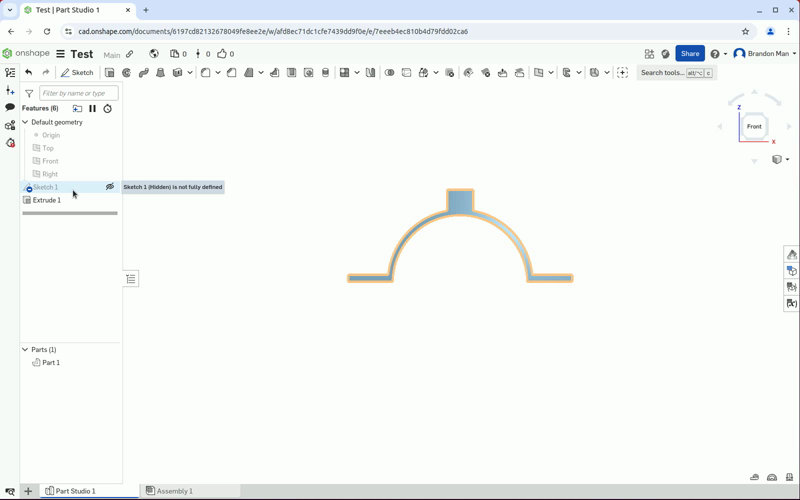
click(73, 189)
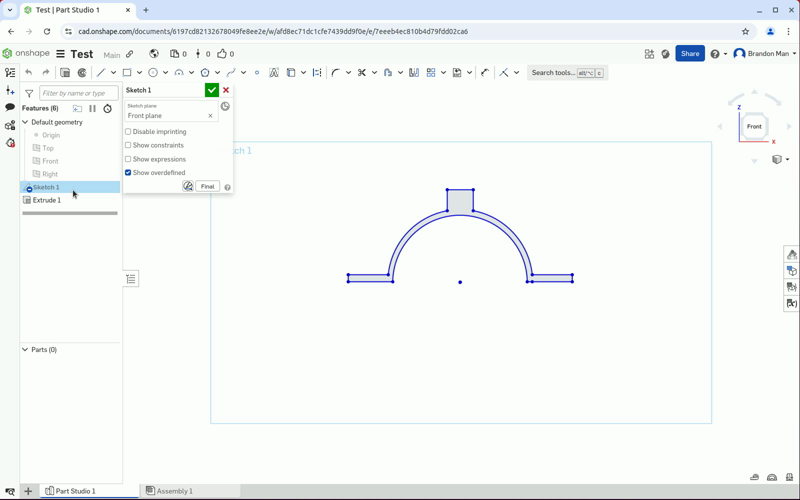
mouse_move(229, 92)
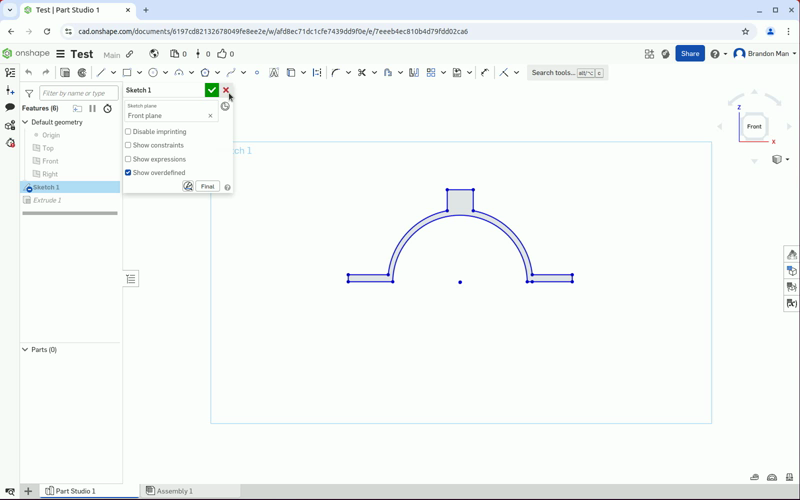
click(229, 92)
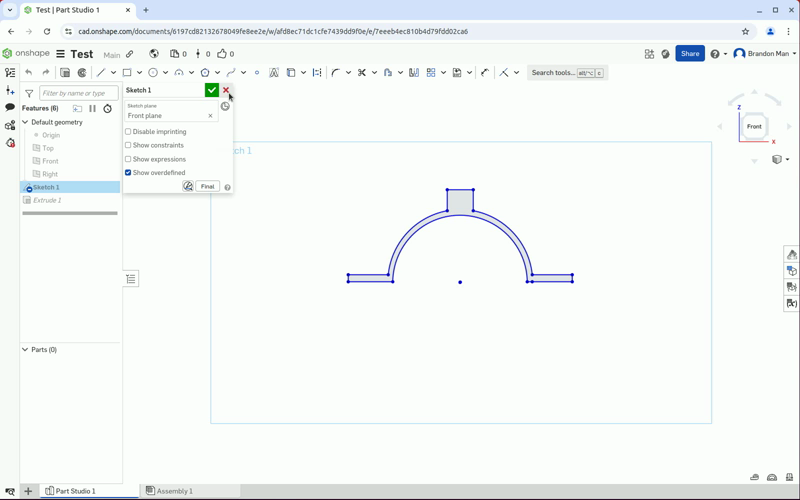
key(shift+s)
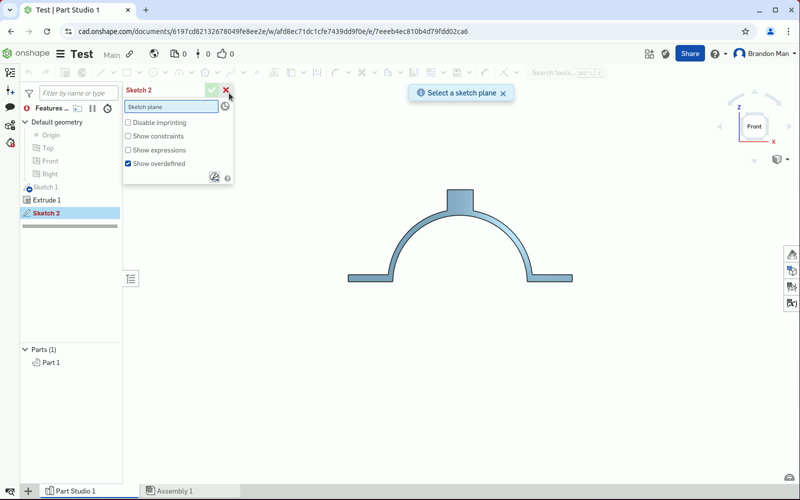
mouse_move(73, 163)
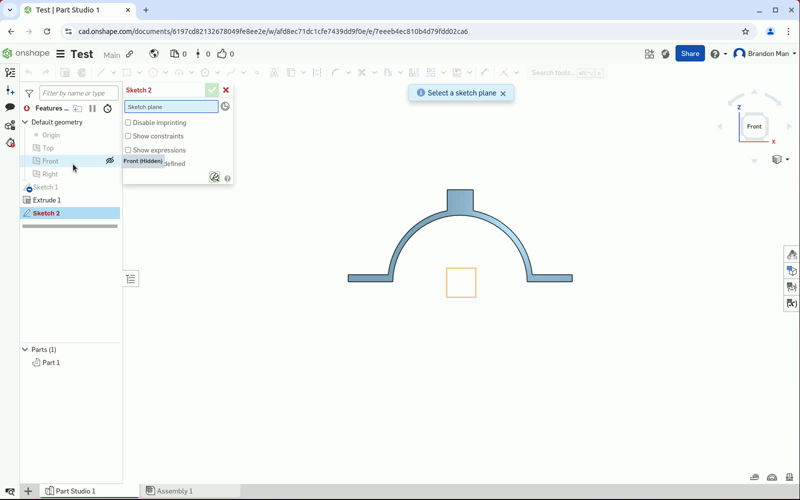
click(73, 163)
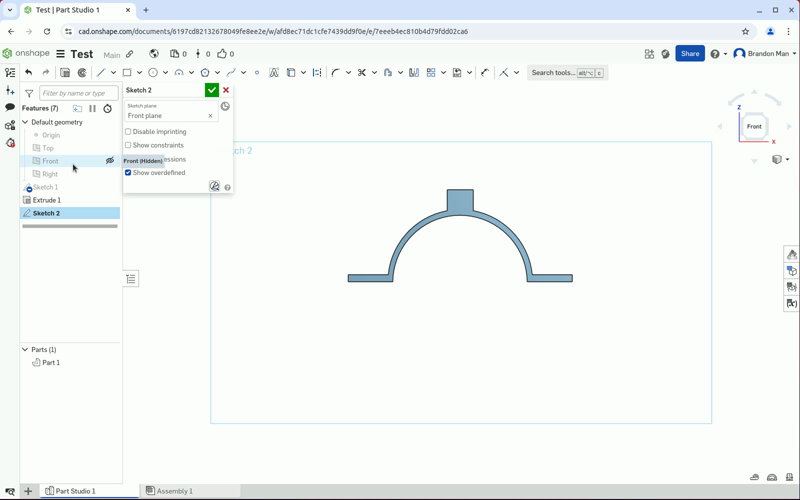
mouse_move(73, 352)
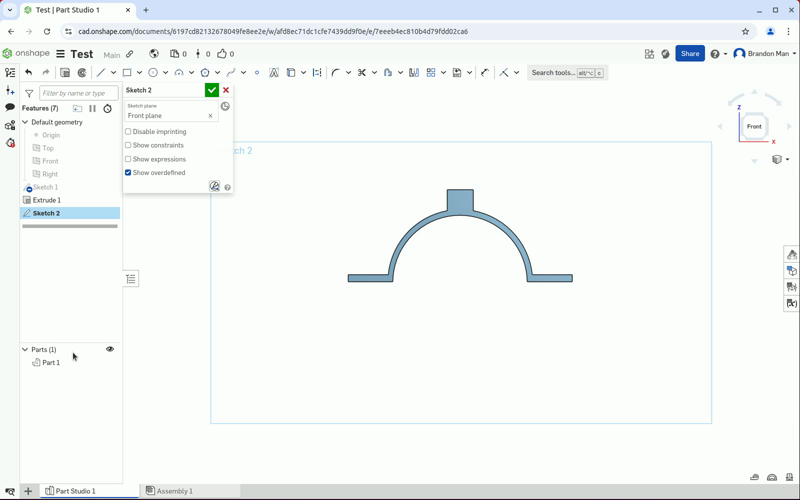
key(y)
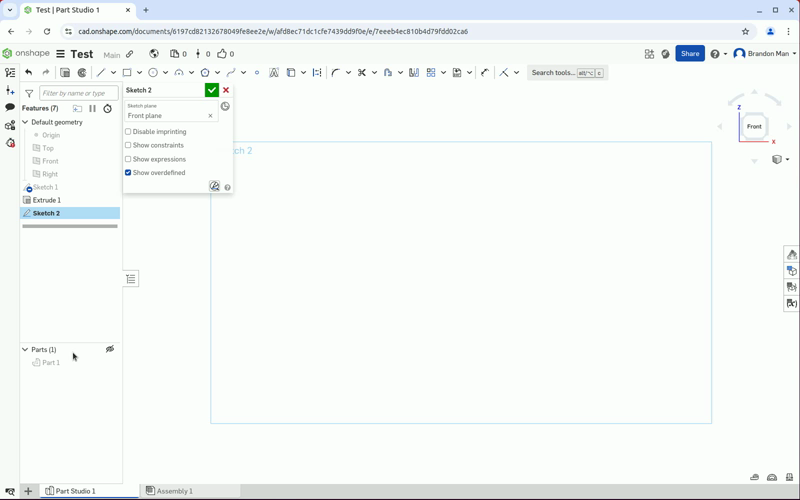
key(l)
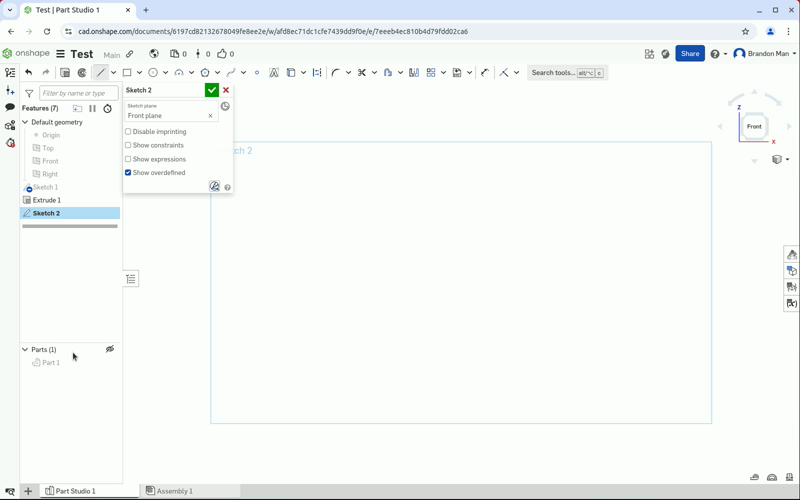
key_down(shift)
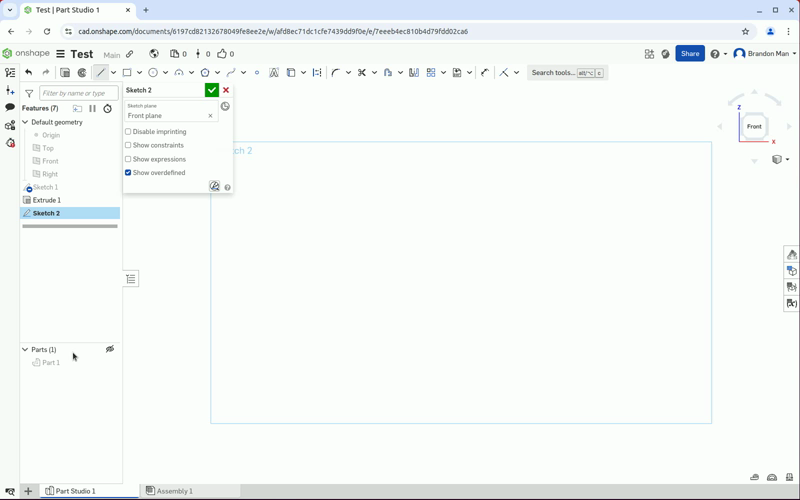
mouse_move(348, 290)
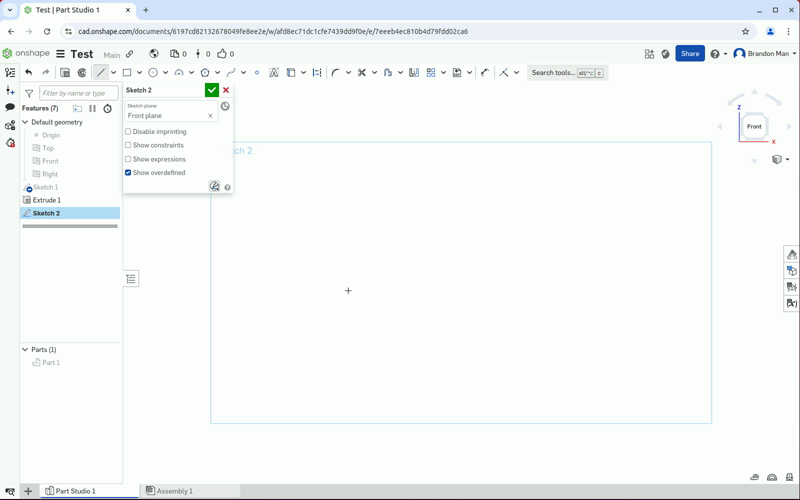
click(348, 290)
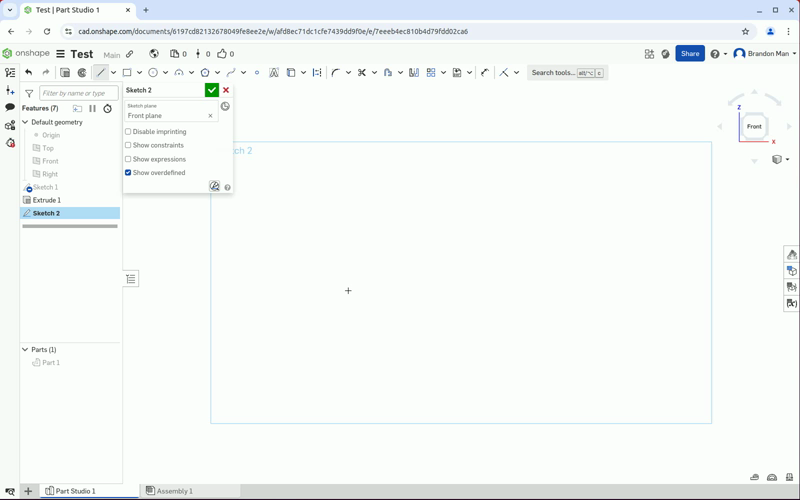
key_up(shift)
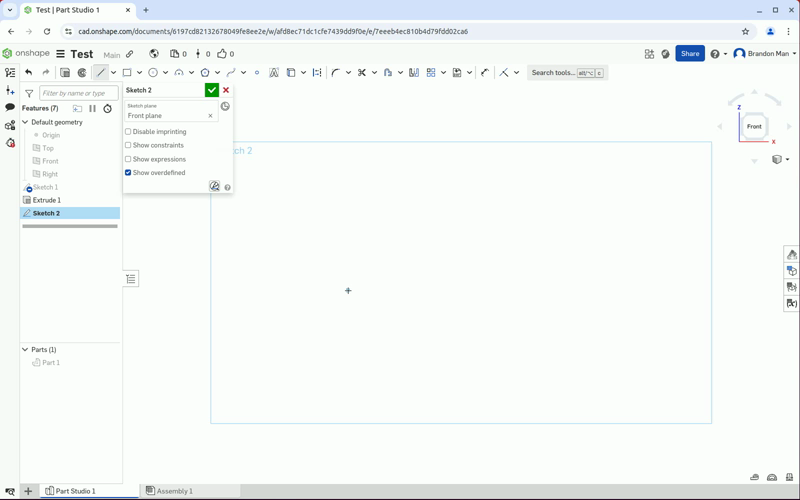
key_down(shift)
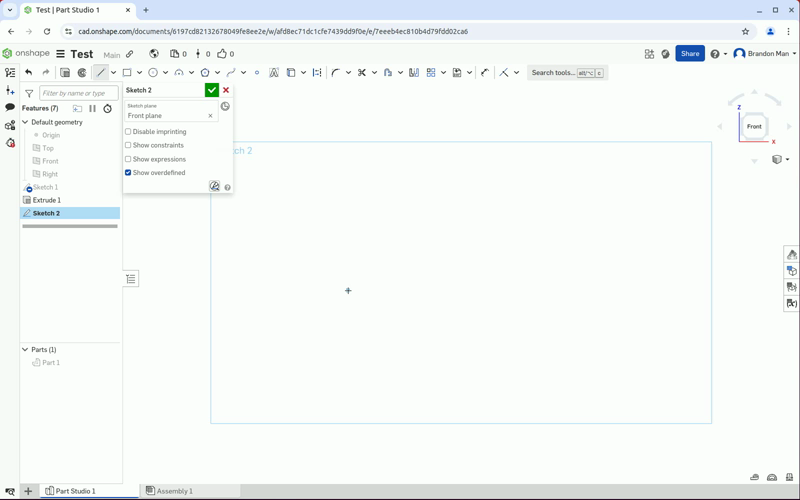
mouse_move(378, 290)
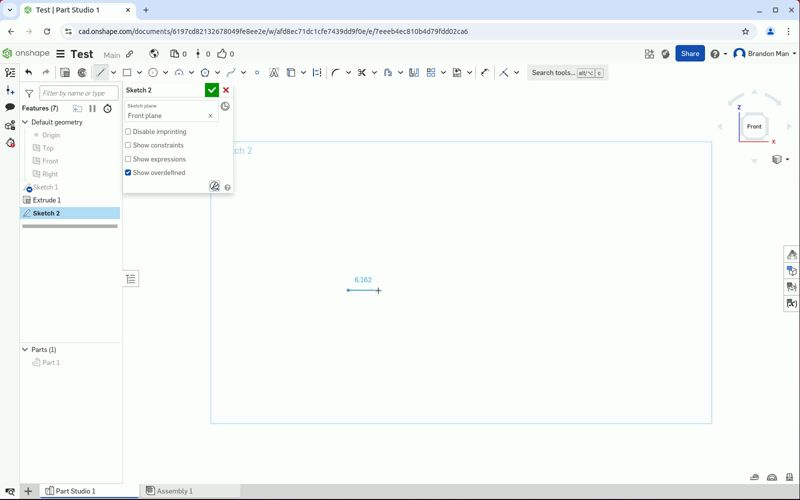
mouse_move(388, 290)
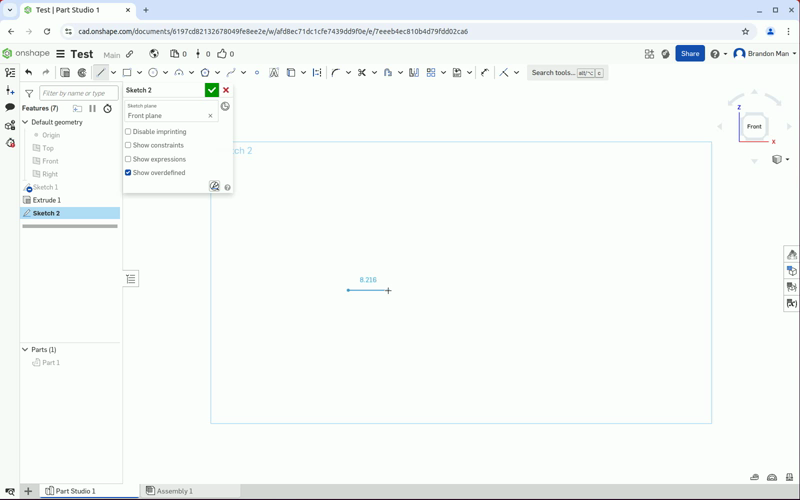
click(388, 290)
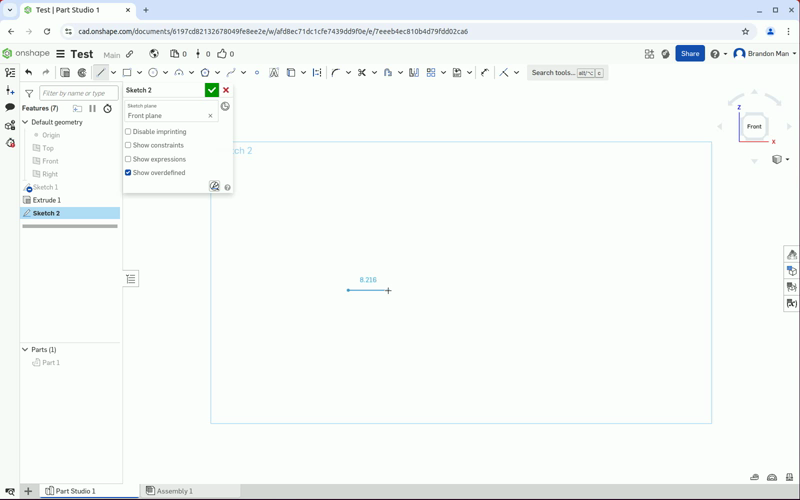
key_up(shift)
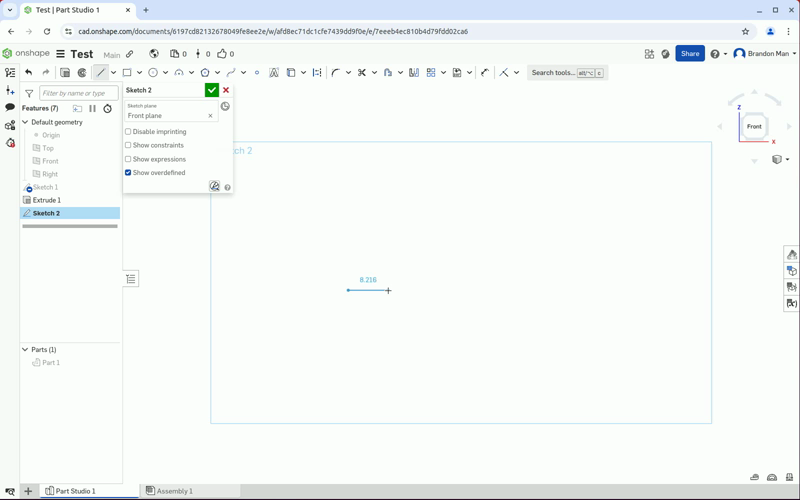
key(esc)
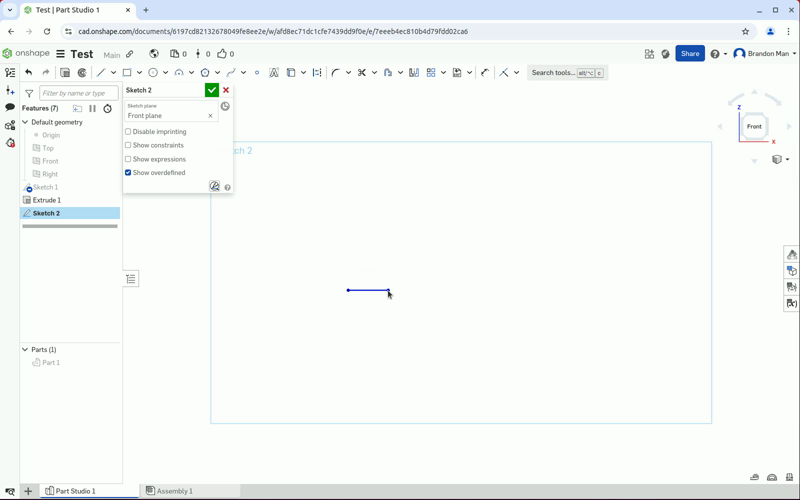
key(a)
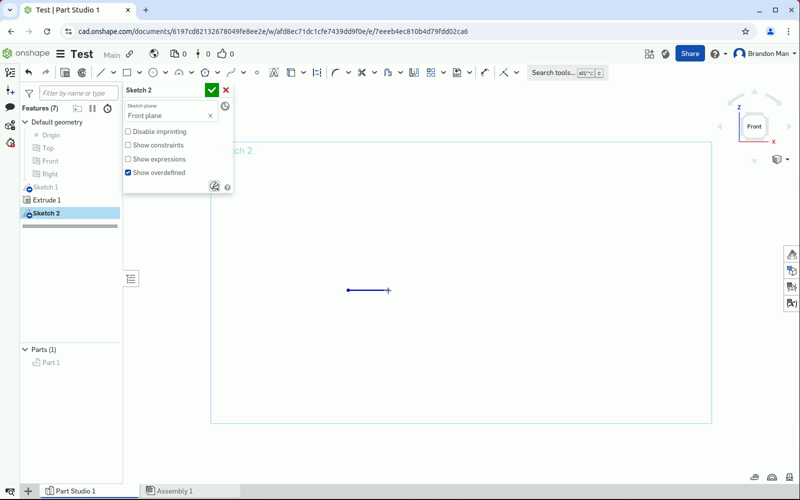
mouse_move(388, 290)
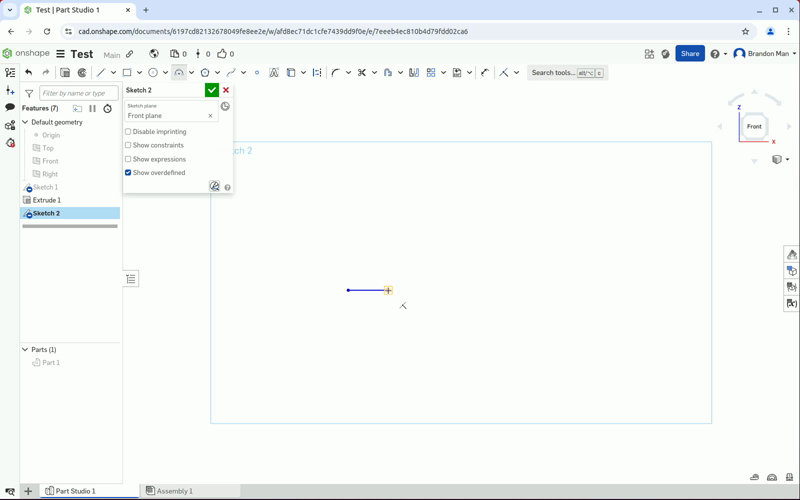
click(388, 290)
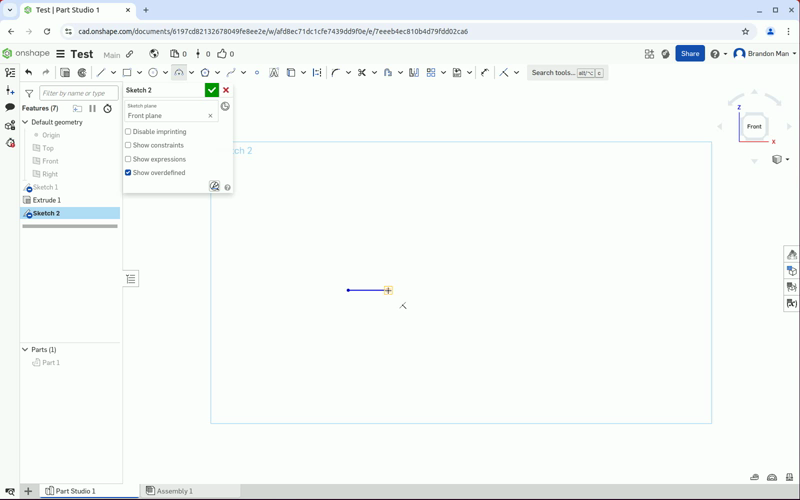
key_down(shift)
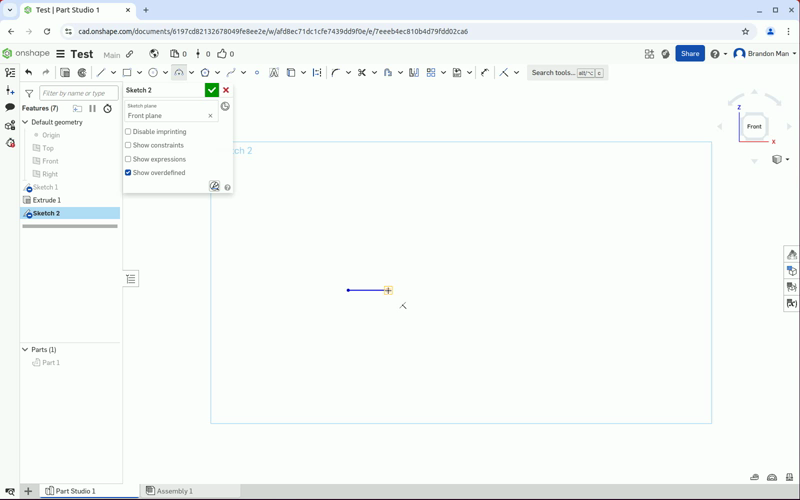
mouse_move(532, 290)
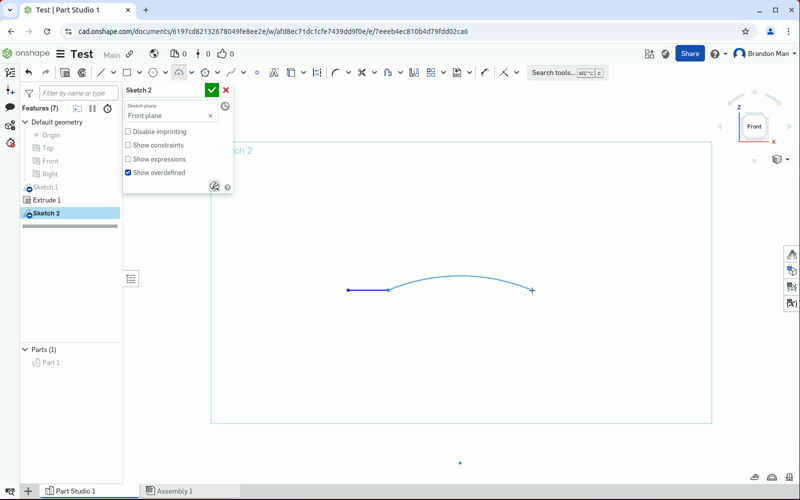
click(532, 290)
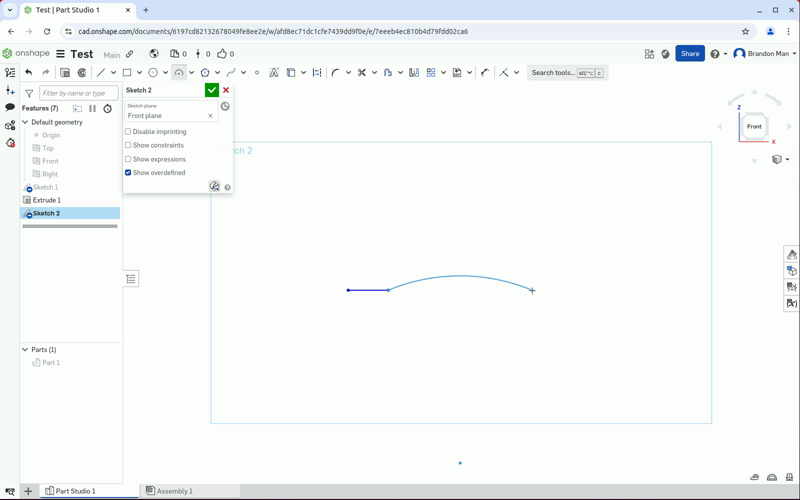
mouse_move(460, 355)
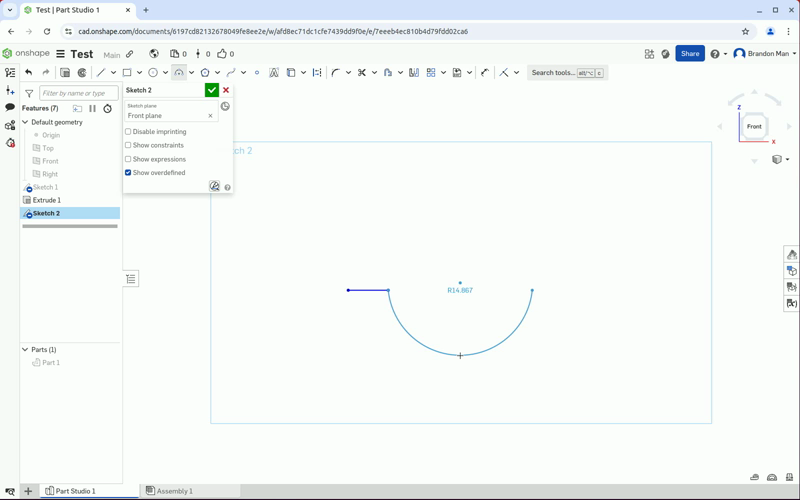
click(460, 355)
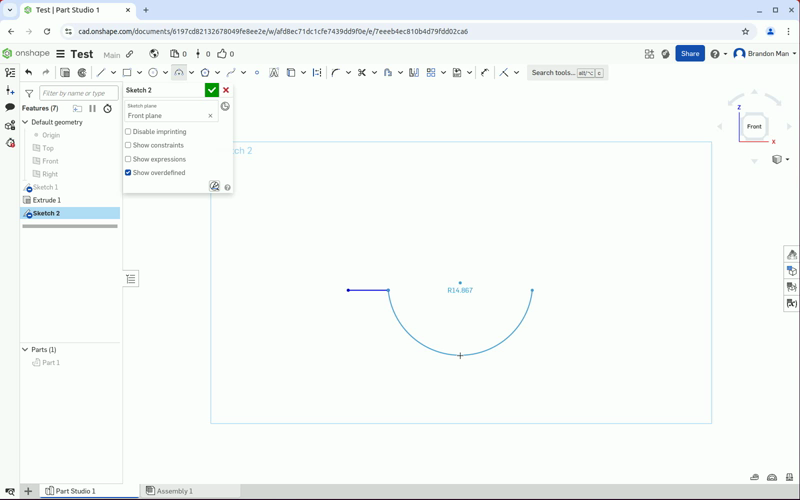
key_up(shift)
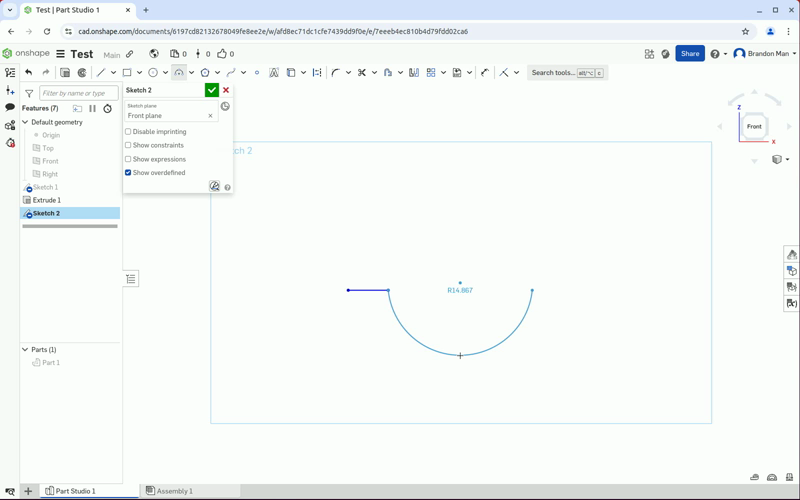
key(esc)
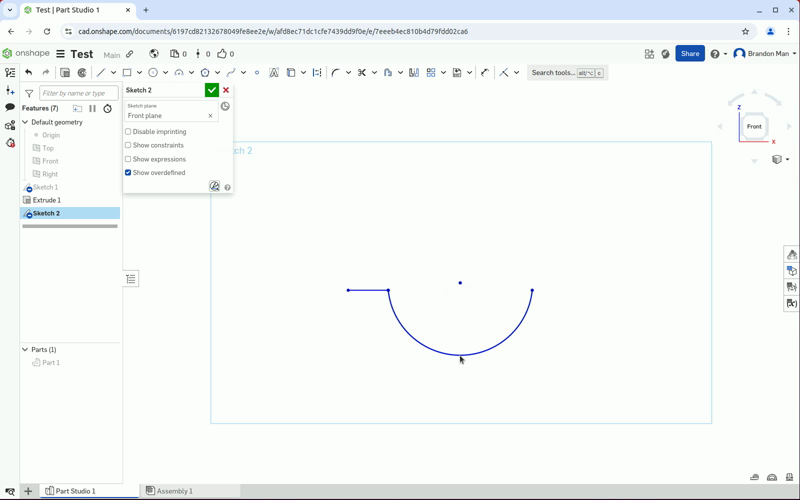
key(l)
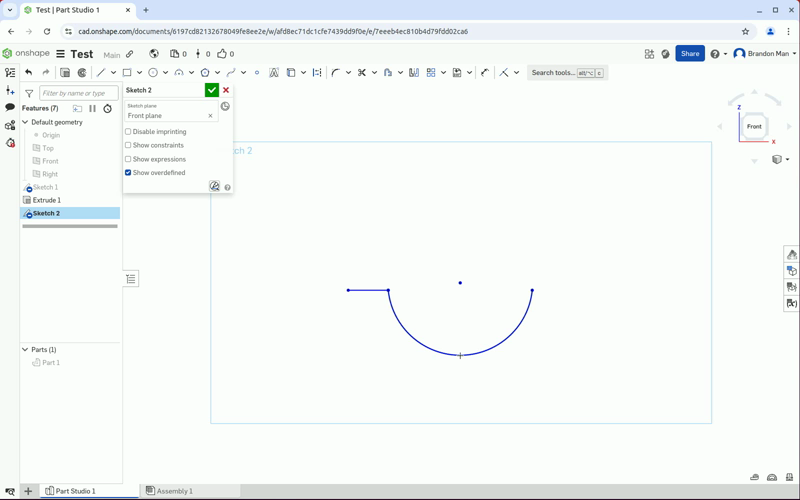
mouse_move(532, 290)
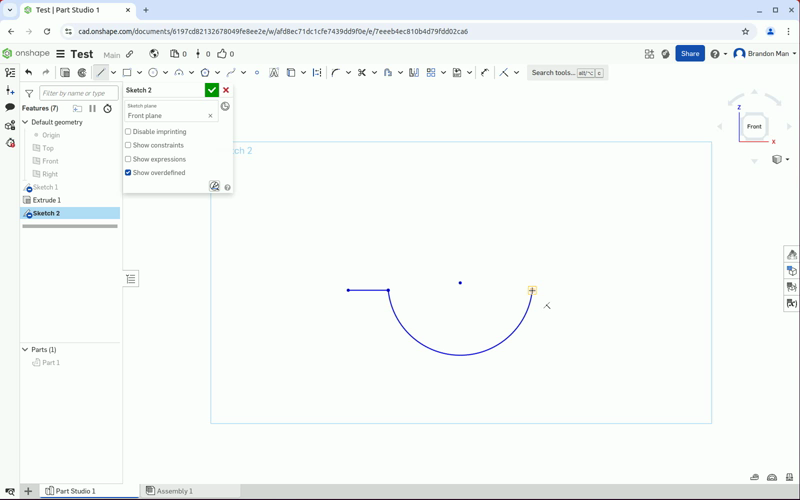
click(532, 290)
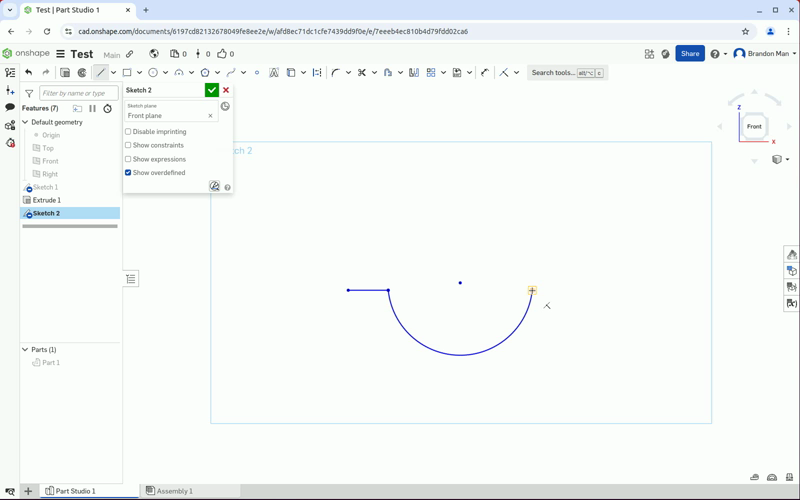
key_down(shift)
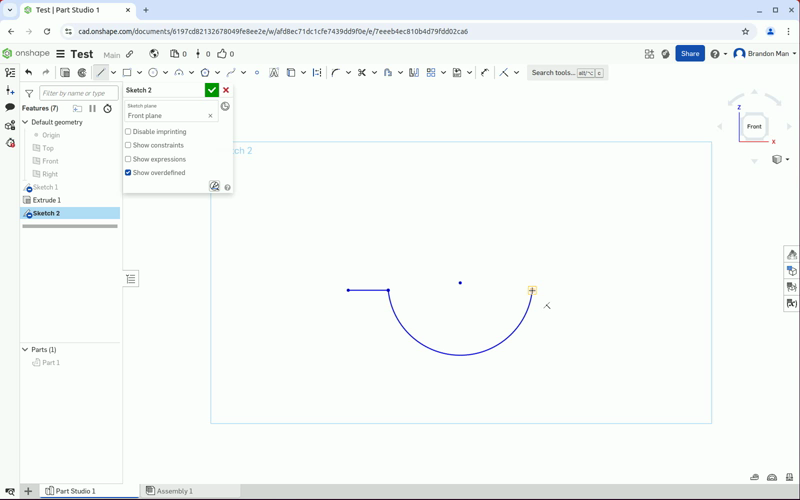
mouse_move(562, 290)
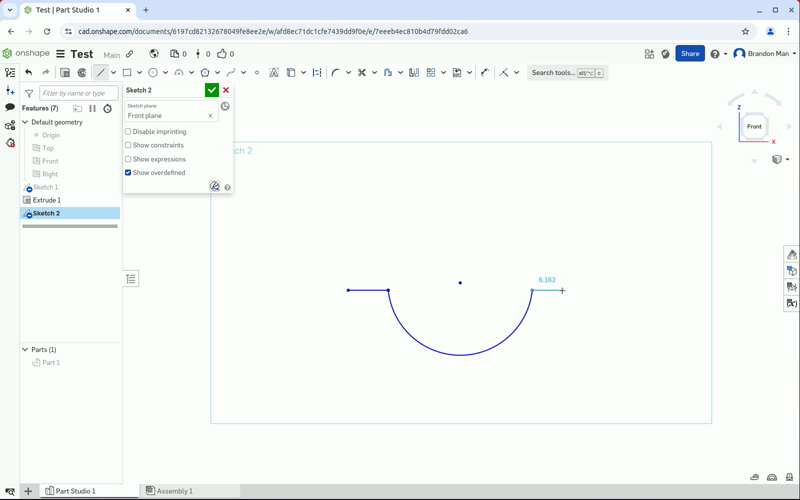
mouse_move(572, 290)
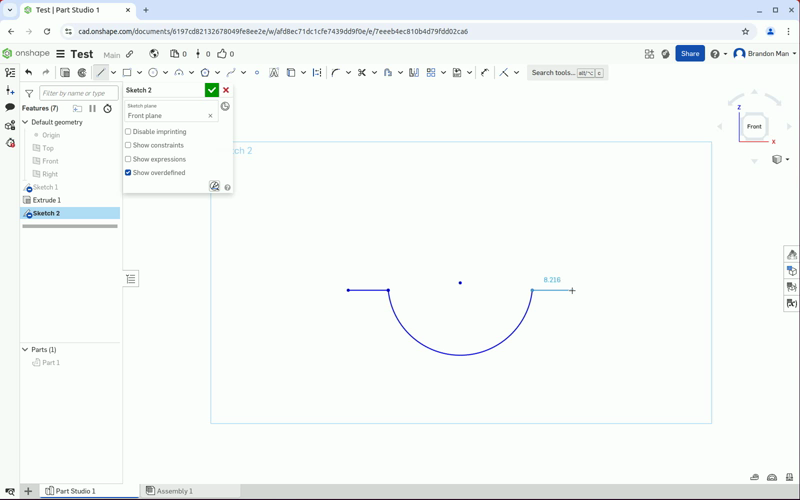
click(572, 290)
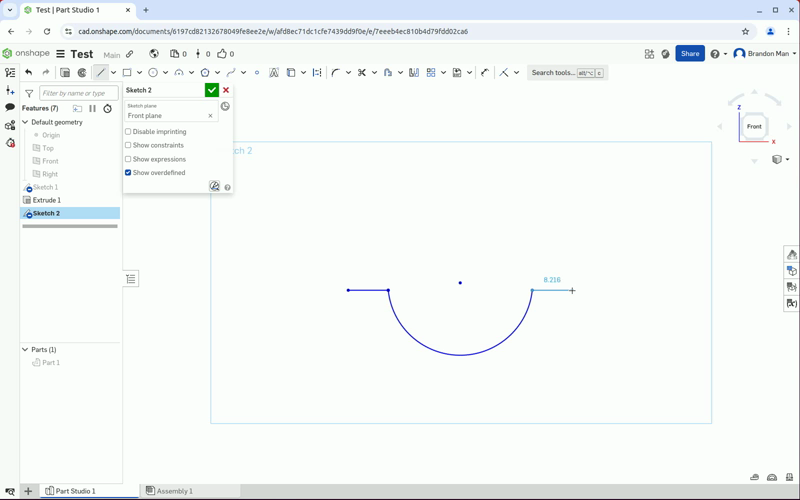
key_up(shift)
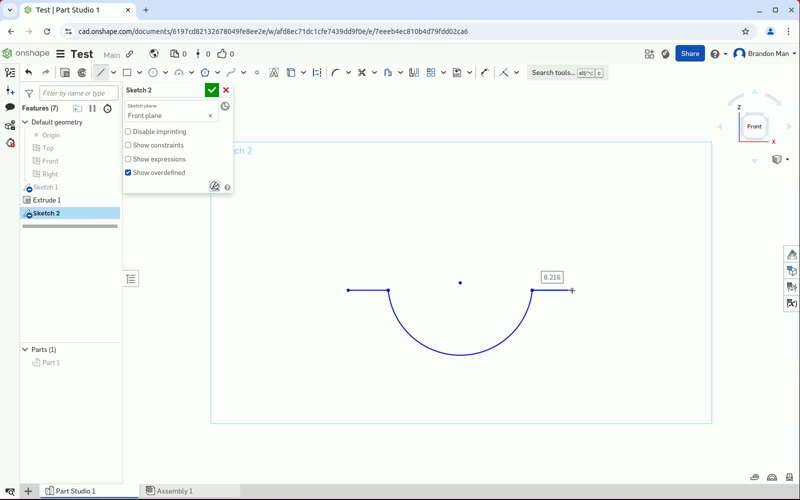
key_down(shift)
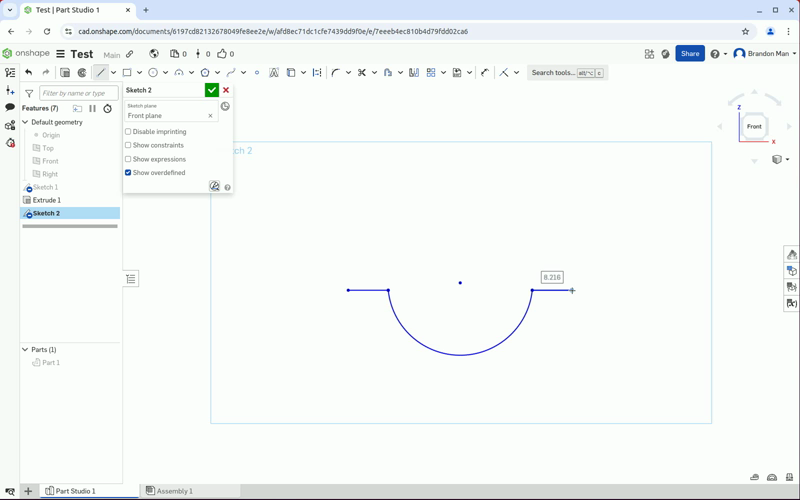
mouse_move(589, 290)
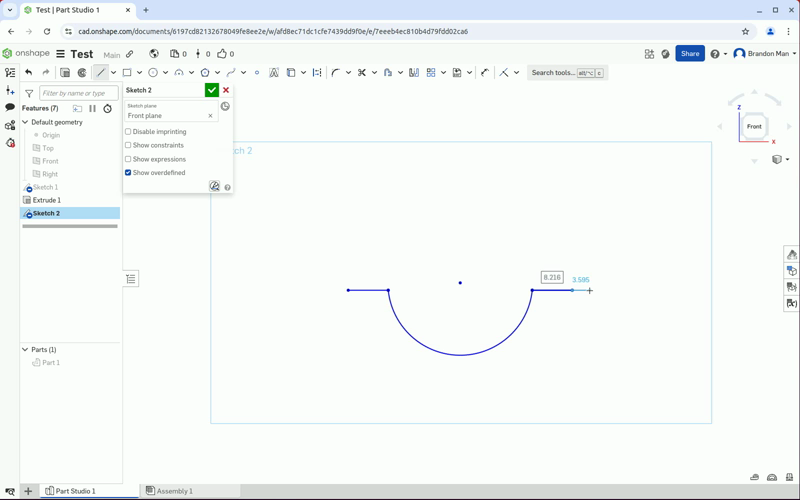
mouse_move(572, 282)
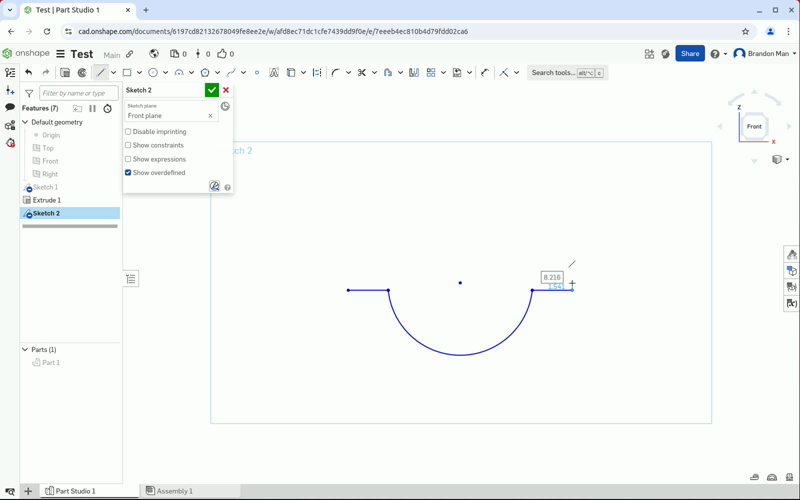
scroll(6)
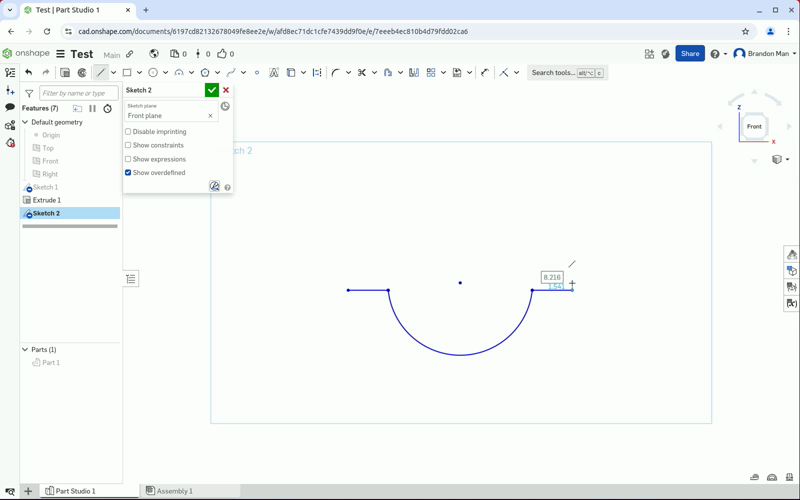
scroll(6)
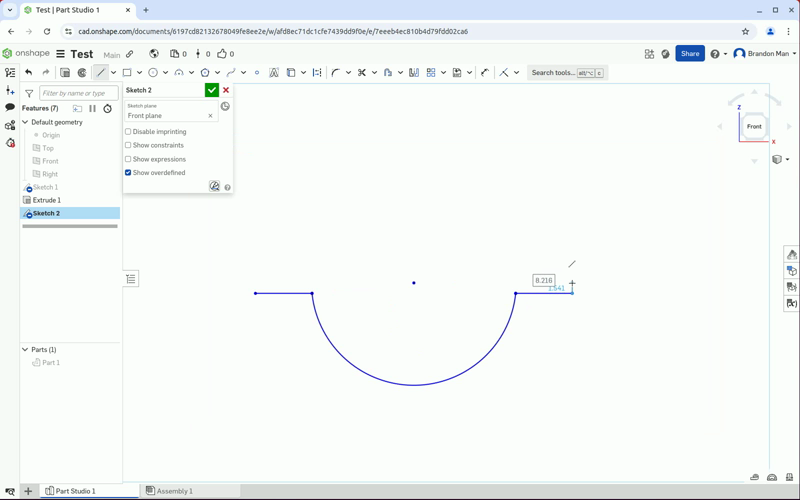
scroll(6)
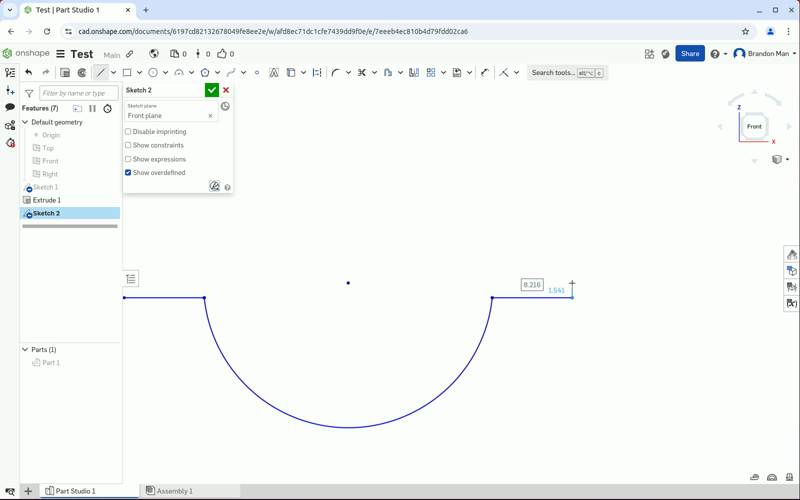
scroll(6)
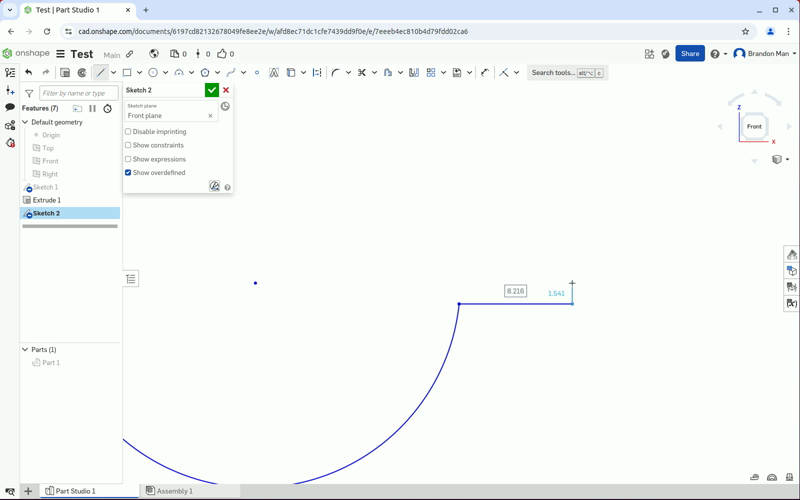
scroll(6)
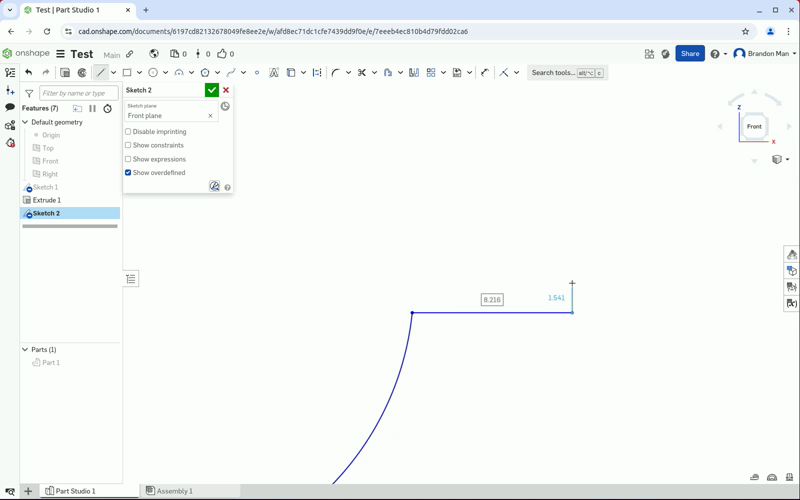
scroll(6)
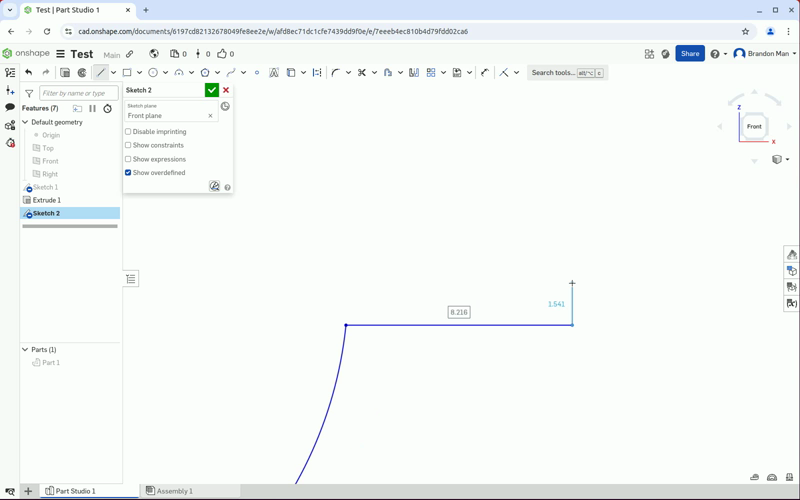
scroll(6)
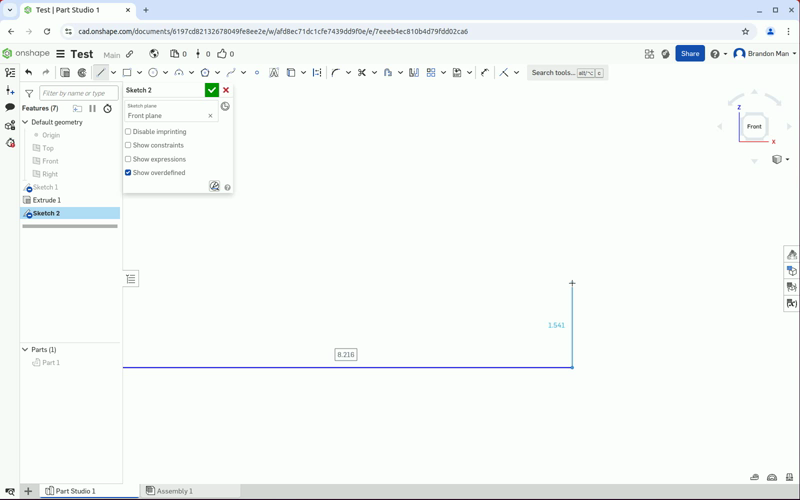
click(572, 282)
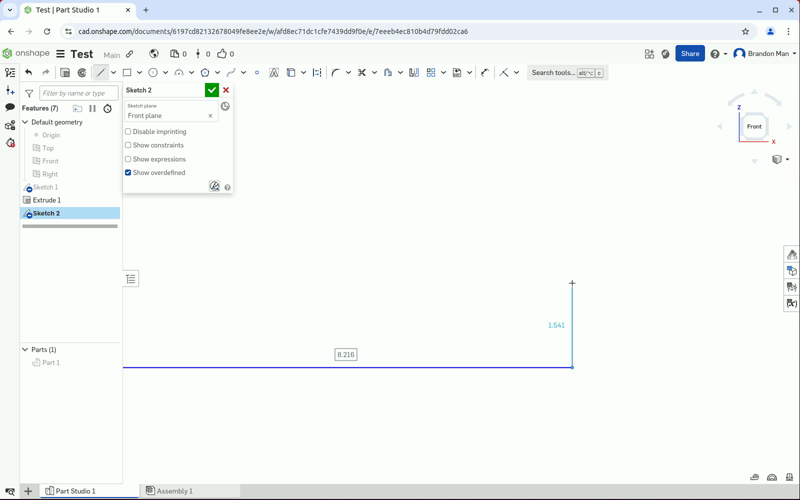
scroll(-6)
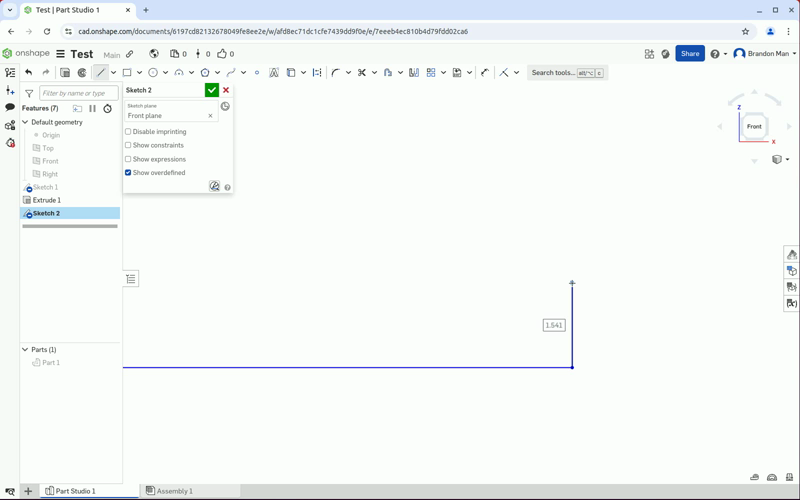
scroll(-6)
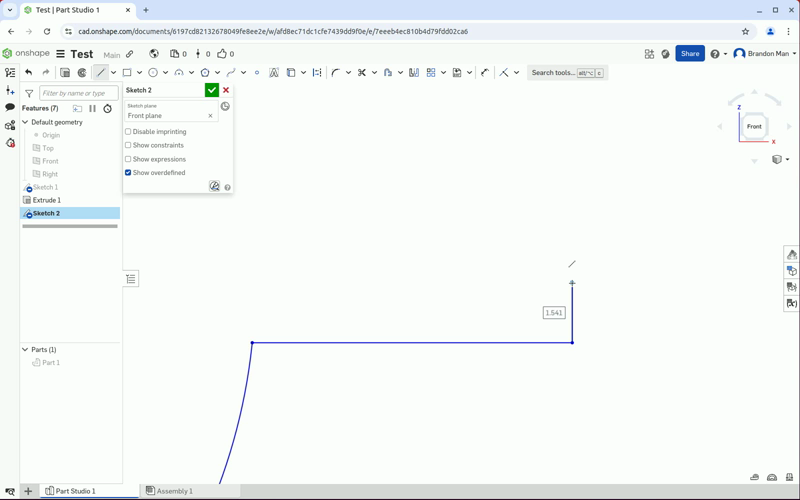
scroll(-6)
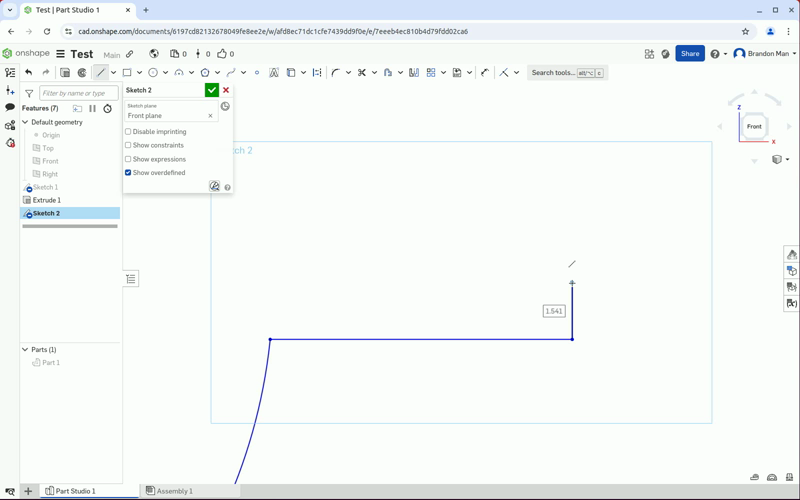
scroll(-6)
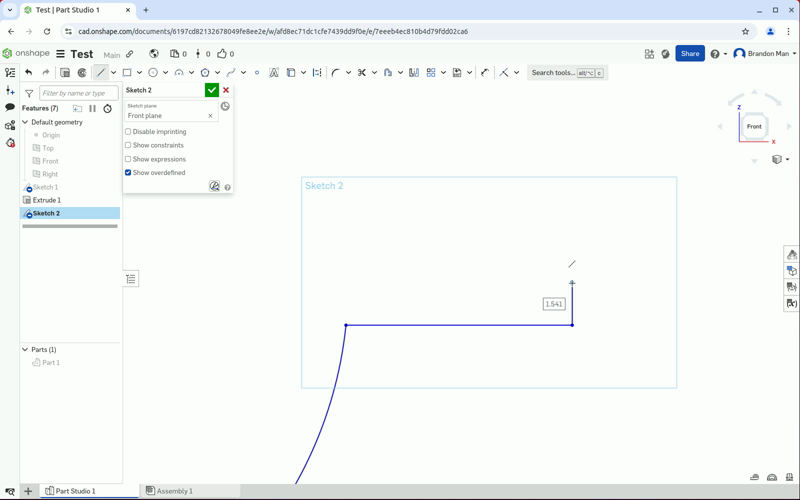
scroll(-6)
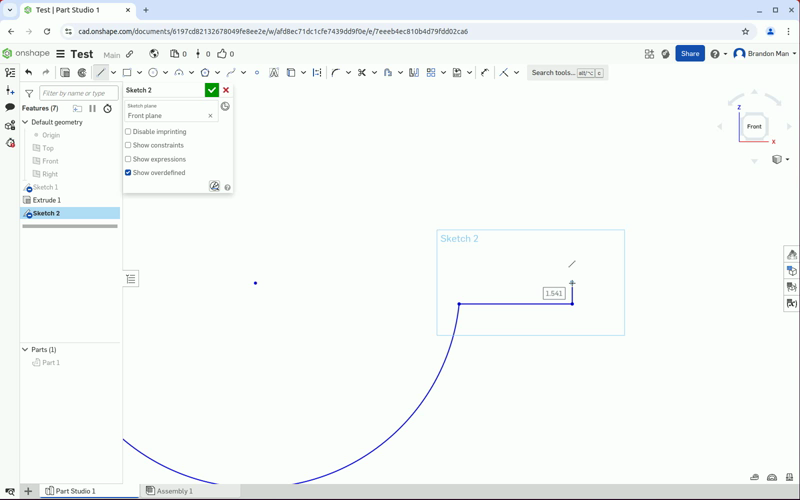
scroll(-6)
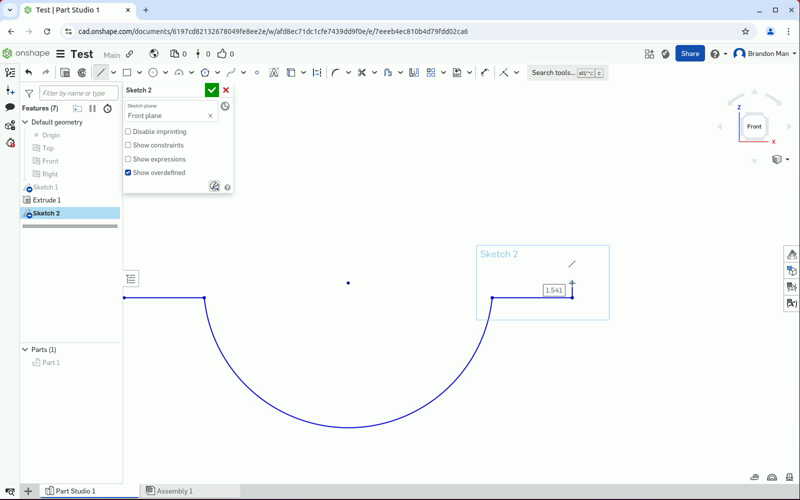
scroll(-6)
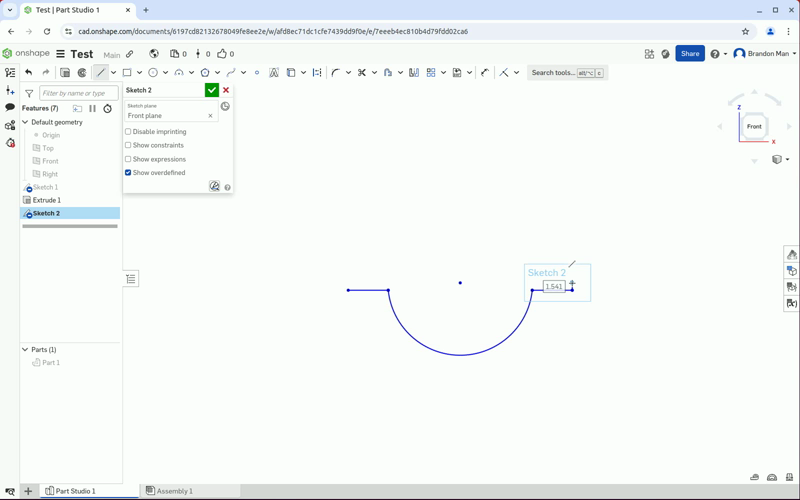
key_up(shift)
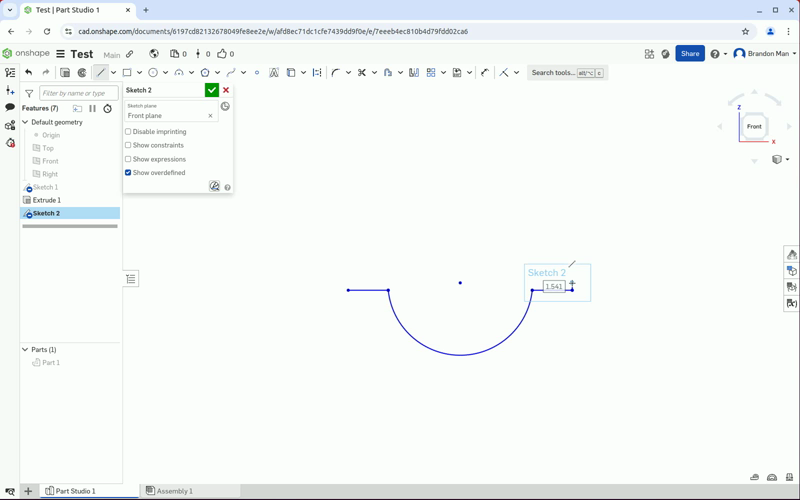
key_down(shift)
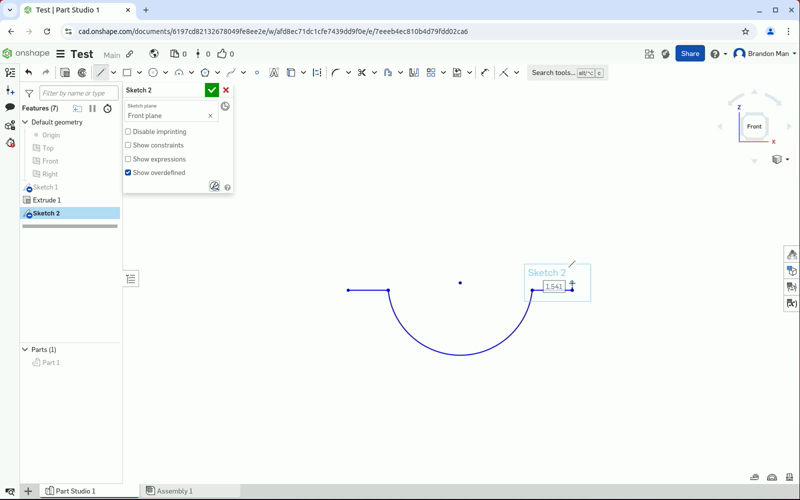
mouse_move(589, 282)
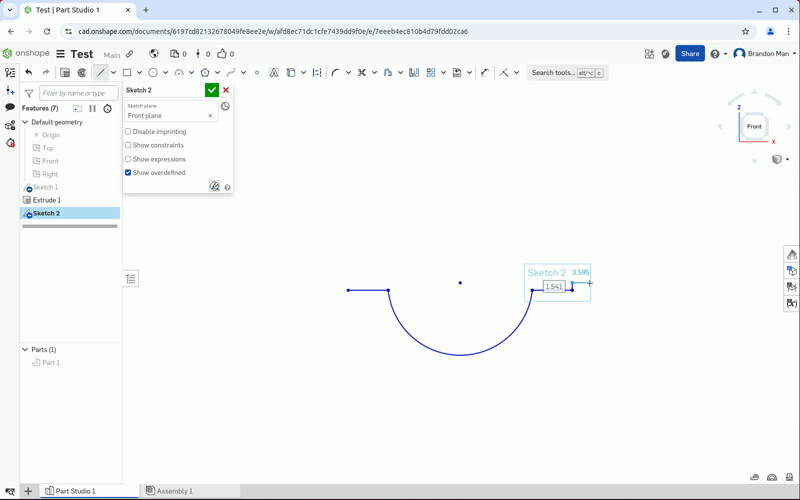
mouse_move(532, 282)
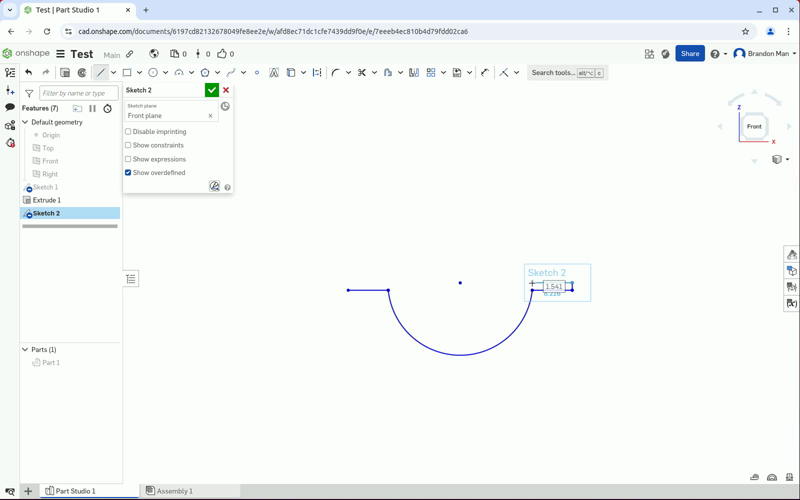
click(532, 282)
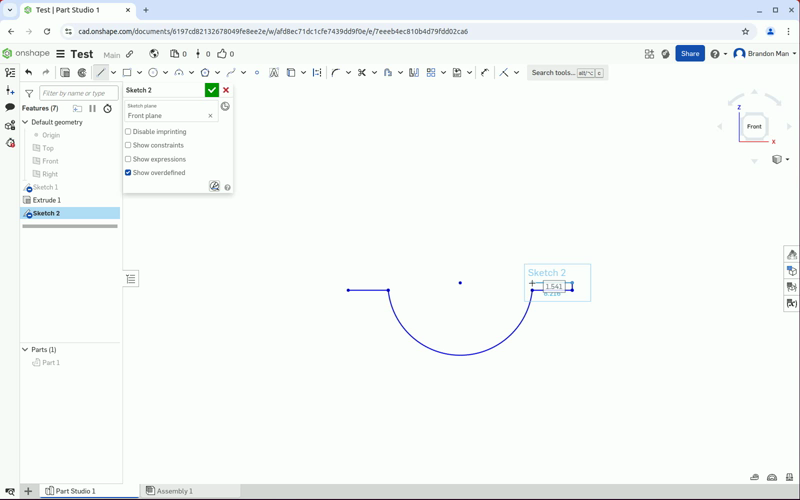
key_up(shift)
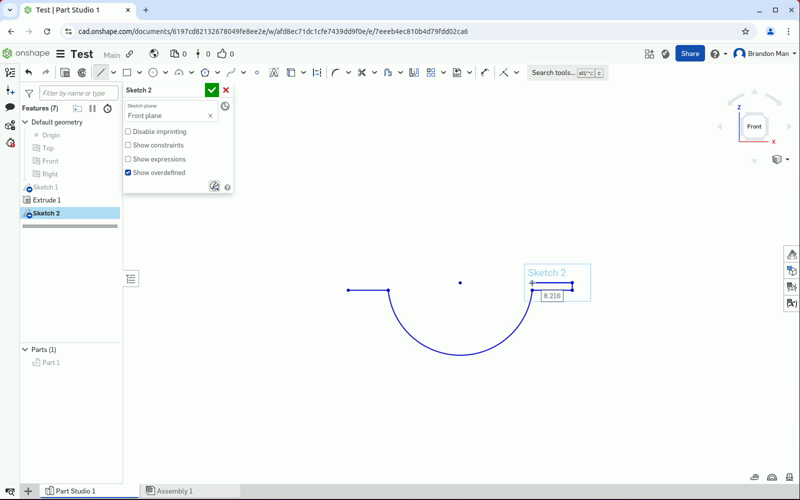
key_down(shift)
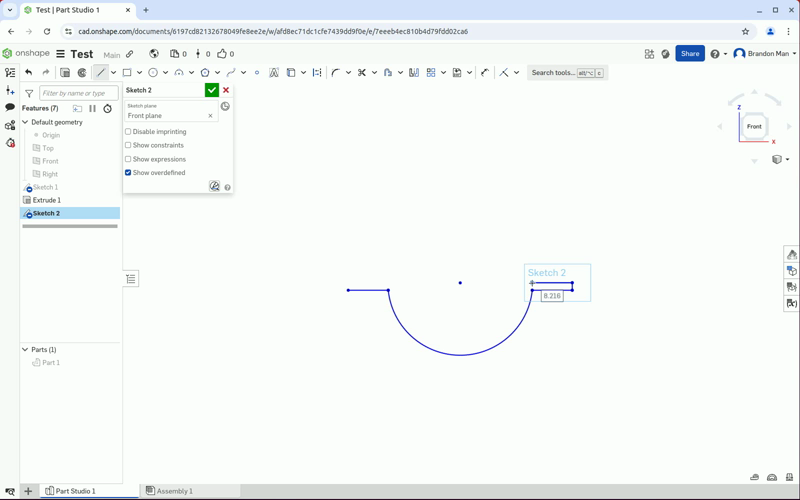
mouse_move(562, 282)
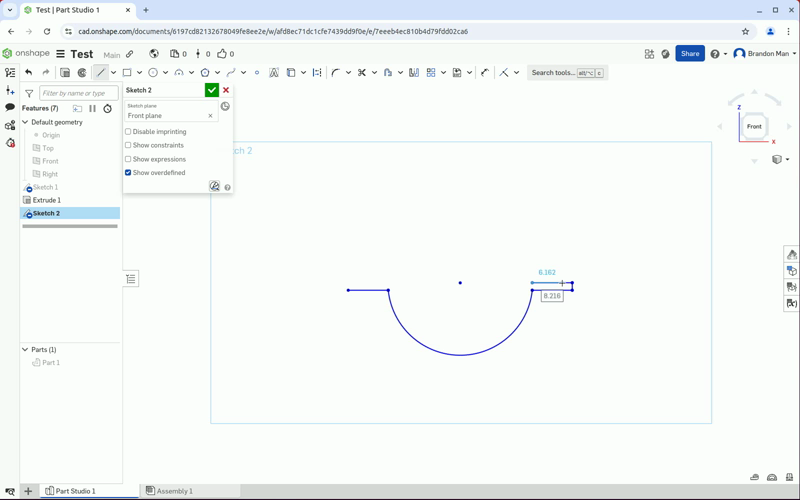
mouse_move(527, 282)
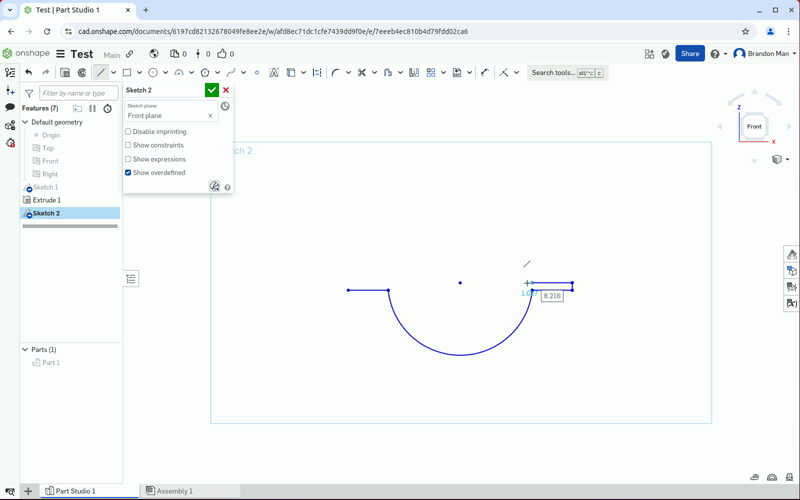
scroll(6)
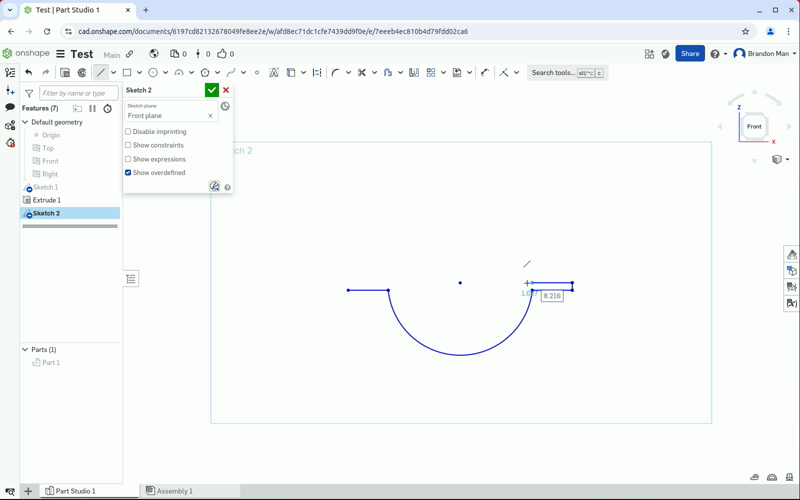
scroll(6)
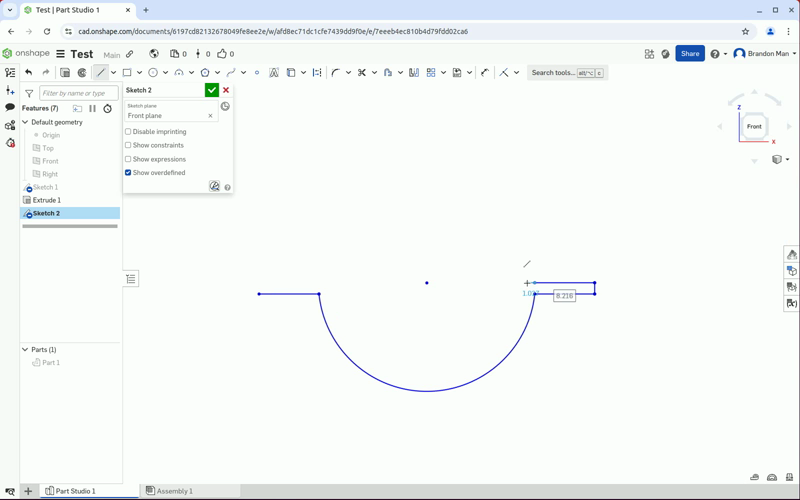
scroll(6)
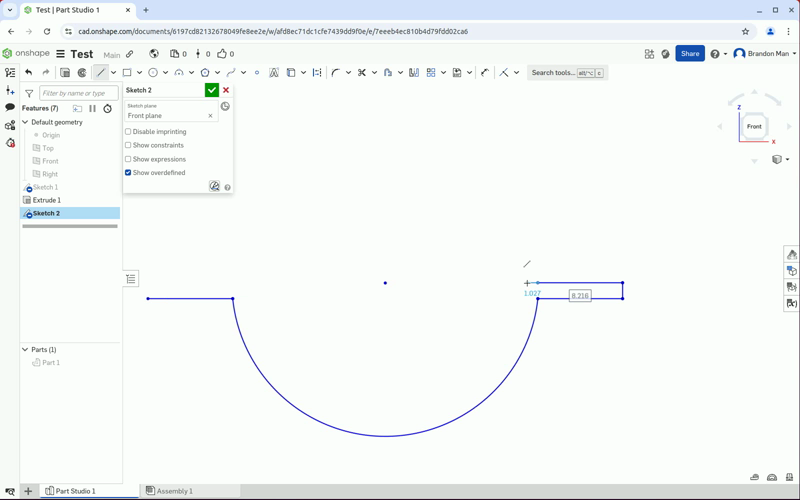
scroll(6)
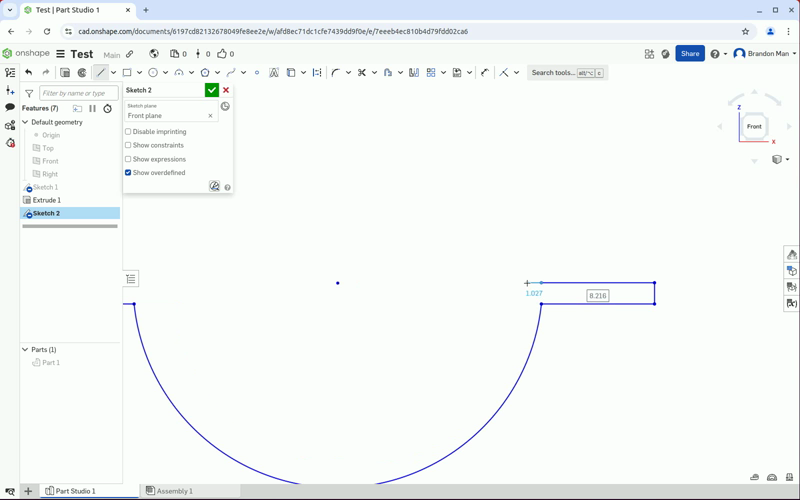
scroll(6)
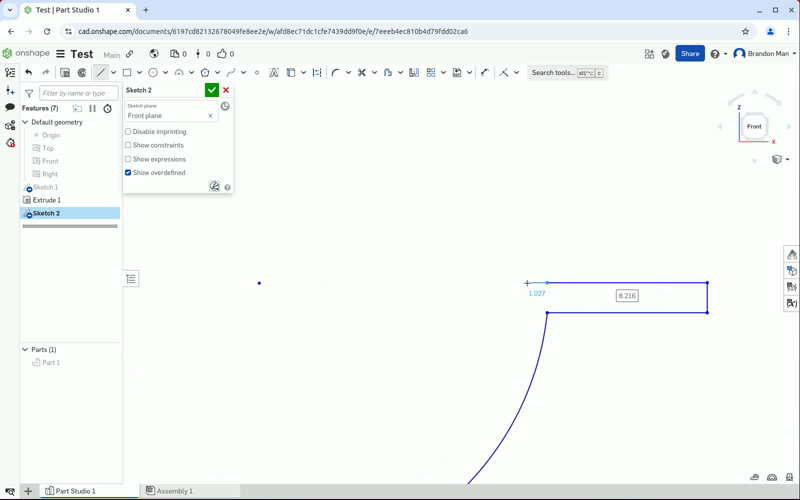
scroll(6)
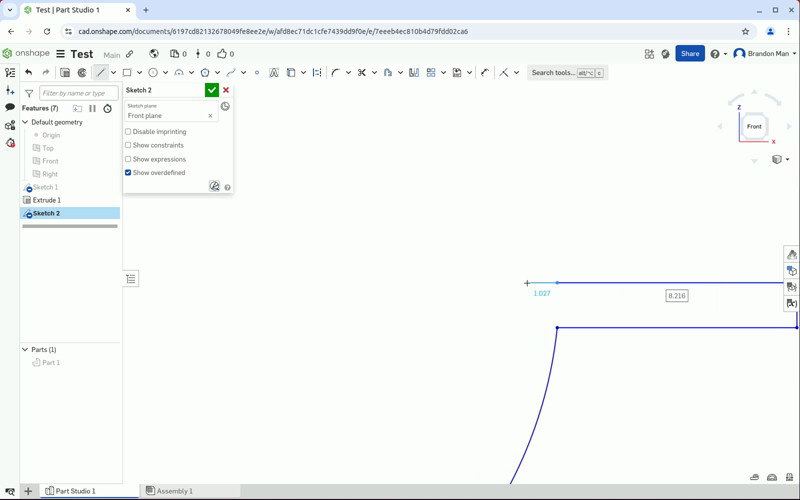
scroll(6)
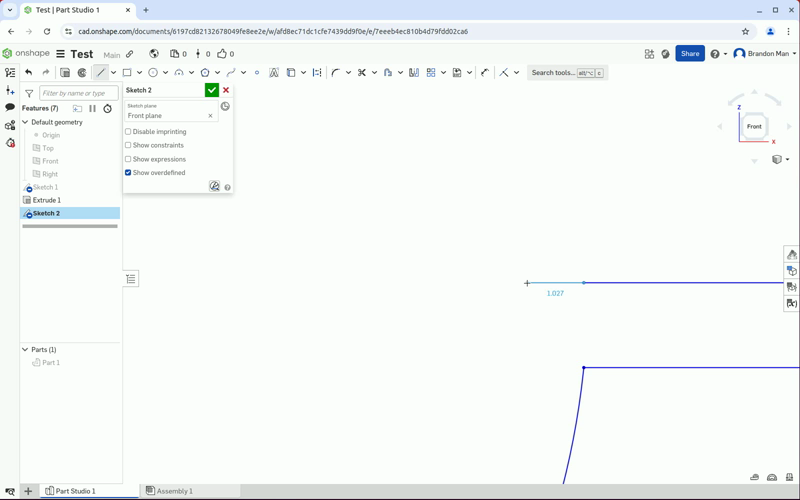
click(527, 282)
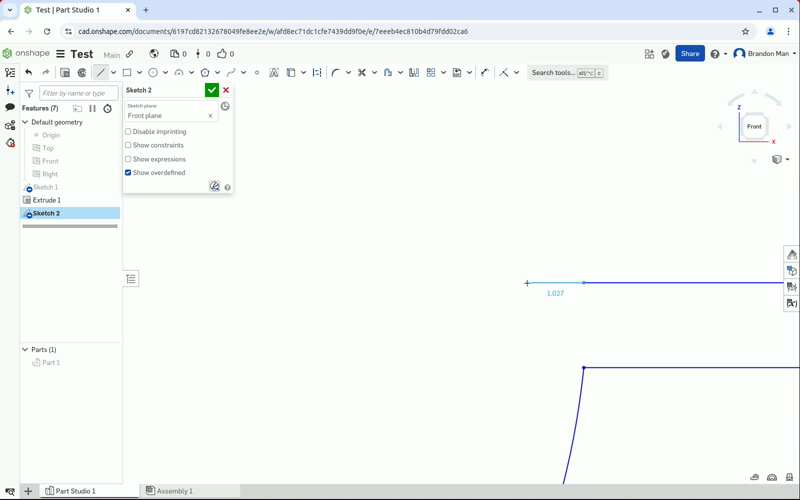
scroll(-6)
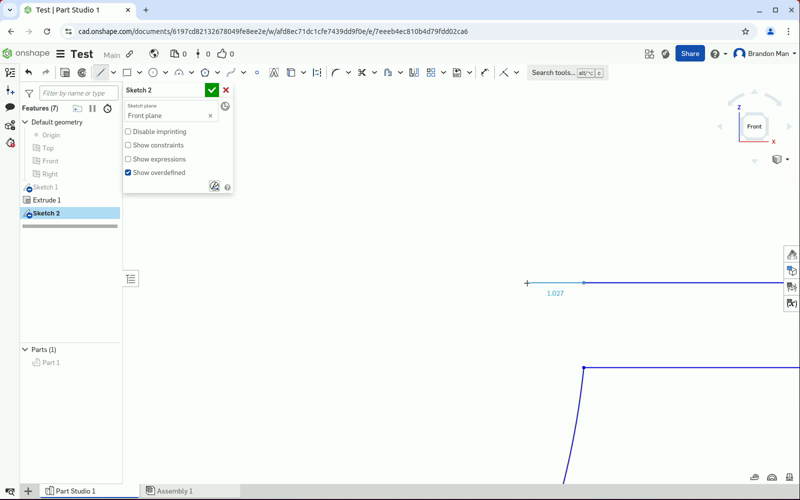
scroll(-6)
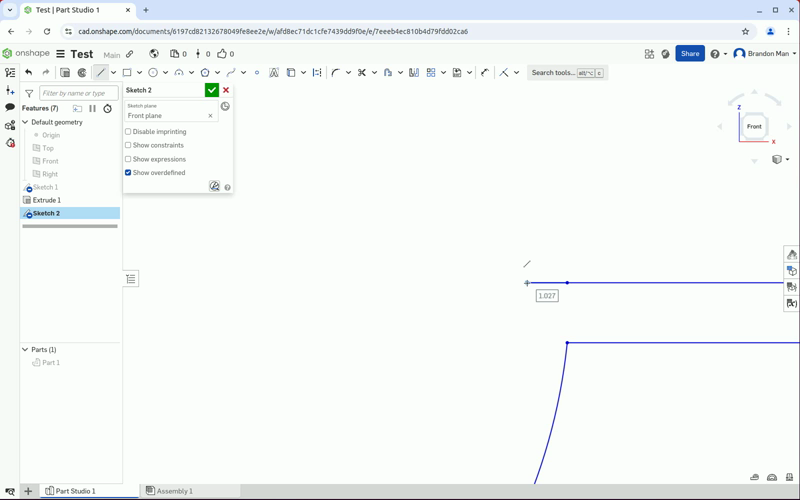
scroll(-6)
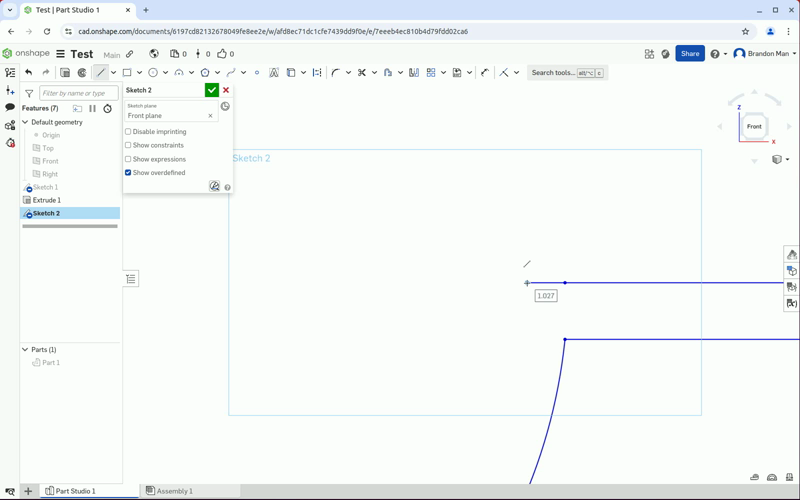
scroll(-6)
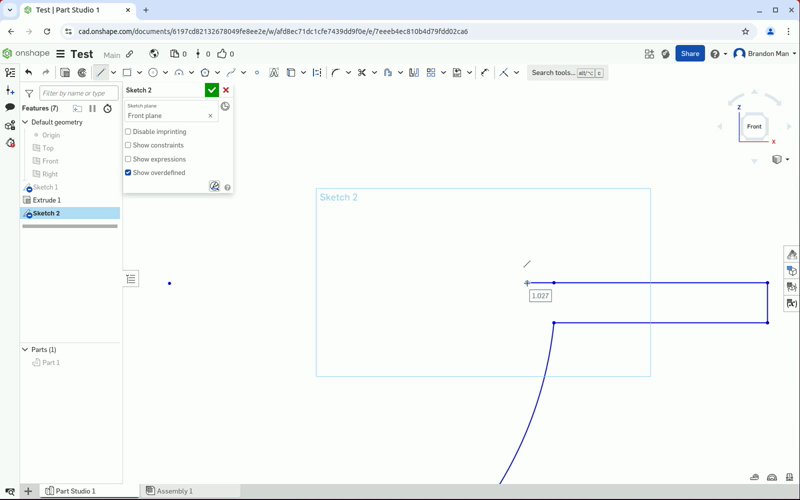
scroll(-6)
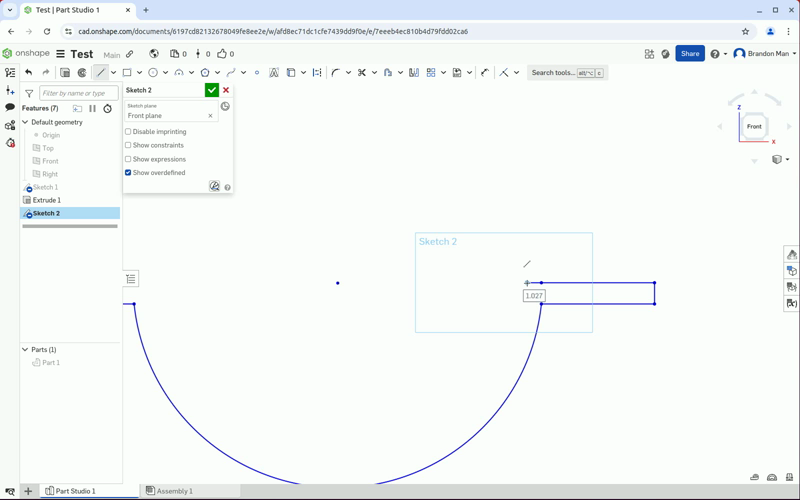
scroll(-6)
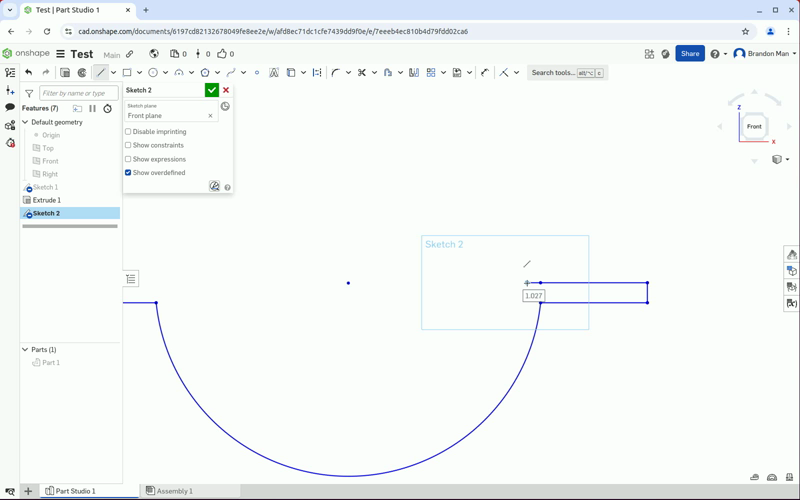
scroll(-6)
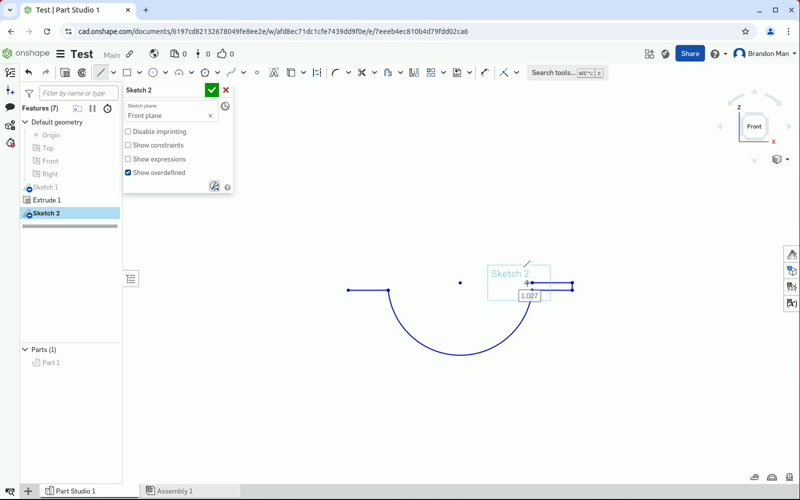
key_up(shift)
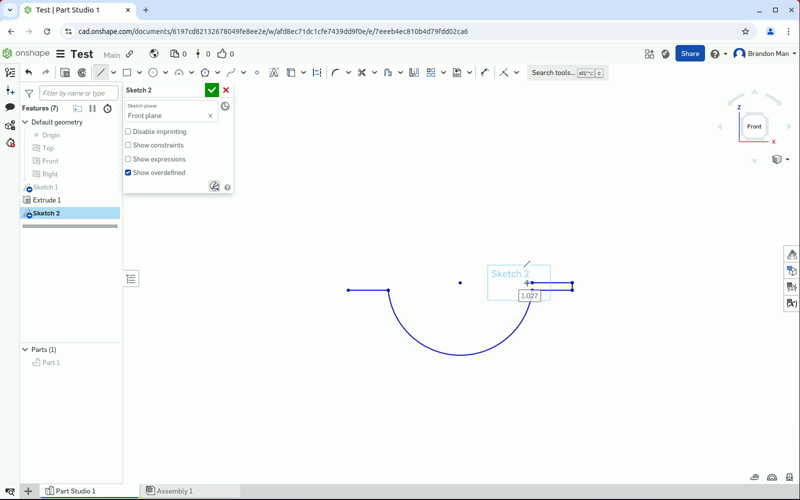
key(esc)
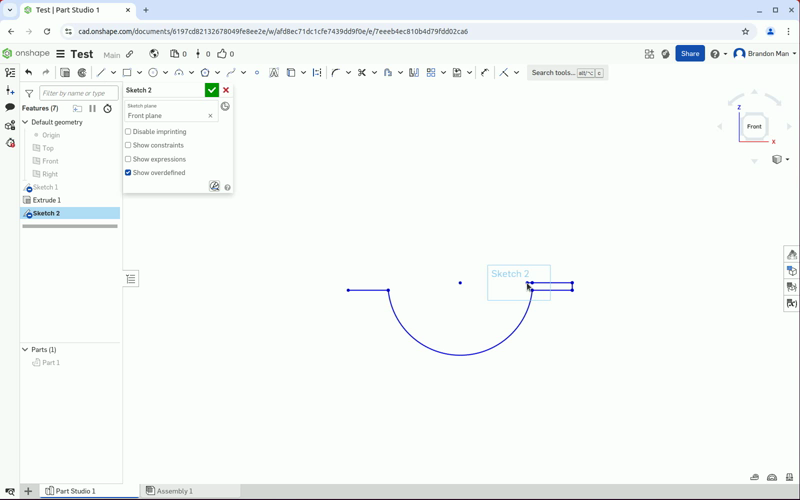
key(a)
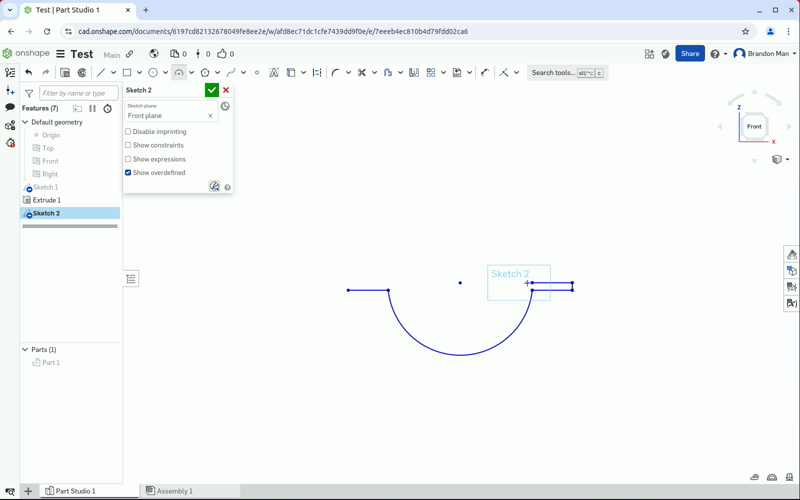
mouse_move(527, 282)
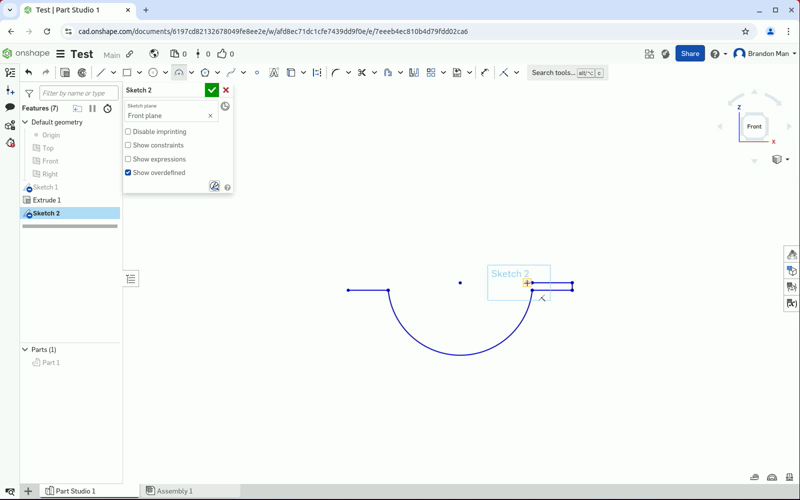
click(527, 282)
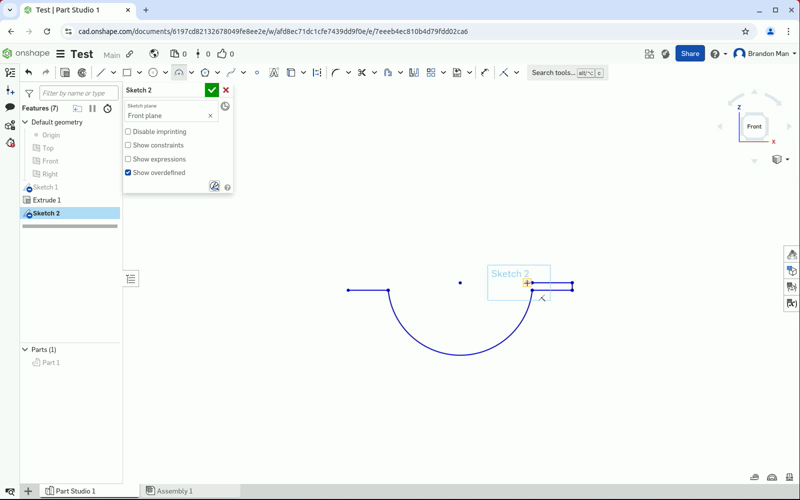
key_down(shift)
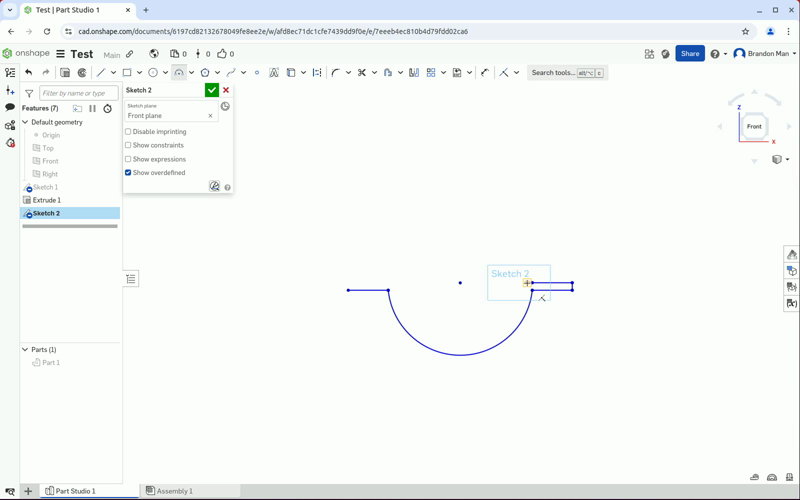
mouse_move(392, 282)
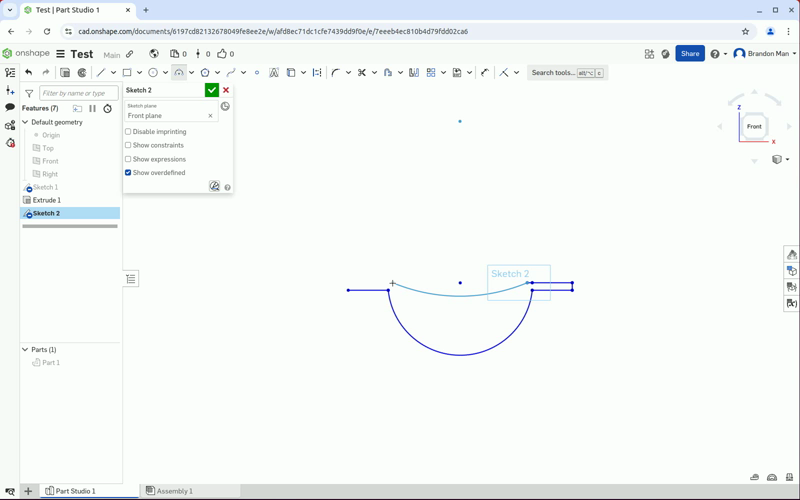
click(392, 282)
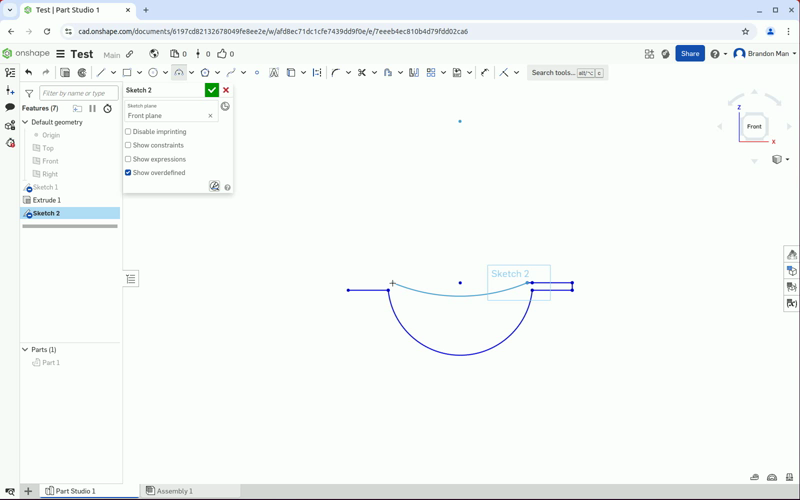
mouse_move(460, 349)
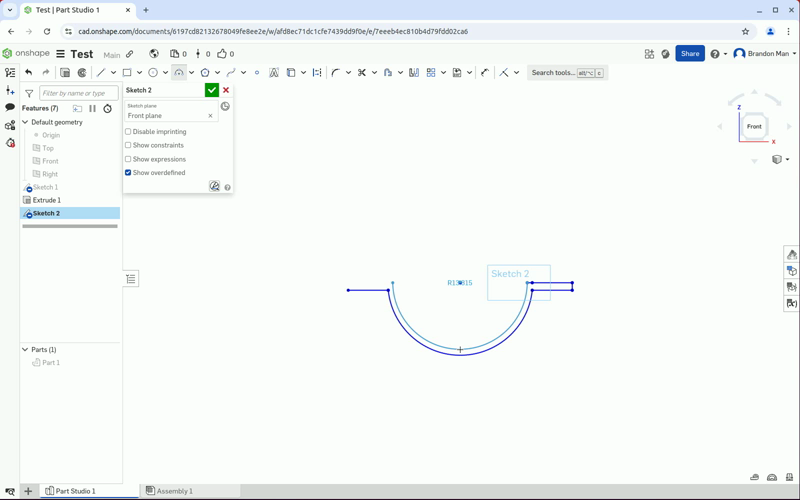
click(460, 349)
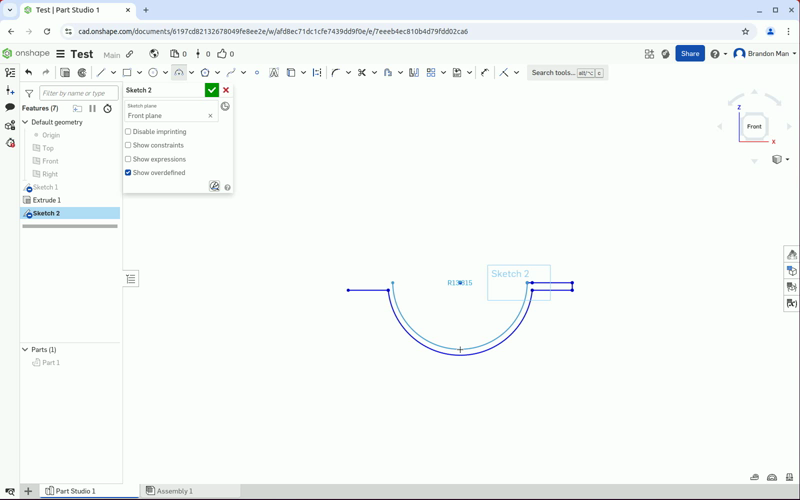
key_up(shift)
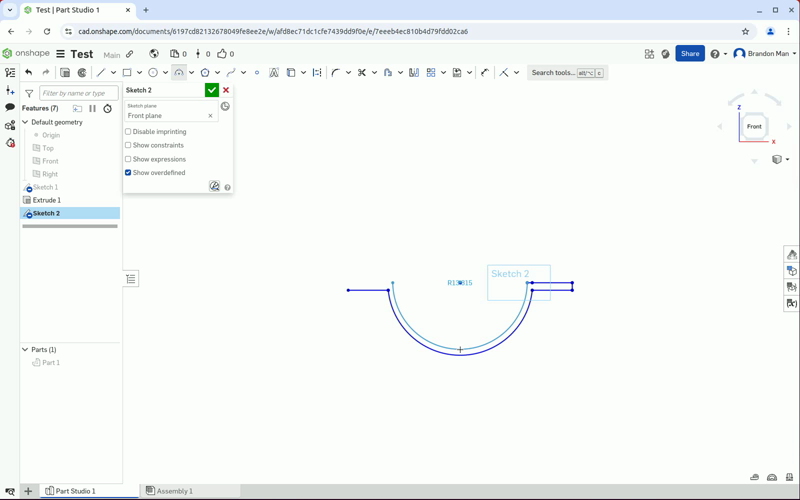
key(esc)
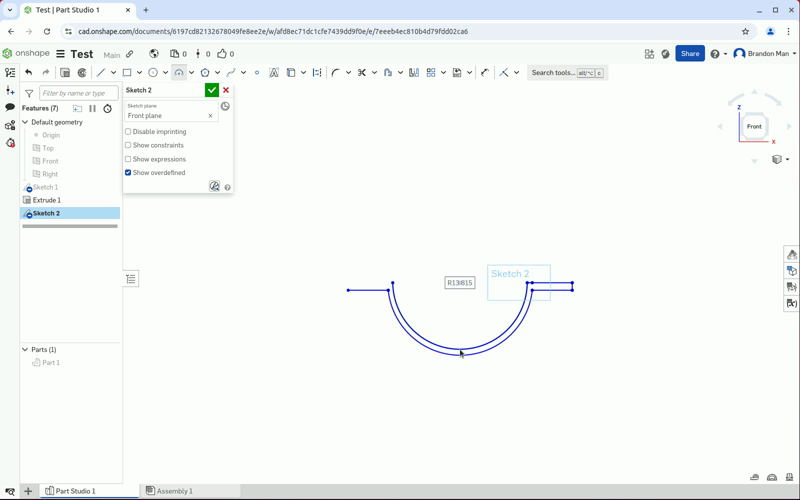
key(l)
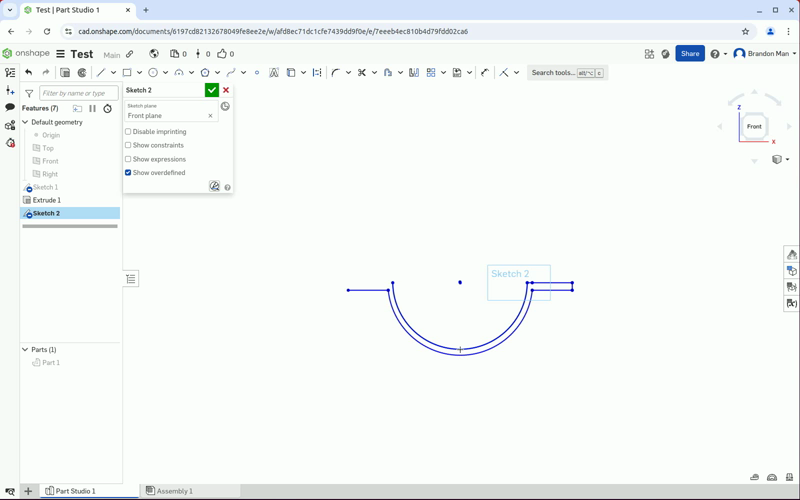
mouse_move(392, 282)
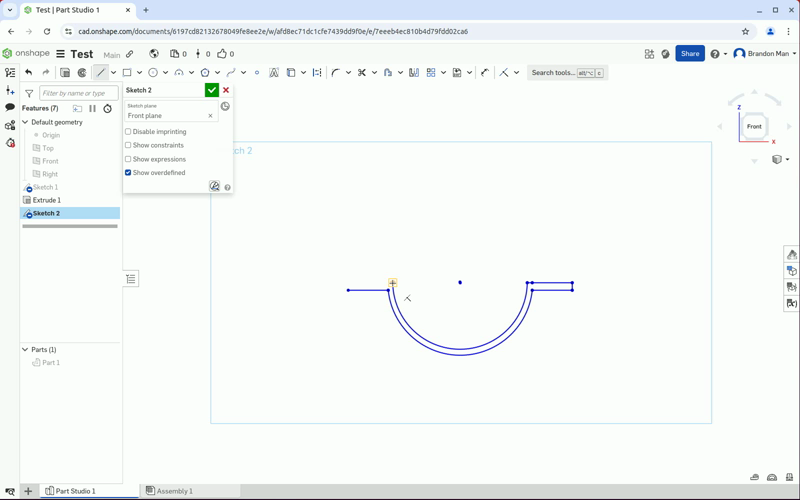
click(392, 282)
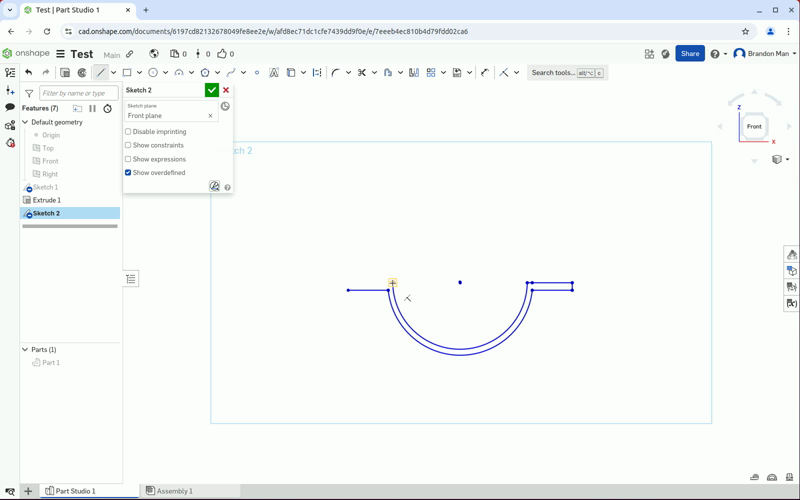
key_down(shift)
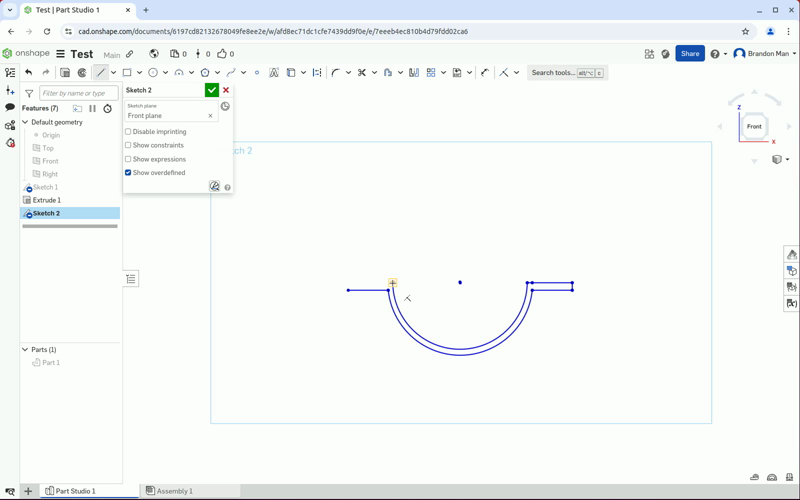
mouse_move(422, 282)
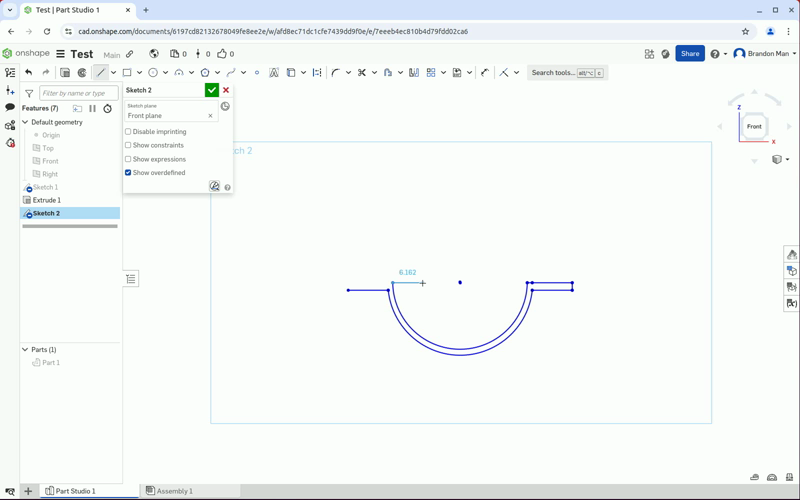
mouse_move(348, 282)
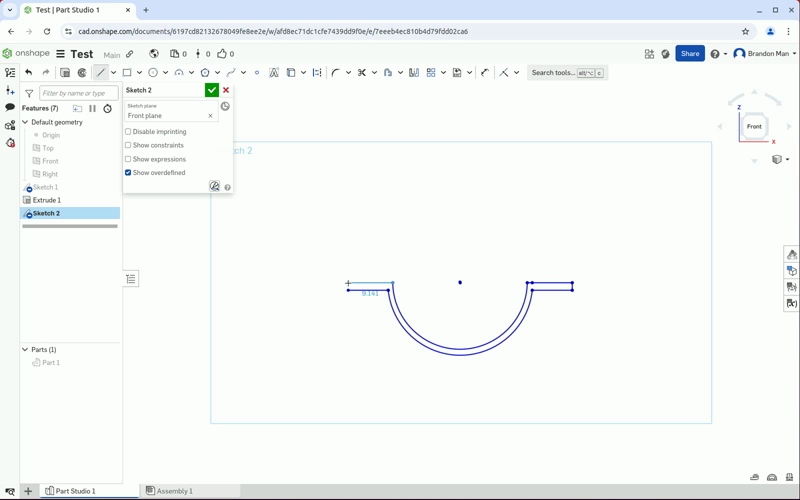
click(348, 282)
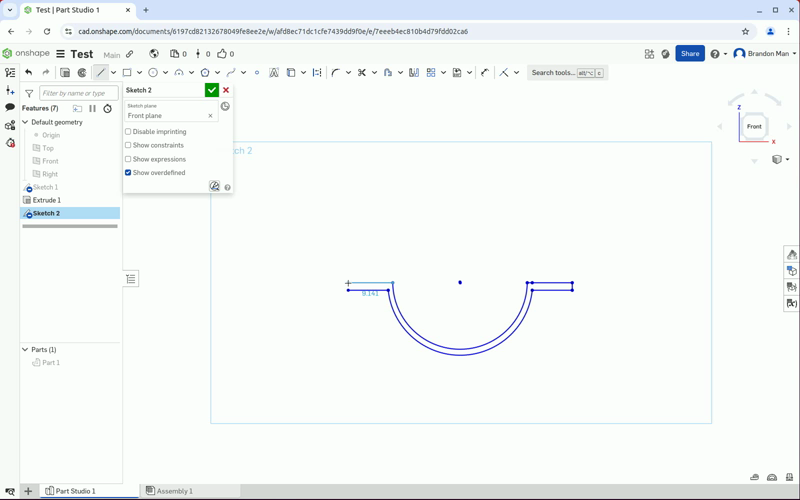
key_up(shift)
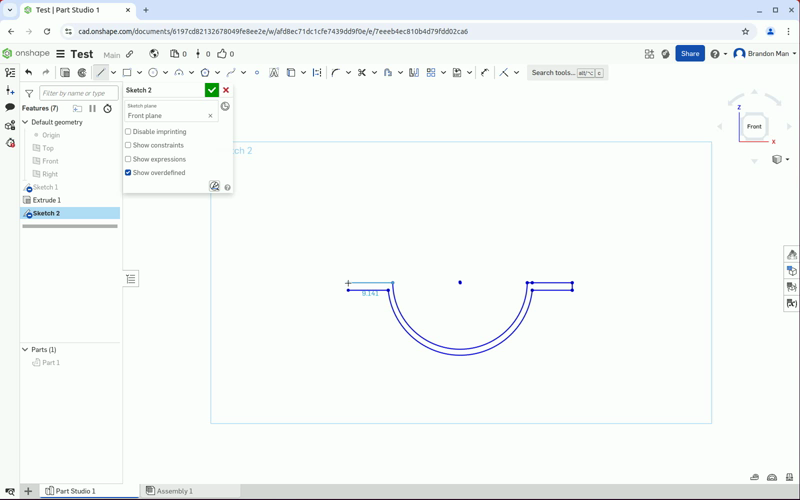
mouse_move(378, 282)
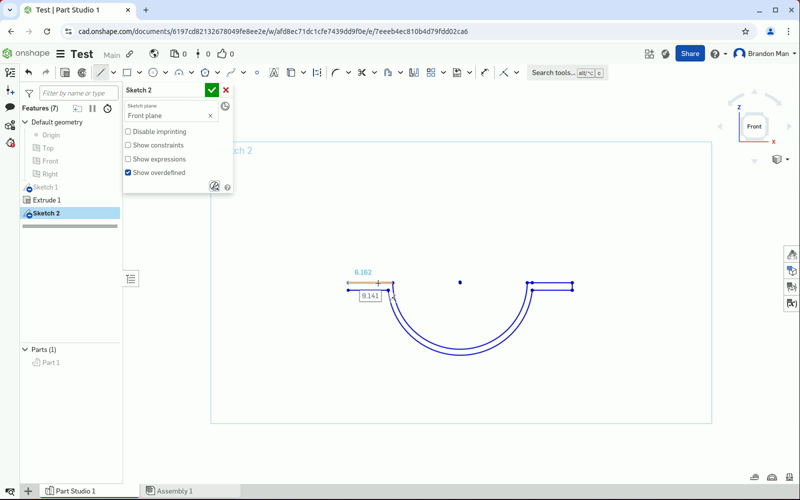
key_down(shift)
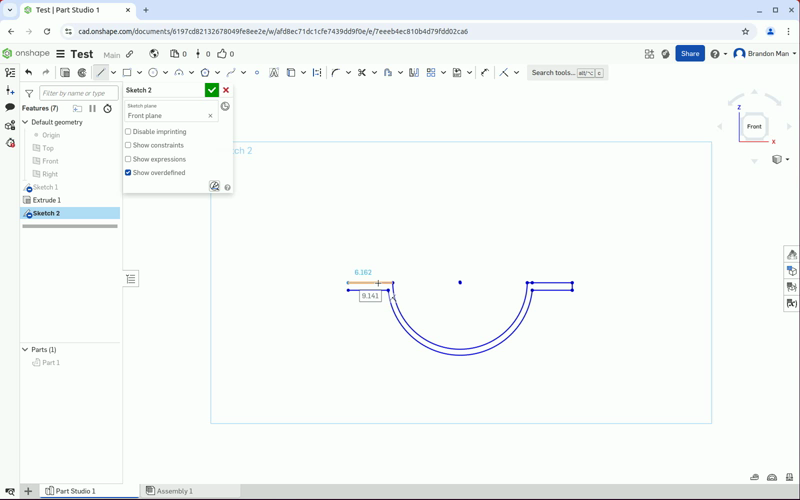
mouse_move(348, 290)
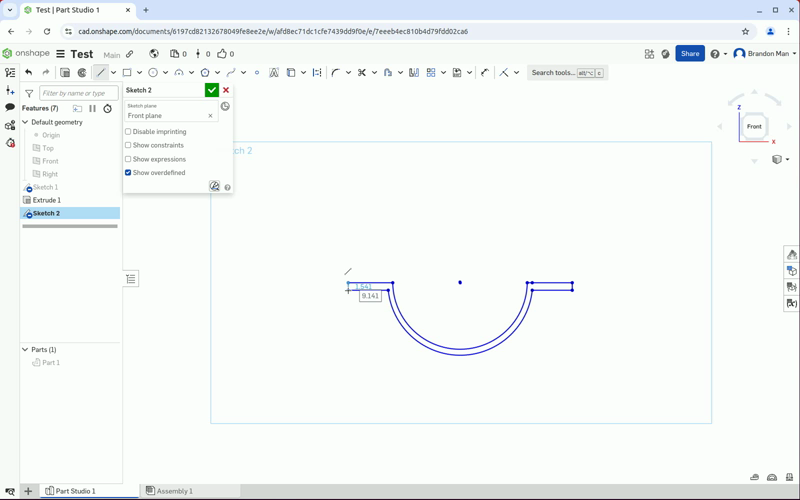
scroll(6)
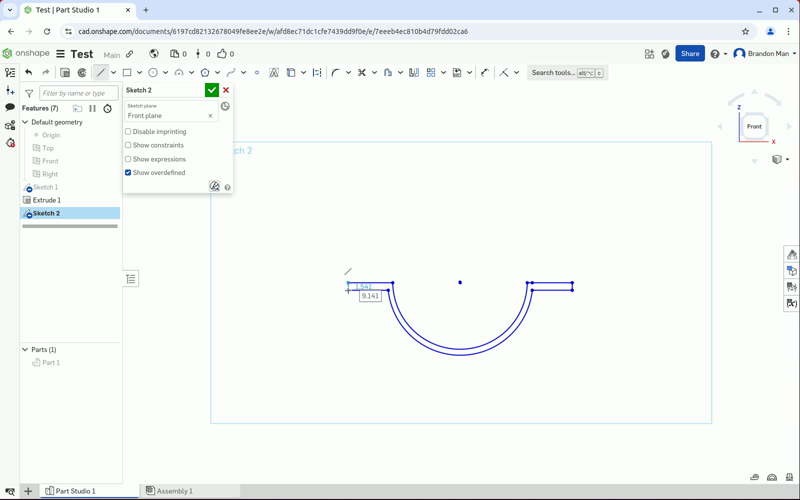
scroll(6)
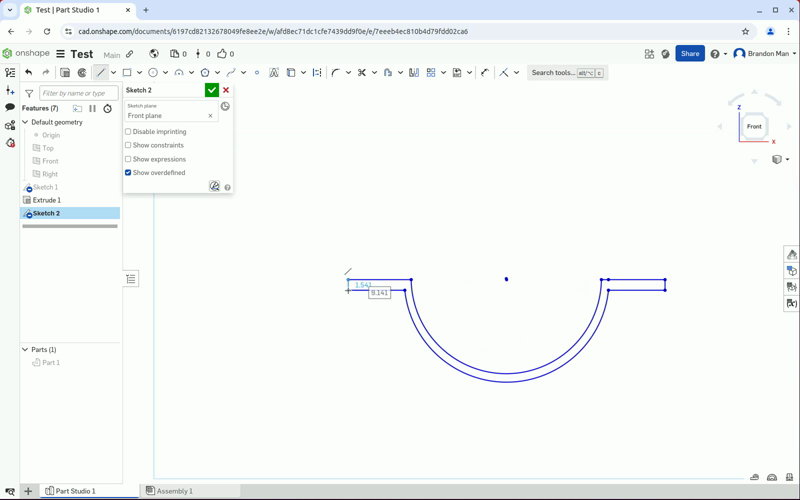
scroll(6)
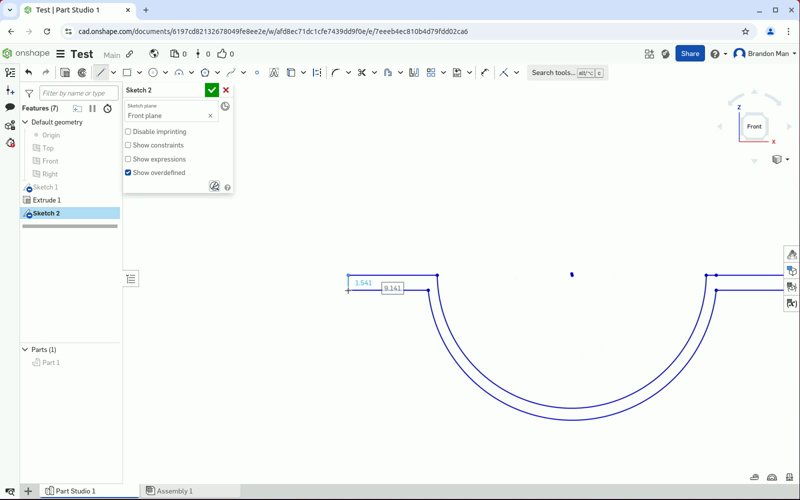
scroll(6)
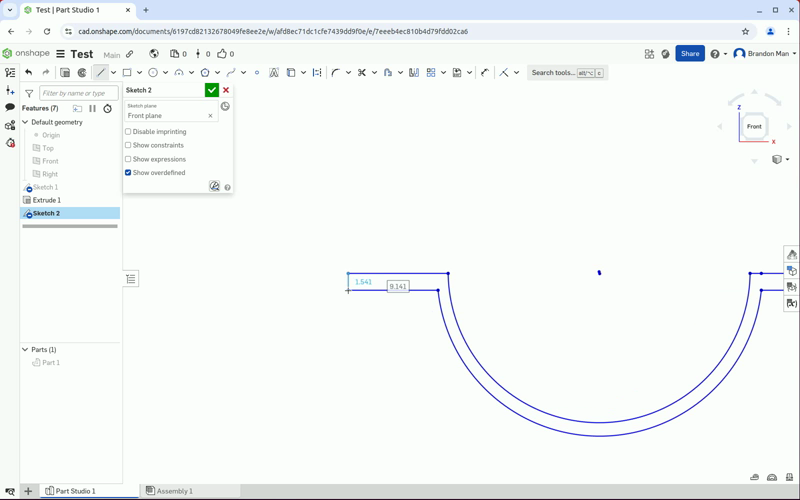
scroll(6)
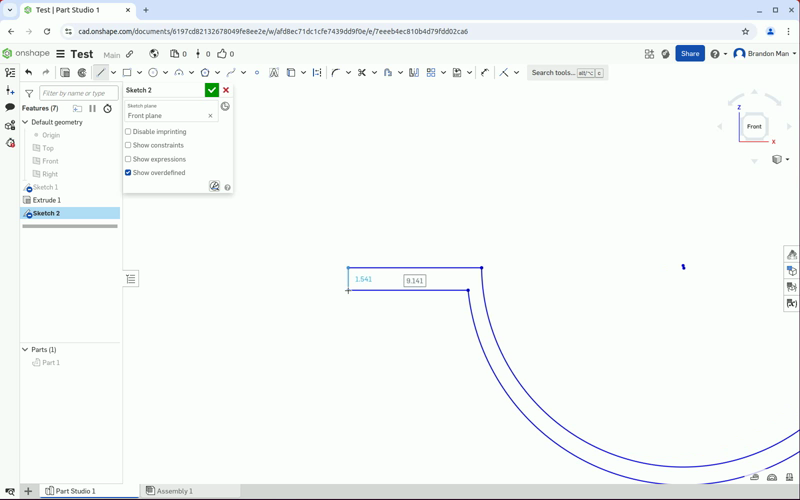
scroll(6)
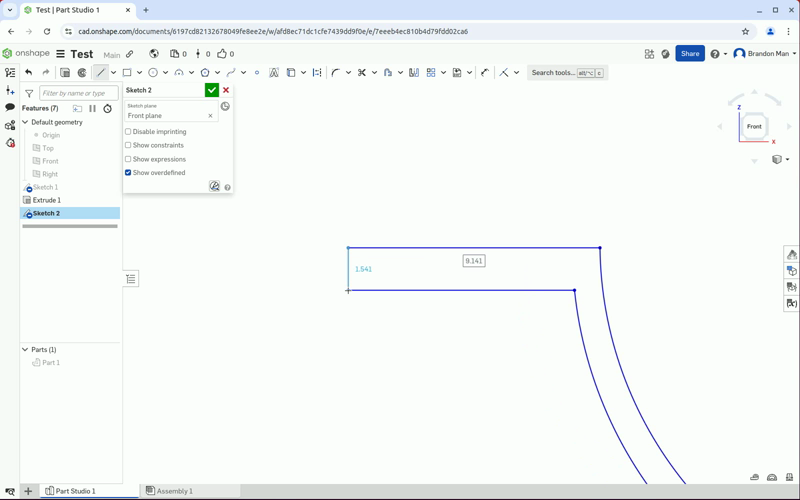
scroll(6)
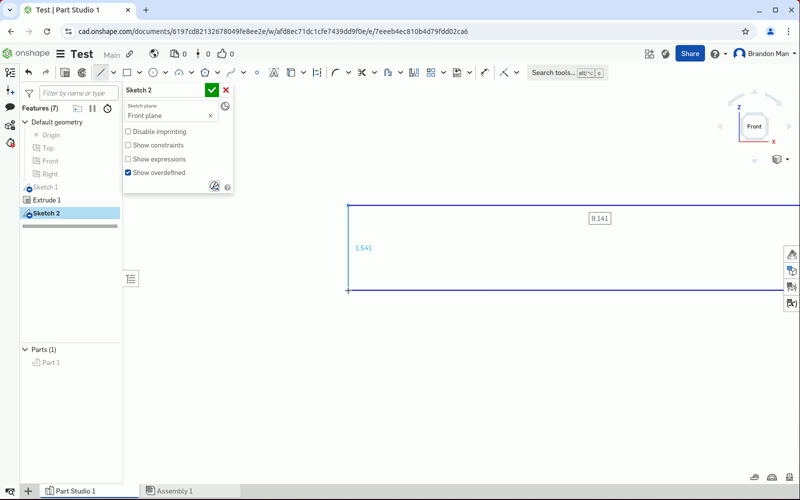
key_up(shift)
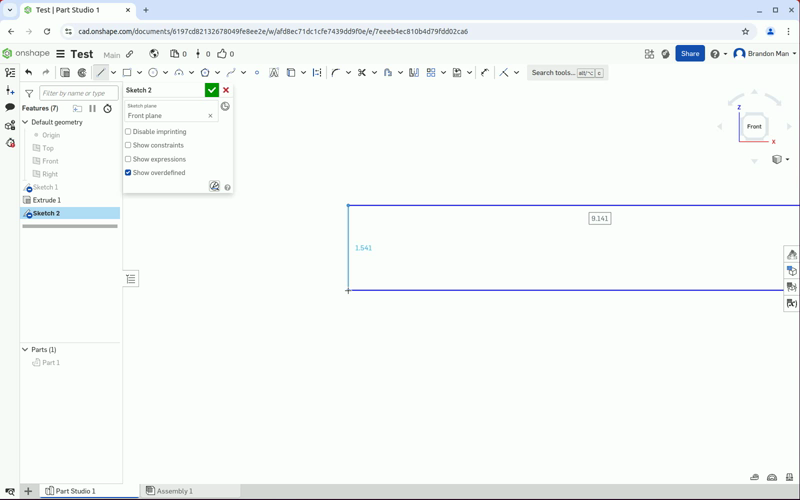
click(348, 290)
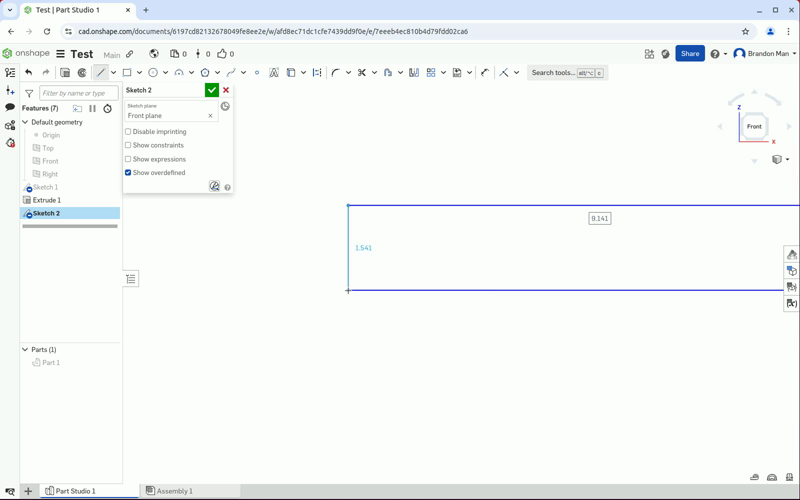
scroll(-6)
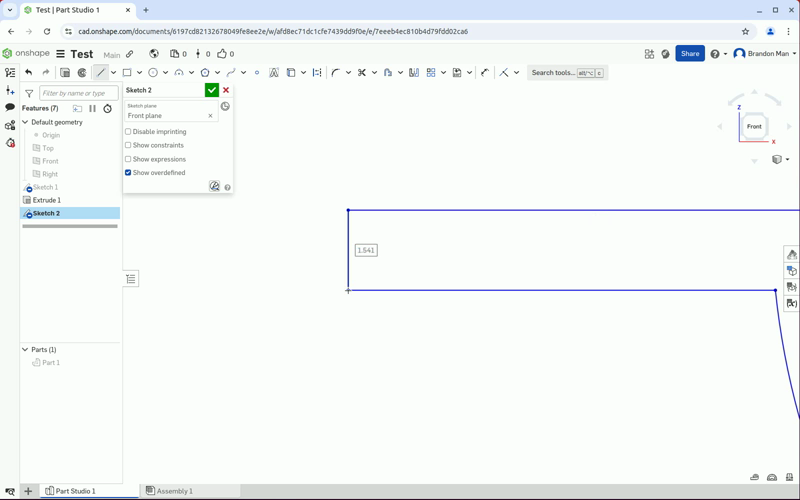
scroll(-6)
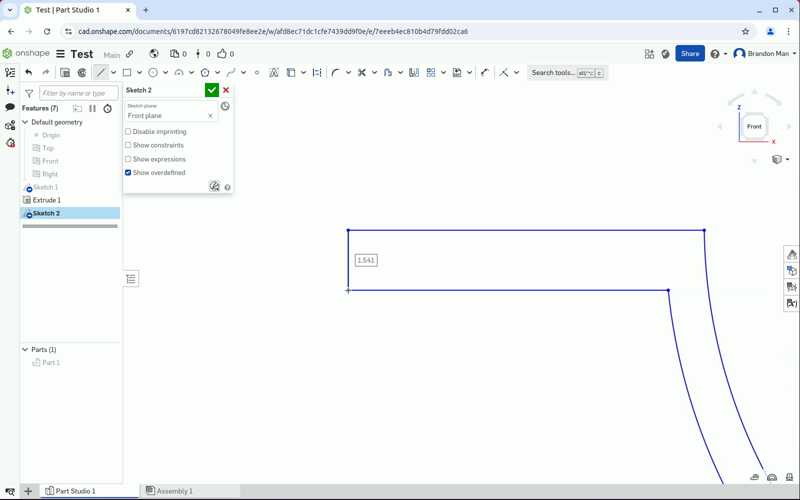
scroll(-6)
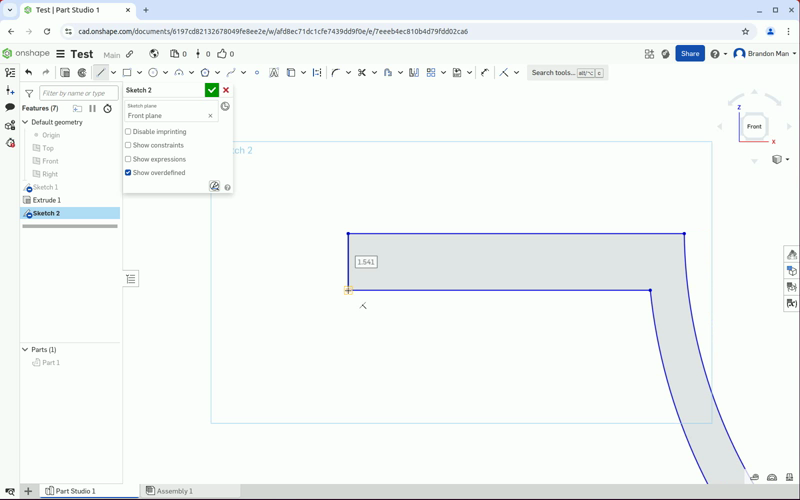
scroll(-6)
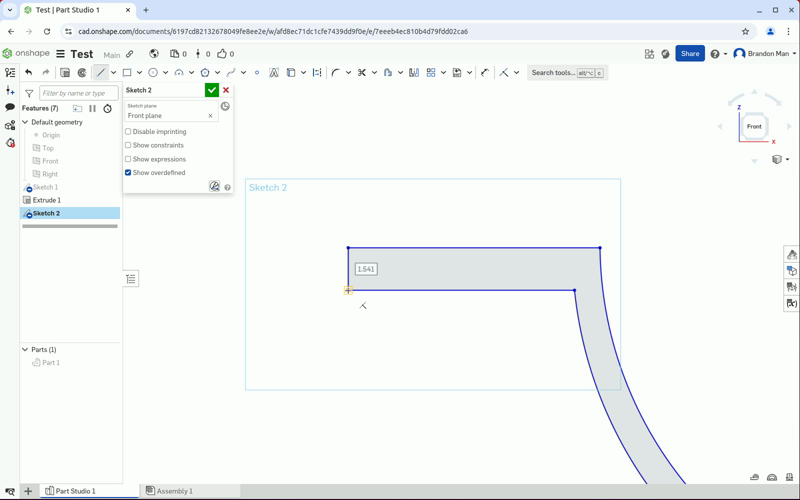
scroll(-6)
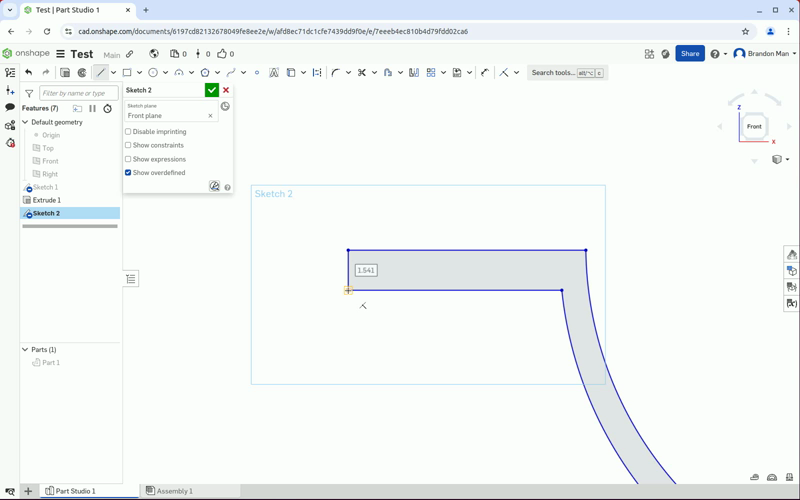
scroll(-6)
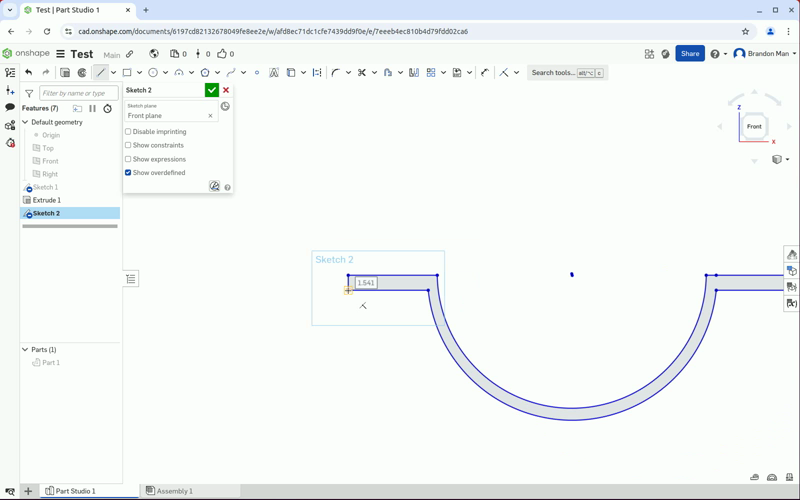
scroll(-6)
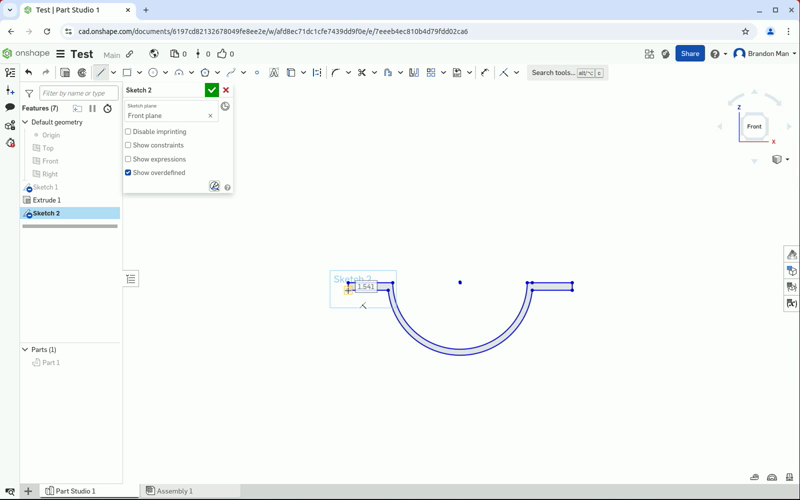
key(esc)
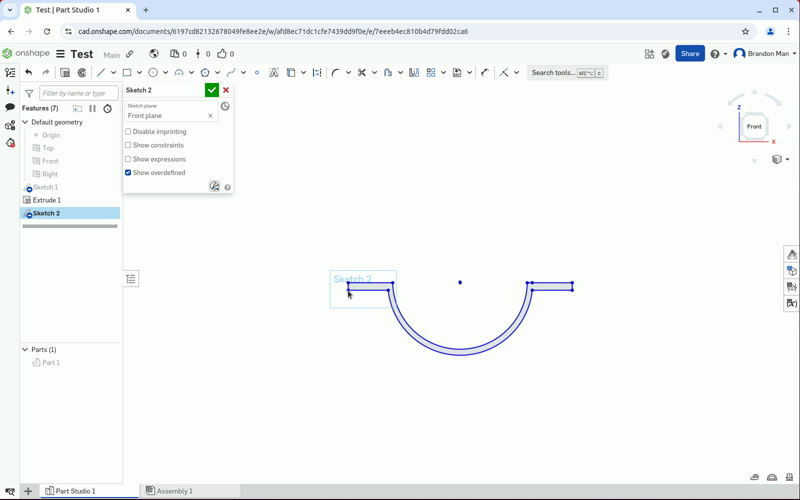
mouse_move(463, 350)
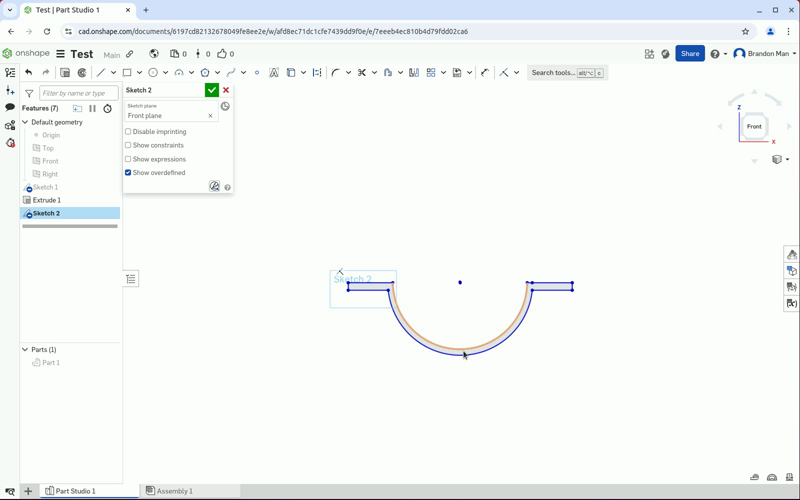
click(463, 350)
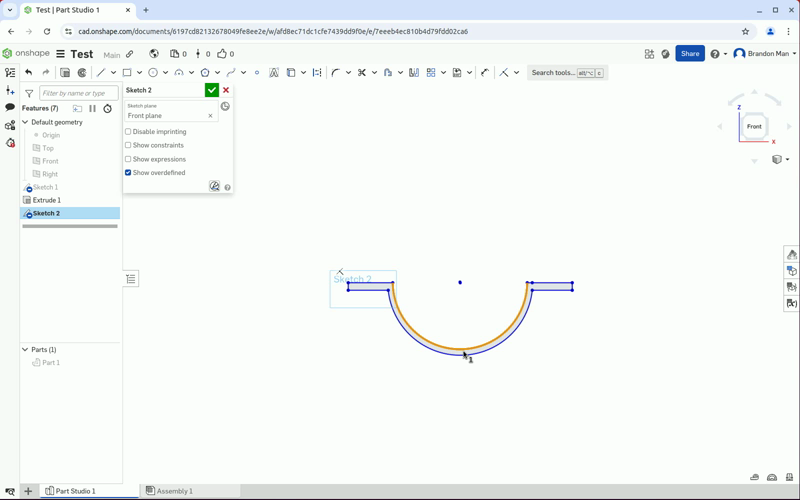
mouse_move(73, 352)
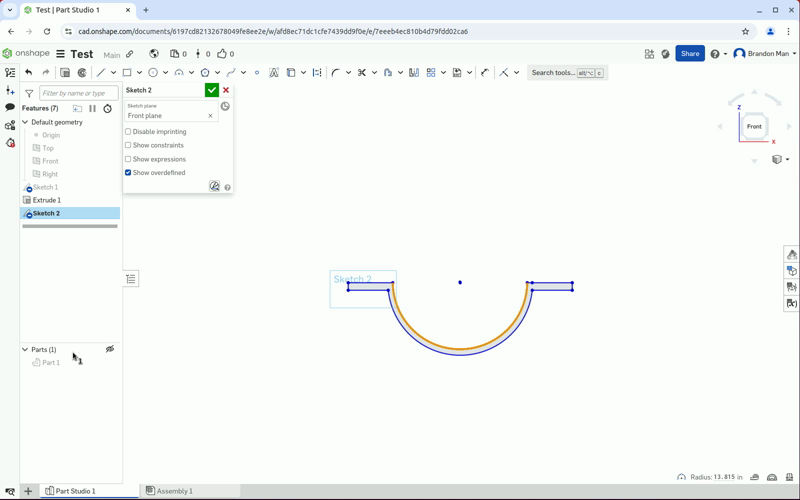
key(shift+y)
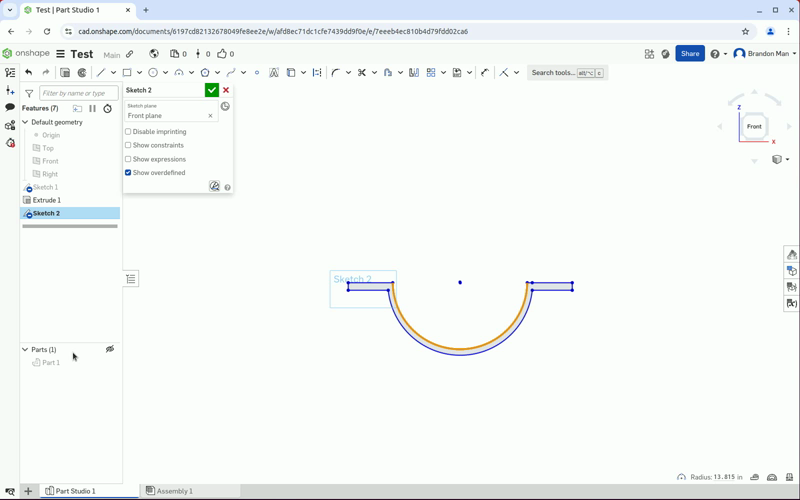
key(shift+e)
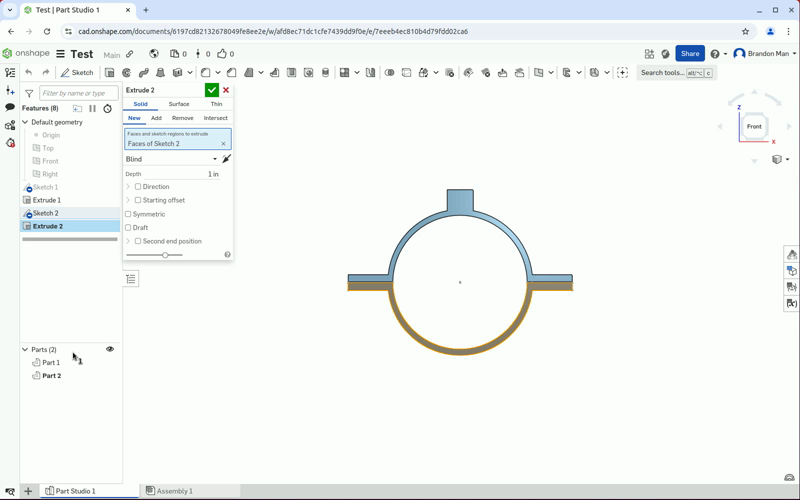
mouse_move(143, 106)
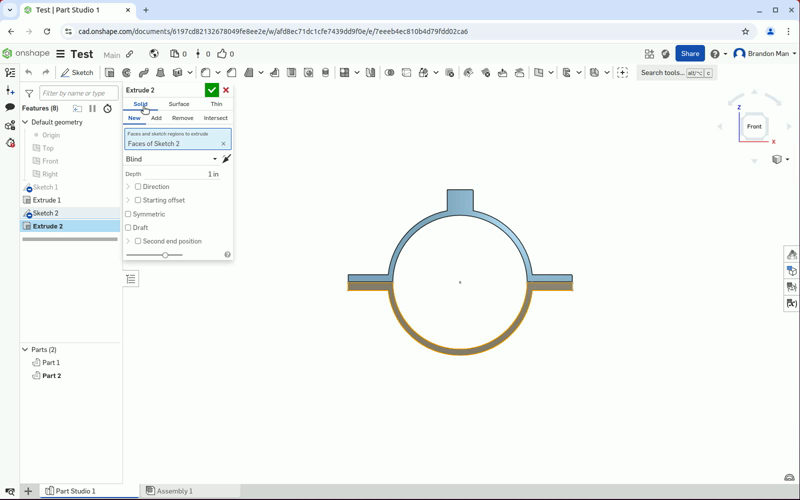
click(143, 106)
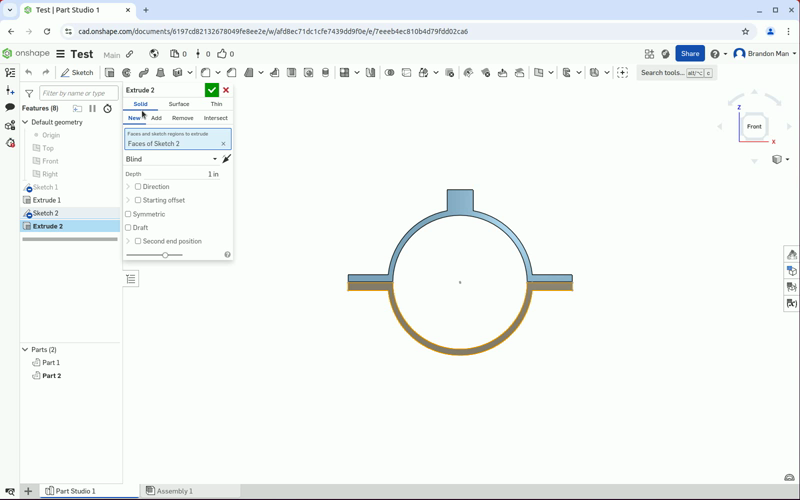
mouse_move(137, 120)
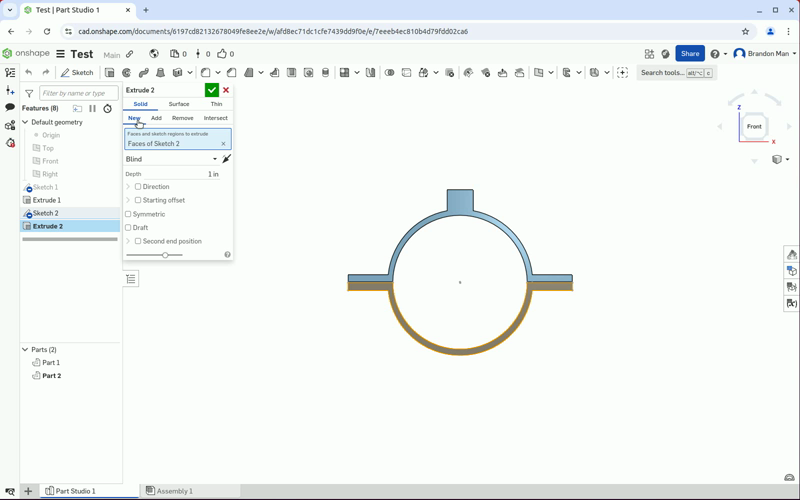
click(137, 120)
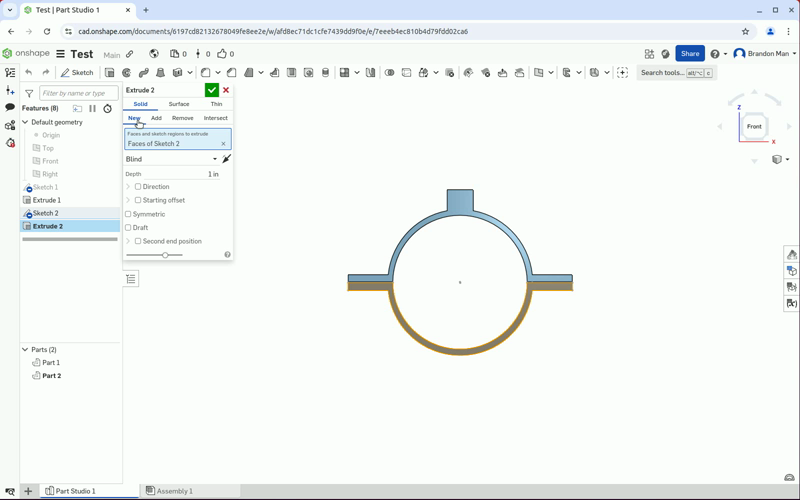
key(tab, 4)
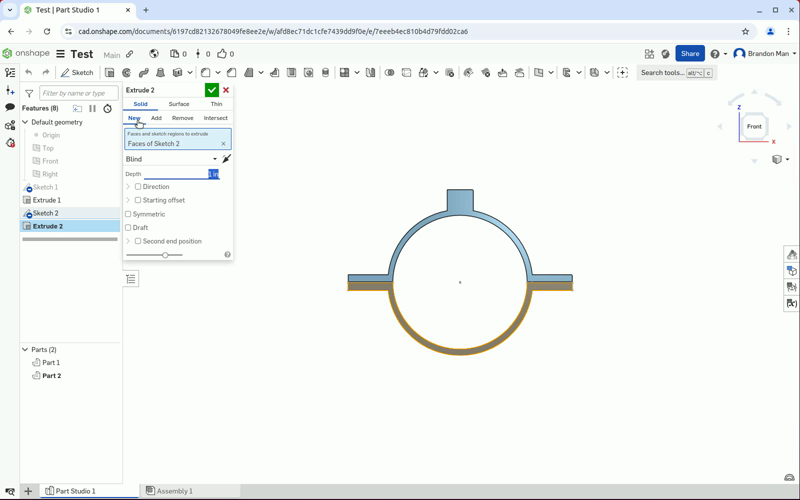
text(5.536)
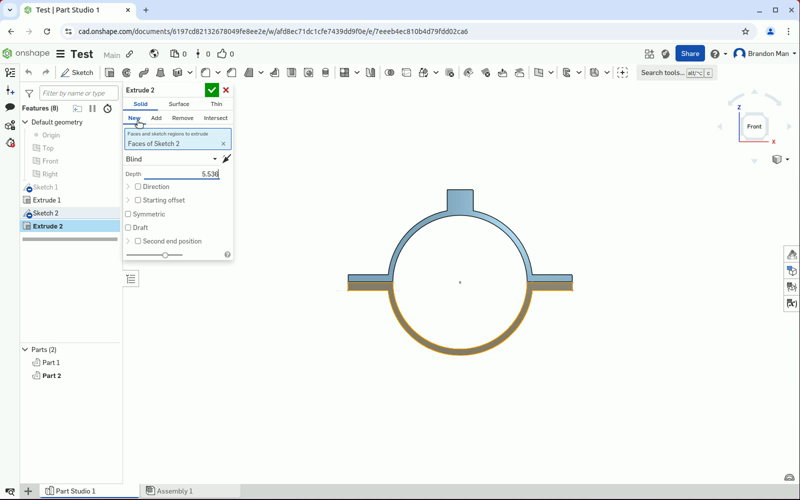
key(enter)
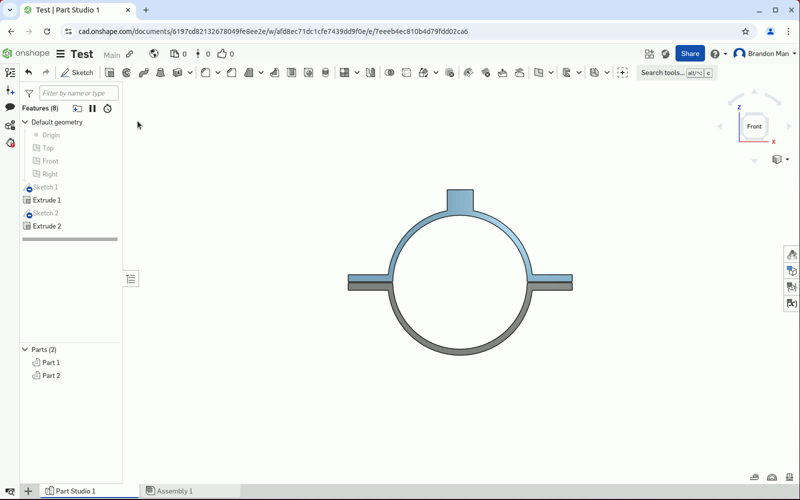
key(shift+h)
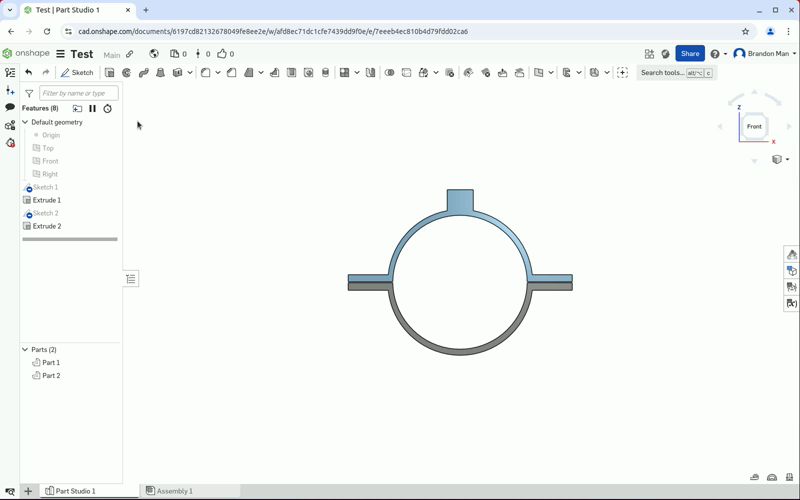
key(shift+h)
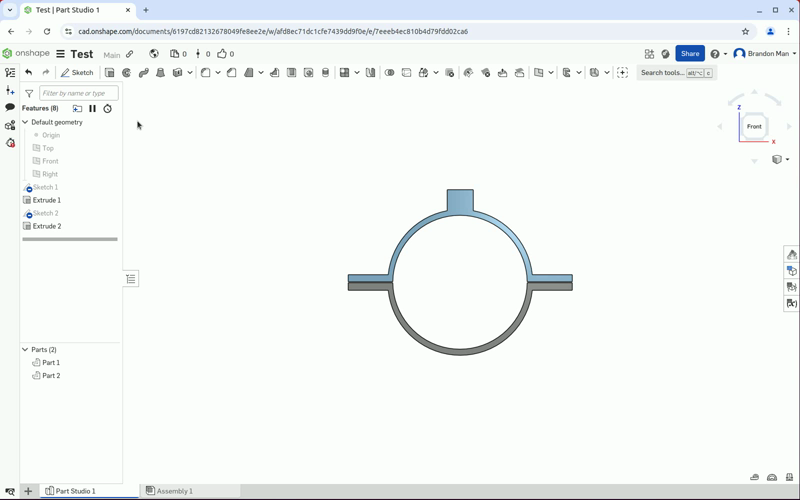
mouse_move(73, 189)
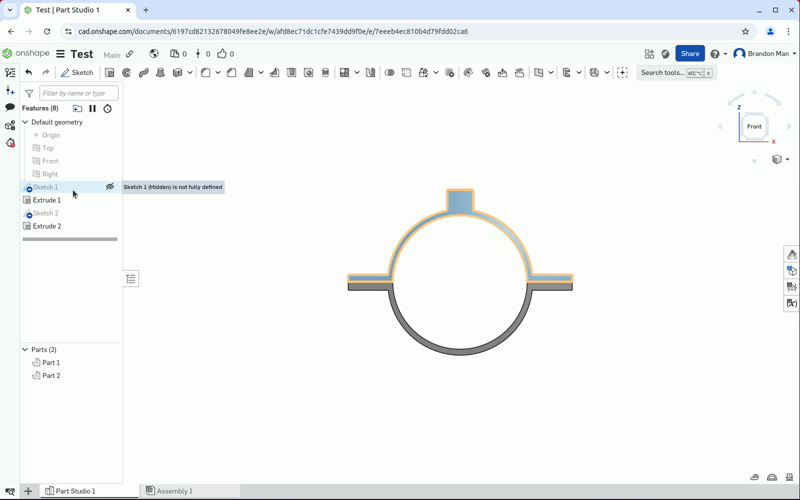
click(73, 189)
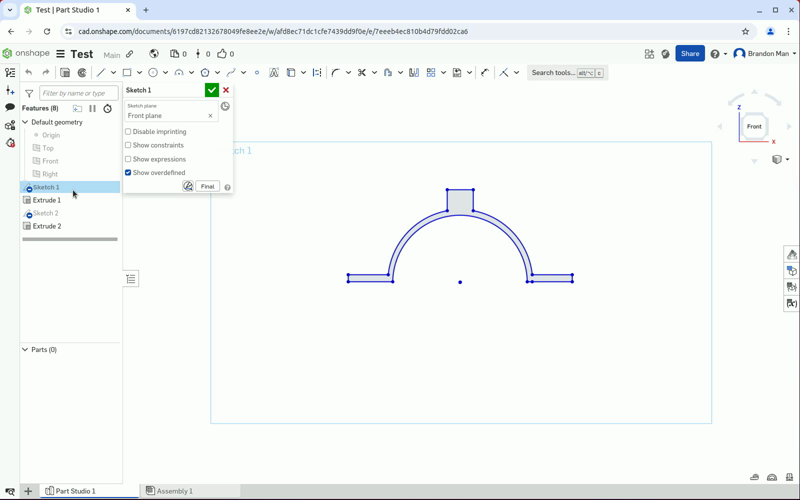
mouse_move(229, 92)
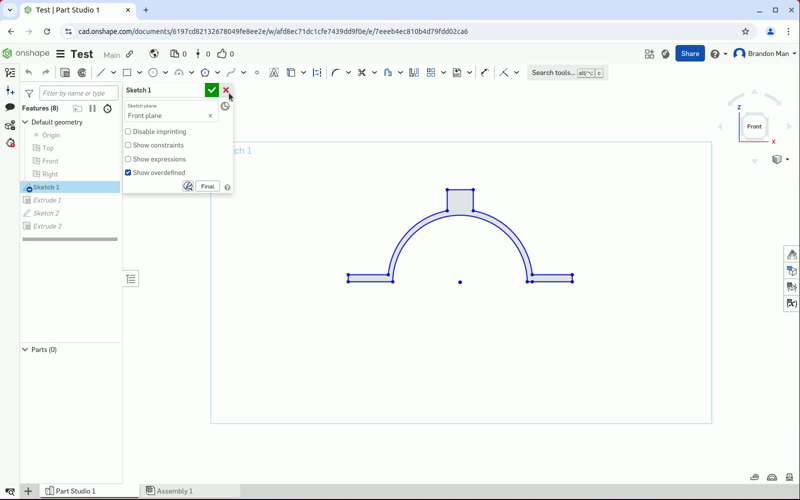
click(229, 92)
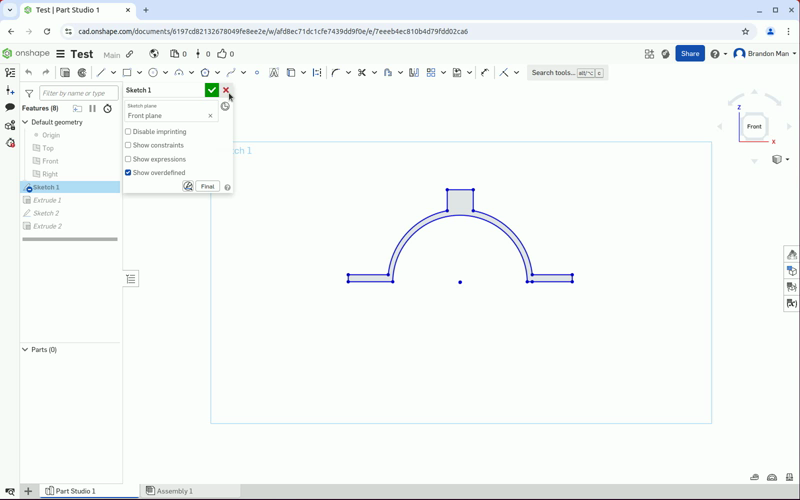
key(shift+s)
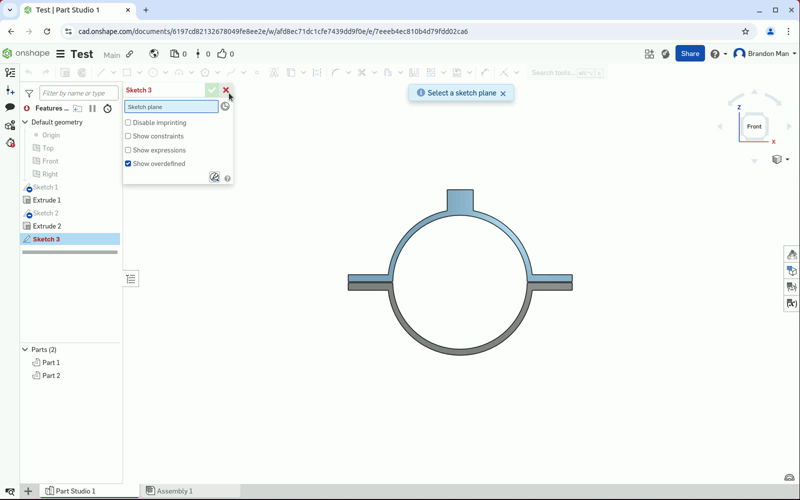
mouse_move(73, 163)
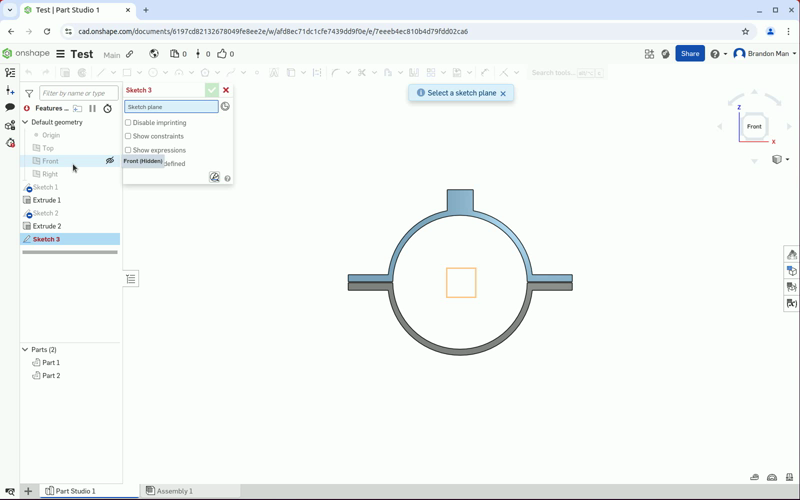
click(73, 163)
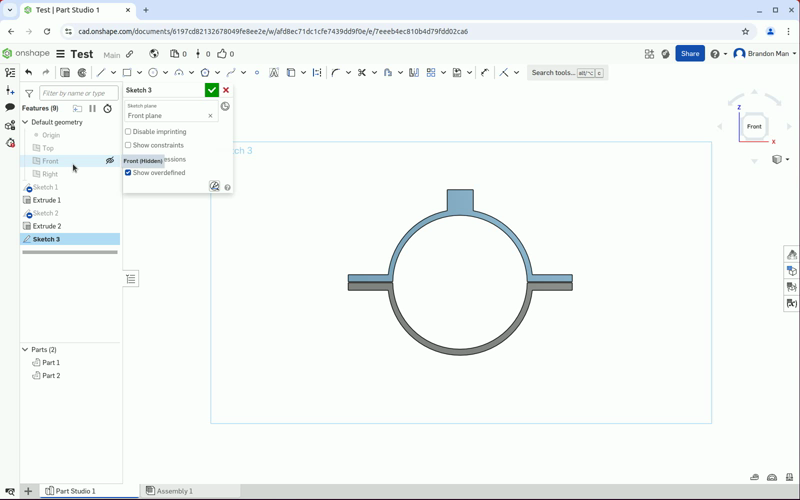
mouse_move(73, 352)
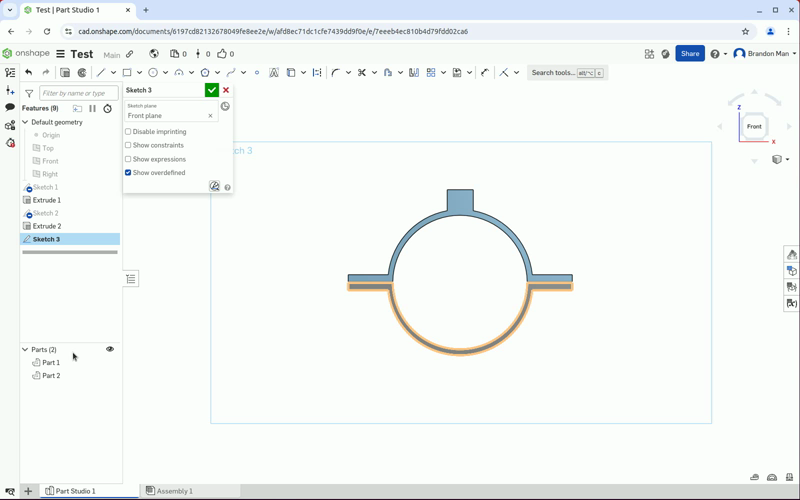
key(y)
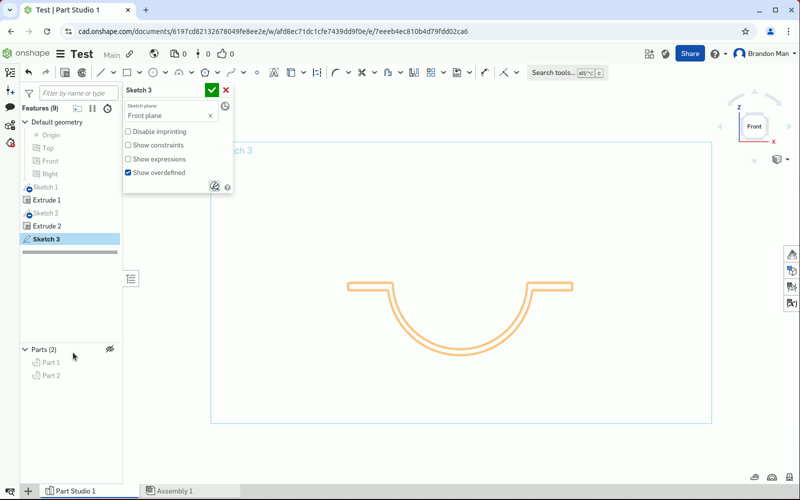
key(a)
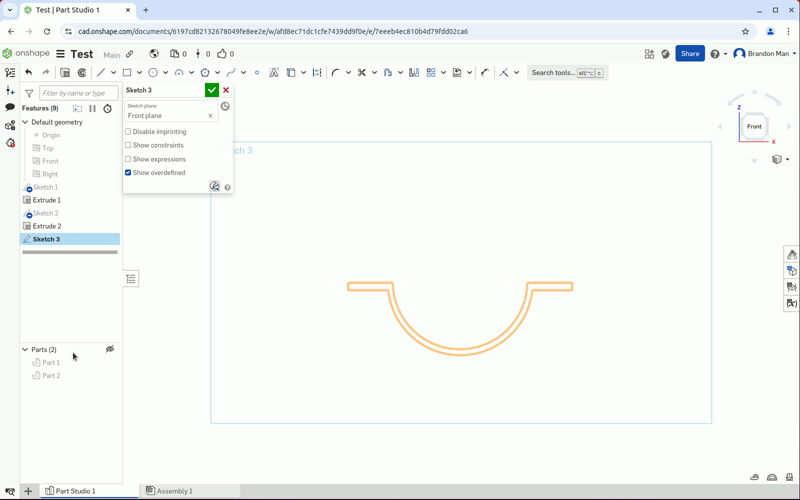
key_down(shift)
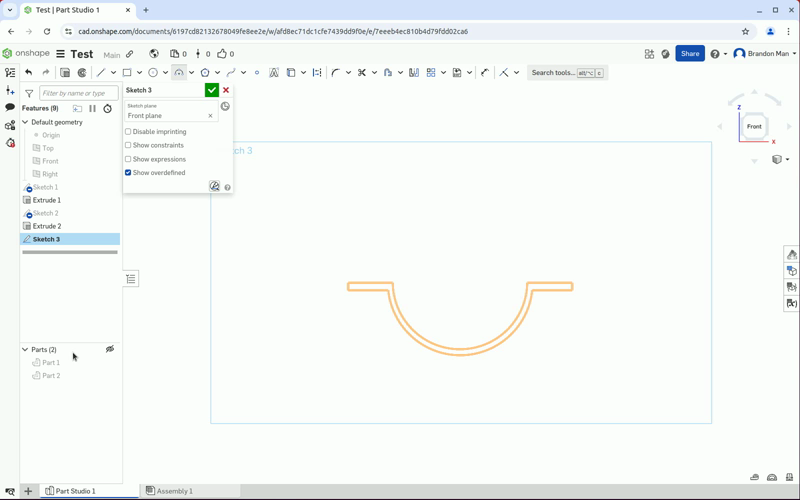
mouse_move(393, 284)
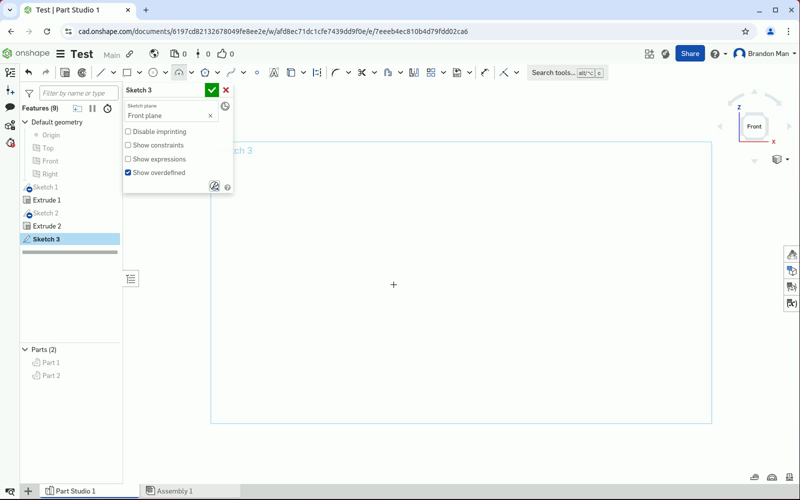
click(393, 284)
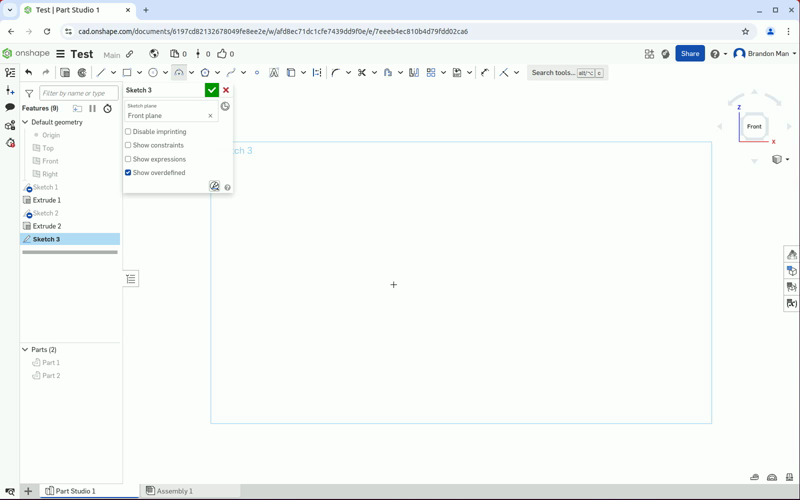
key_up(shift)
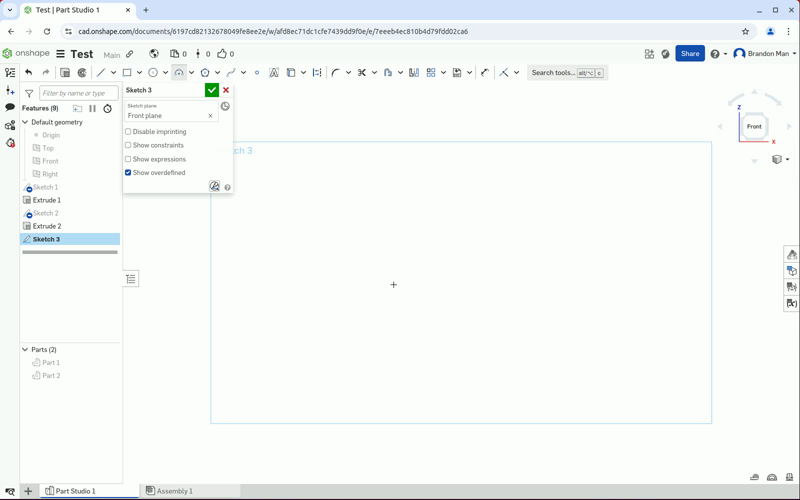
key_down(shift)
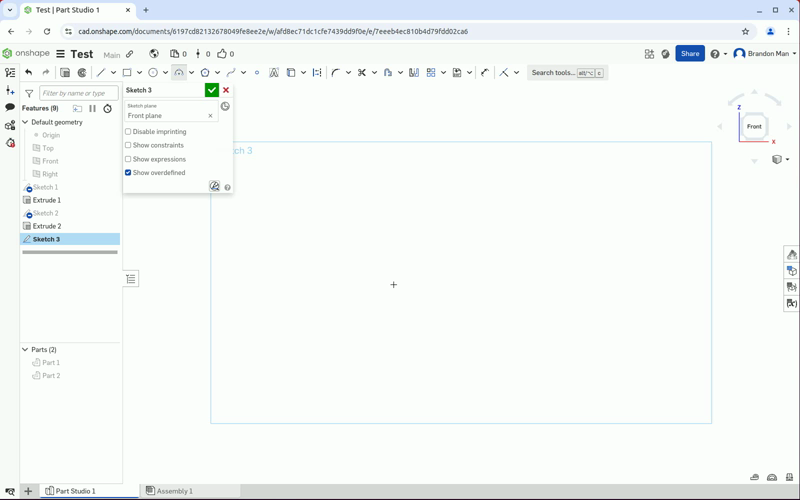
mouse_move(527, 284)
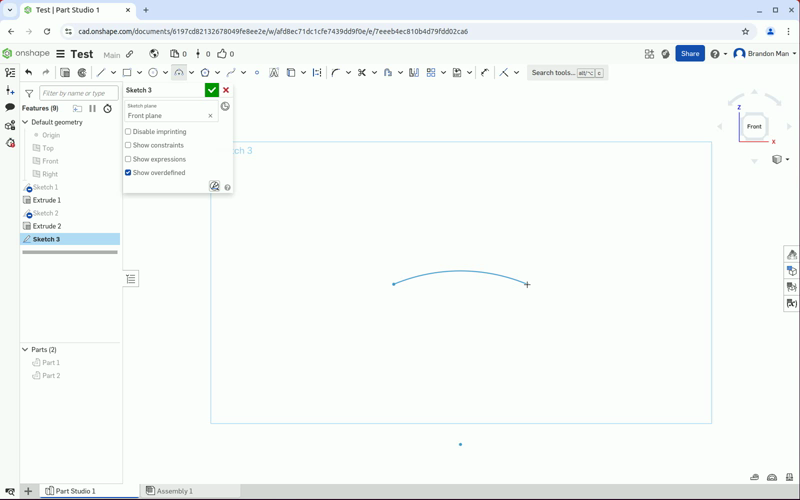
click(527, 284)
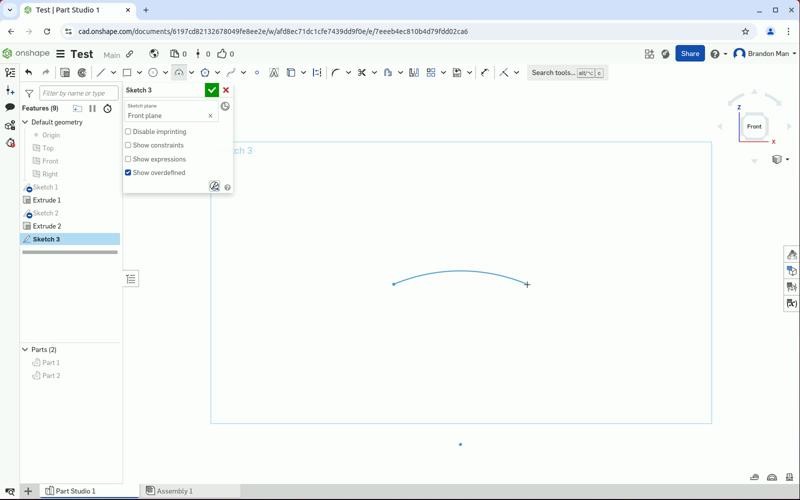
mouse_move(460, 350)
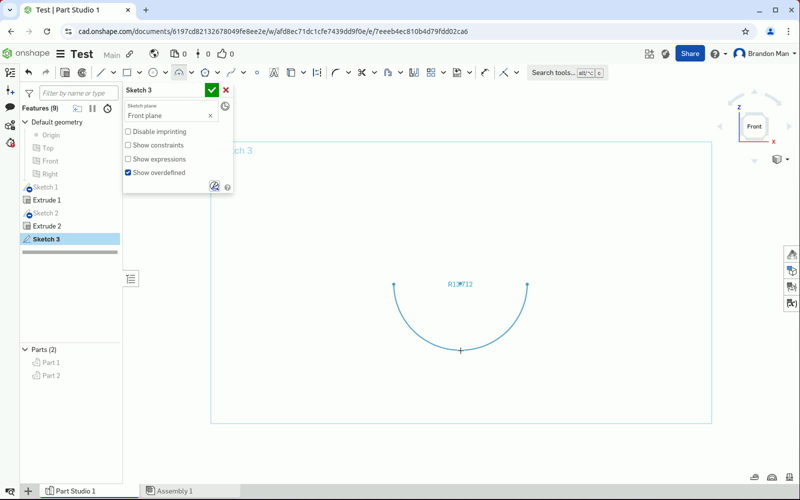
click(460, 350)
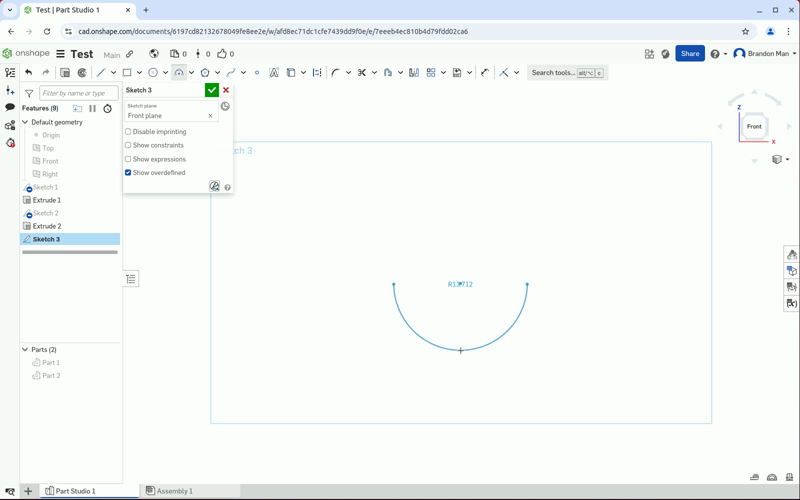
key_up(shift)
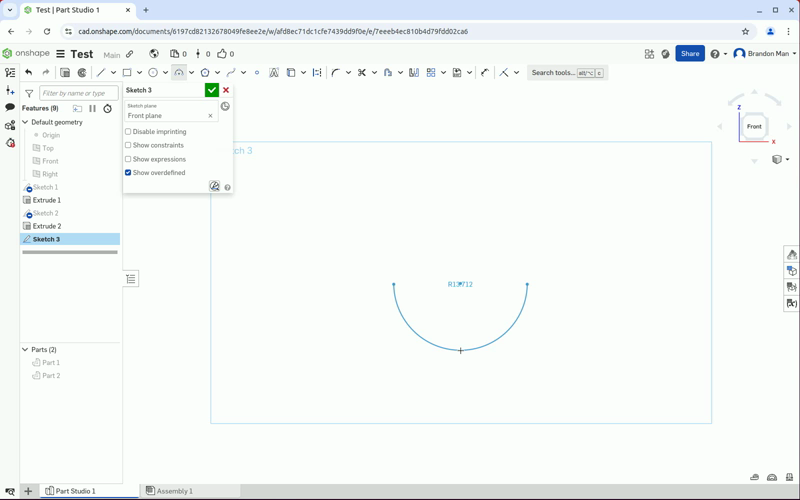
key(esc)
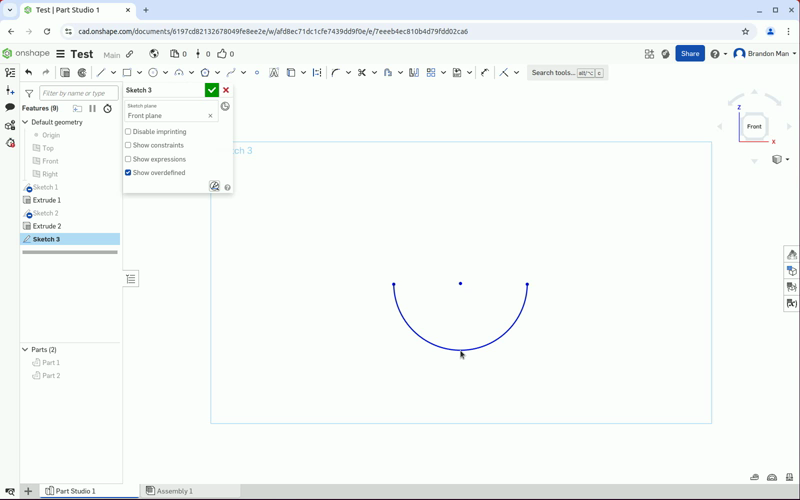
key(l)
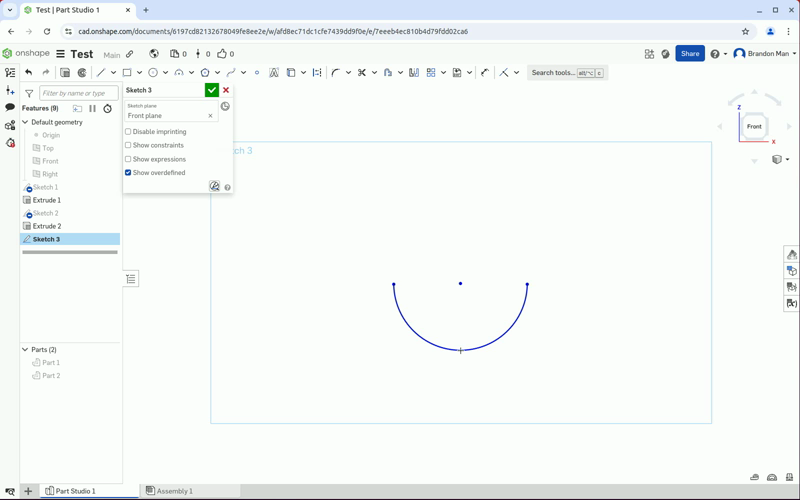
mouse_move(527, 284)
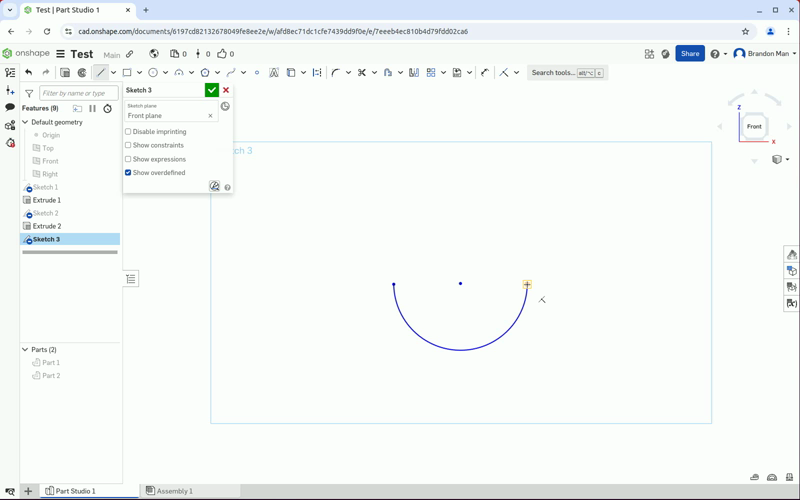
click(527, 284)
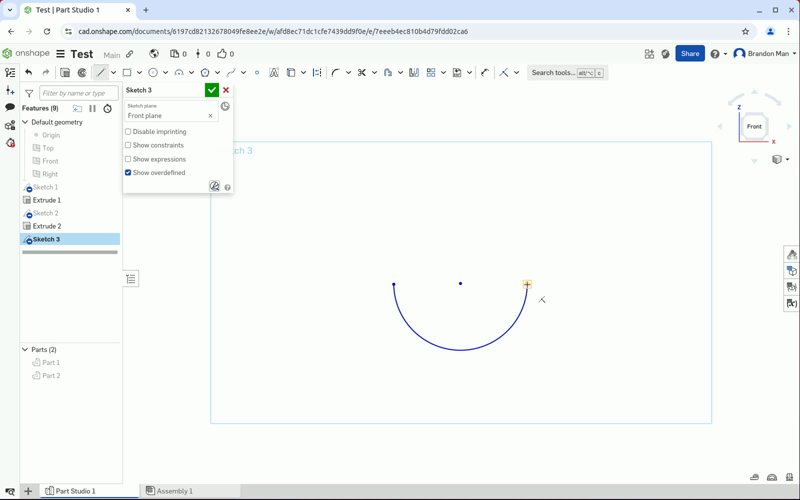
key_down(shift)
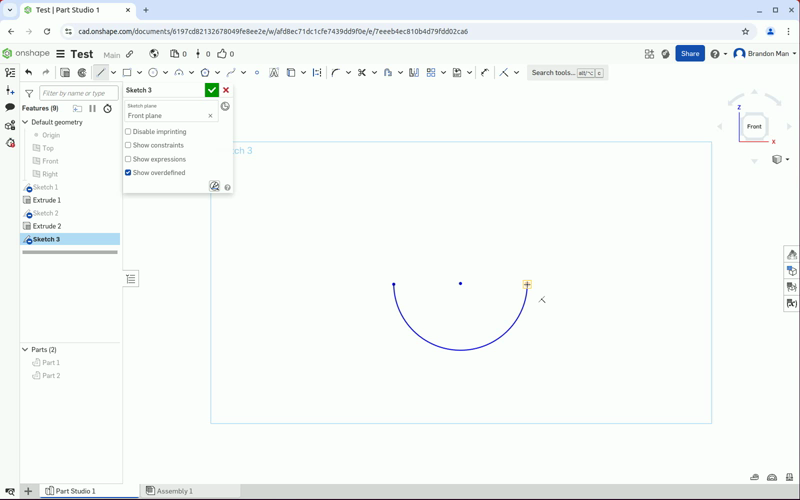
mouse_move(461, 284)
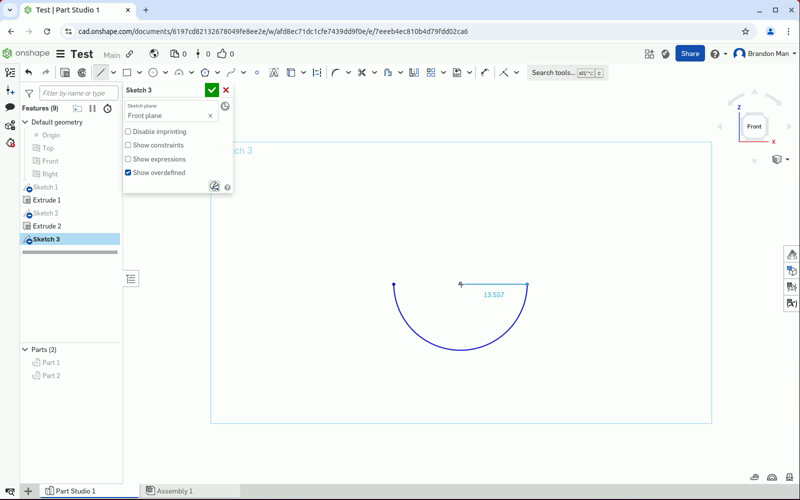
scroll(6)
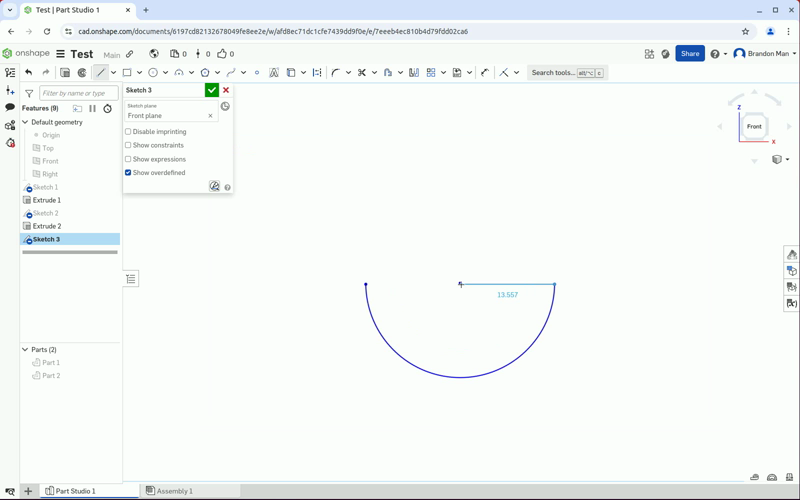
scroll(6)
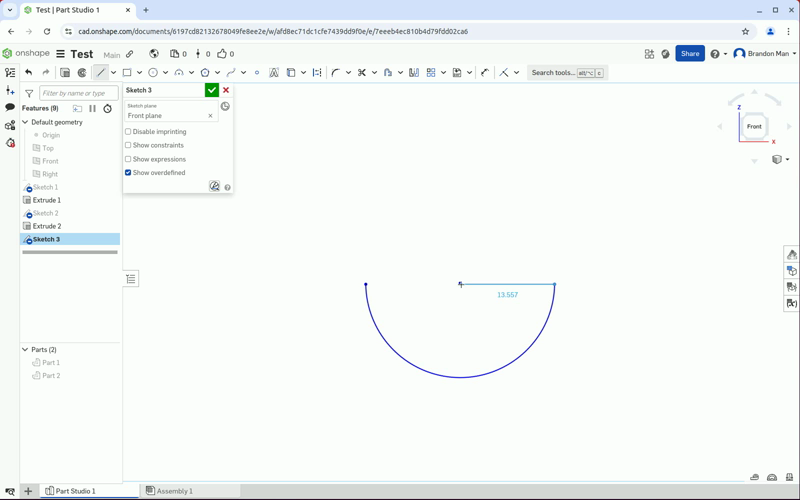
scroll(6)
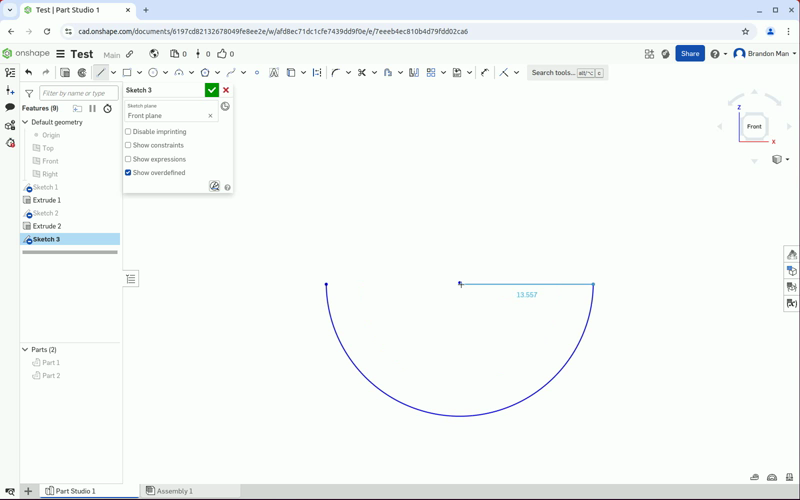
scroll(6)
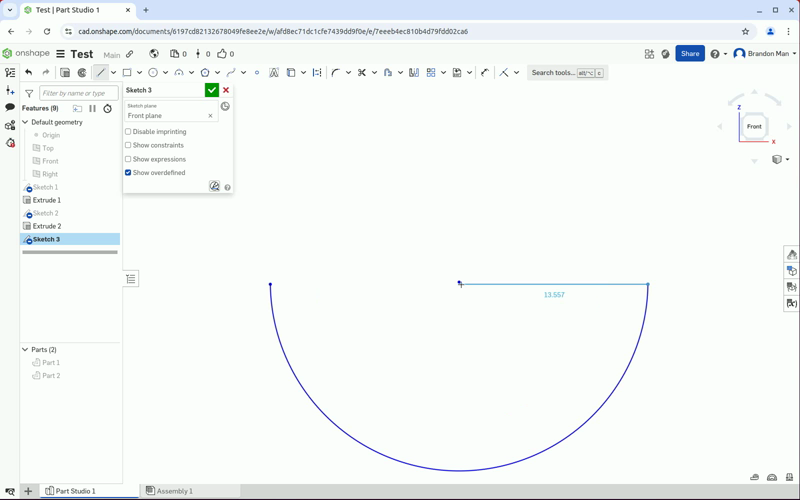
scroll(6)
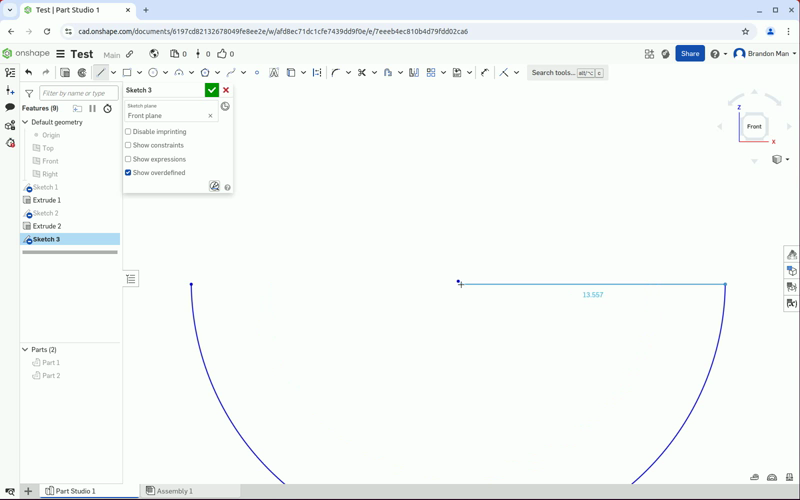
scroll(6)
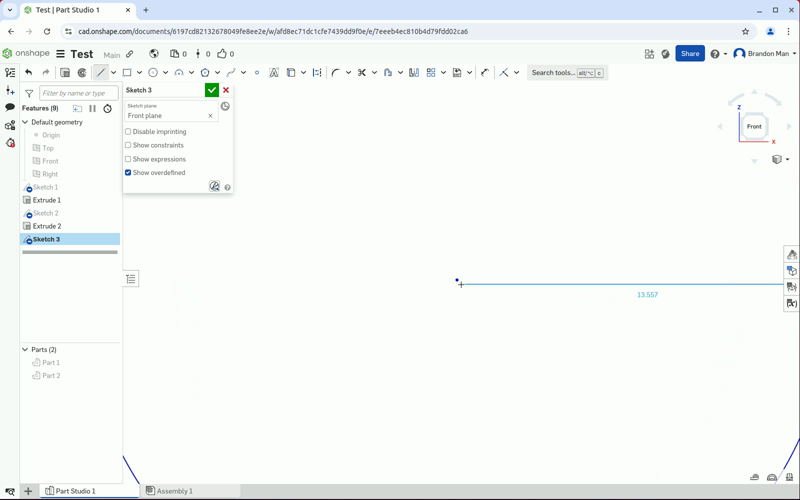
scroll(6)
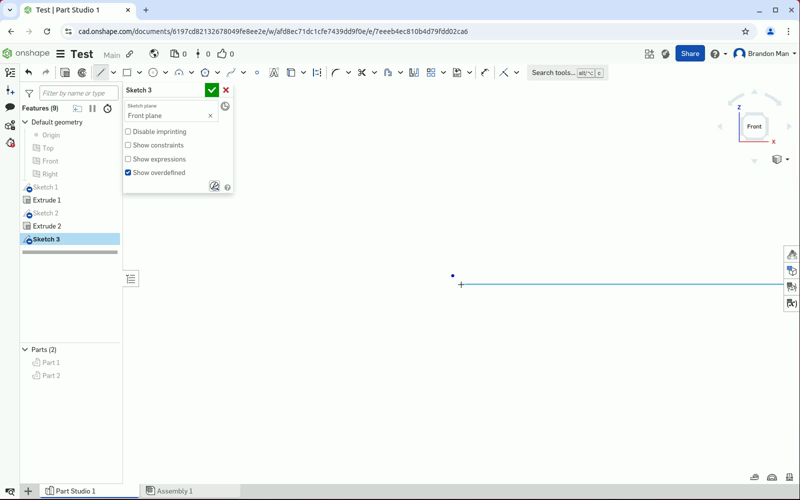
click(461, 284)
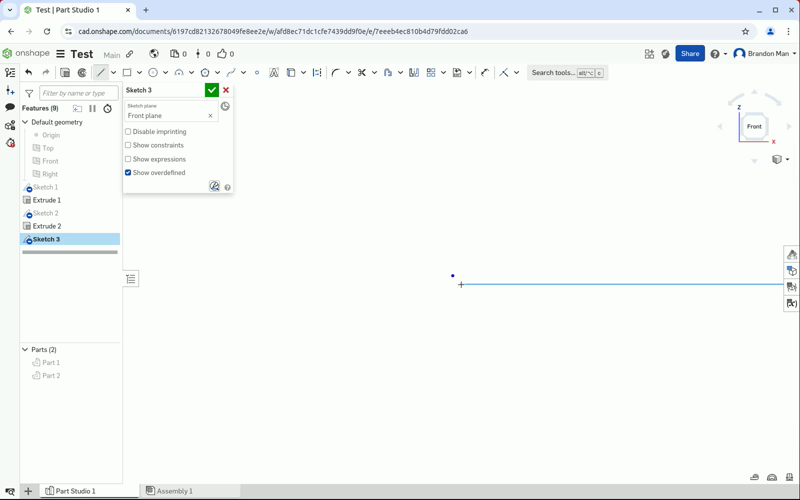
scroll(-6)
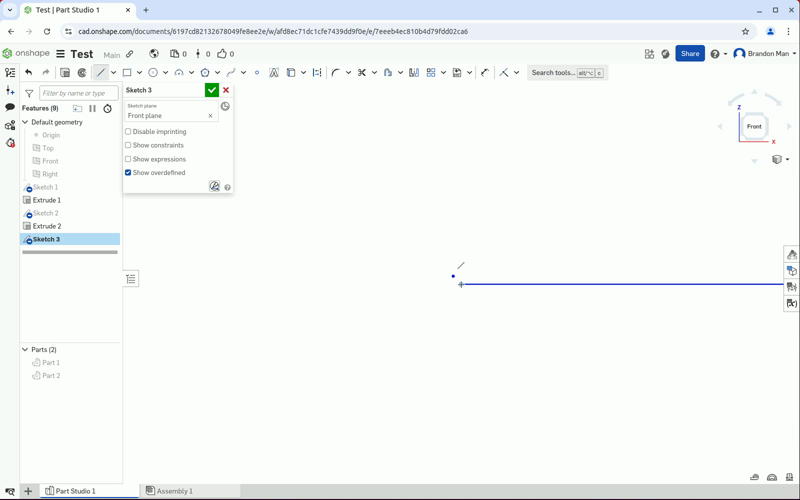
scroll(-6)
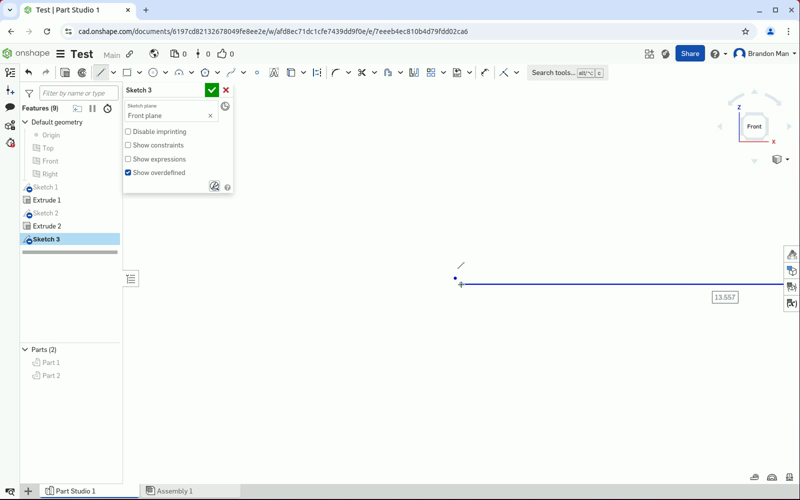
scroll(-6)
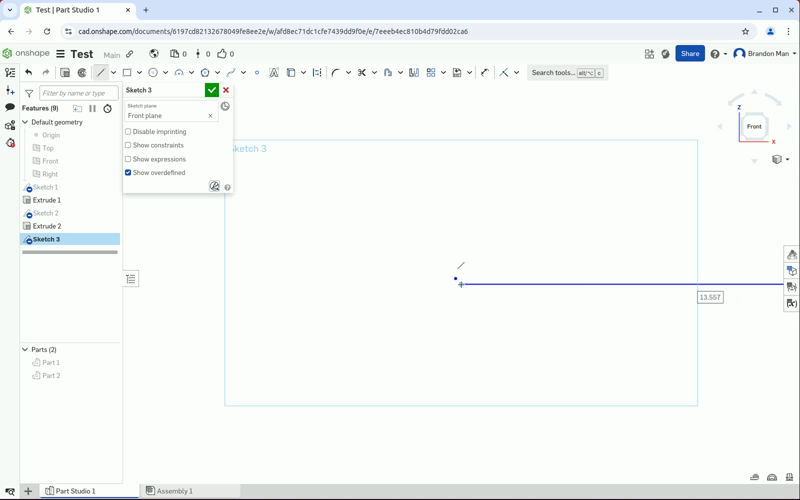
scroll(-6)
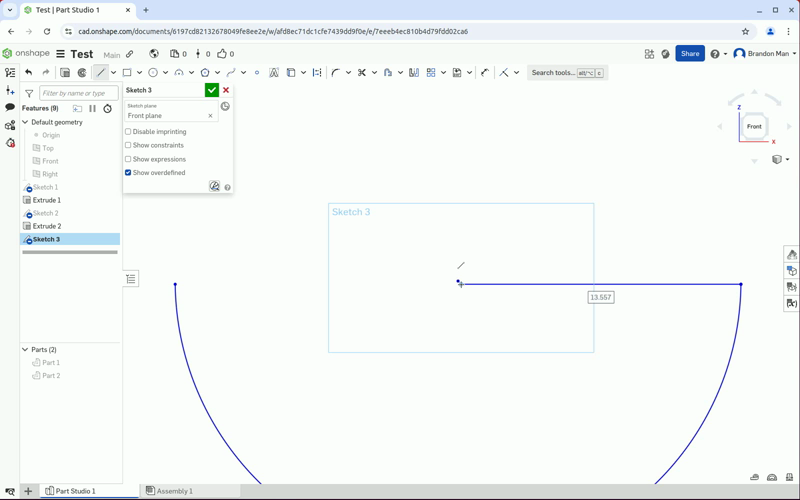
scroll(-6)
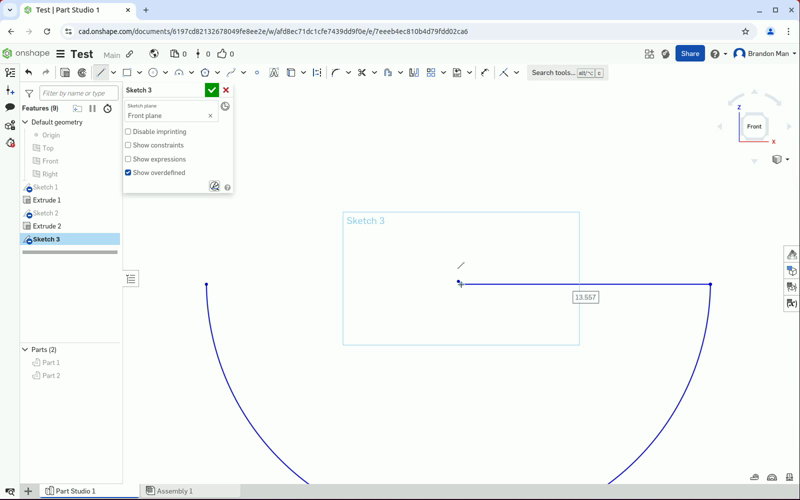
scroll(-6)
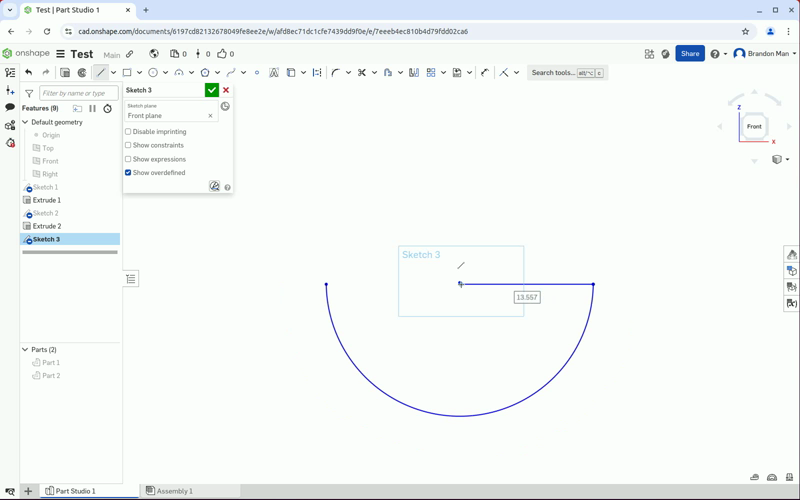
scroll(-6)
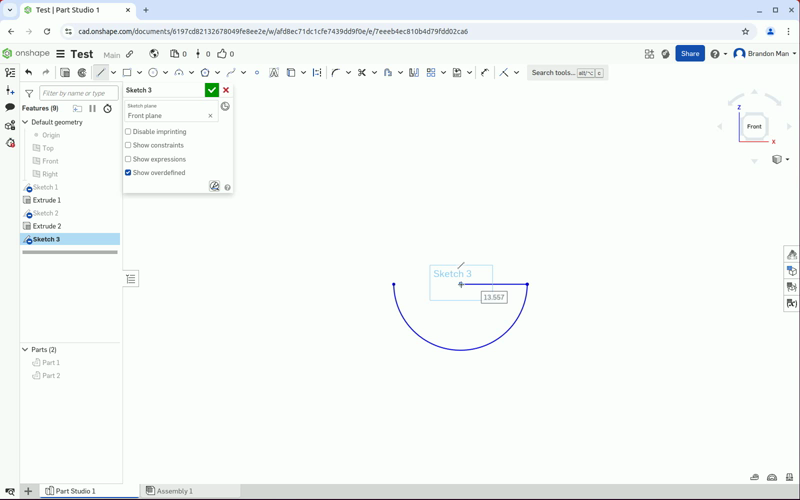
key_up(shift)
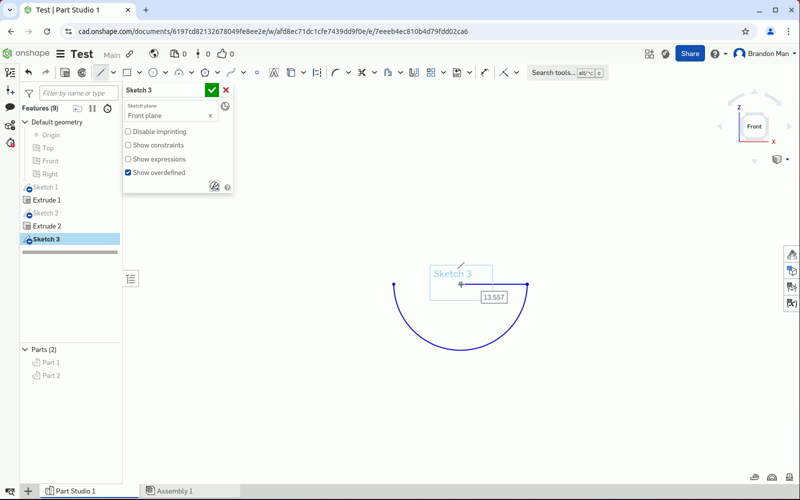
key_down(shift)
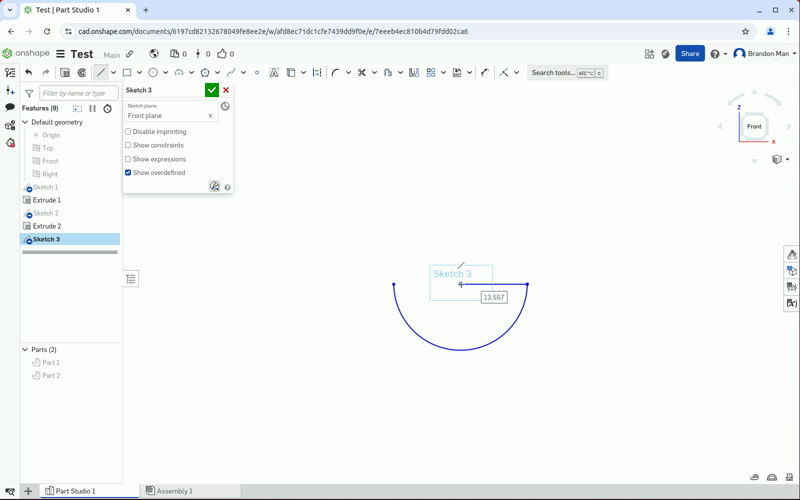
mouse_move(393, 284)
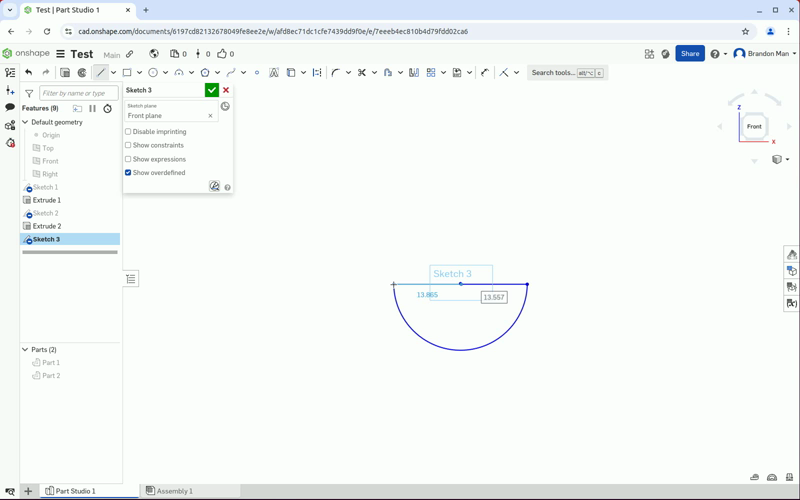
key_up(shift)
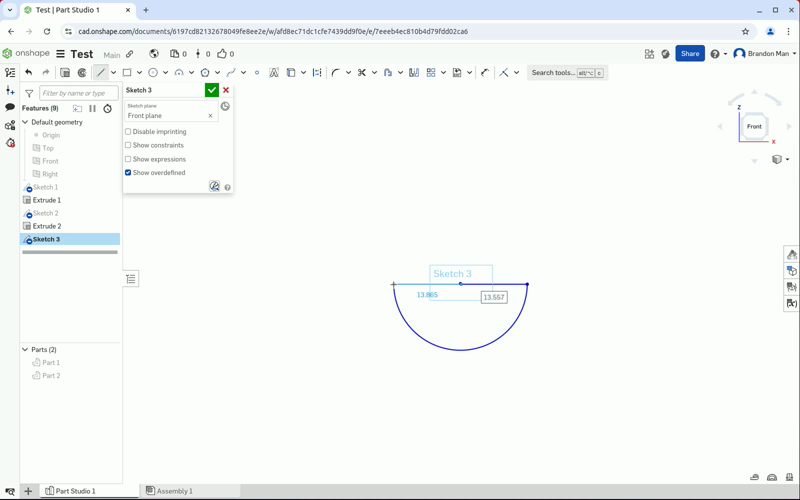
click(393, 284)
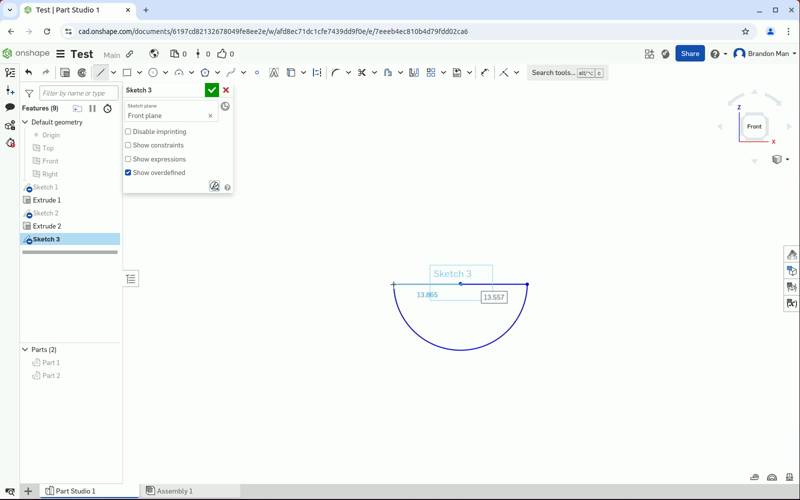
key(esc)
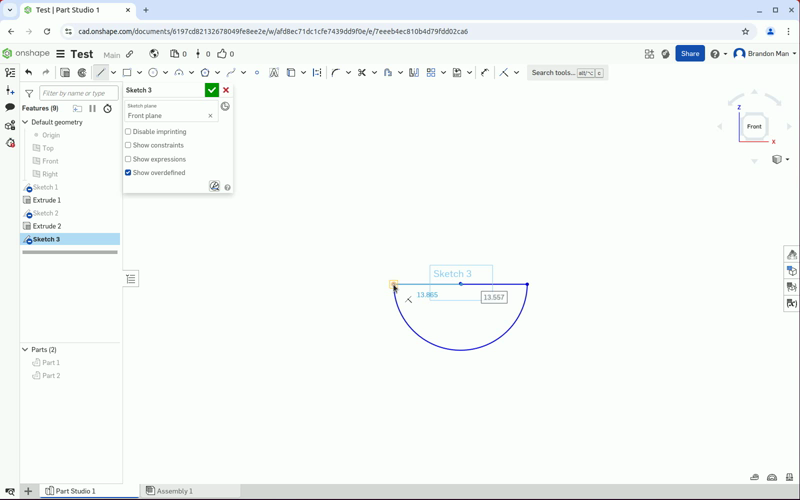
mouse_move(439, 328)
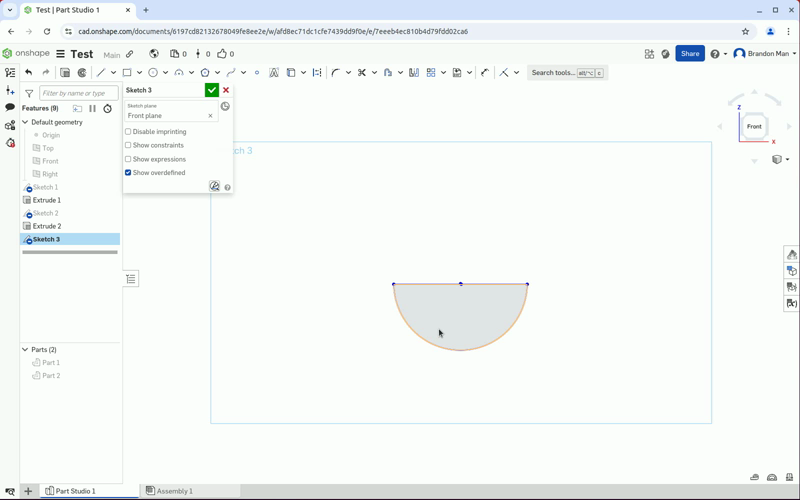
click(439, 328)
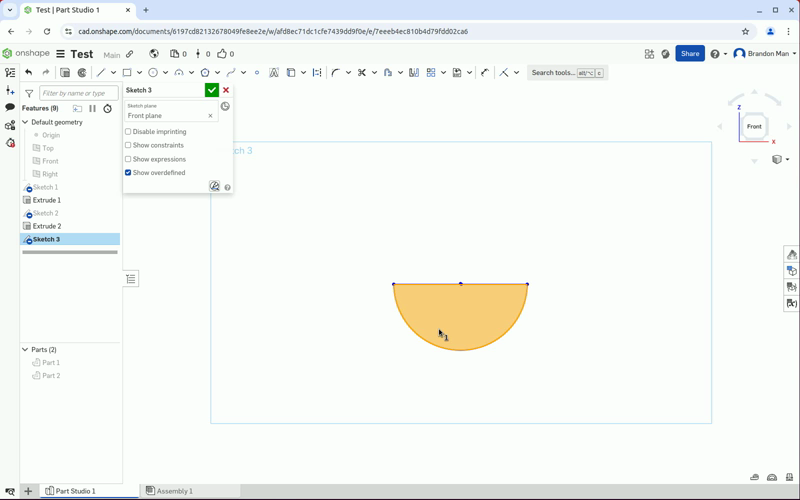
mouse_move(73, 352)
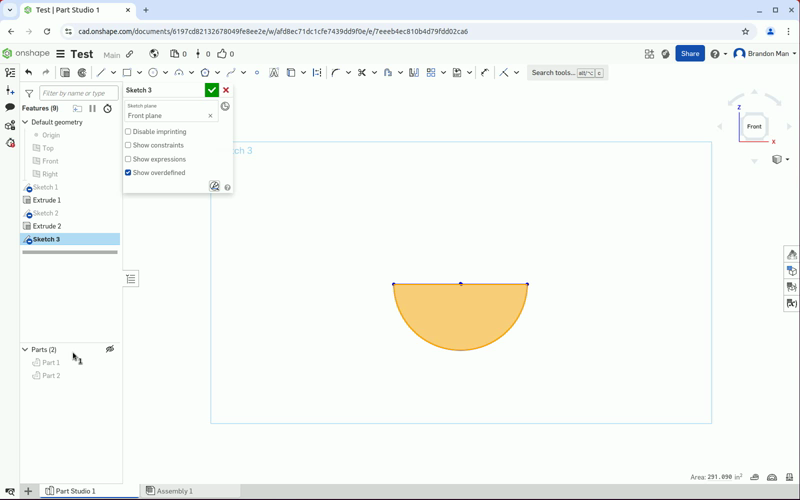
key(shift+y)
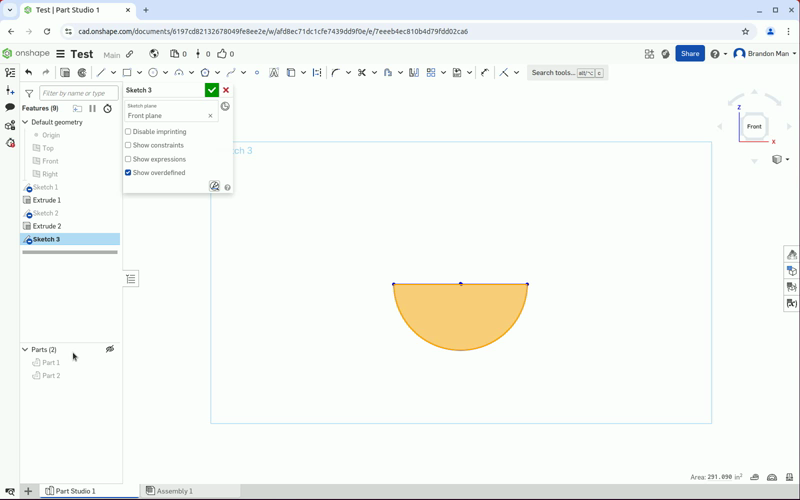
key(shift+e)
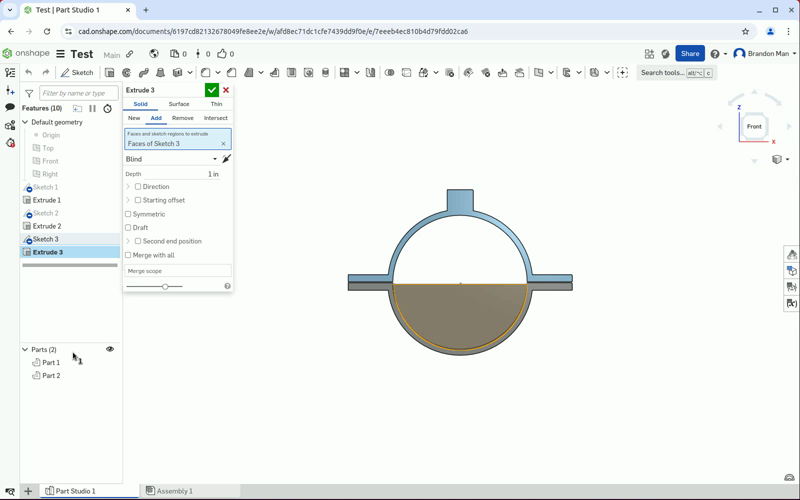
mouse_move(143, 106)
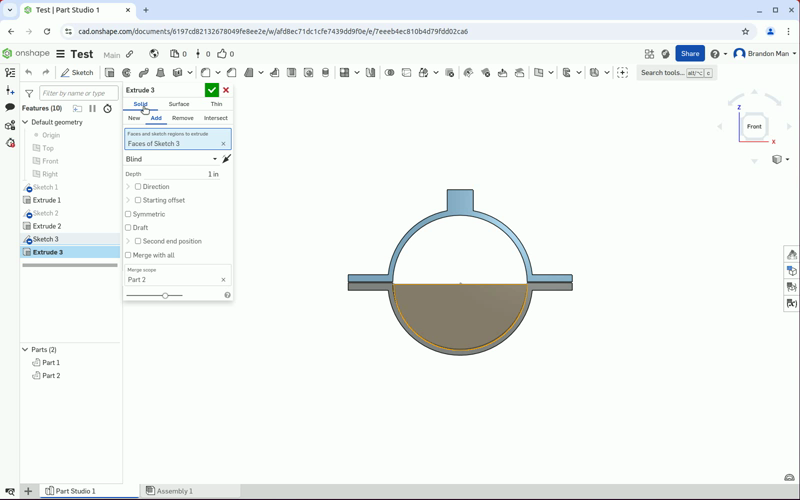
click(143, 106)
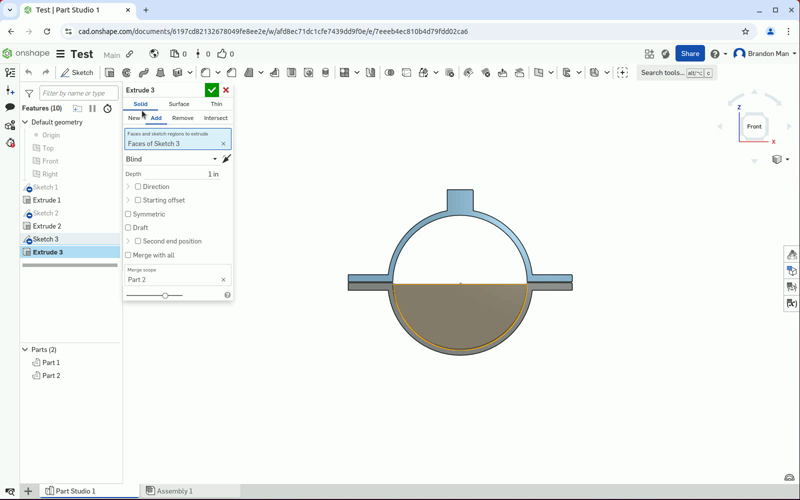
mouse_move(137, 120)
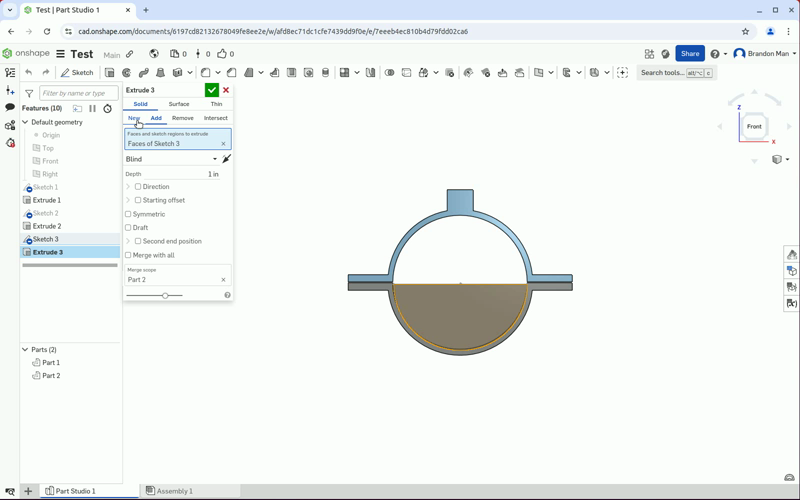
click(137, 120)
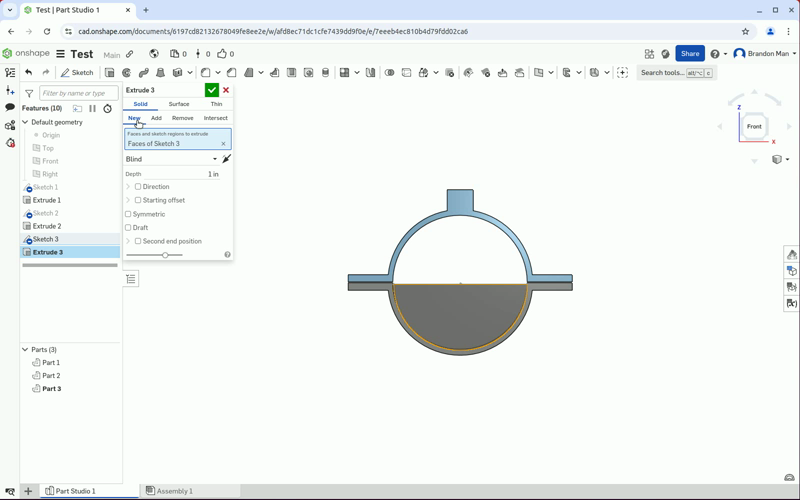
key(tab, 4)
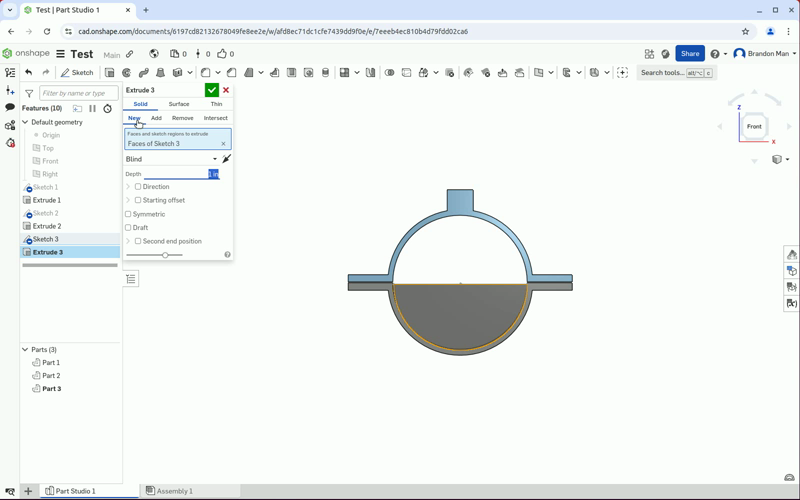
text(5.536)
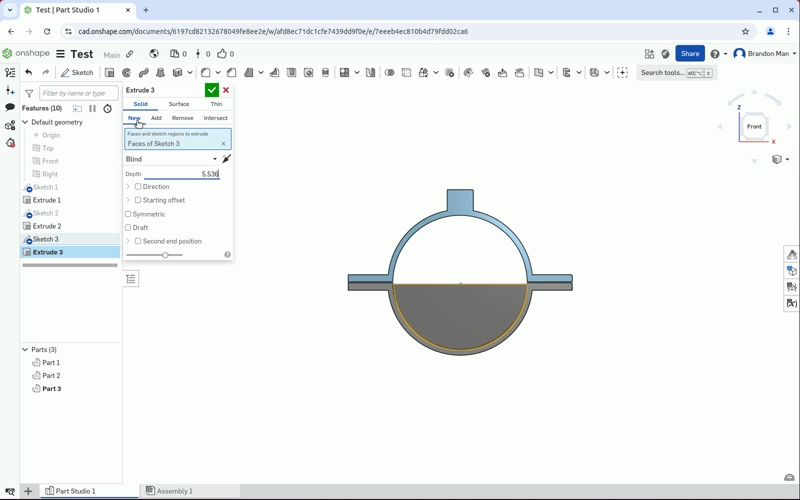
key(enter)
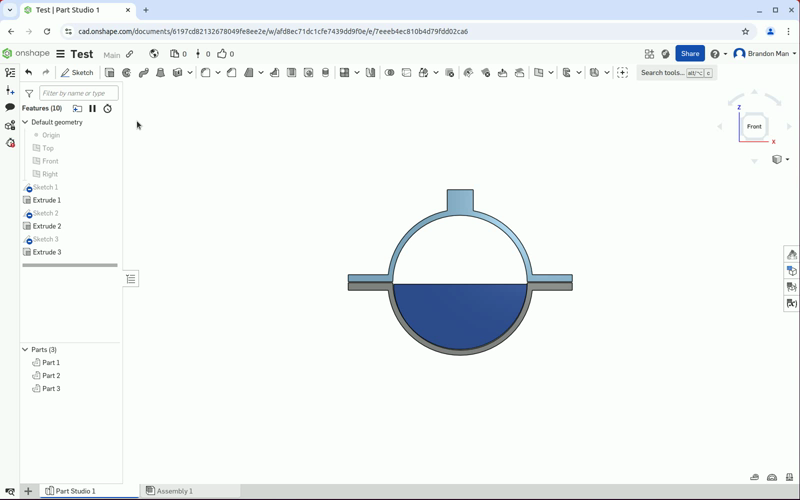
key(shift+h)
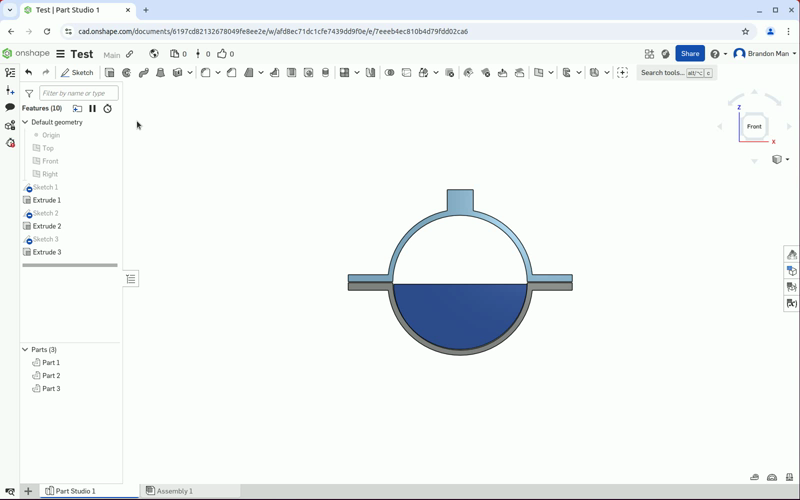
key(shift+h)
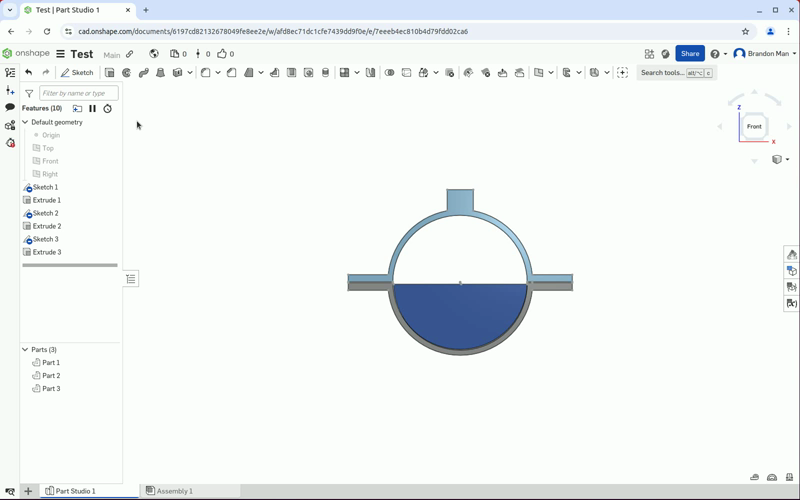
key(shift+7)
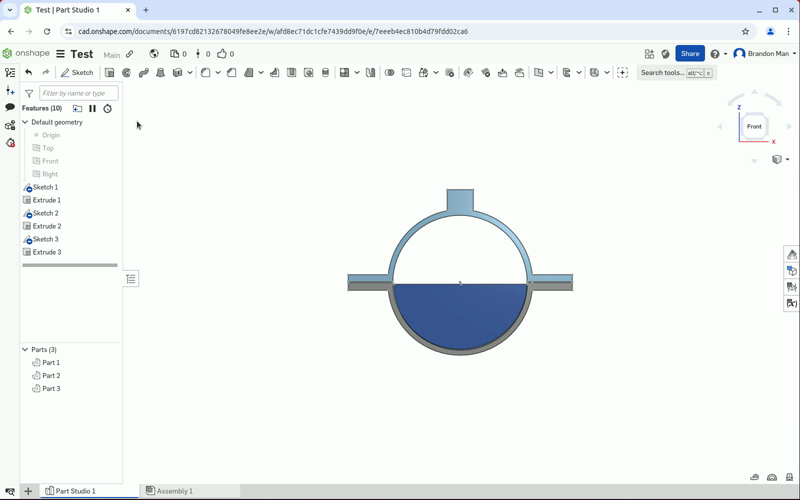
key(left, 2)
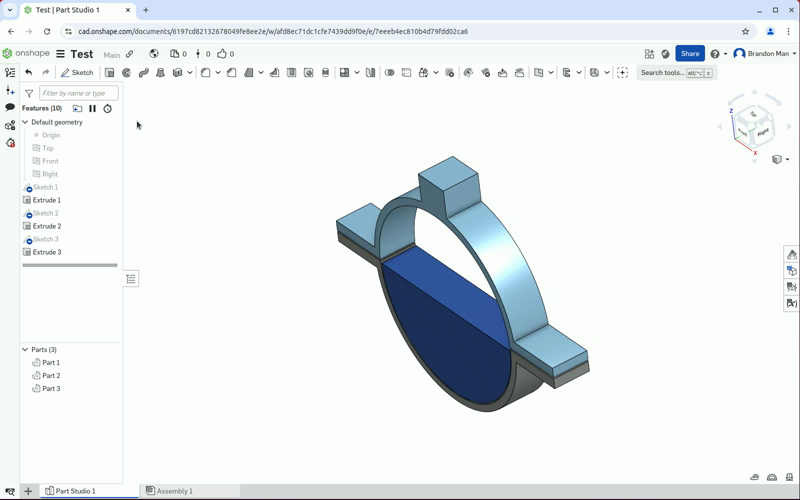
key(down, 2)
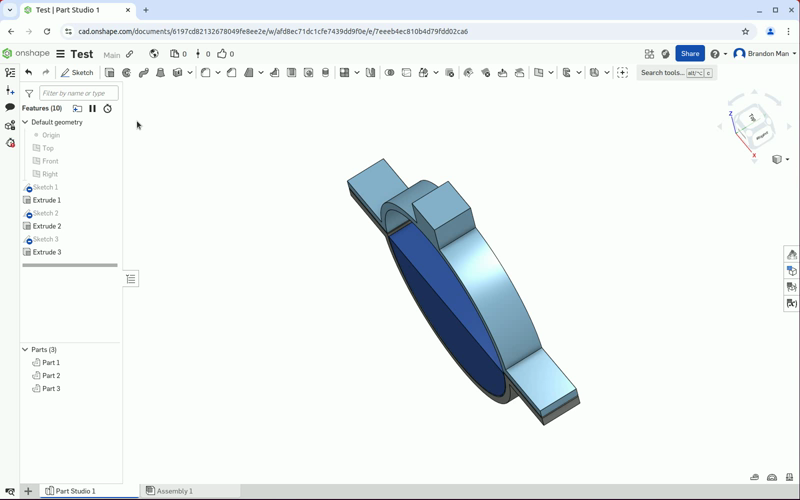
key(up, 2)
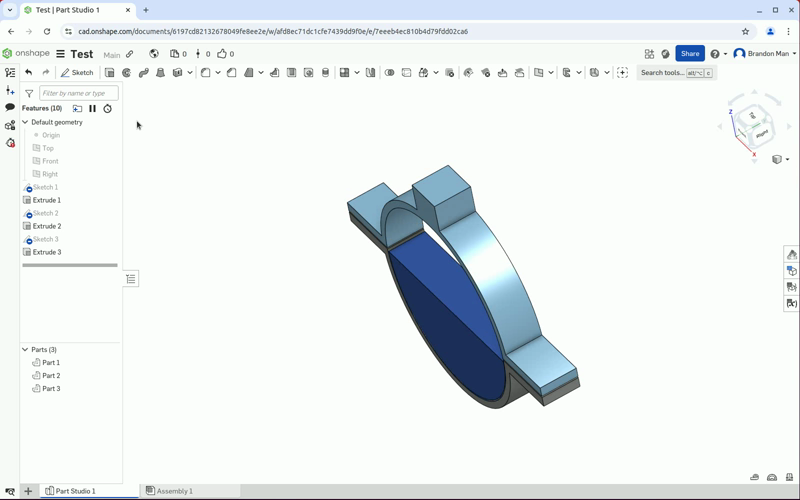
key(right, 2)
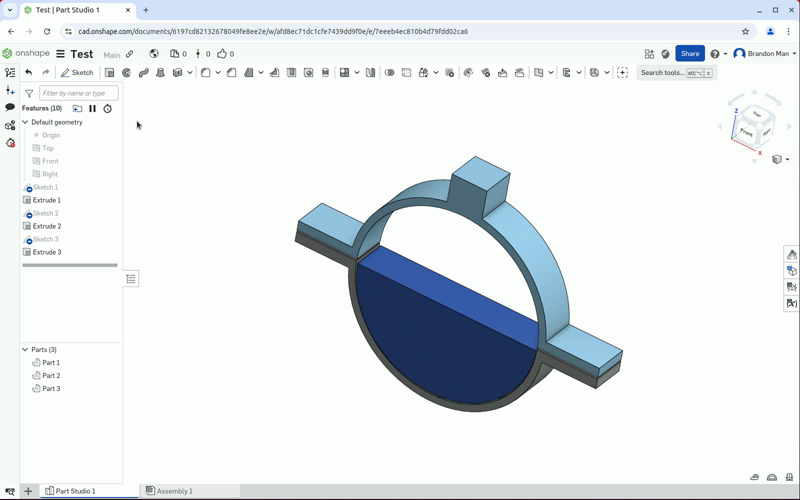
mouse_move(73, 189)
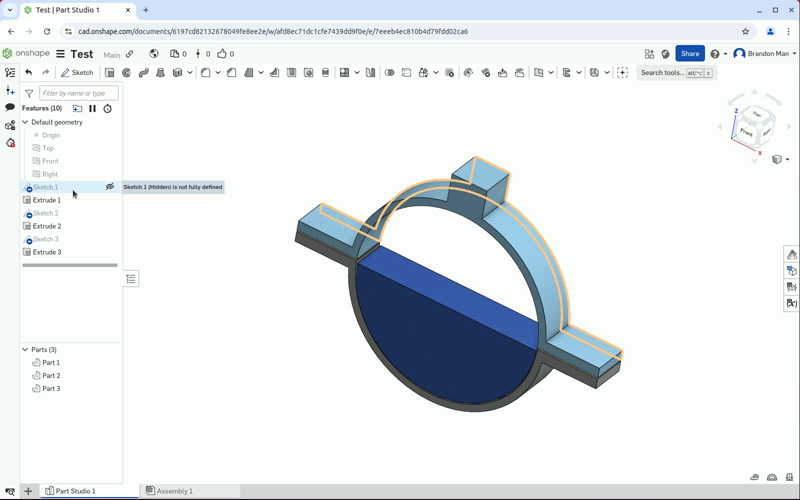
click(73, 189)